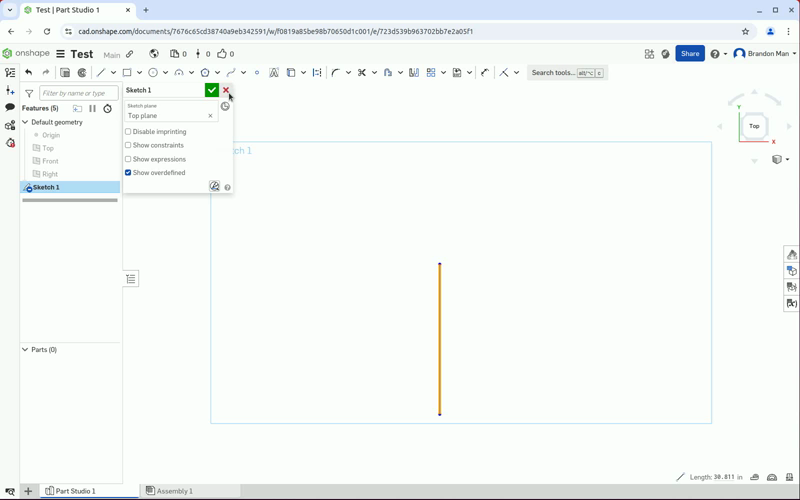
key(shift+h)
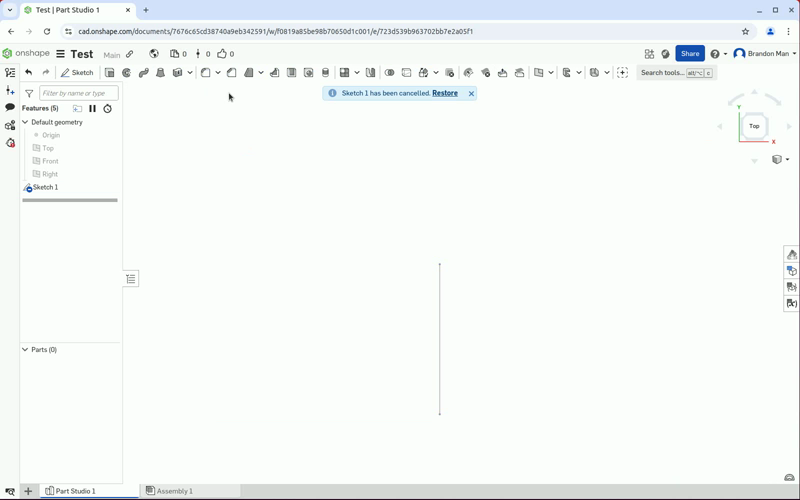
key(shift+s)
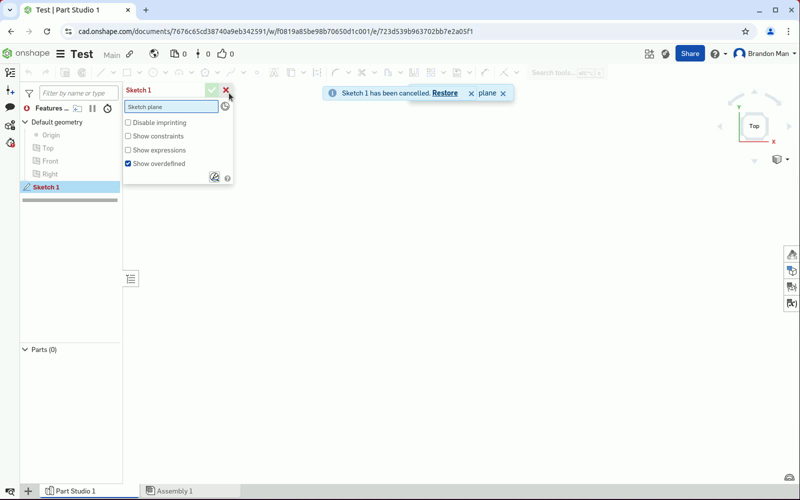
mouse_move(73, 150)
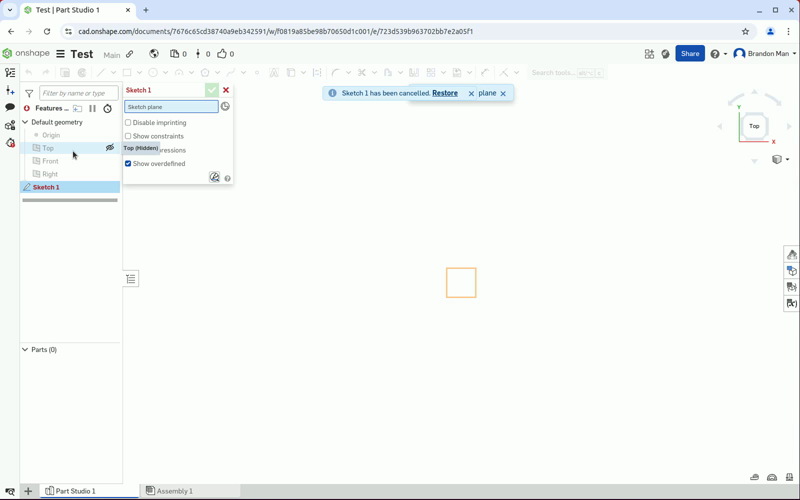
click(73, 150)
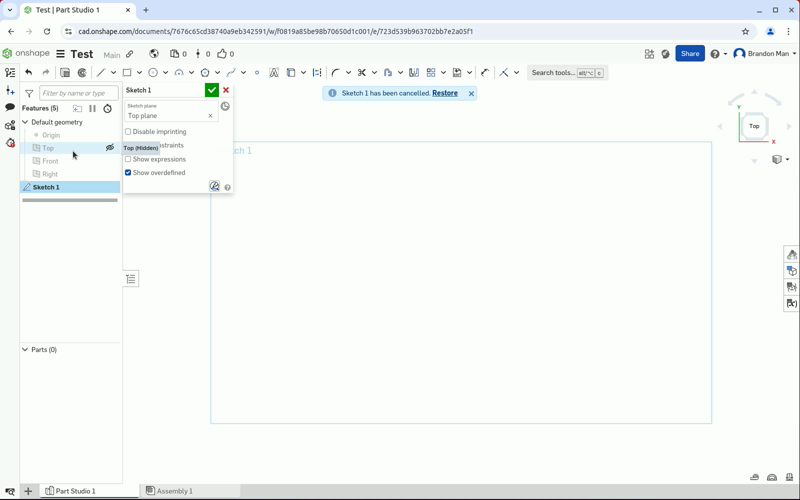
mouse_move(73, 352)
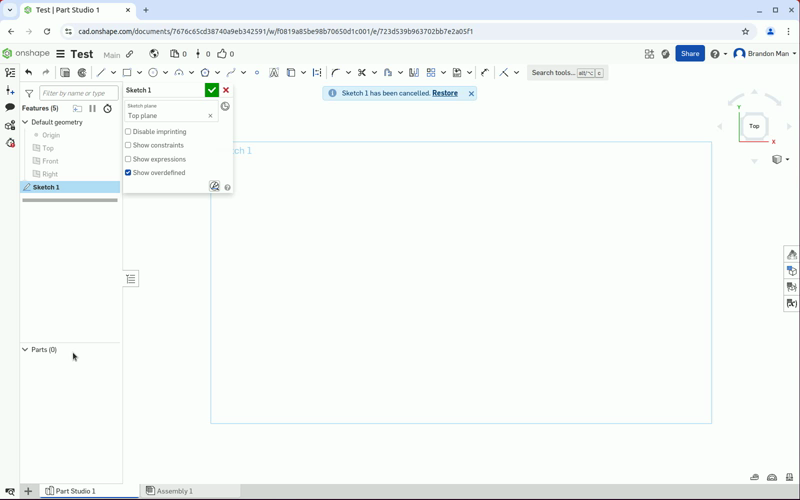
key(y)
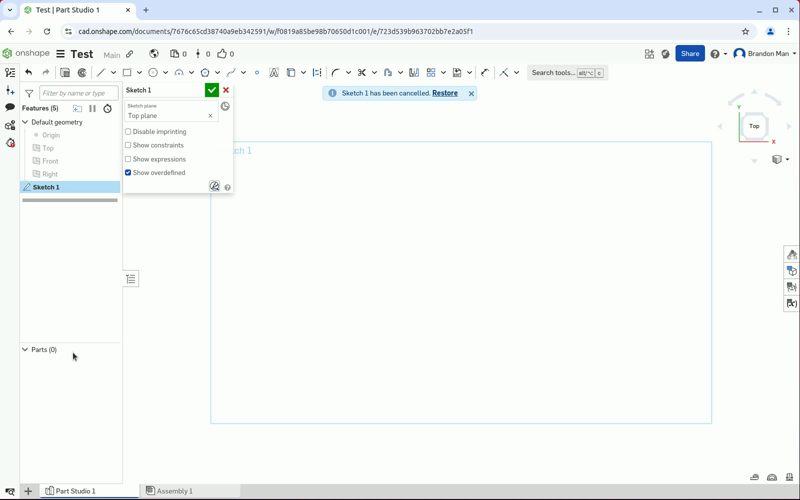
key(l)
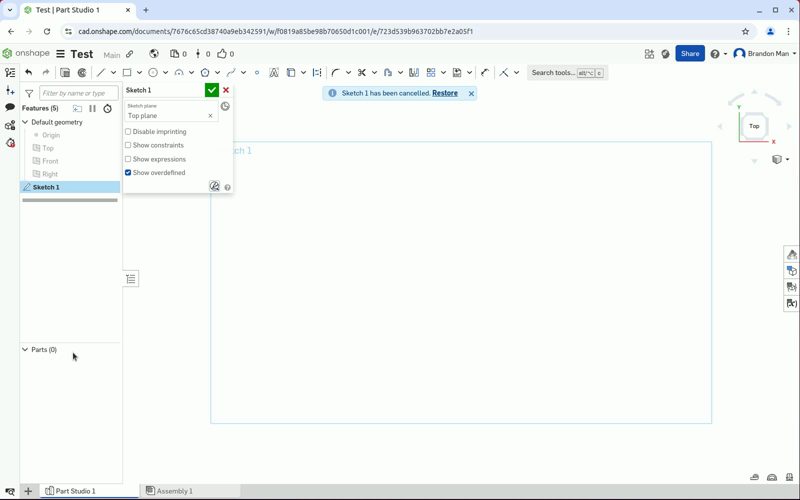
key_down(shift)
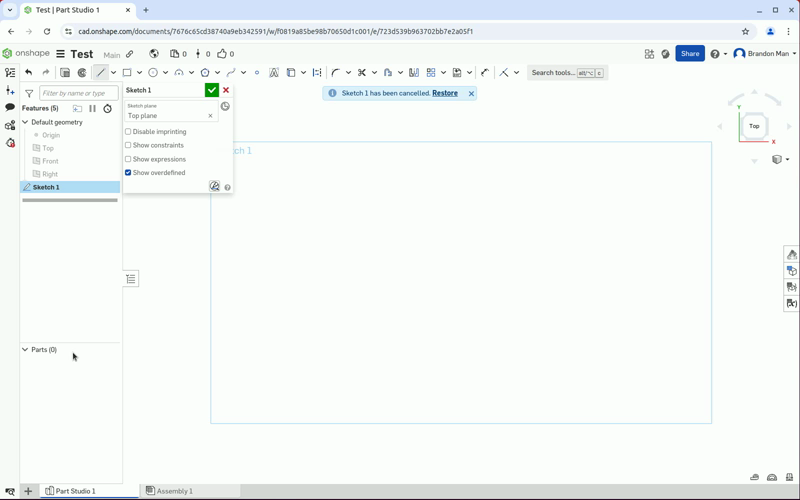
mouse_move(348, 395)
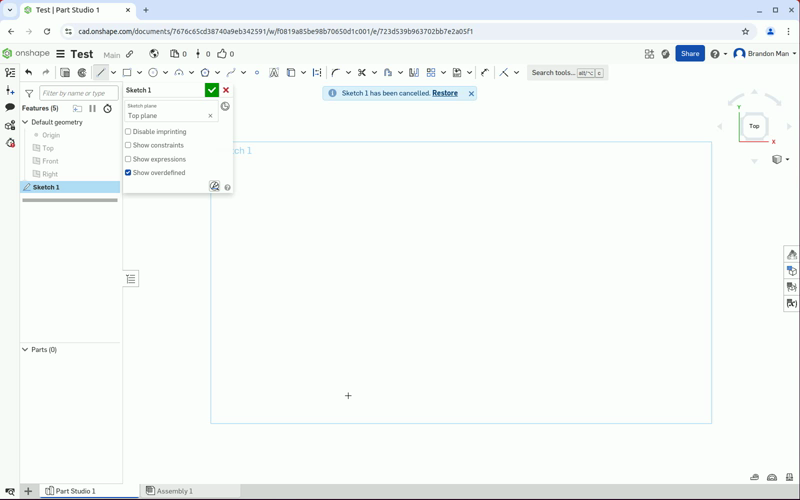
click(348, 395)
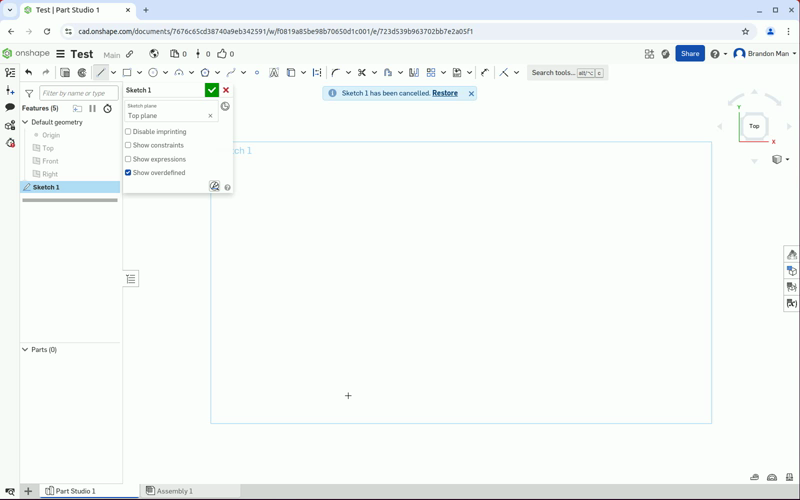
key_up(shift)
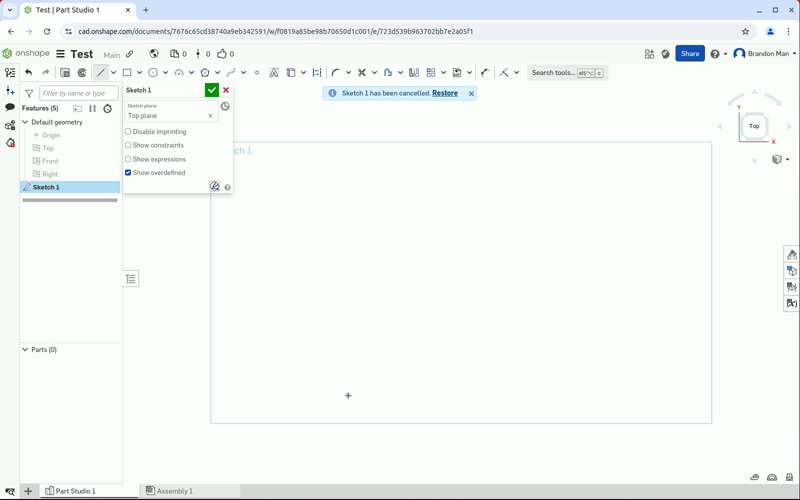
key_down(shift)
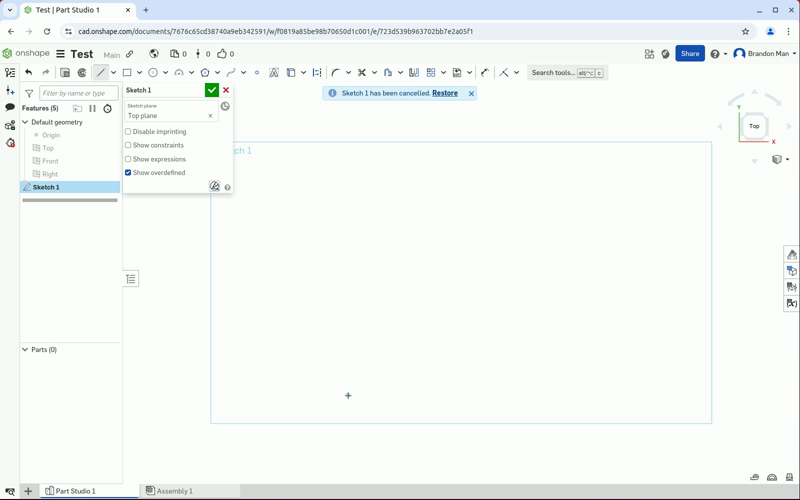
mouse_move(572, 395)
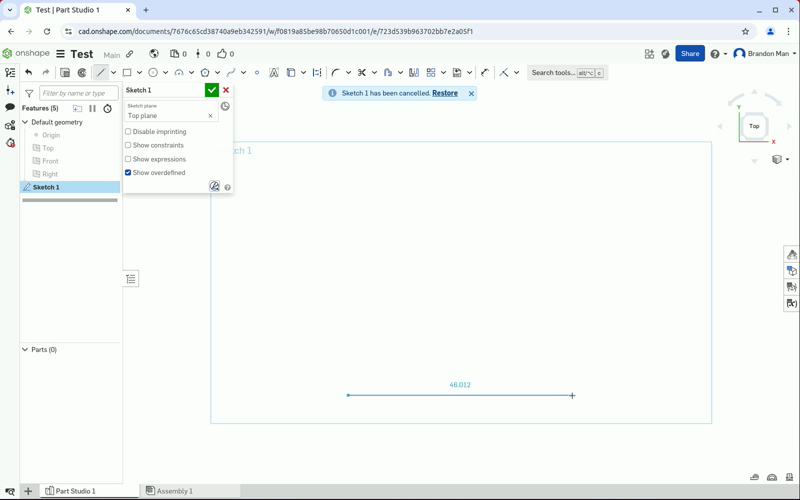
click(572, 395)
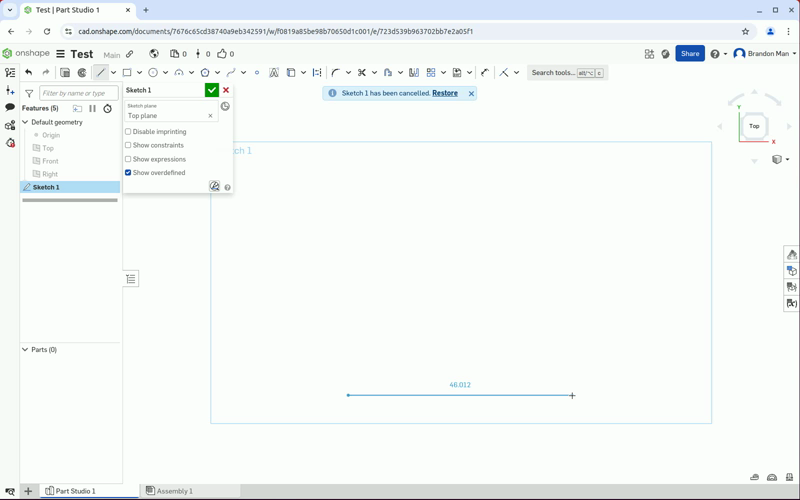
key_up(shift)
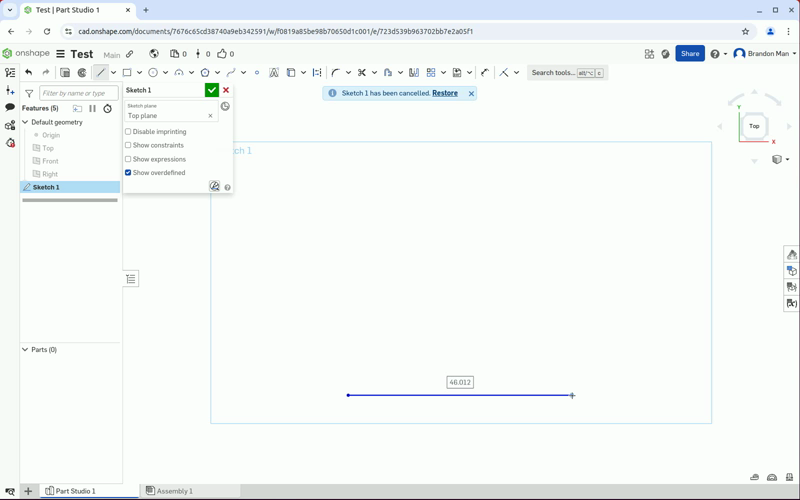
key_down(shift)
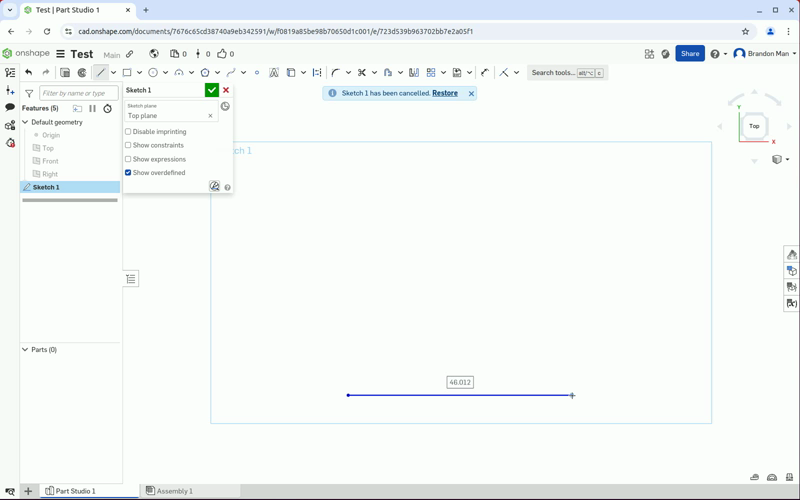
mouse_move(572, 171)
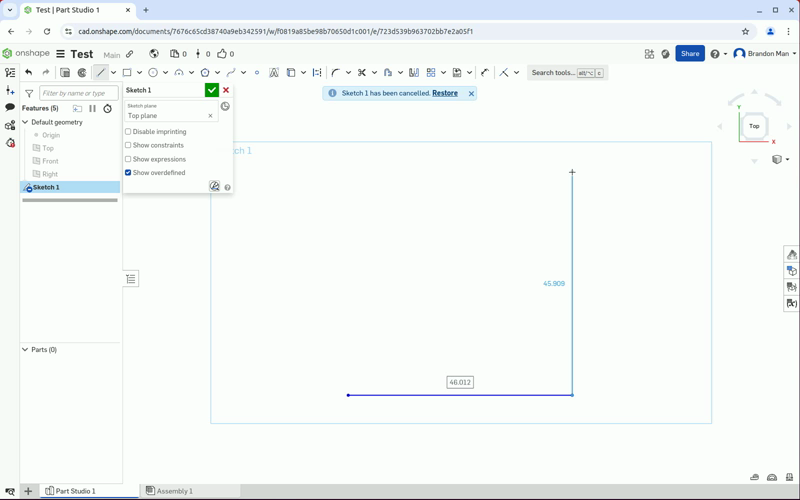
click(572, 171)
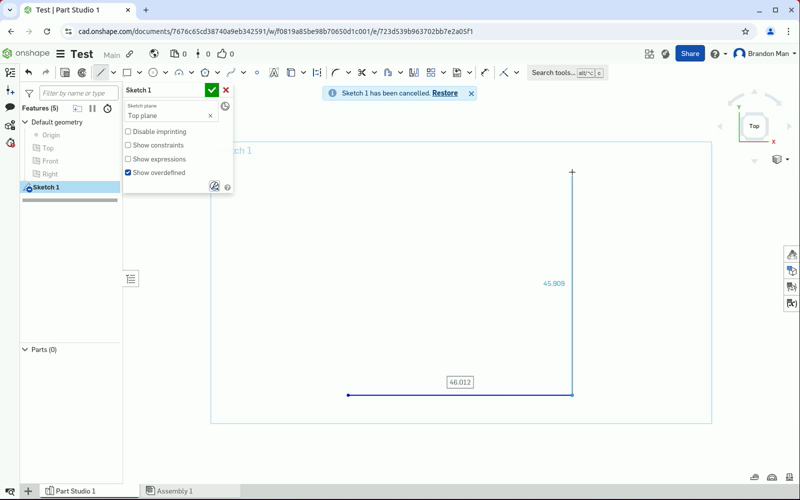
key_up(shift)
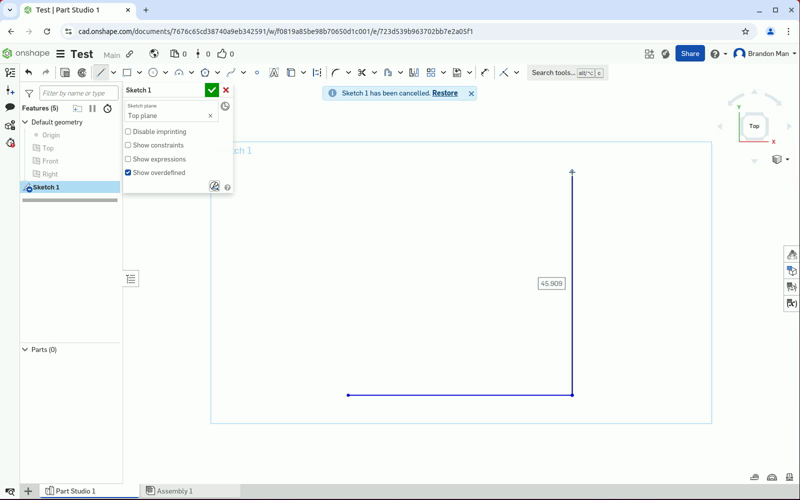
key_down(shift)
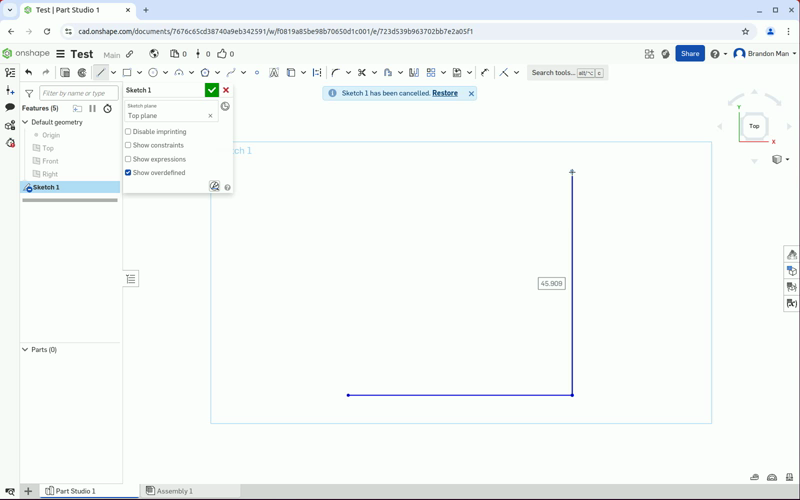
mouse_move(348, 171)
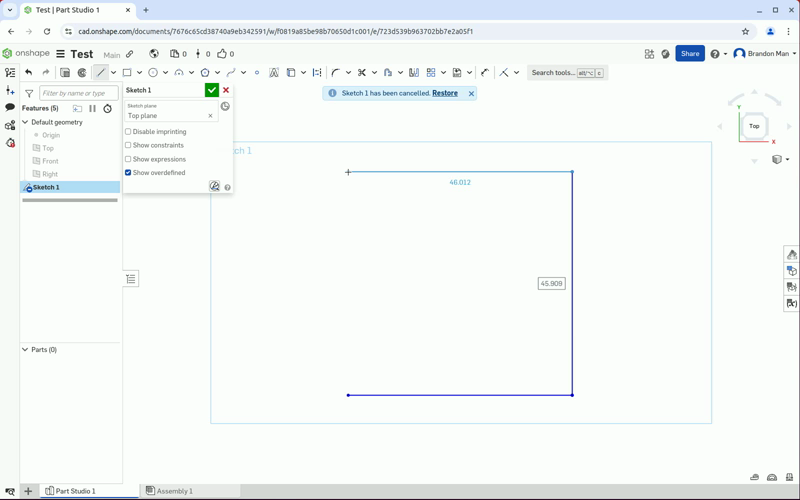
click(348, 171)
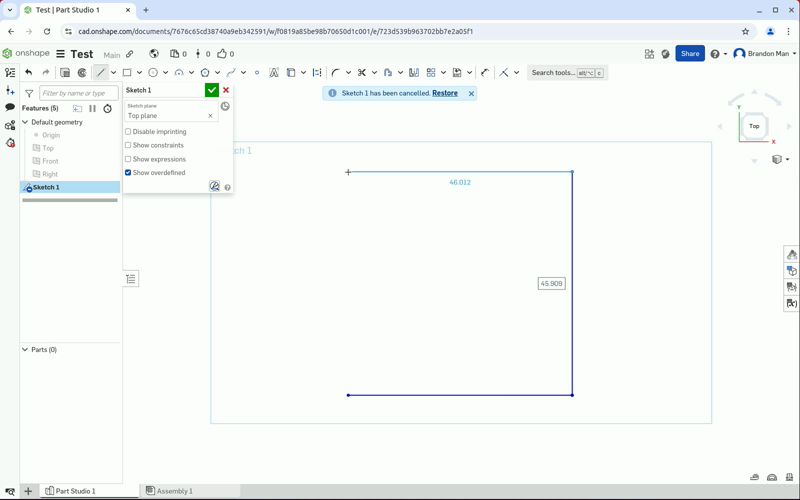
key_up(shift)
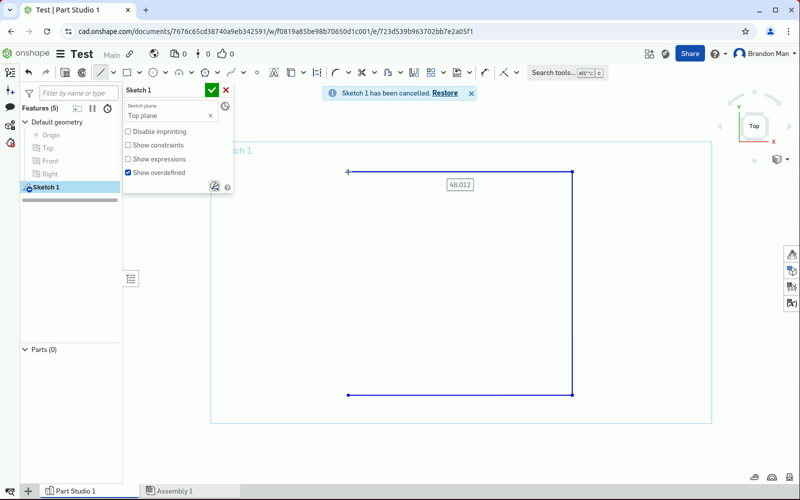
key_down(shift)
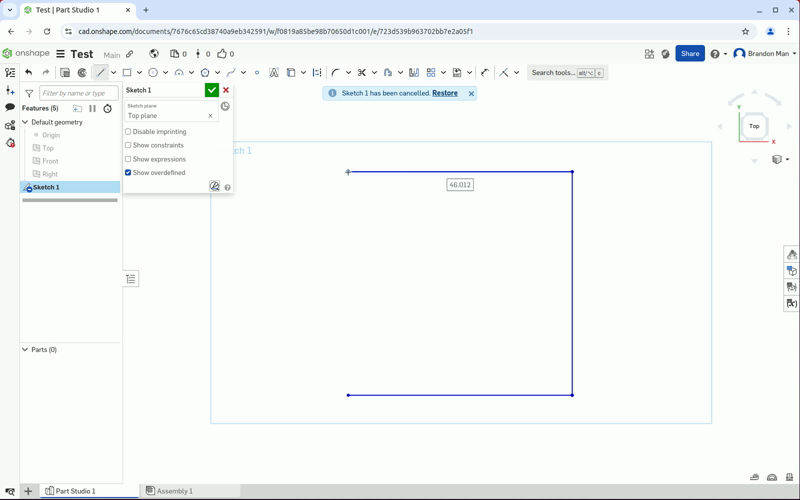
mouse_move(348, 395)
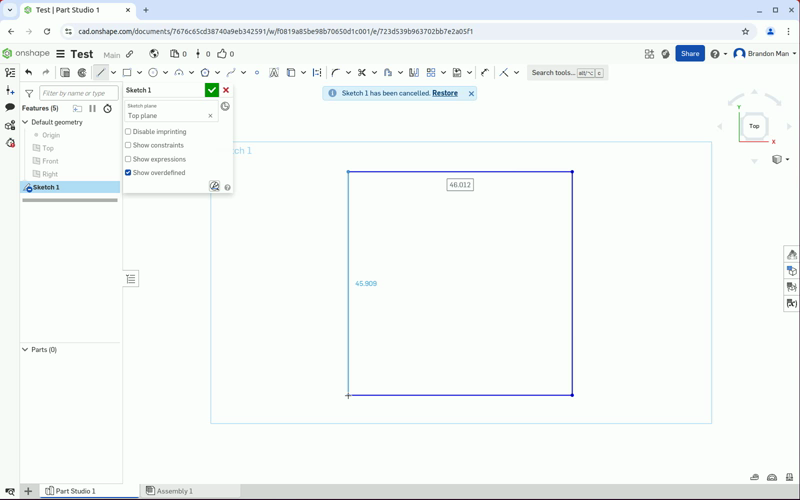
key_up(shift)
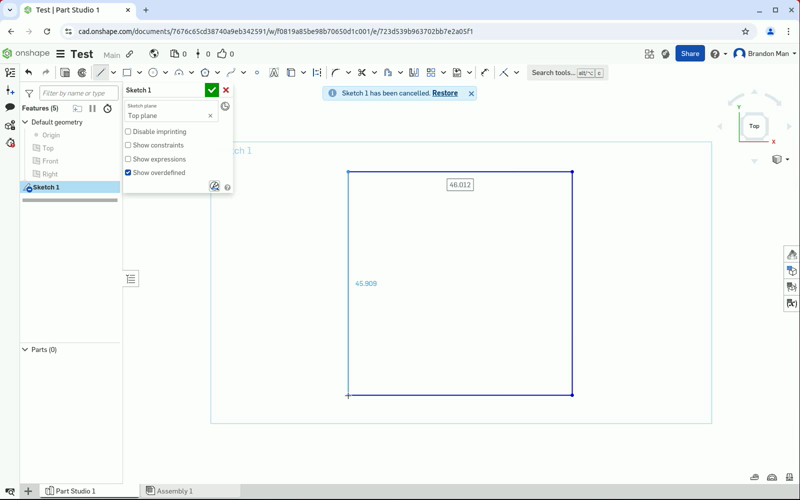
click(348, 395)
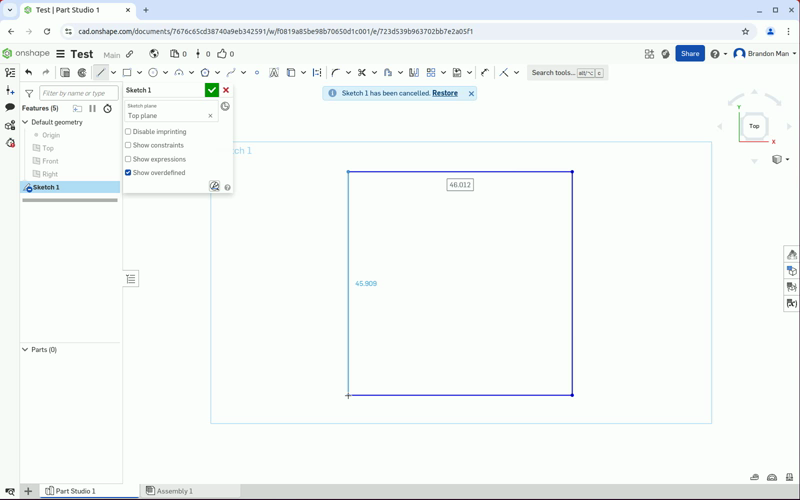
key(esc)
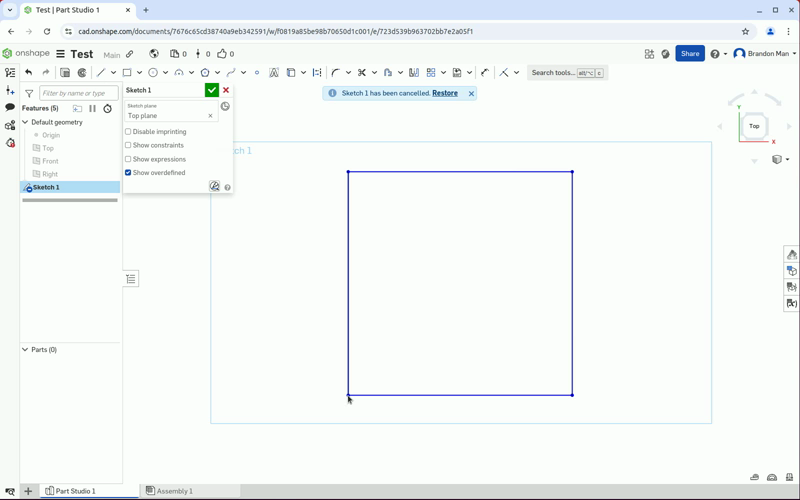
key(l)
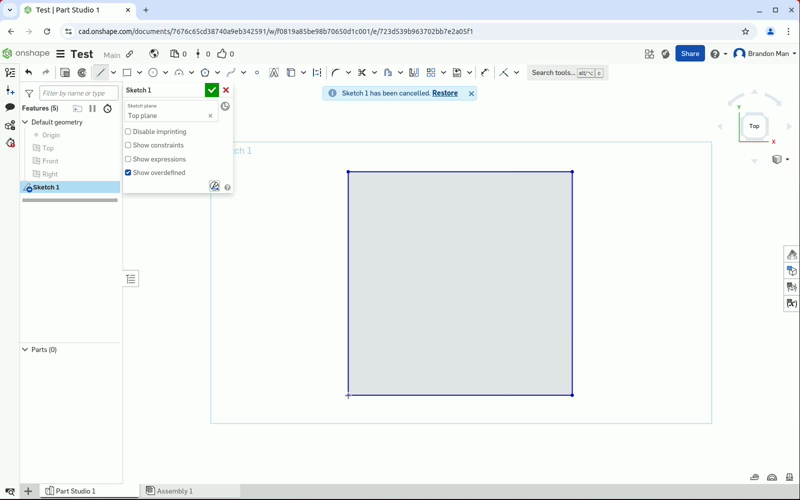
key_down(shift)
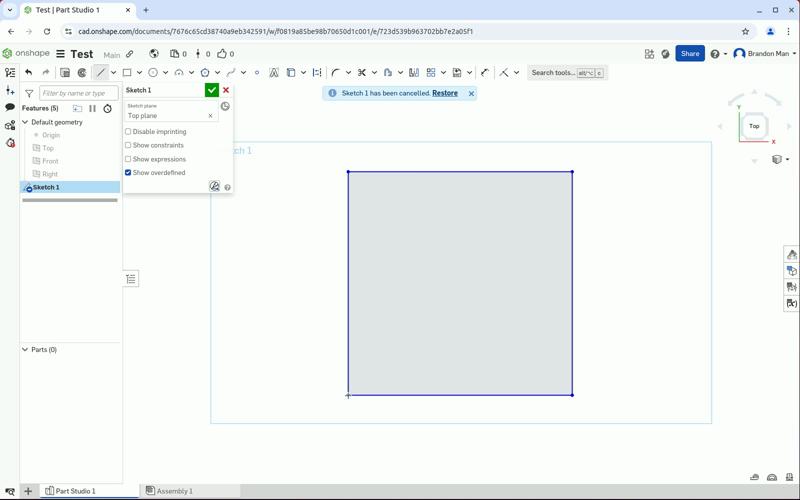
mouse_move(362, 381)
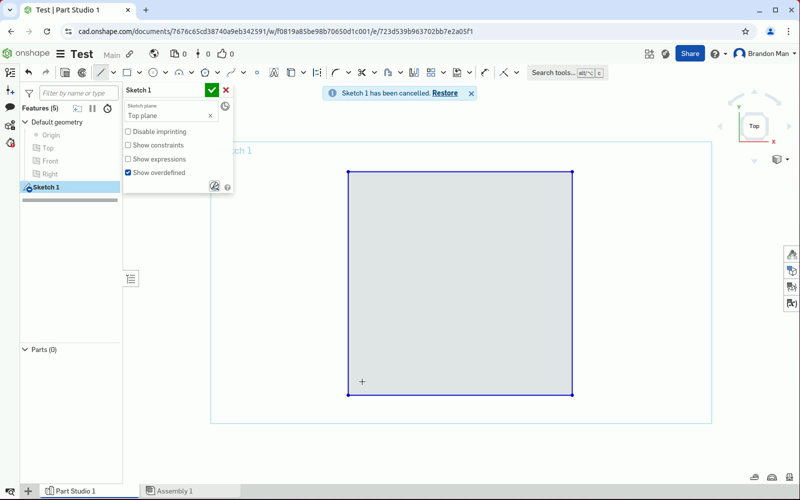
click(362, 381)
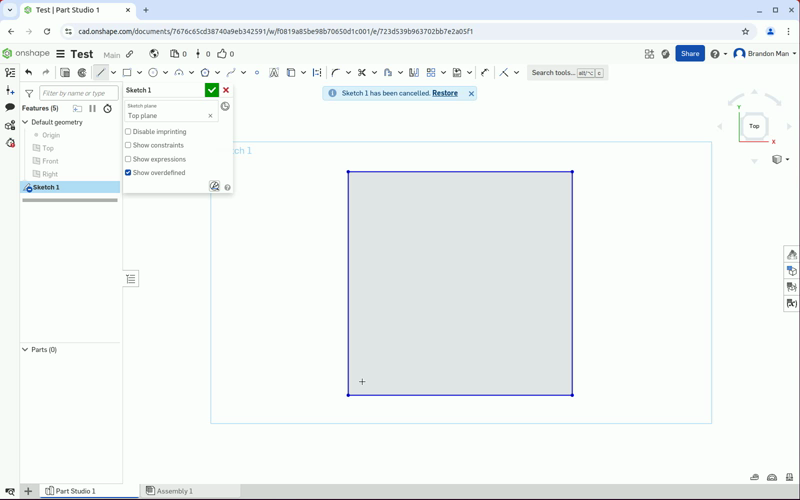
key_up(shift)
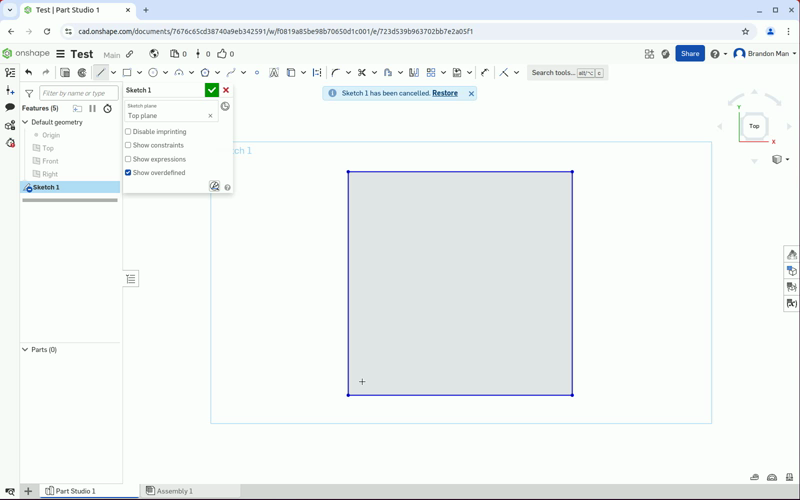
key_down(shift)
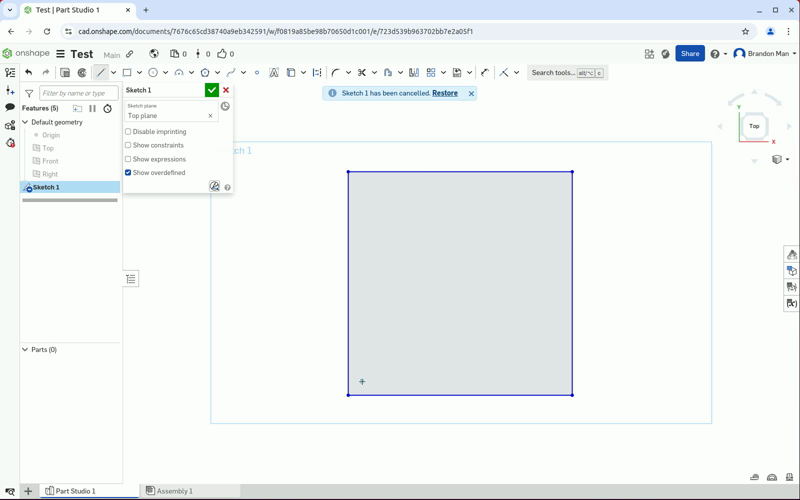
mouse_move(558, 381)
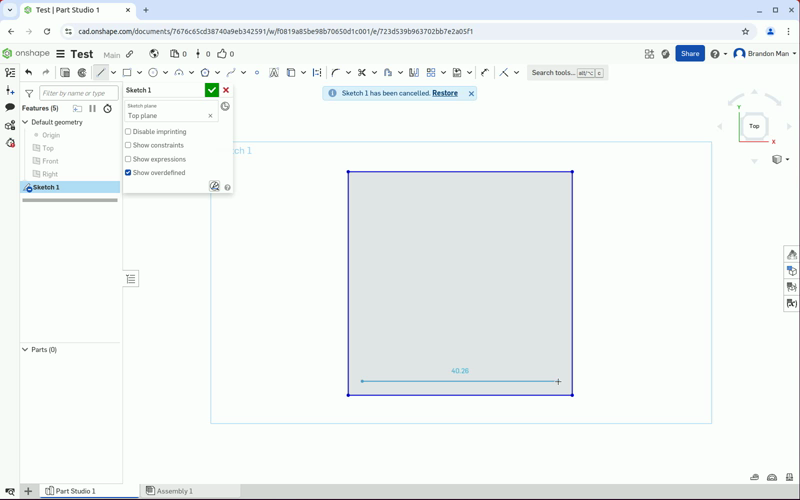
click(558, 381)
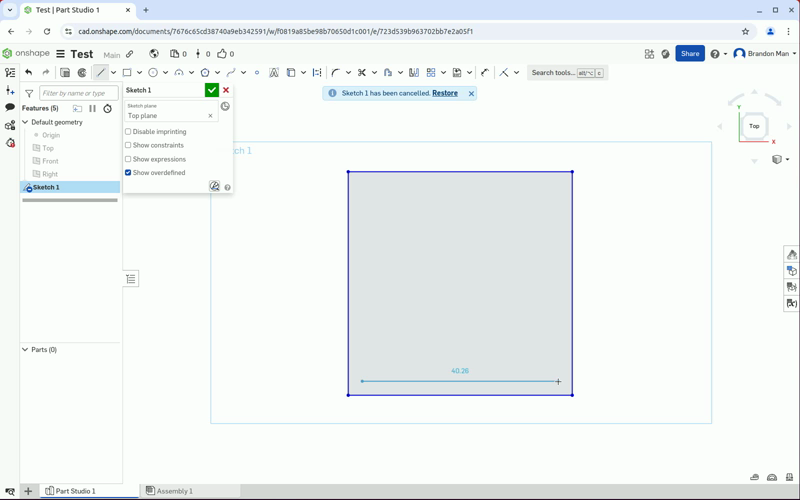
key_up(shift)
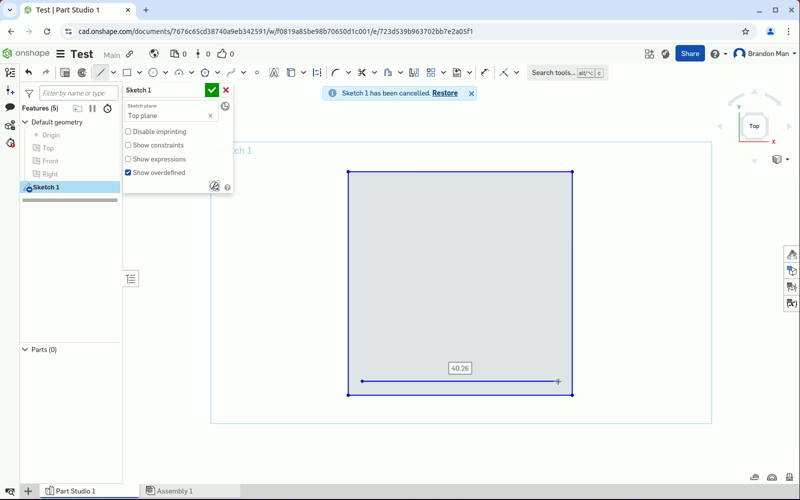
key_down(shift)
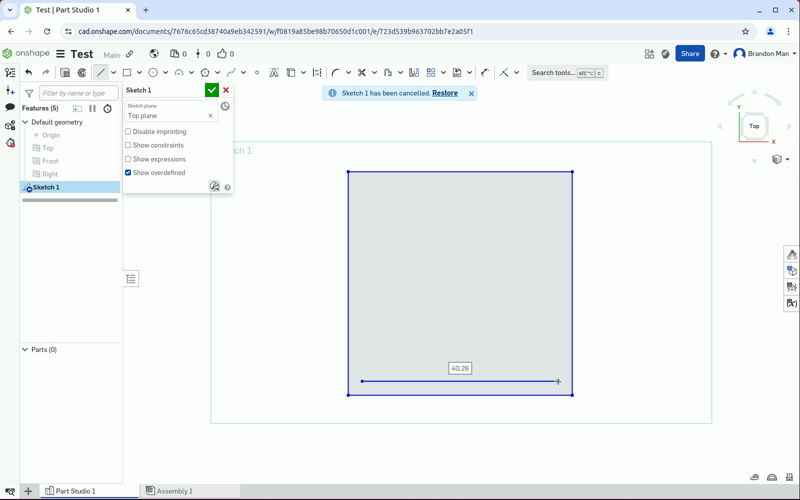
mouse_move(558, 185)
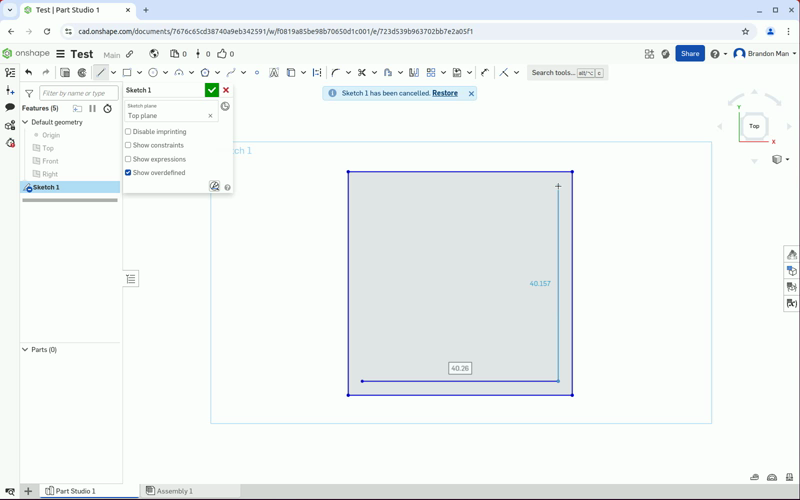
click(558, 185)
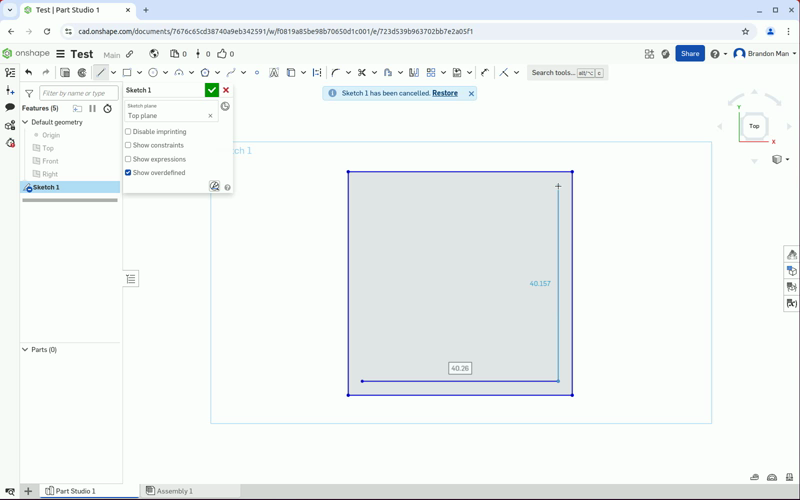
key_up(shift)
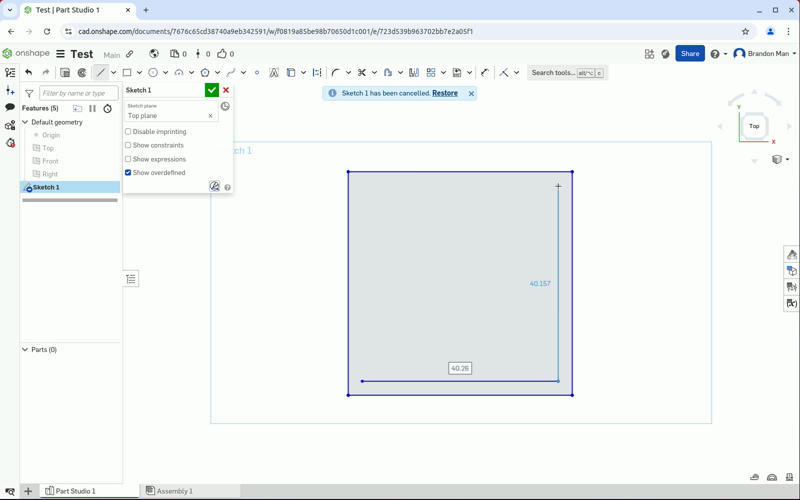
key_down(shift)
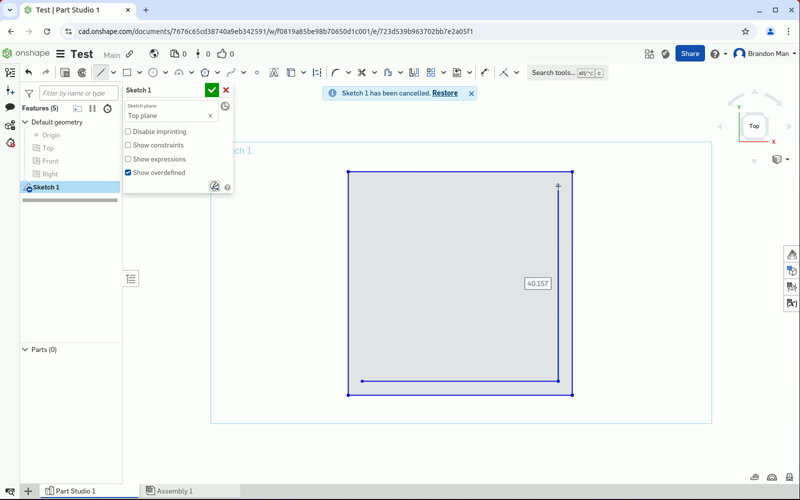
mouse_move(362, 185)
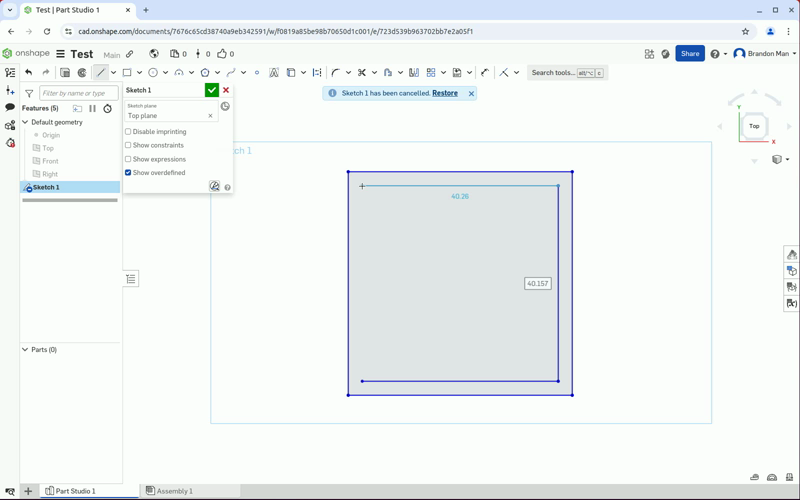
click(362, 185)
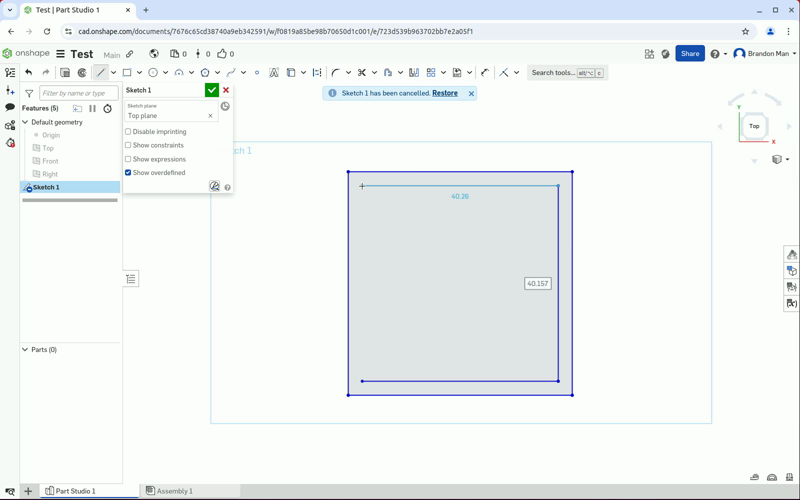
key_up(shift)
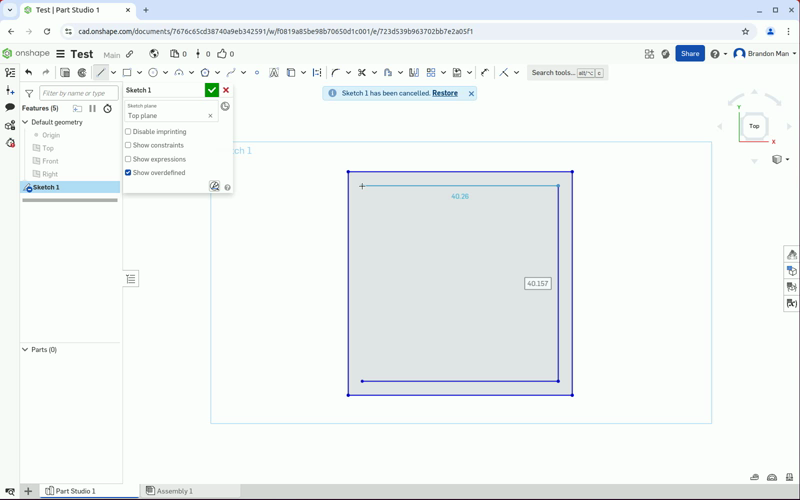
key_down(shift)
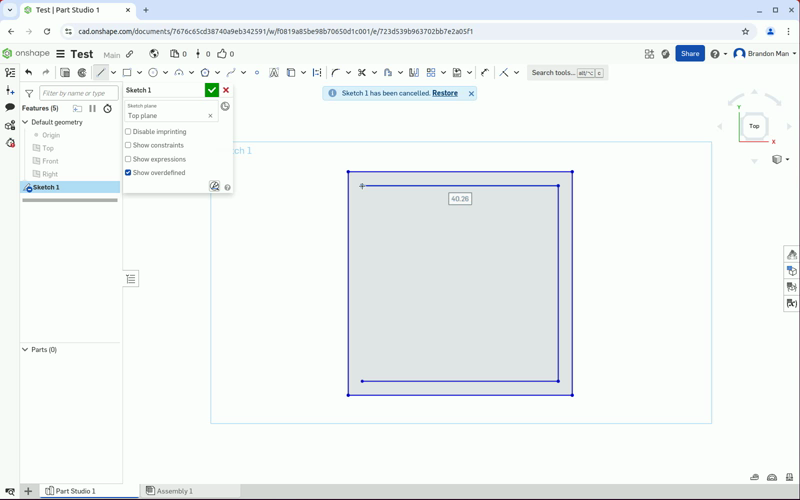
mouse_move(362, 381)
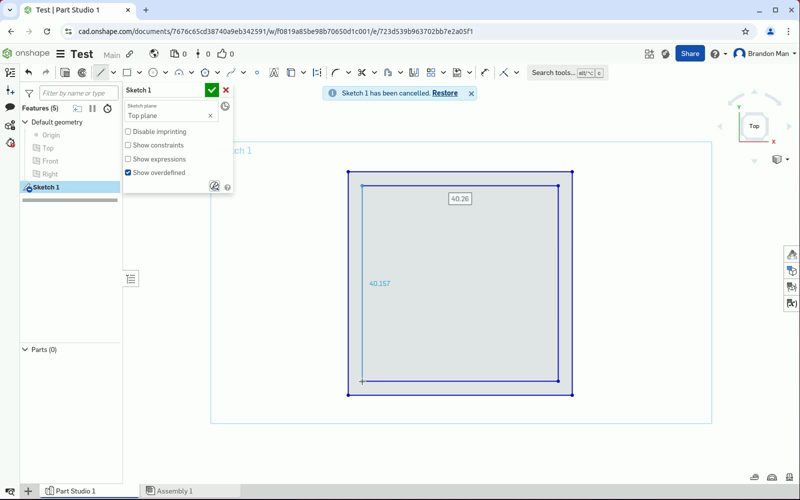
key_up(shift)
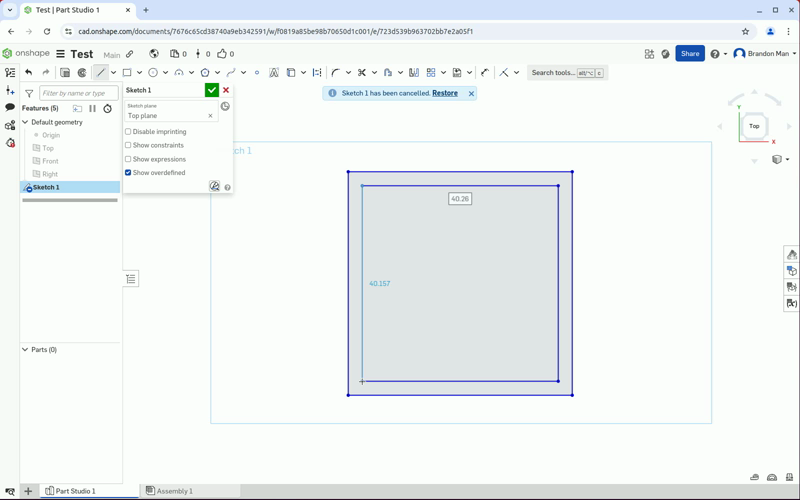
click(362, 381)
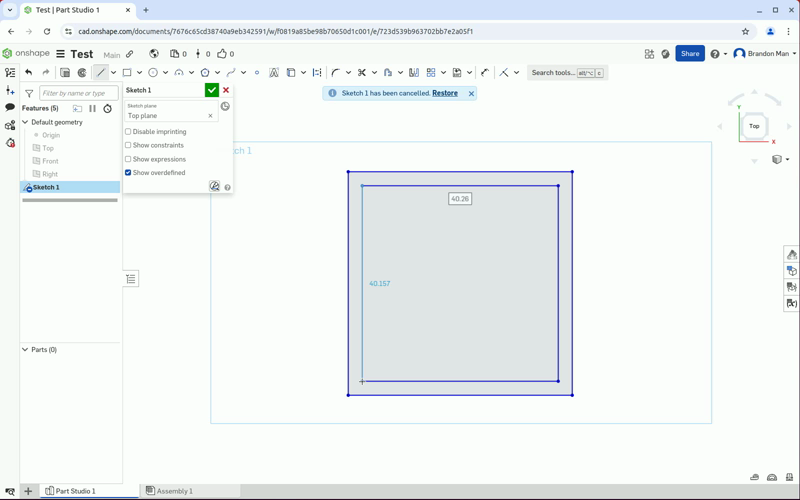
key(esc)
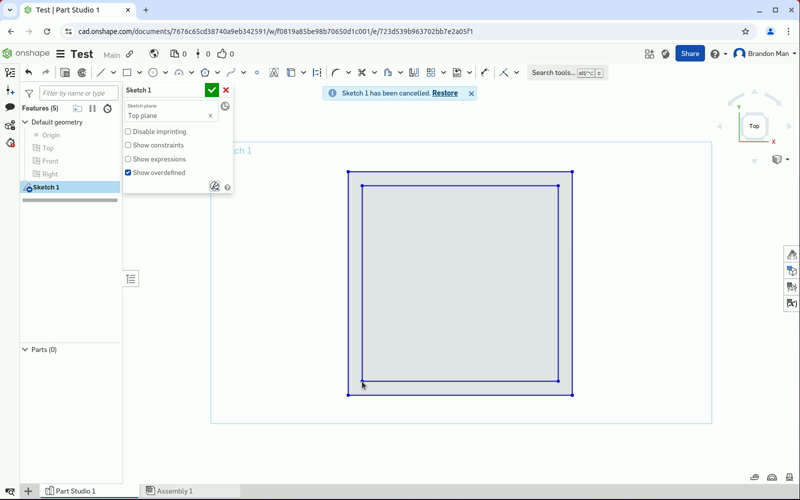
mouse_move(356, 387)
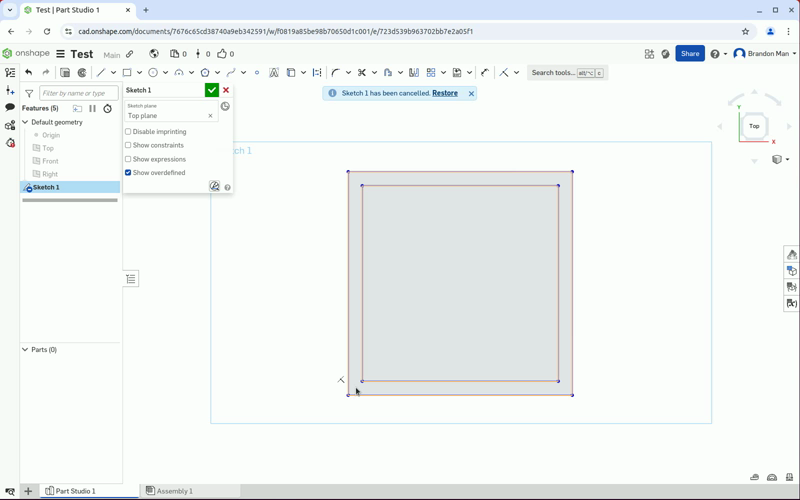
click(356, 387)
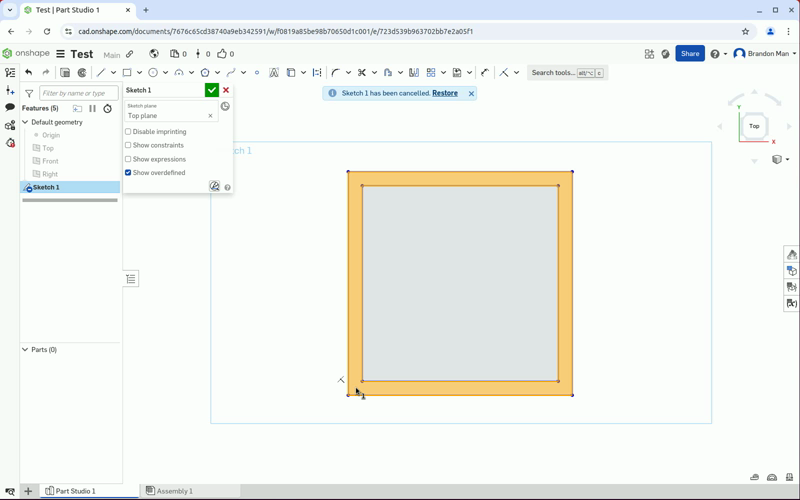
mouse_move(73, 352)
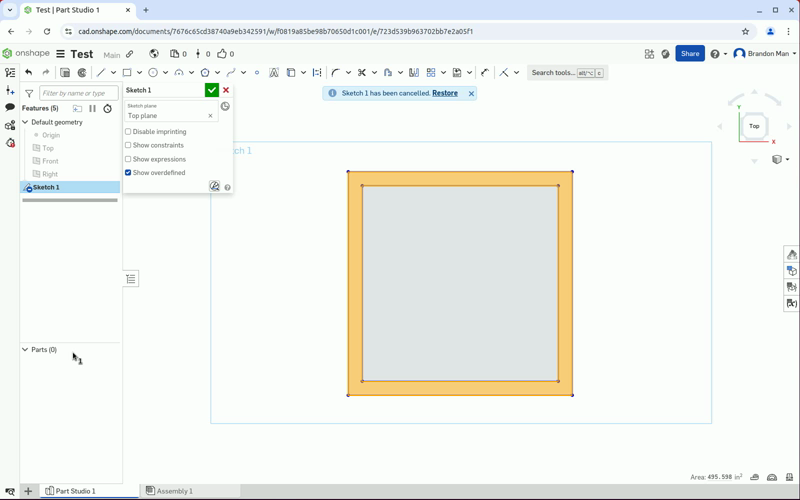
key(shift+y)
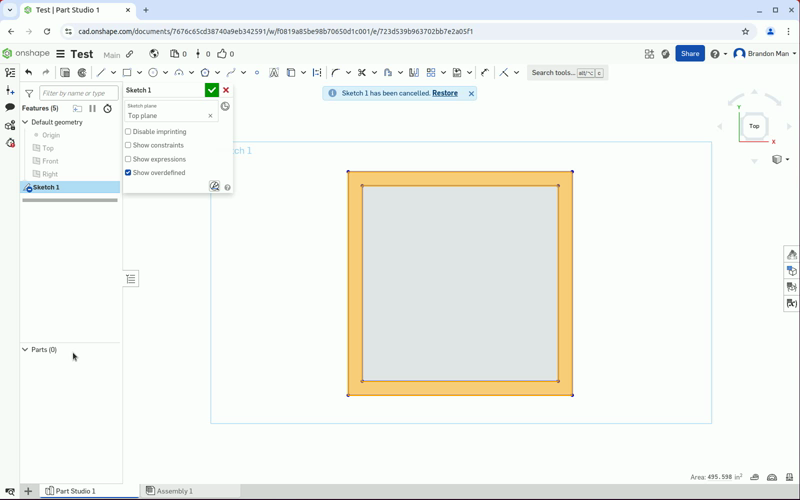
key(shift+e)
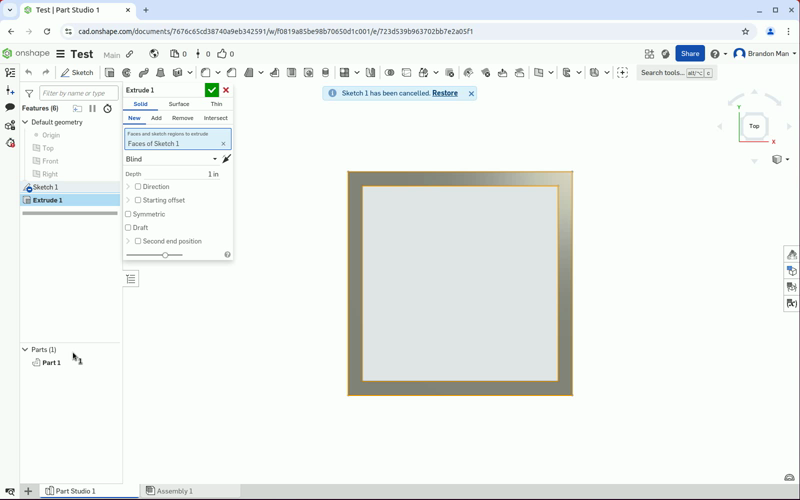
mouse_move(143, 106)
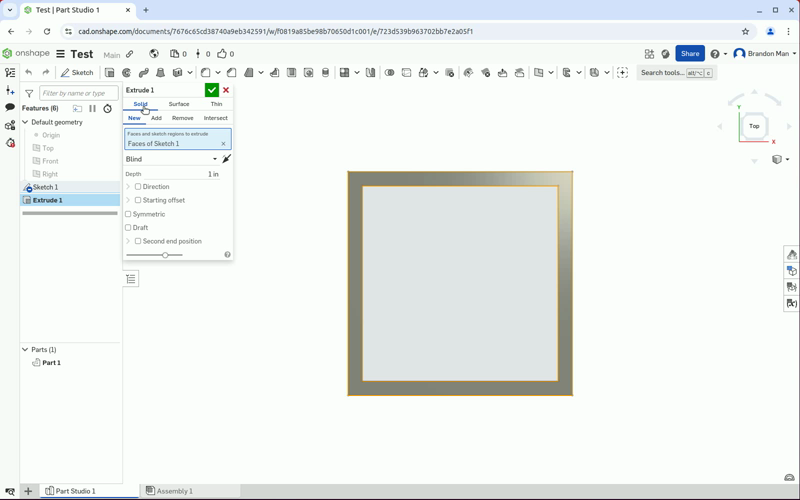
click(143, 106)
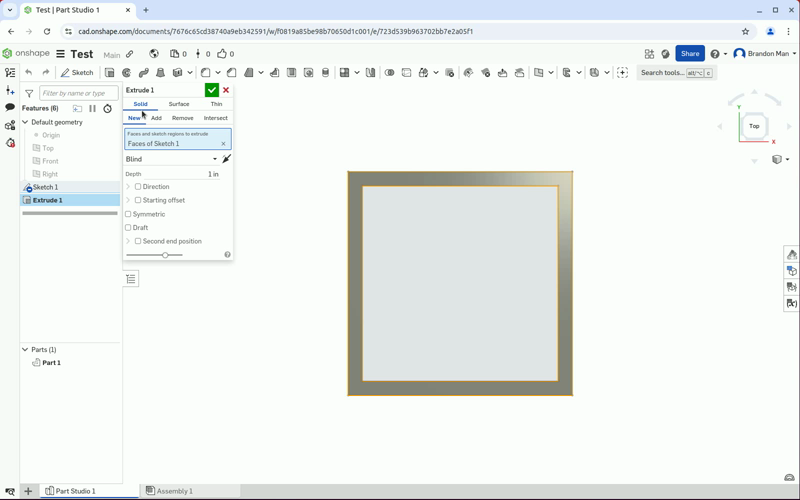
mouse_move(137, 120)
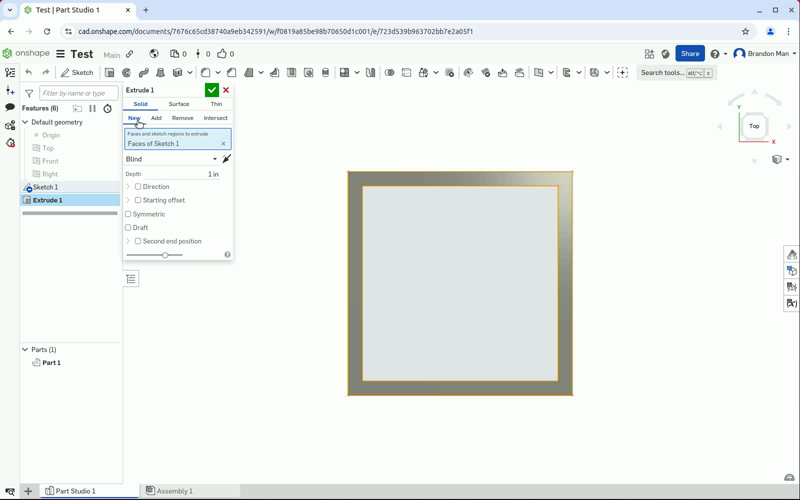
click(137, 120)
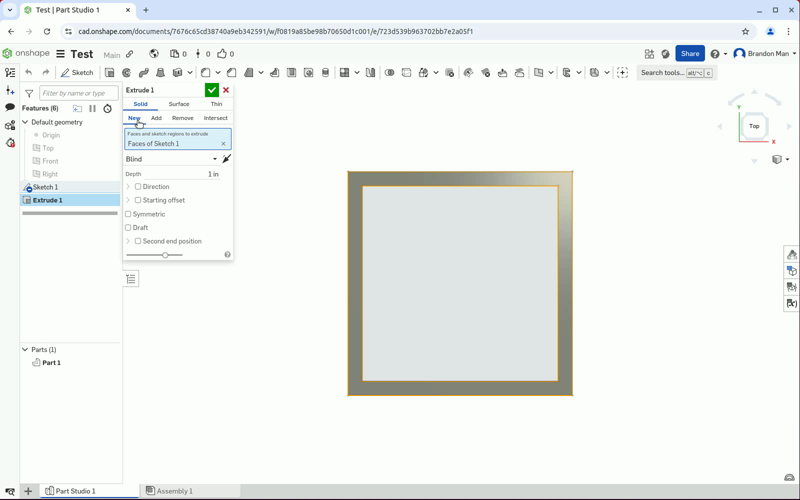
key(tab, 4)
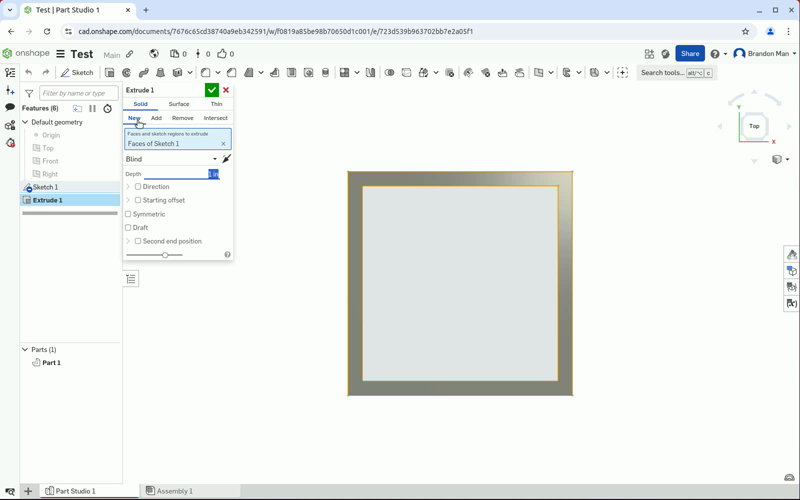
text(11.073)
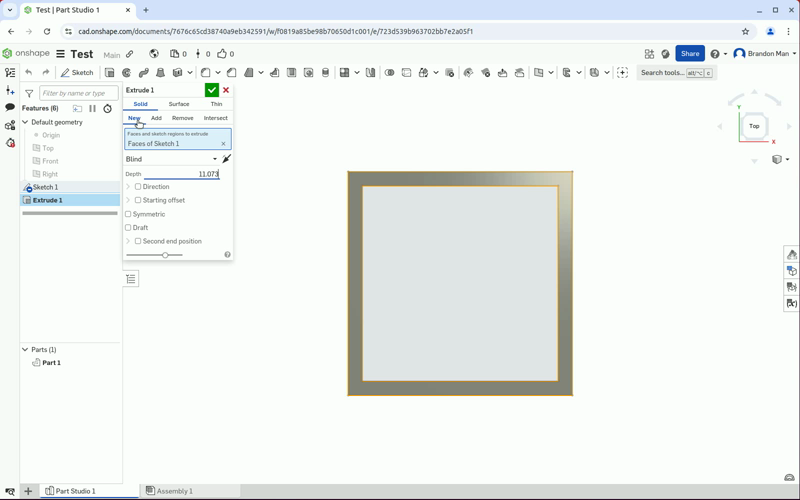
key(enter)
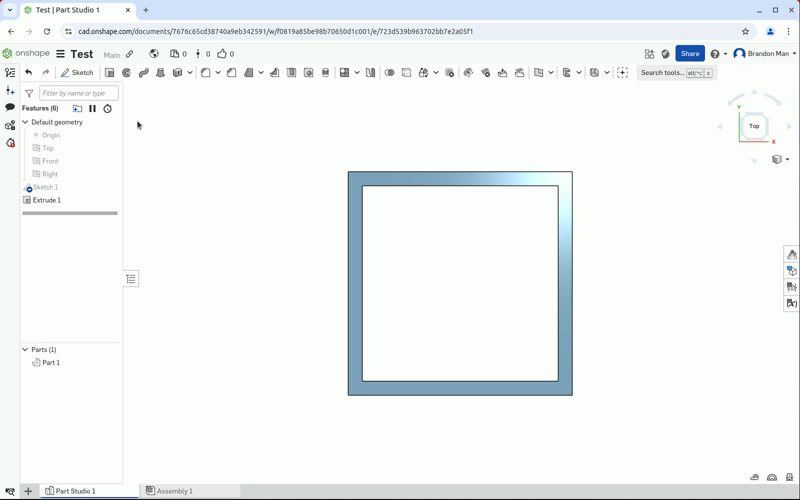
key(shift+h)
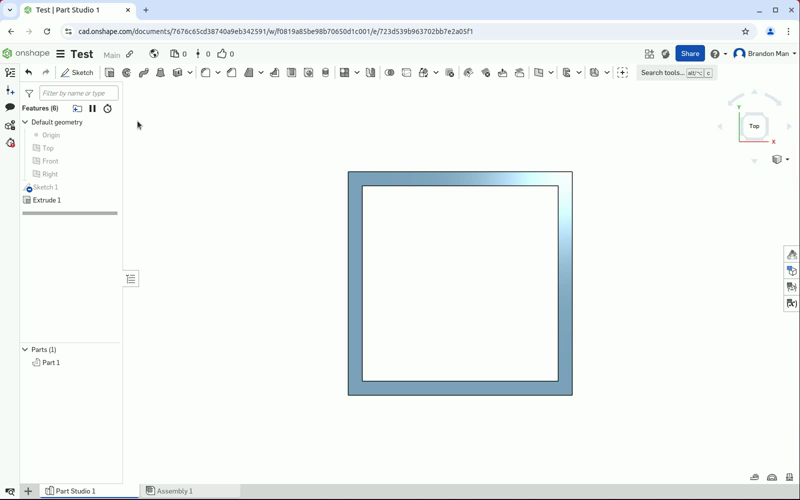
key(shift+h)
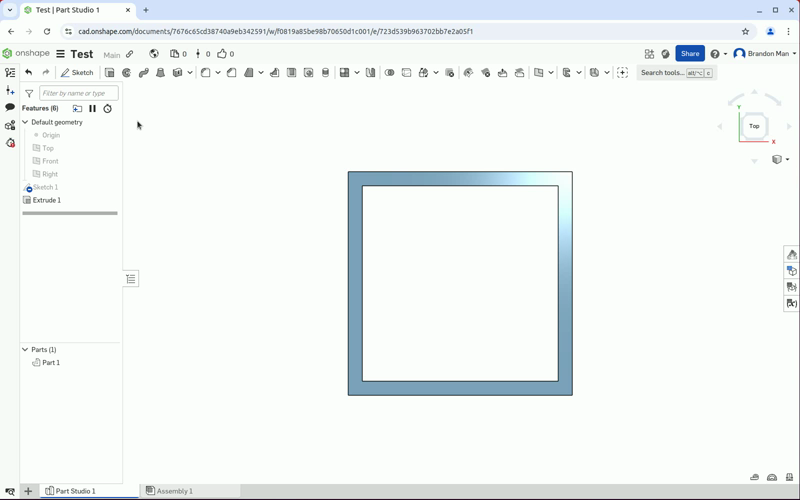
mouse_move(73, 189)
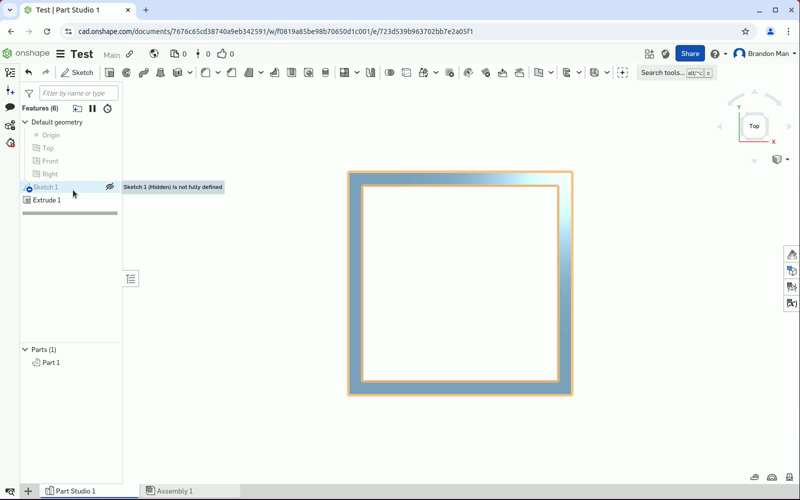
click(73, 189)
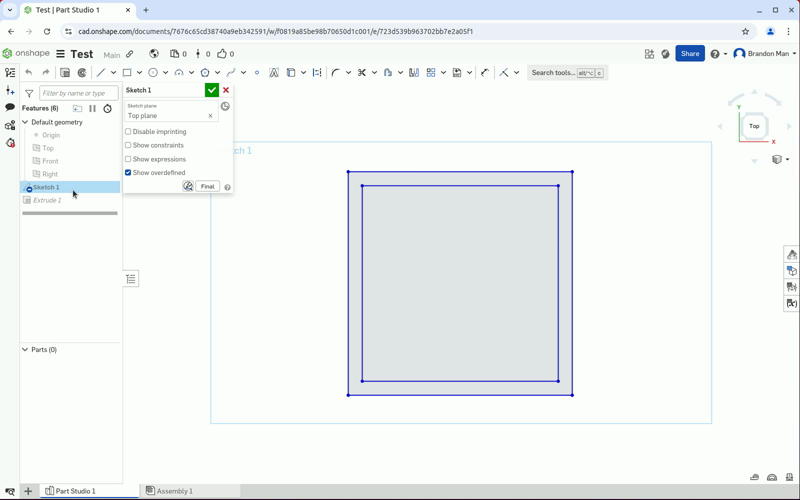
mouse_move(229, 92)
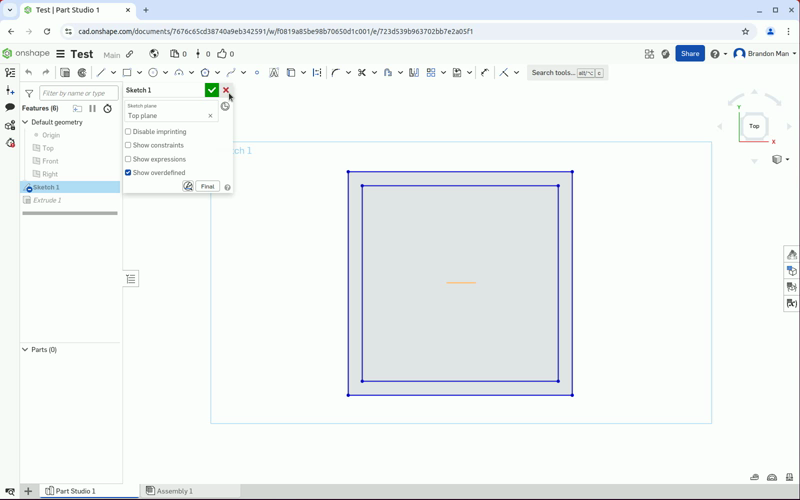
click(229, 92)
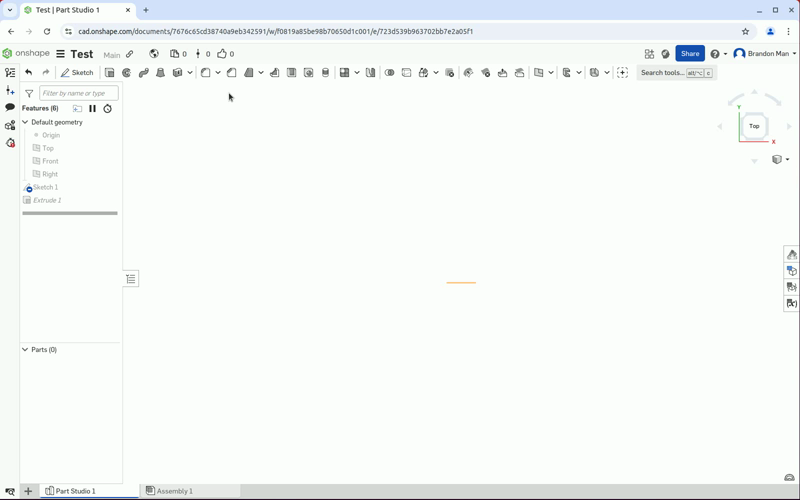
mouse_move(541, 75)
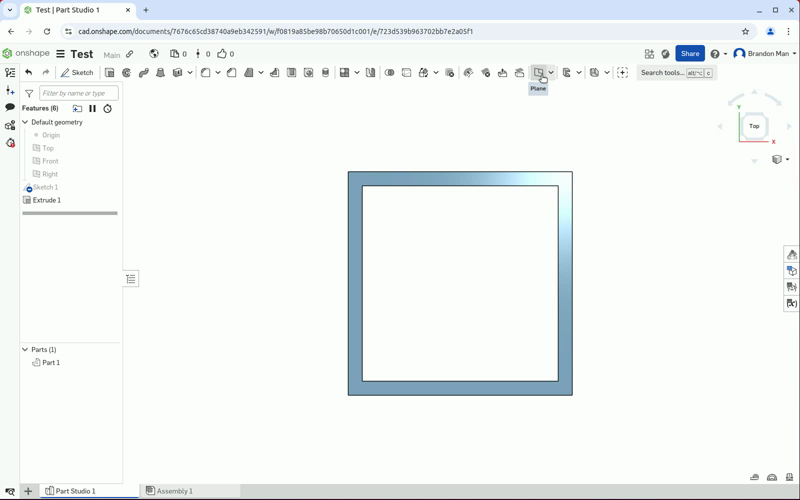
click(541, 75)
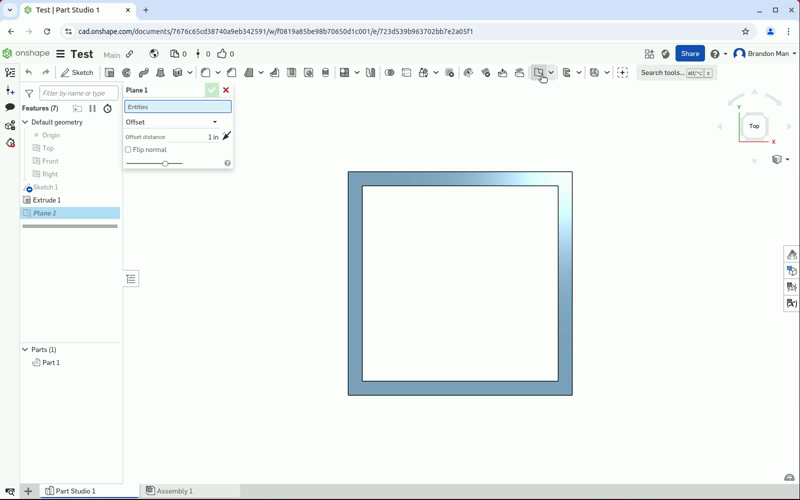
mouse_move(73, 150)
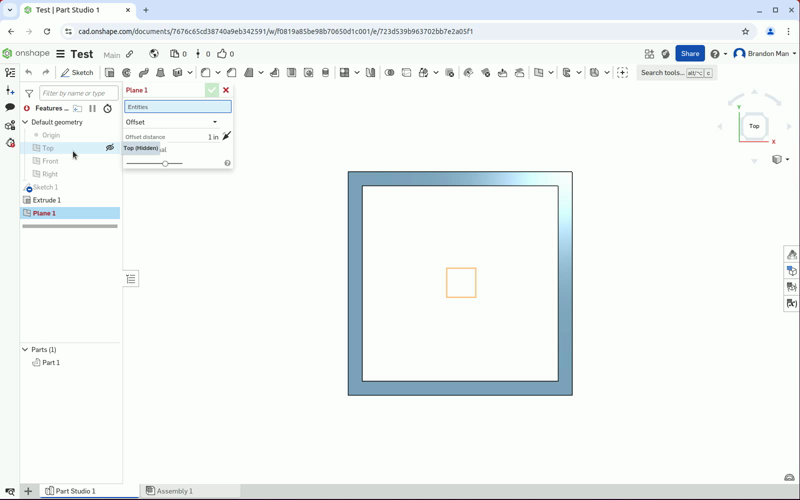
click(73, 150)
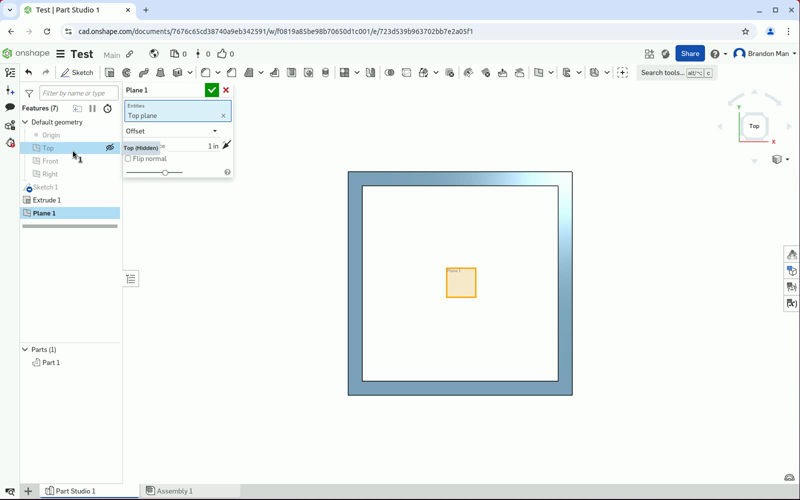
key(tab, 2)
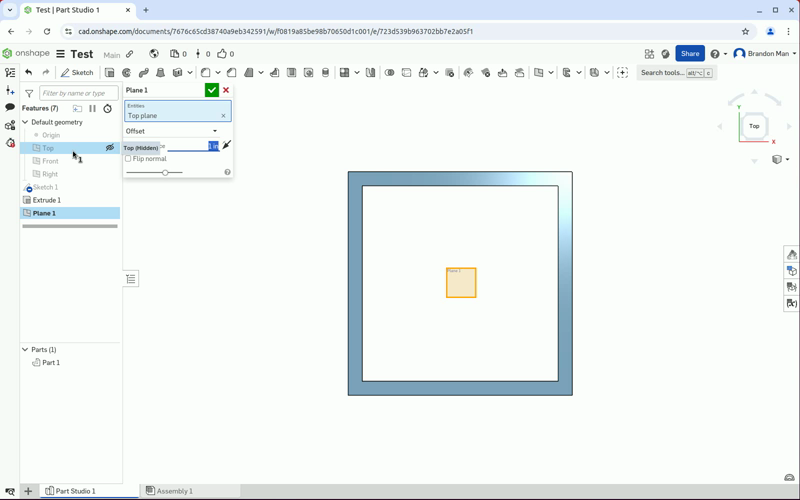
text(11.061)
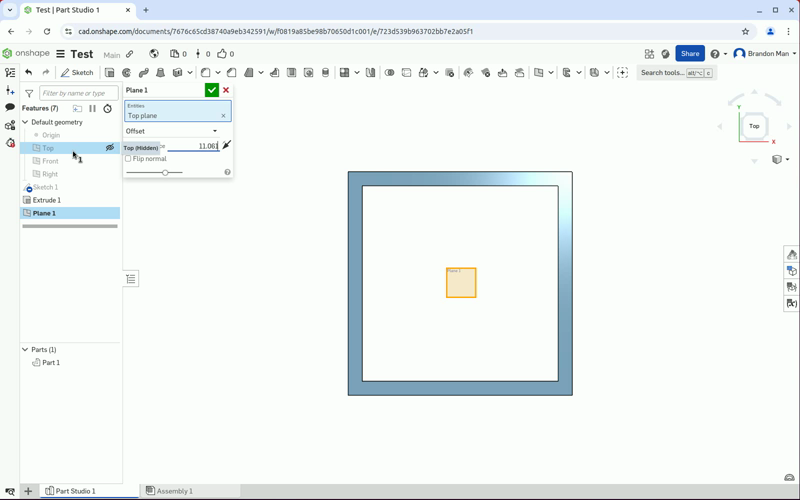
key(enter, 2)
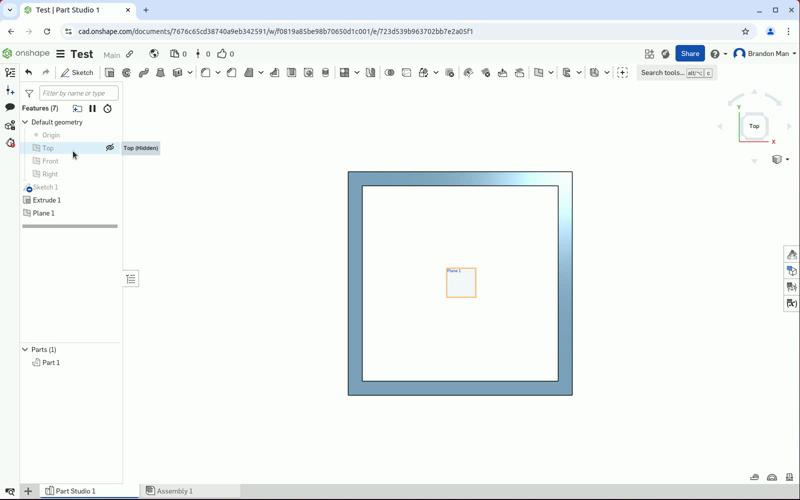
key(shift+s)
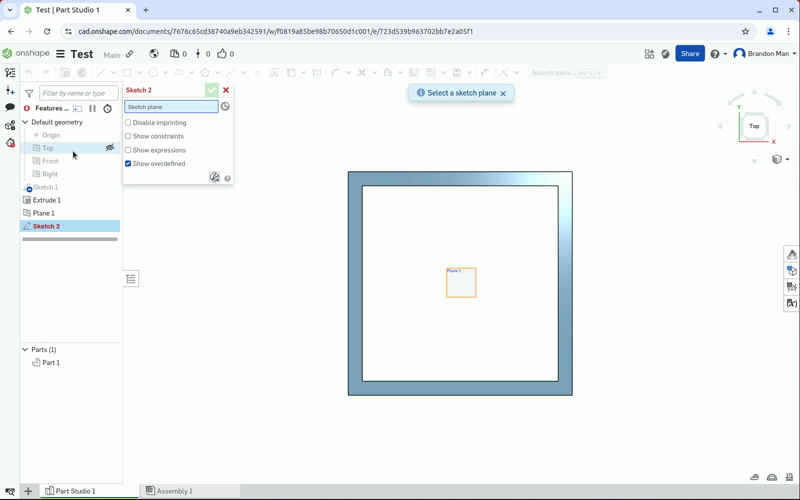
mouse_move(73, 215)
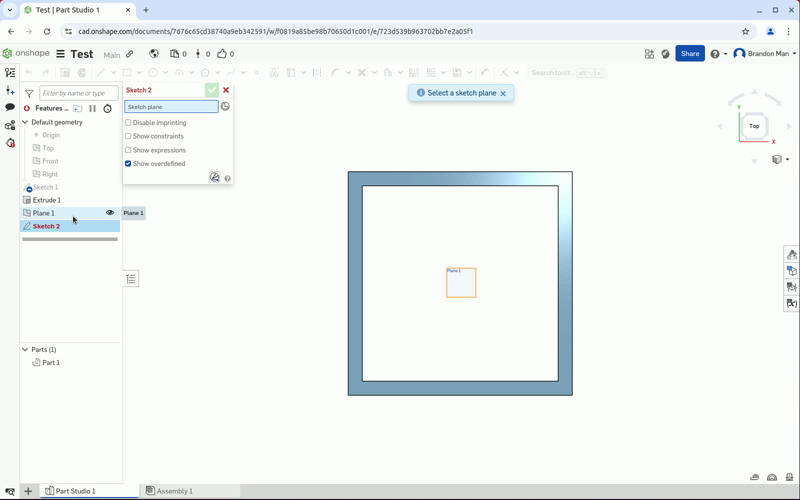
click(73, 215)
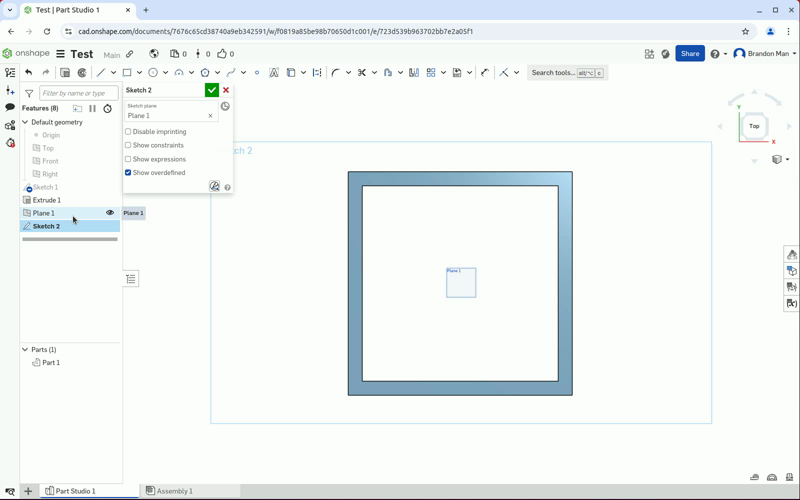
mouse_move(73, 352)
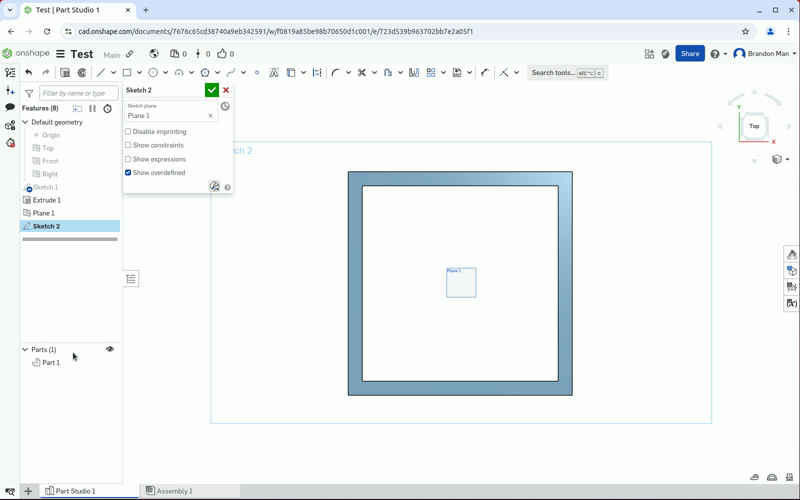
key(y)
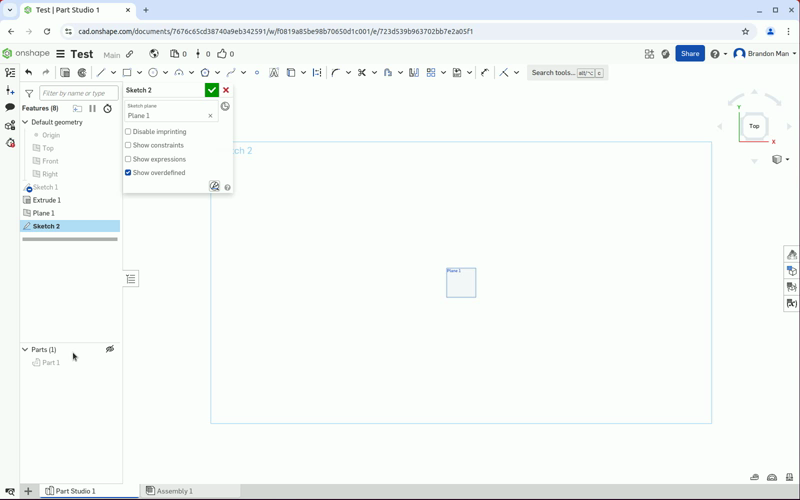
key(l)
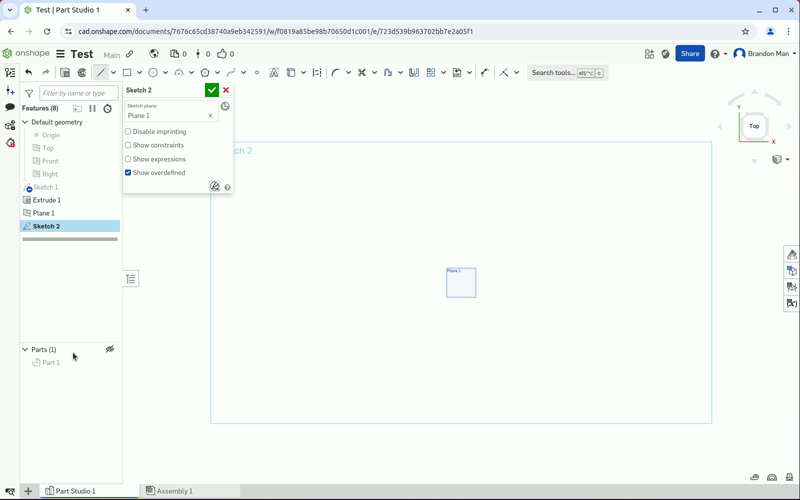
key_down(shift)
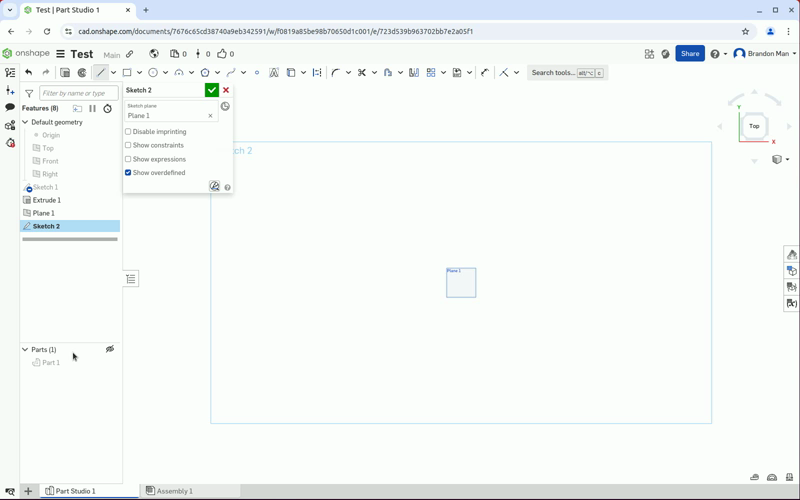
mouse_move(356, 195)
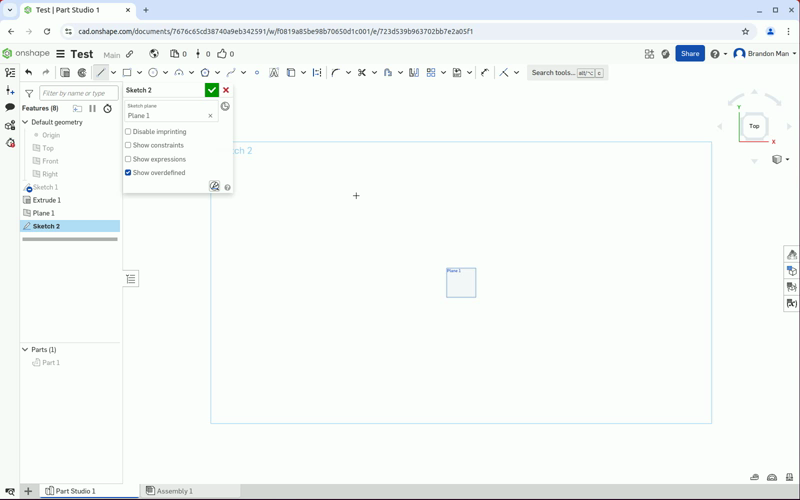
click(356, 195)
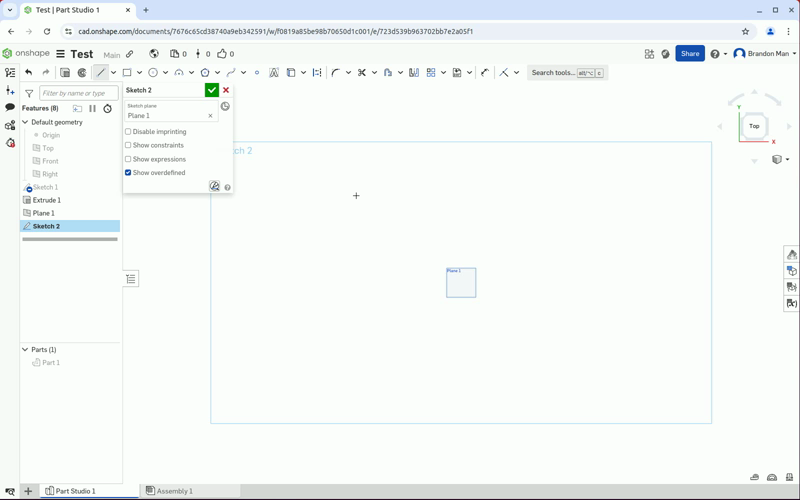
key_up(shift)
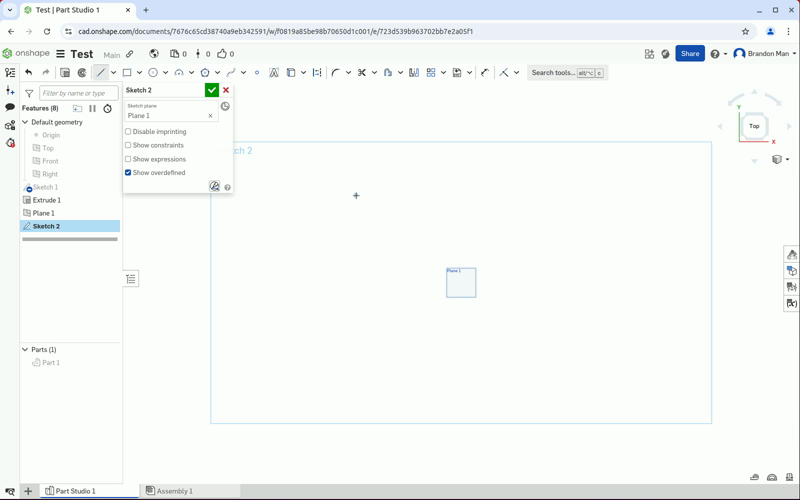
key_down(shift)
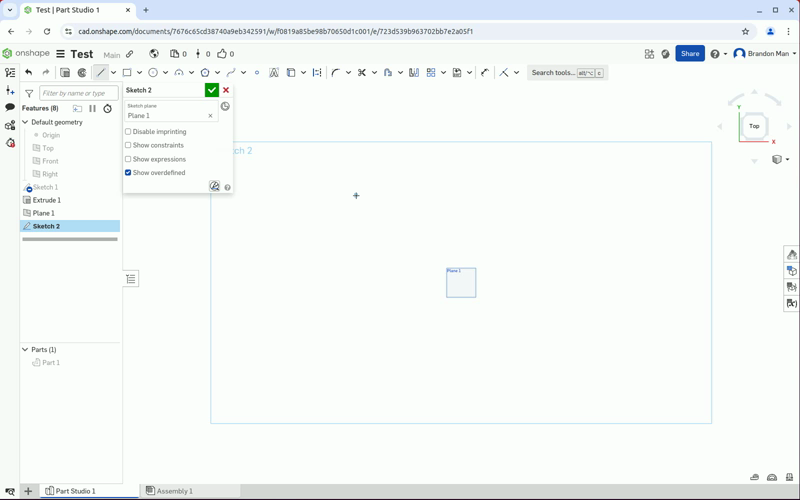
mouse_move(386, 195)
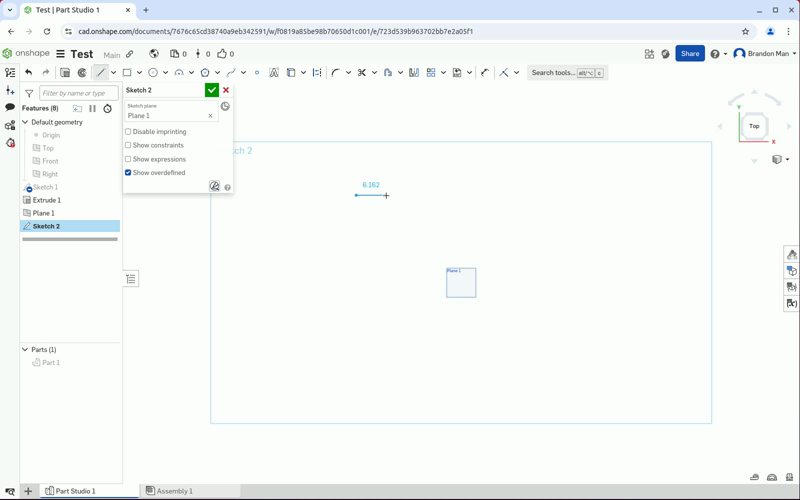
mouse_move(362, 195)
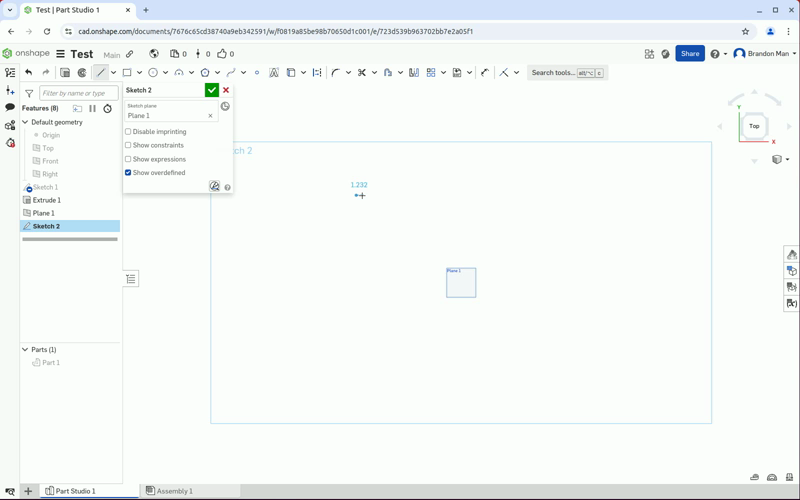
scroll(6)
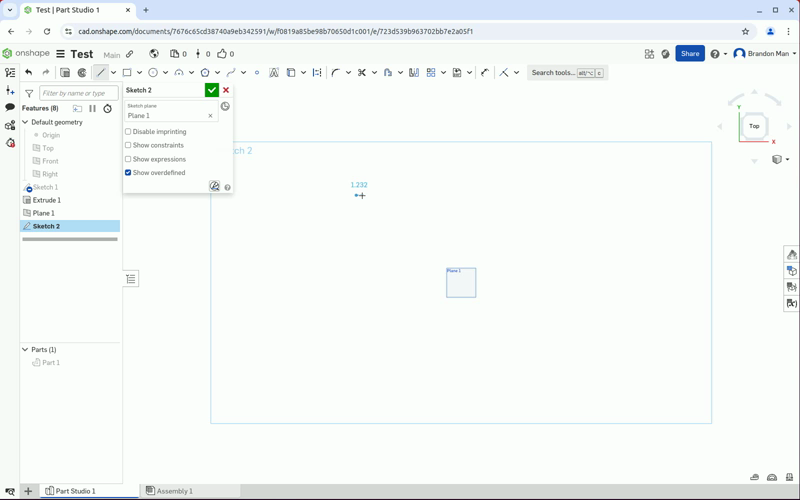
scroll(6)
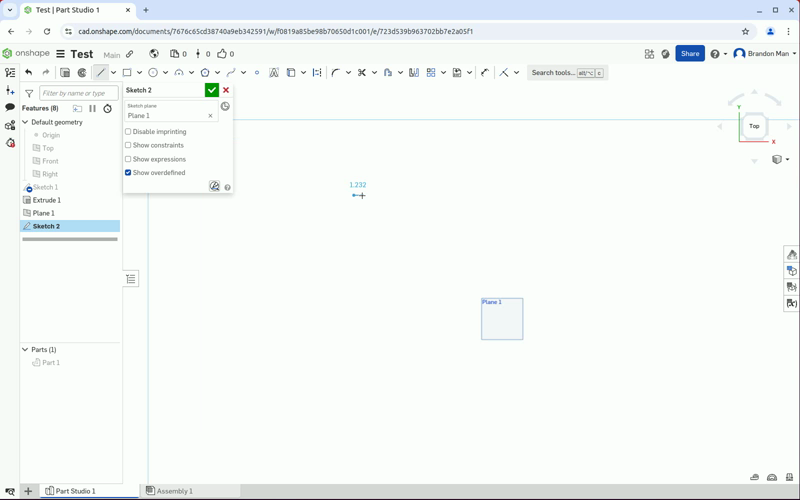
scroll(6)
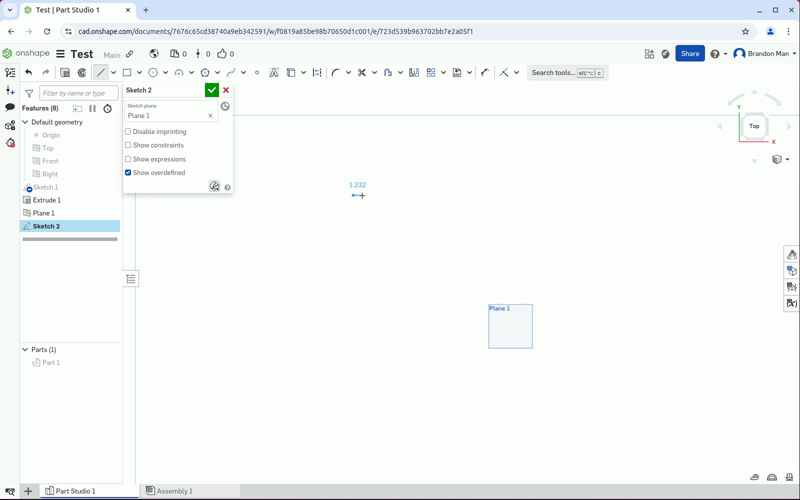
scroll(6)
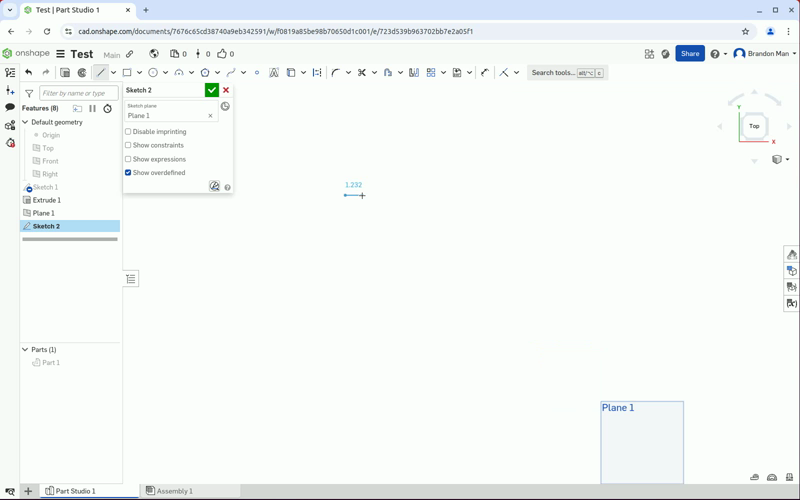
scroll(6)
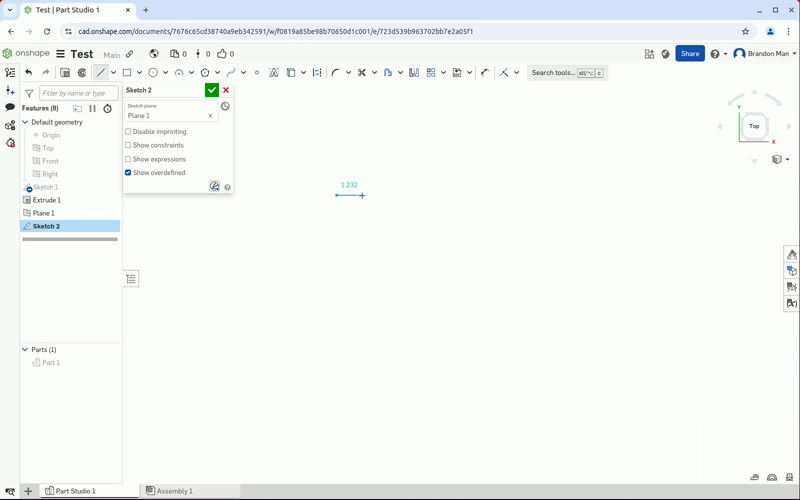
scroll(6)
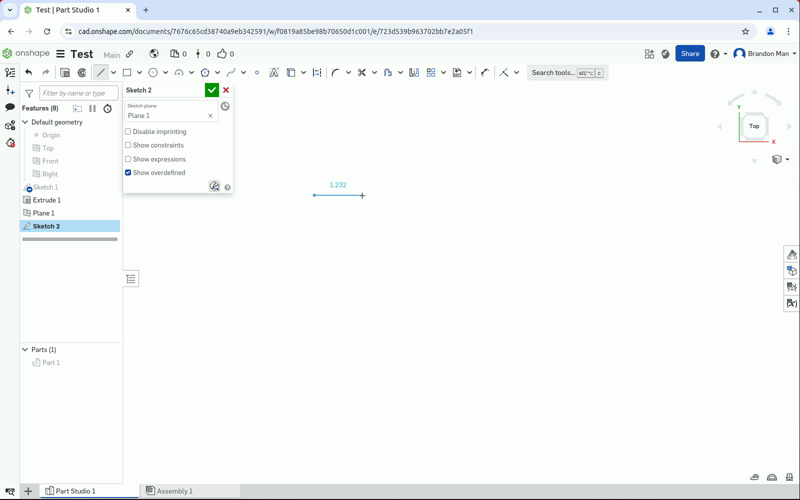
scroll(6)
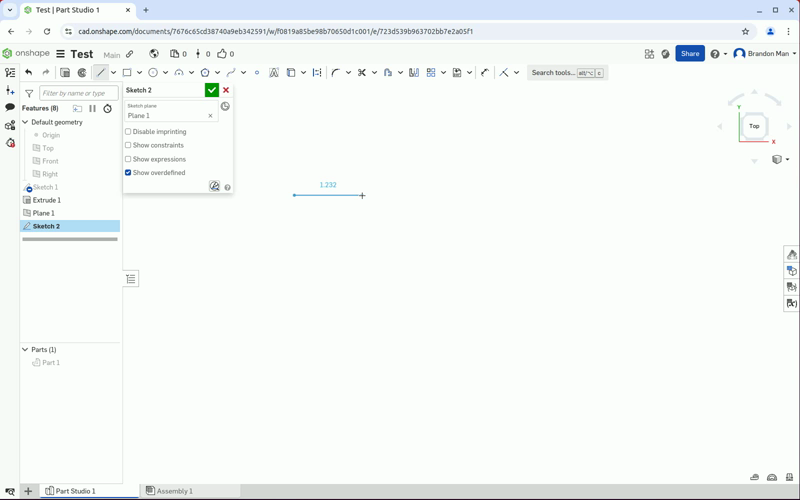
click(362, 195)
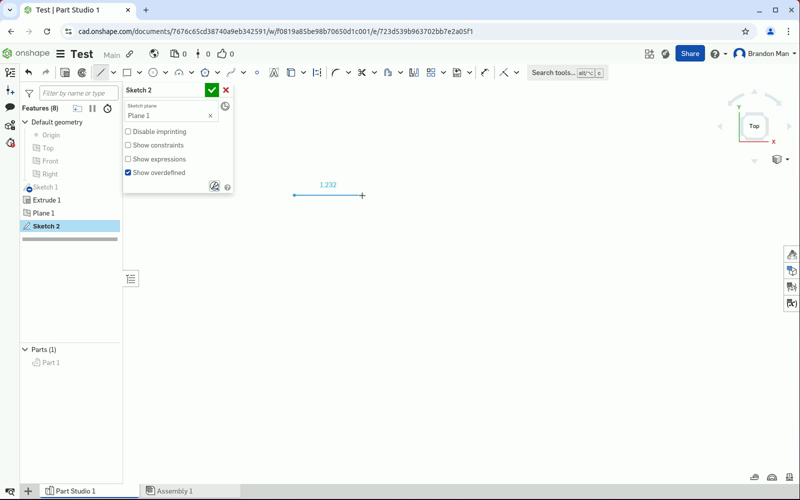
scroll(-6)
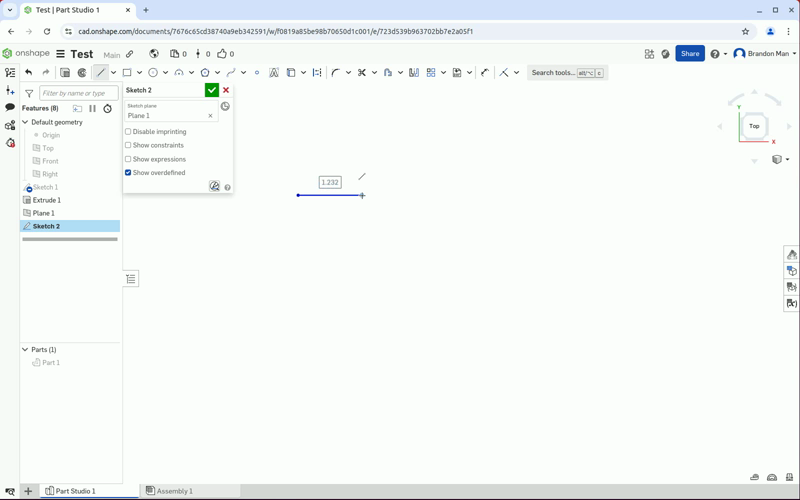
scroll(-6)
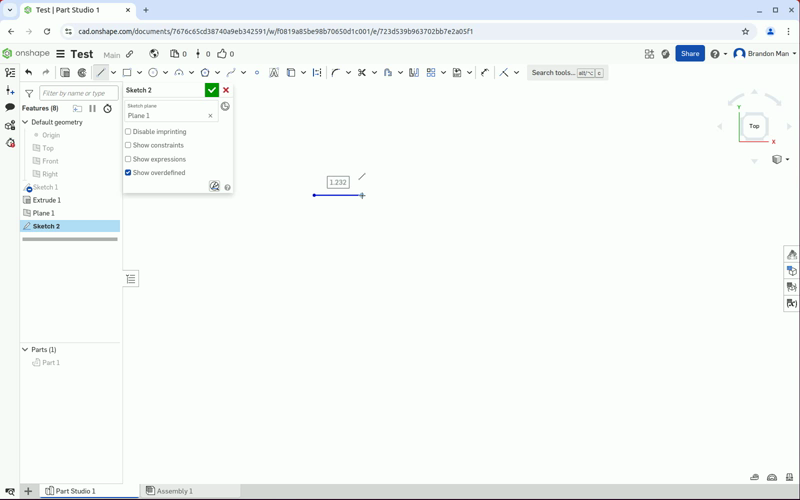
scroll(-6)
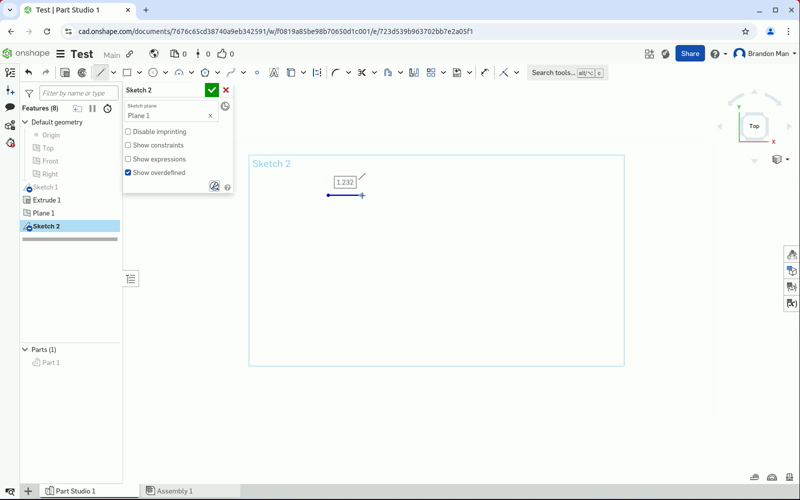
scroll(-6)
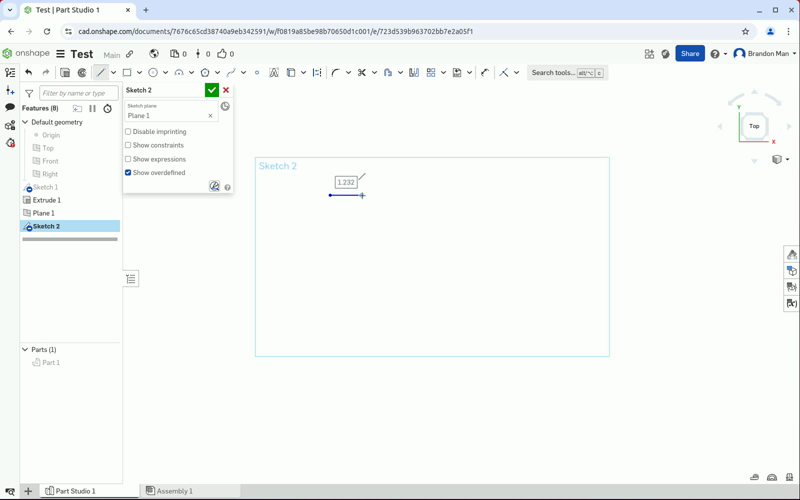
scroll(-6)
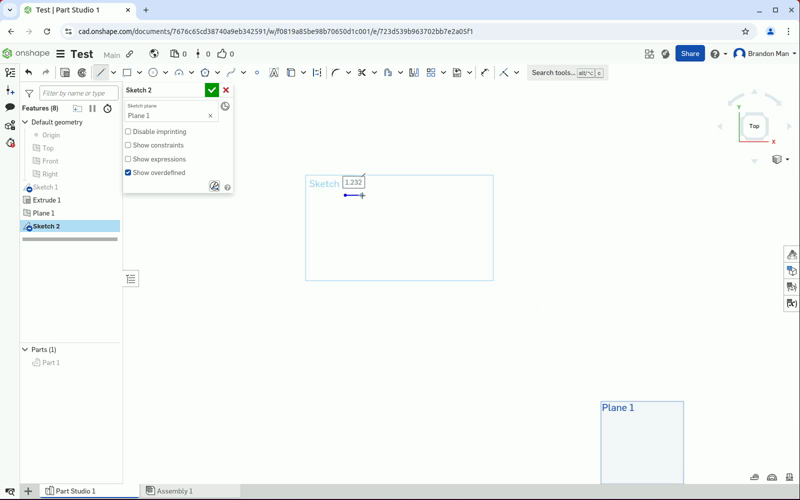
scroll(-6)
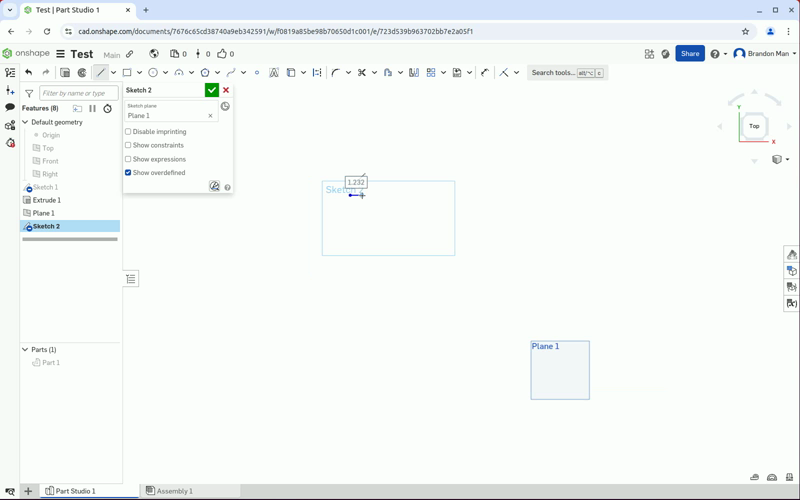
scroll(-6)
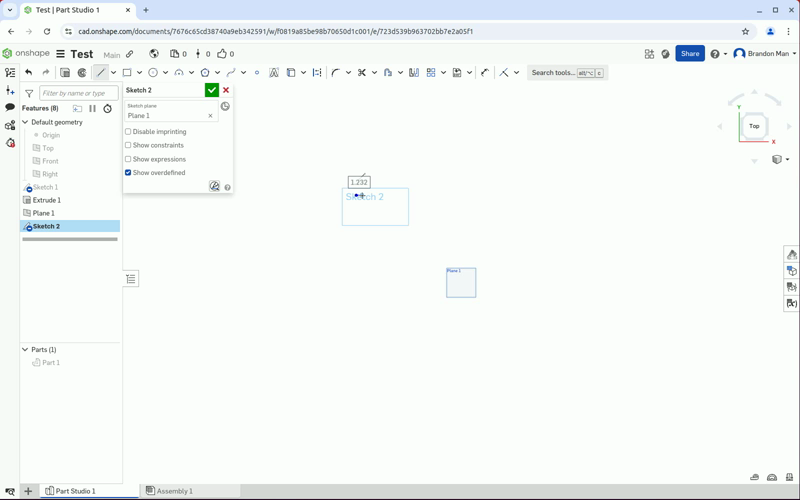
key_up(shift)
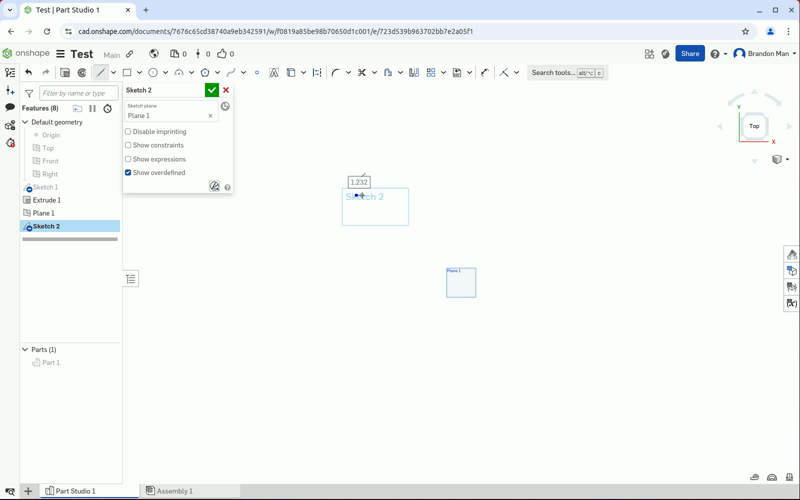
key_down(shift)
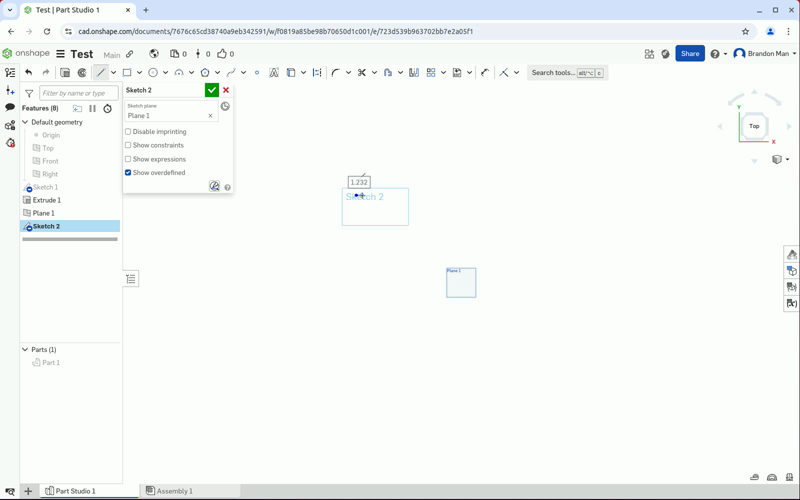
mouse_move(392, 195)
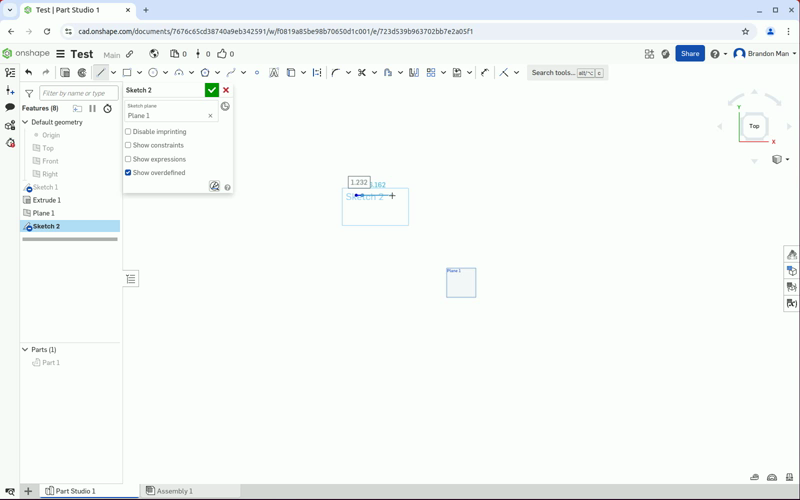
mouse_move(362, 183)
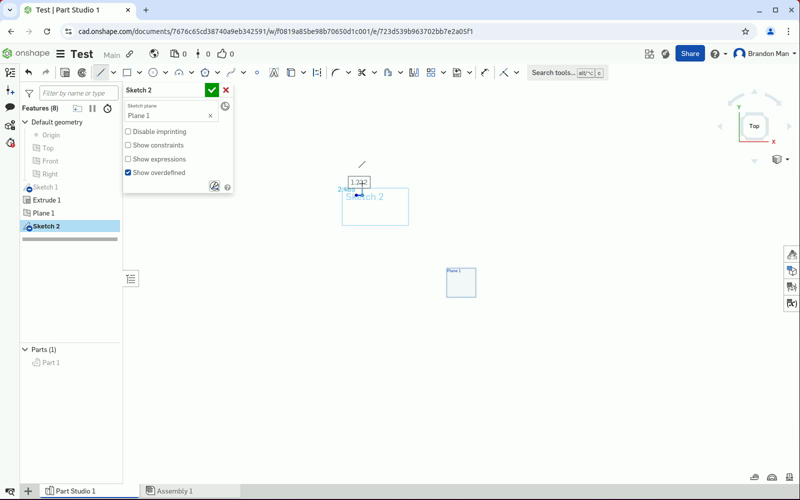
click(362, 183)
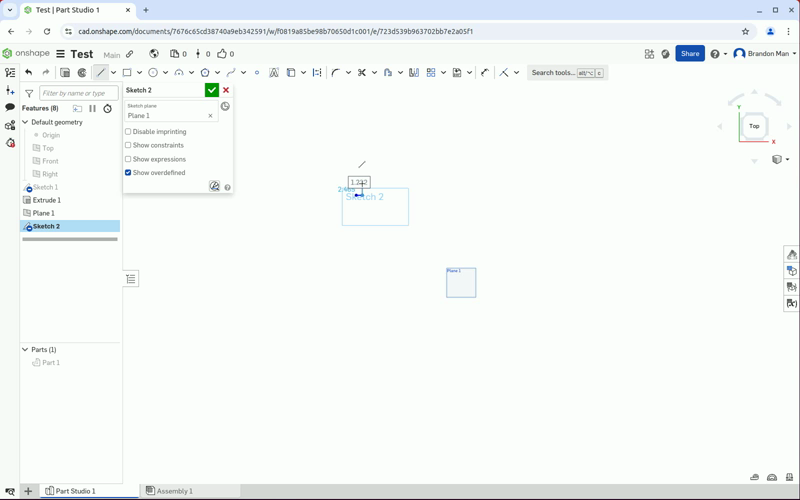
key_up(shift)
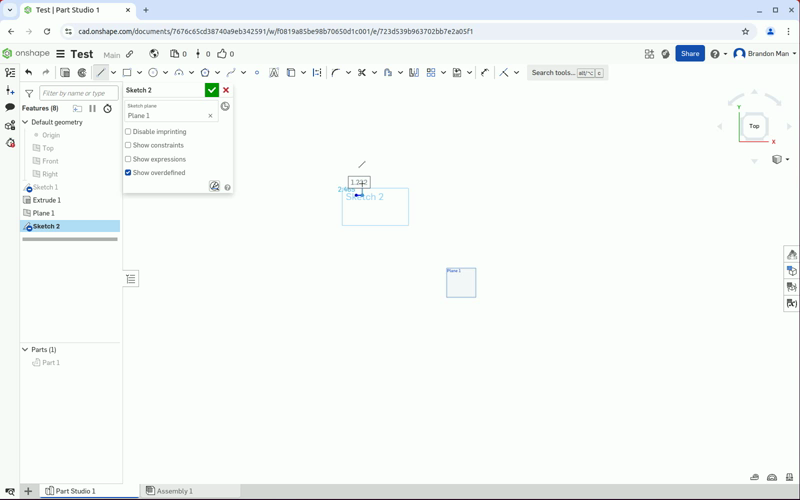
key_down(shift)
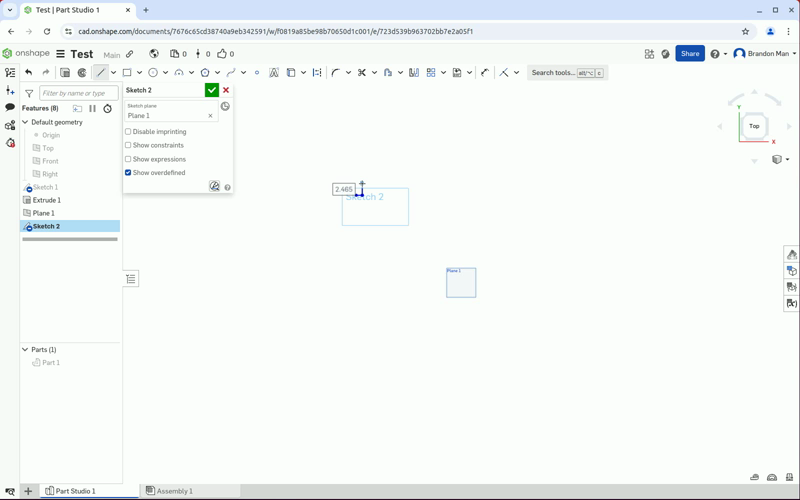
mouse_move(392, 183)
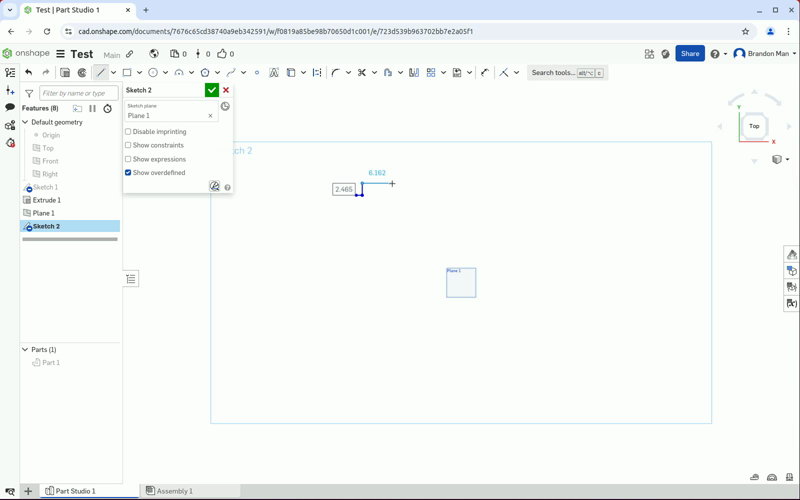
mouse_move(356, 183)
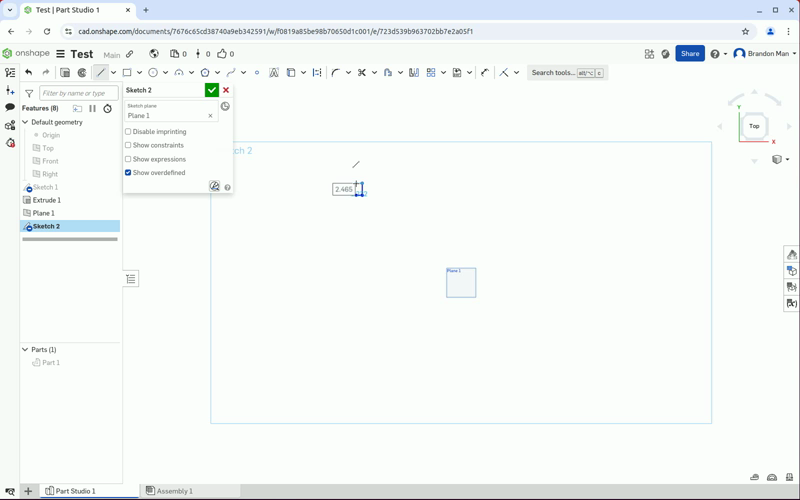
scroll(6)
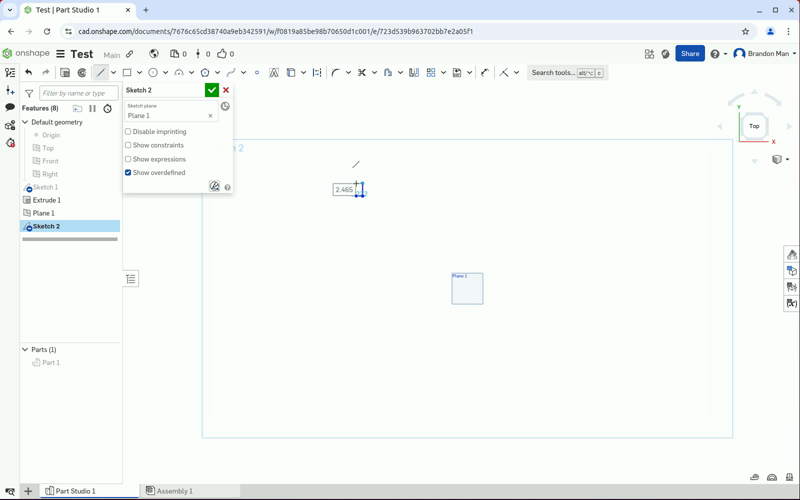
scroll(6)
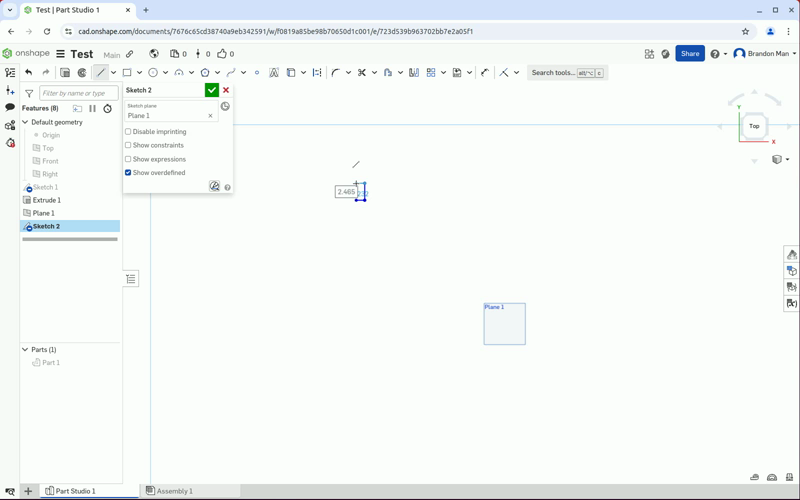
scroll(6)
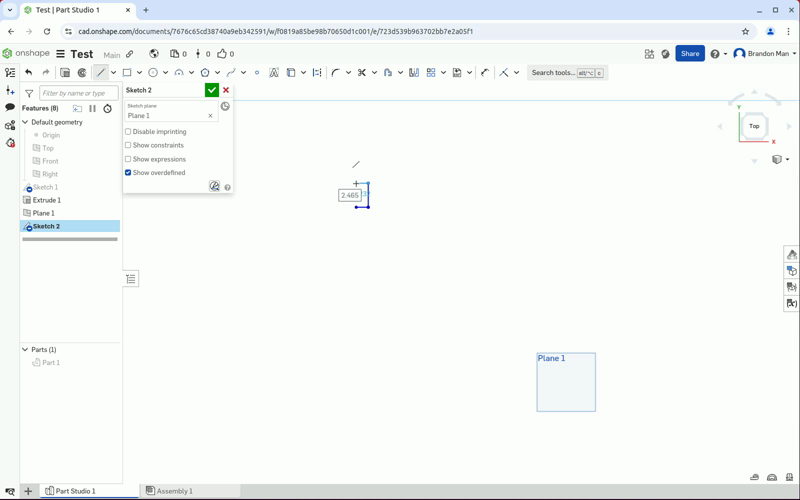
scroll(6)
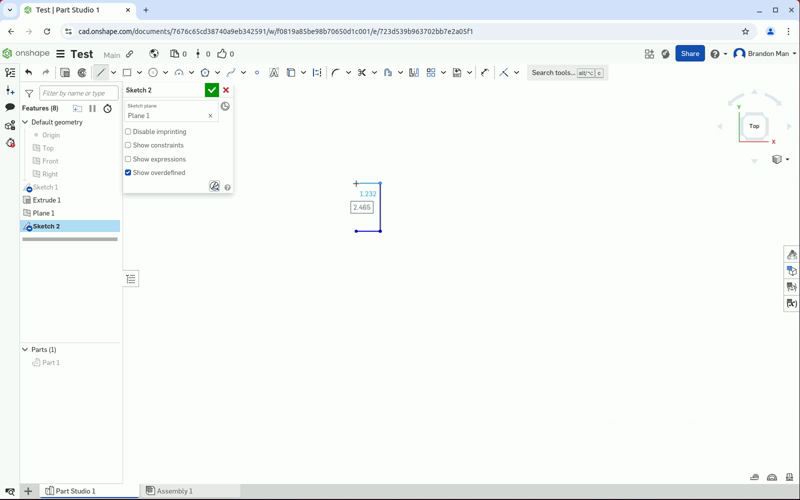
scroll(6)
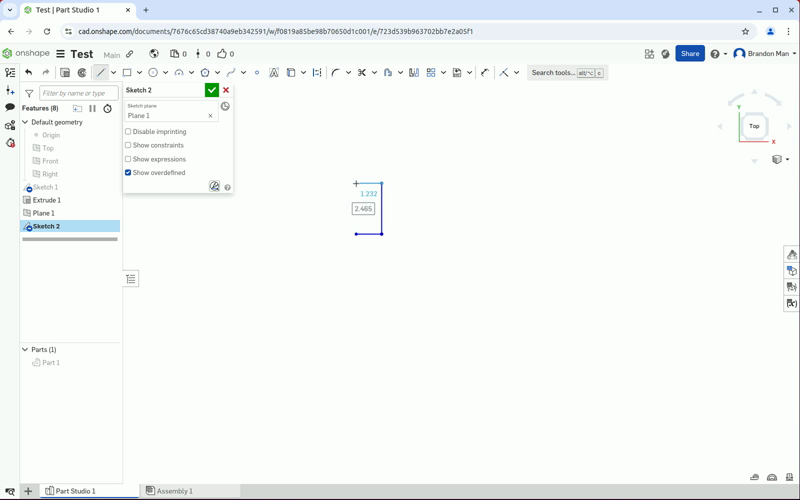
scroll(6)
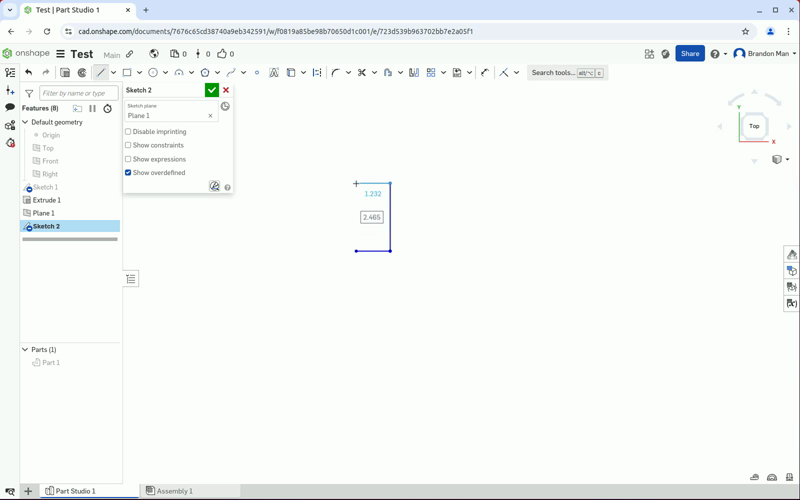
scroll(6)
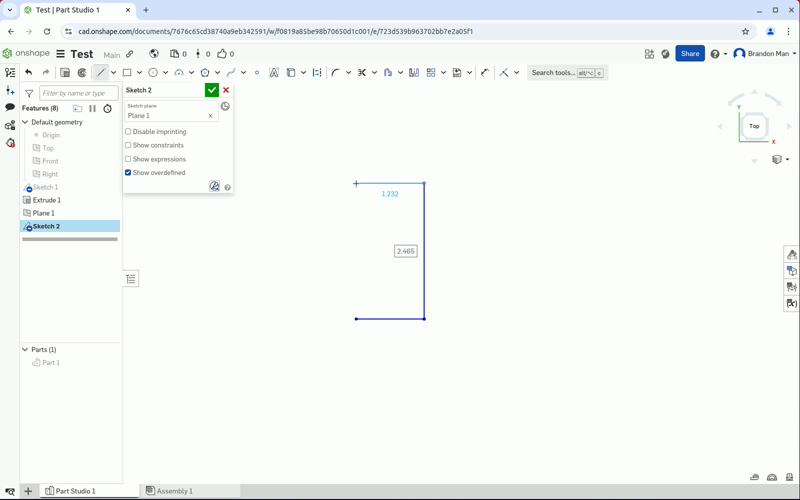
click(356, 183)
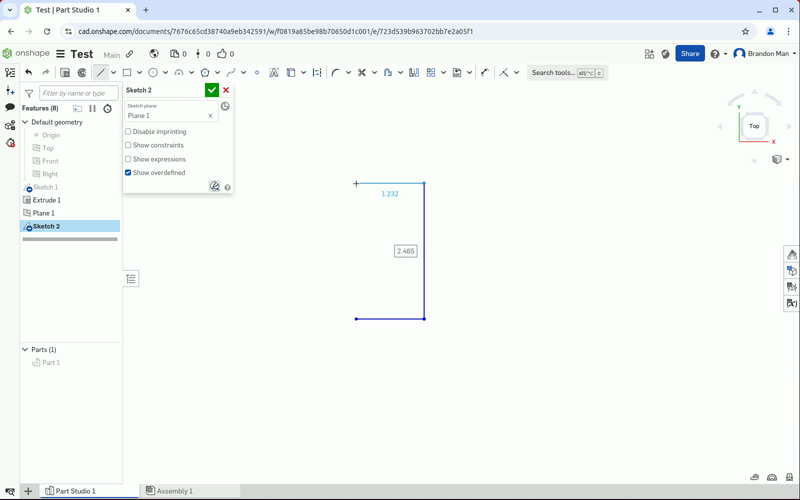
scroll(-6)
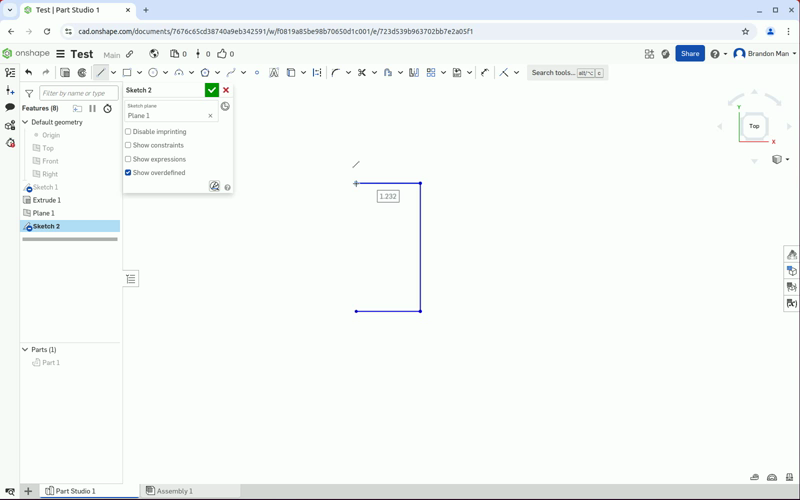
scroll(-6)
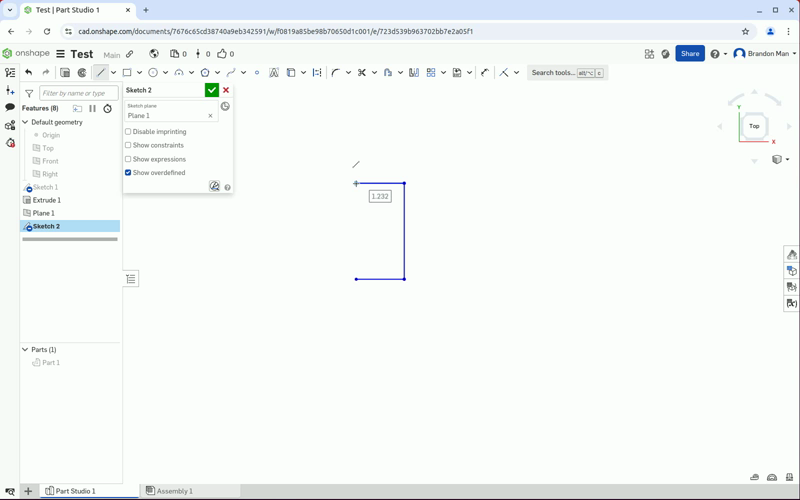
scroll(-6)
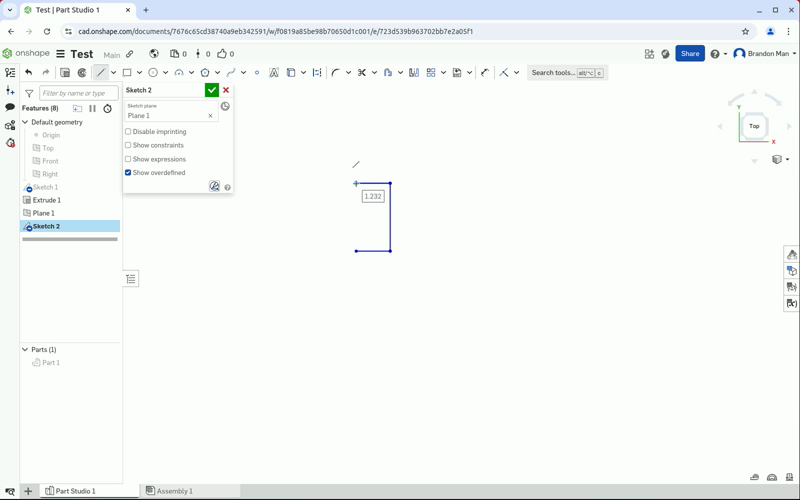
scroll(-6)
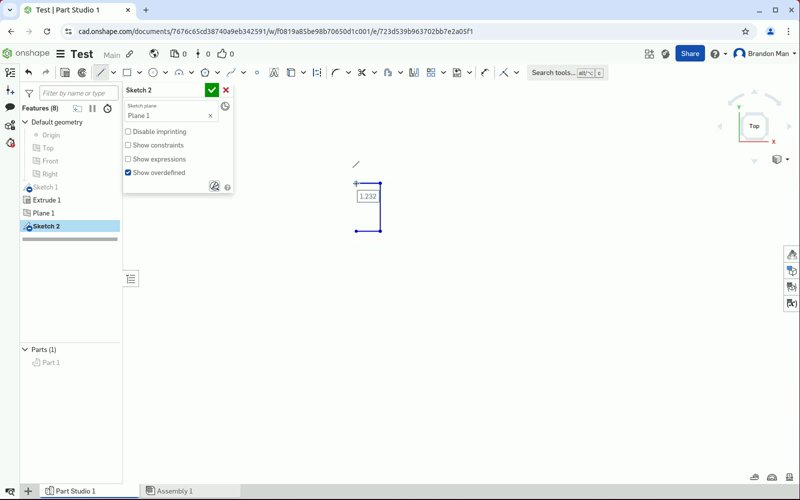
scroll(-6)
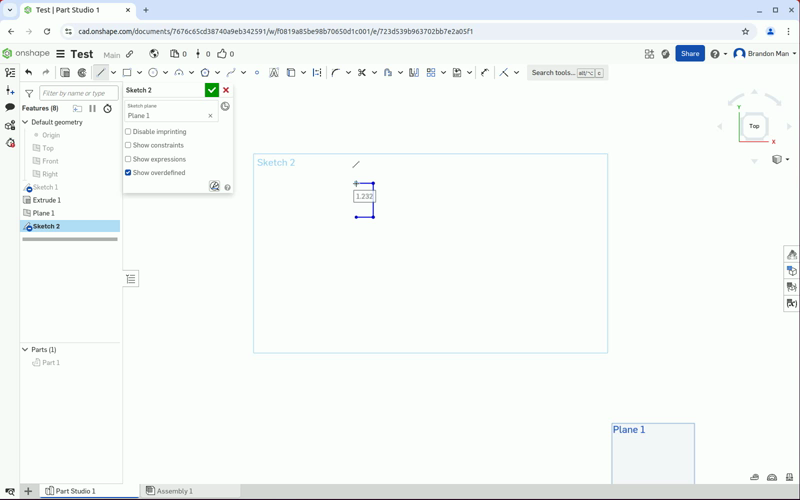
scroll(-6)
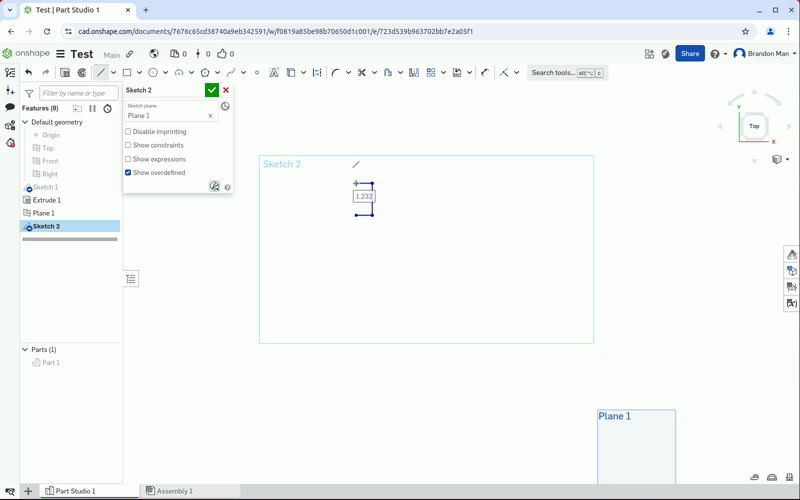
scroll(-6)
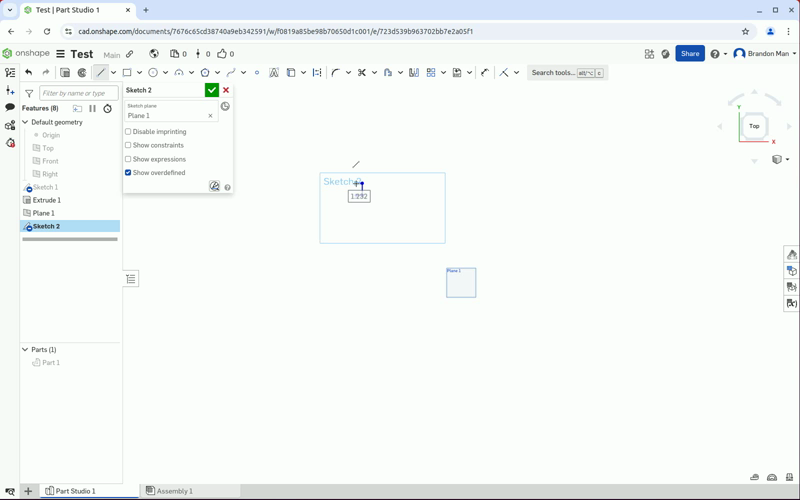
key_up(shift)
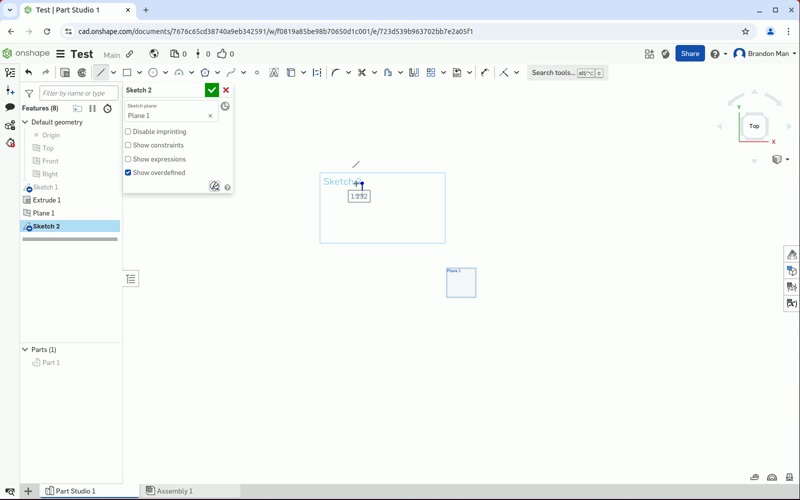
mouse_move(386, 183)
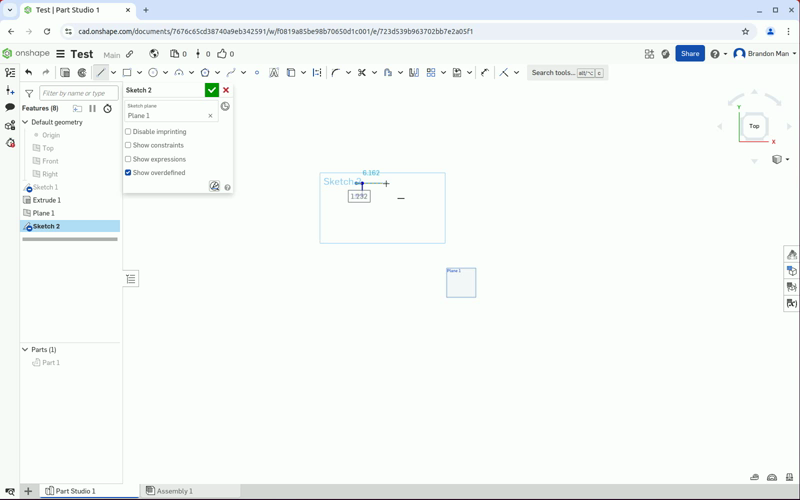
key_down(shift)
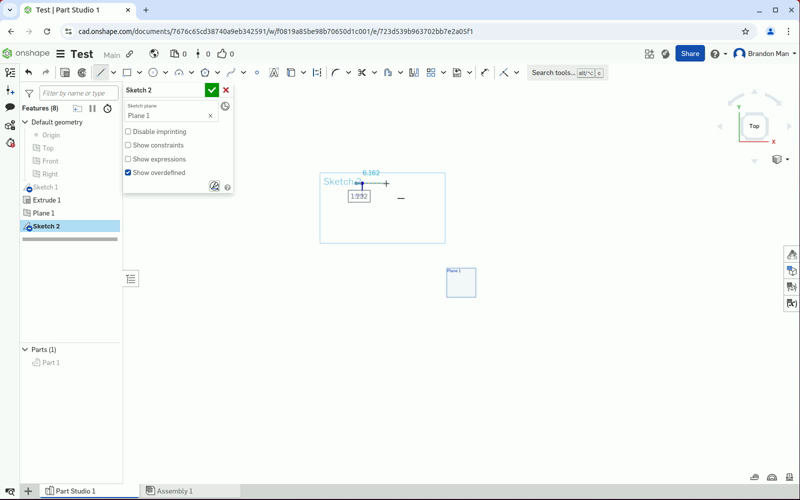
mouse_move(356, 195)
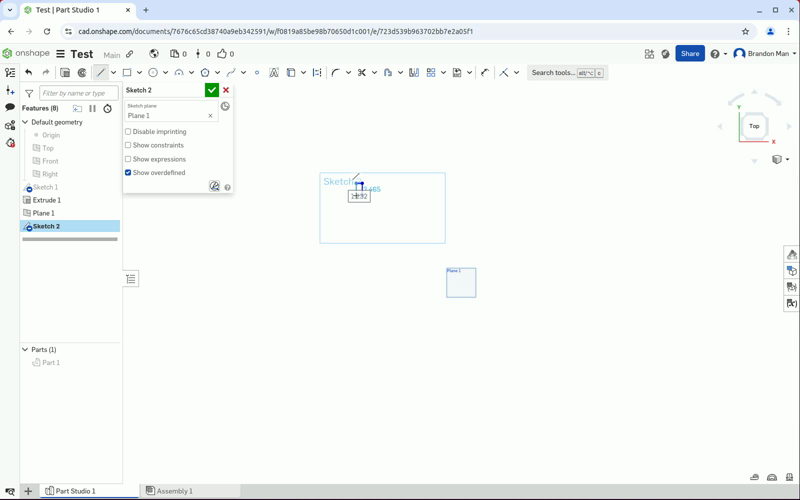
key_up(shift)
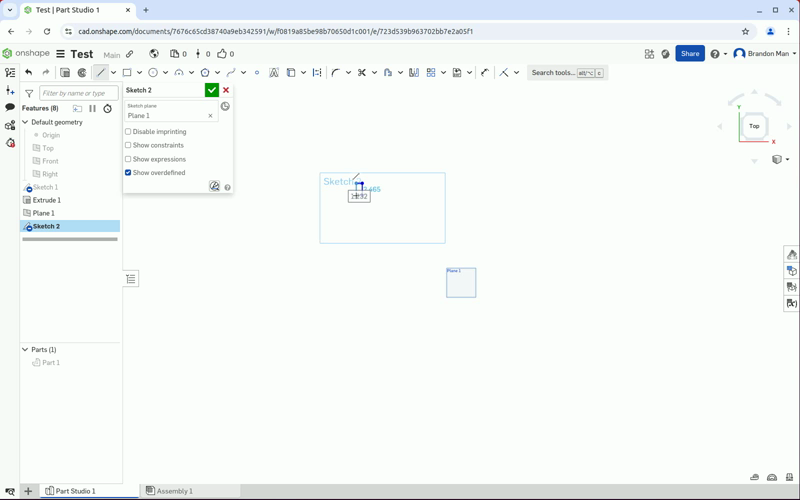
click(356, 195)
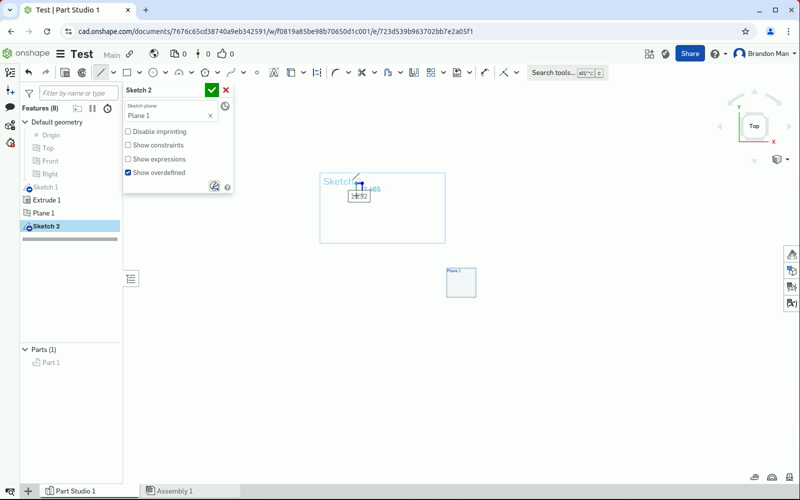
key(esc)
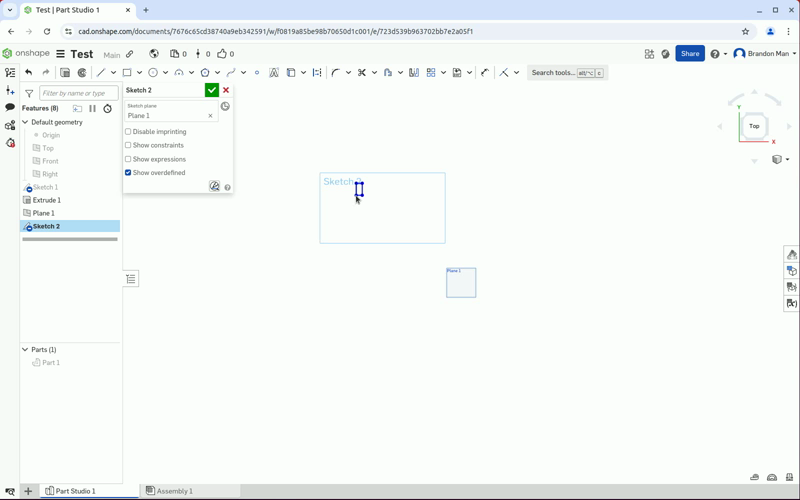
mouse_move(356, 193)
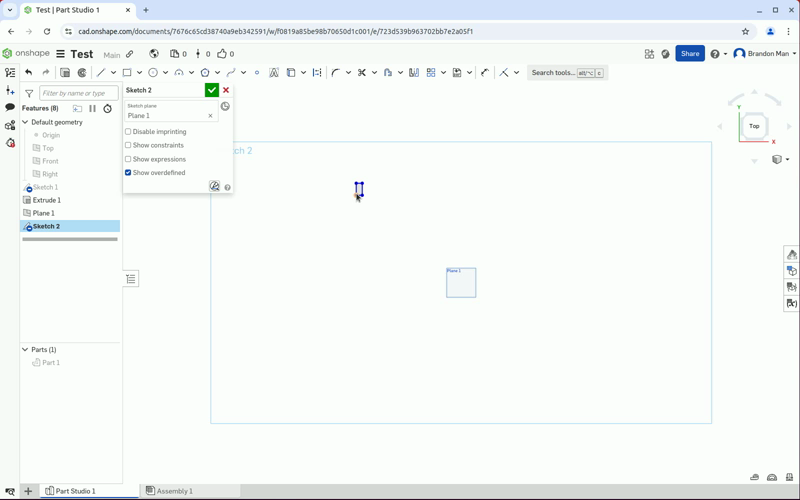
scroll(6)
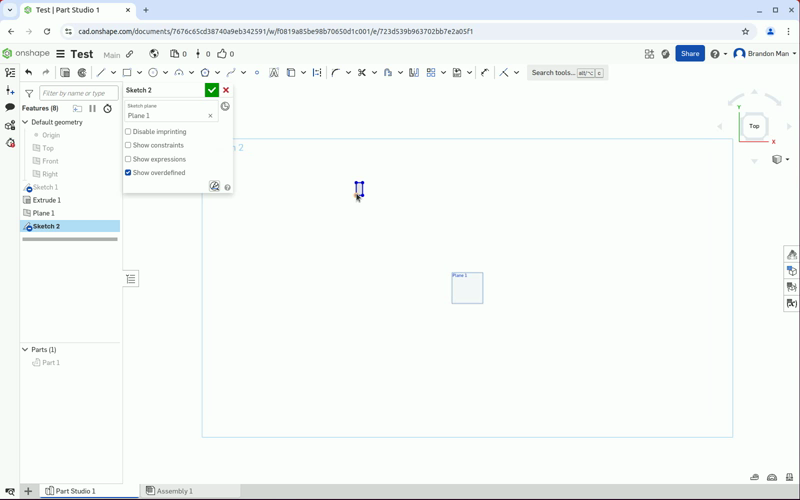
scroll(6)
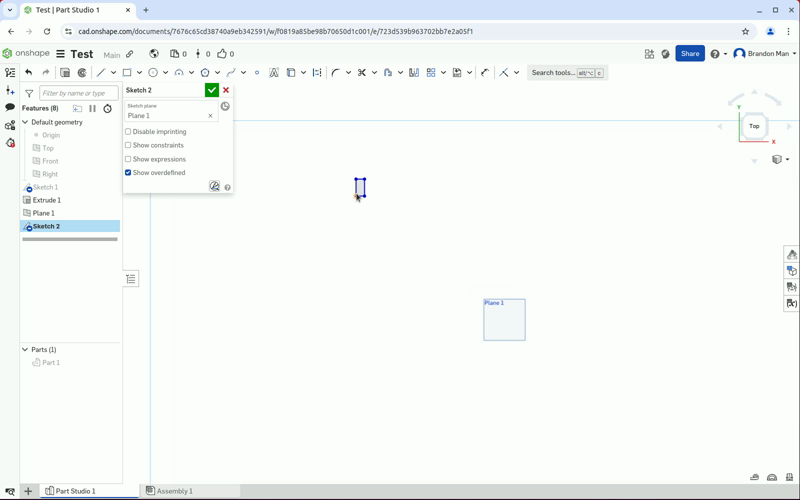
scroll(6)
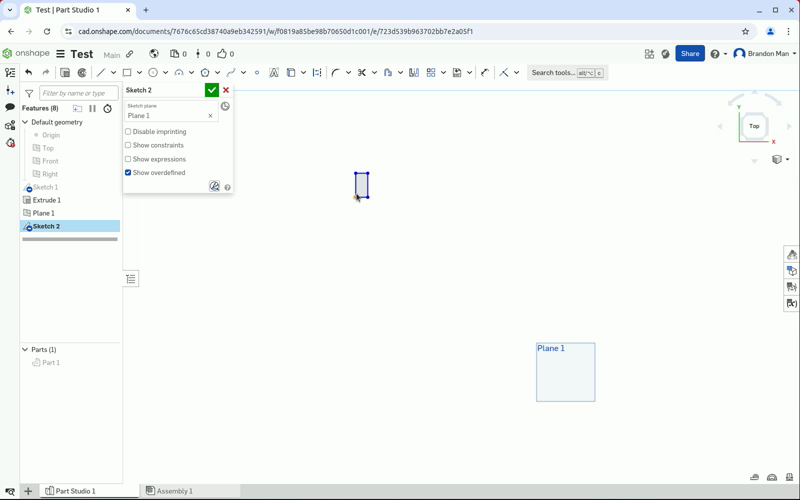
scroll(6)
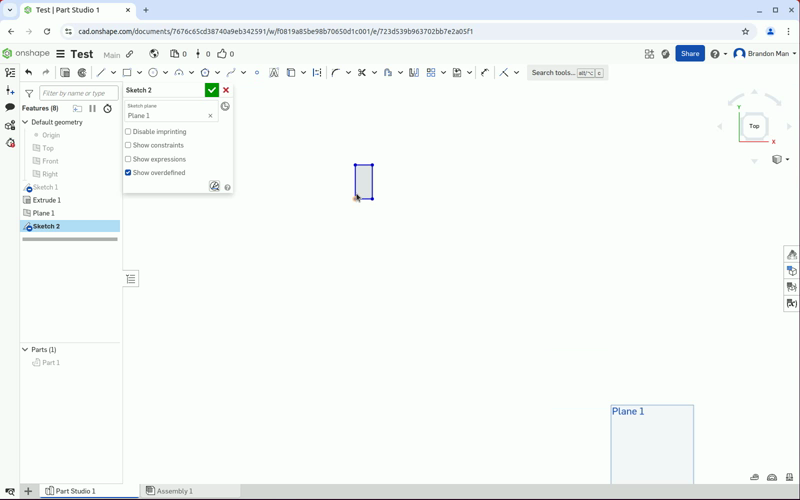
scroll(6)
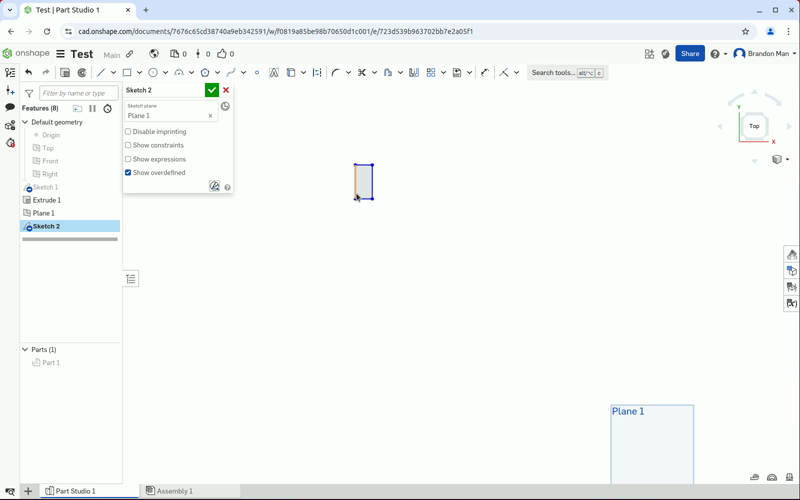
scroll(6)
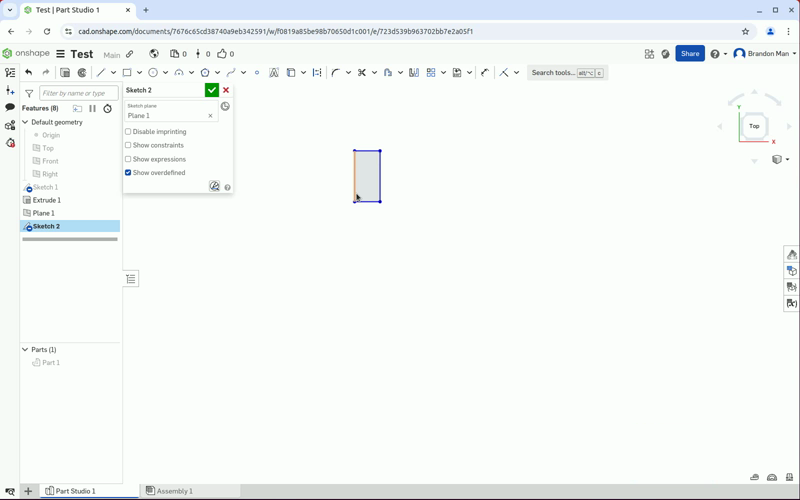
scroll(6)
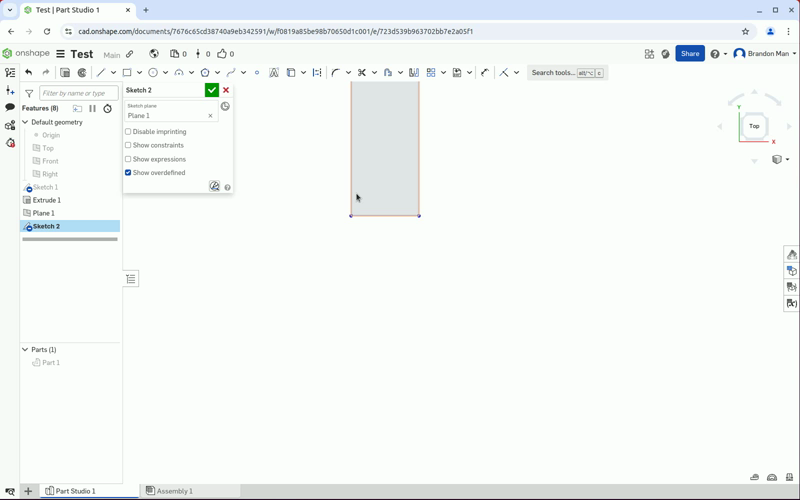
click(356, 193)
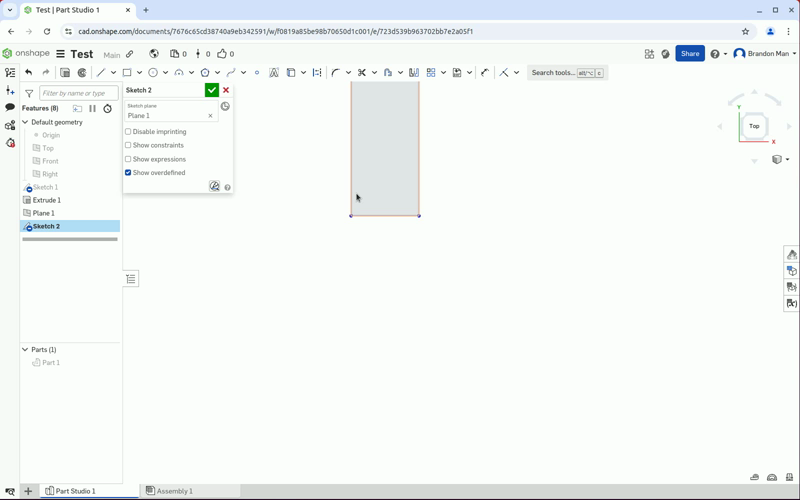
scroll(-6)
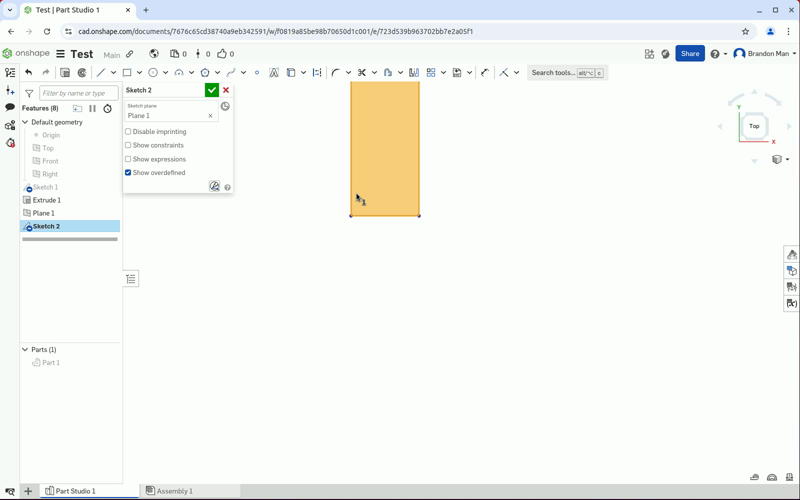
scroll(-6)
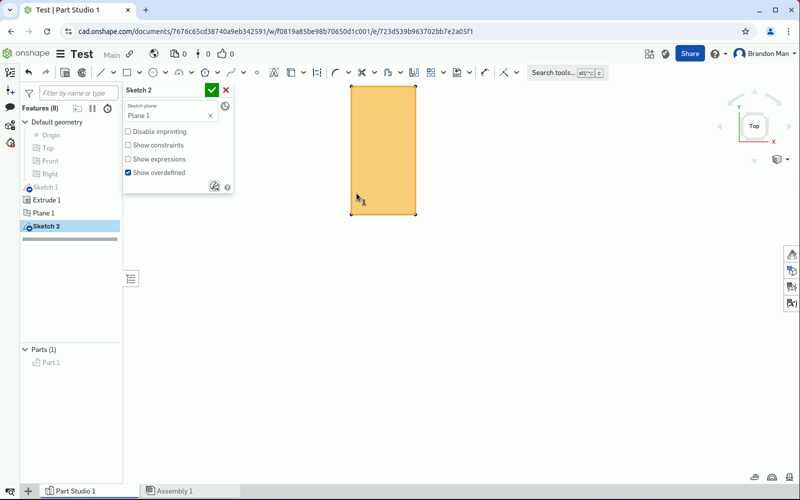
scroll(-6)
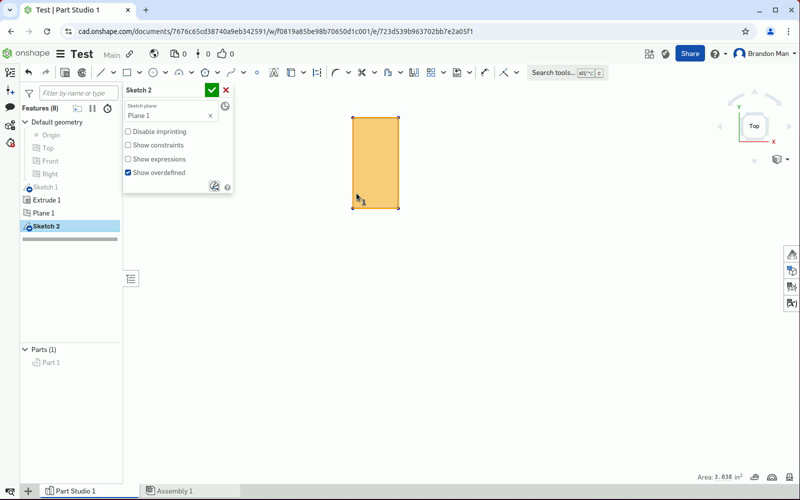
scroll(-6)
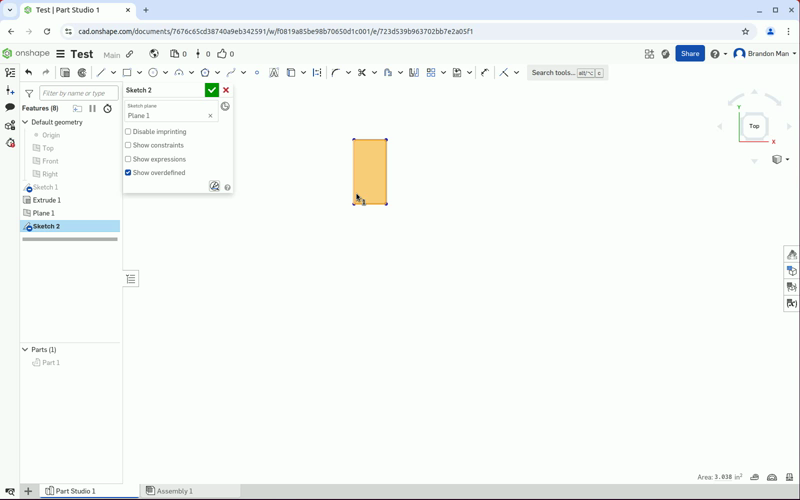
scroll(-6)
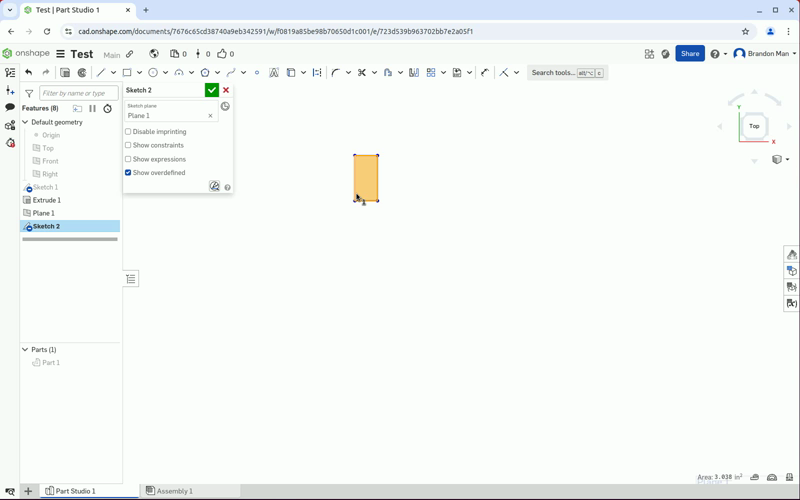
scroll(-6)
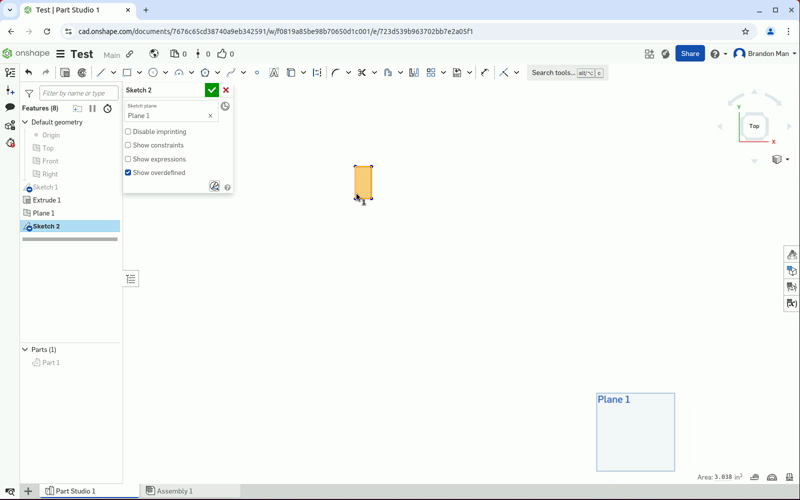
scroll(-6)
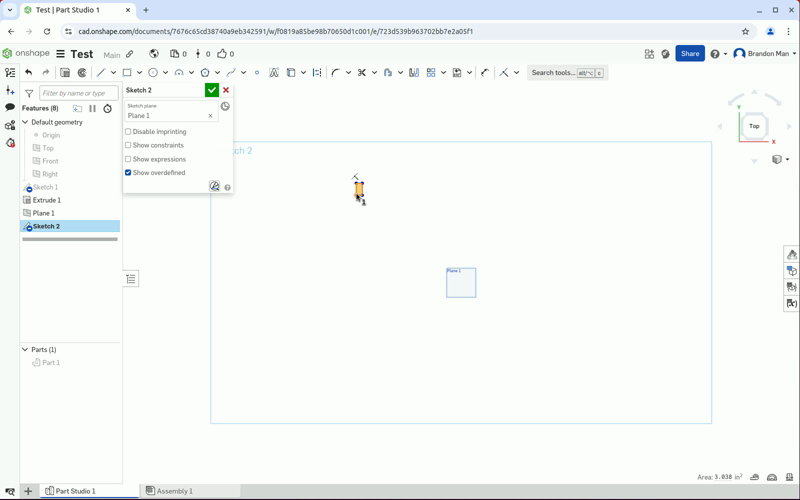
mouse_move(73, 352)
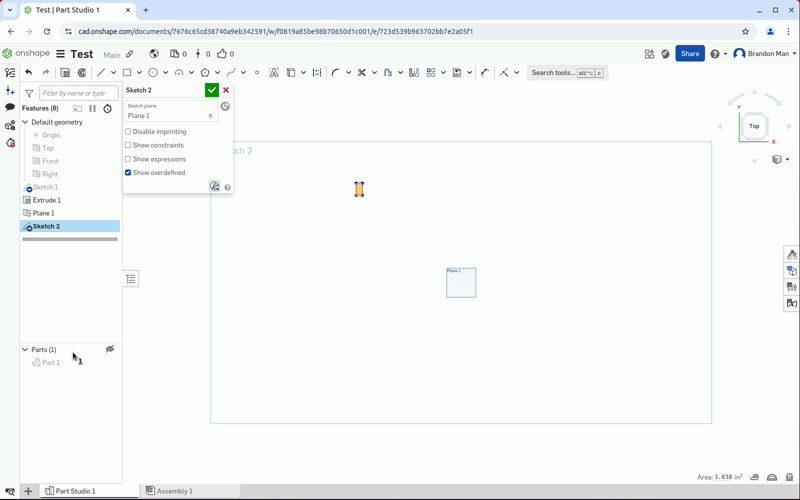
key(shift+y)
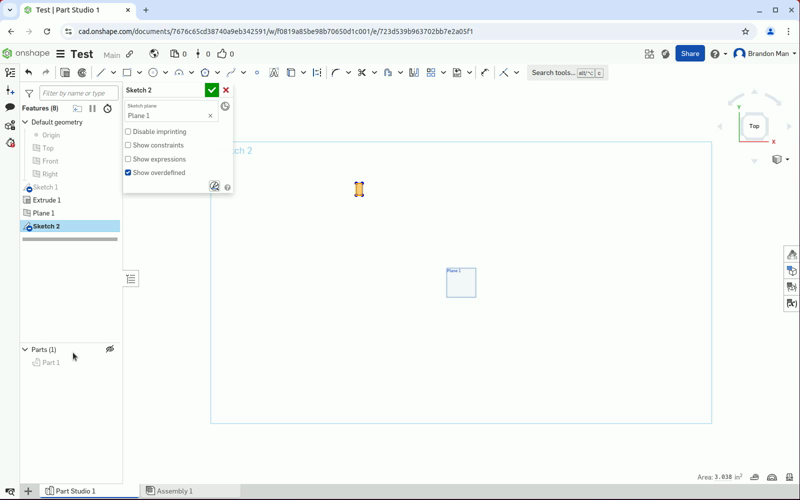
key(shift+e)
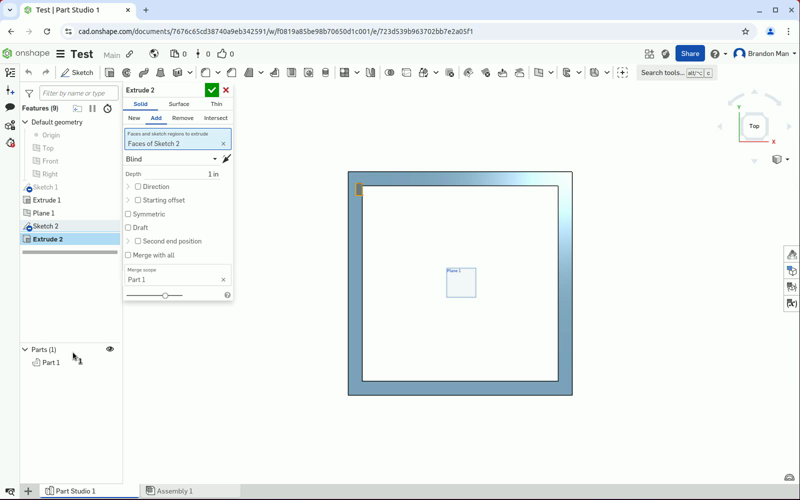
mouse_move(143, 106)
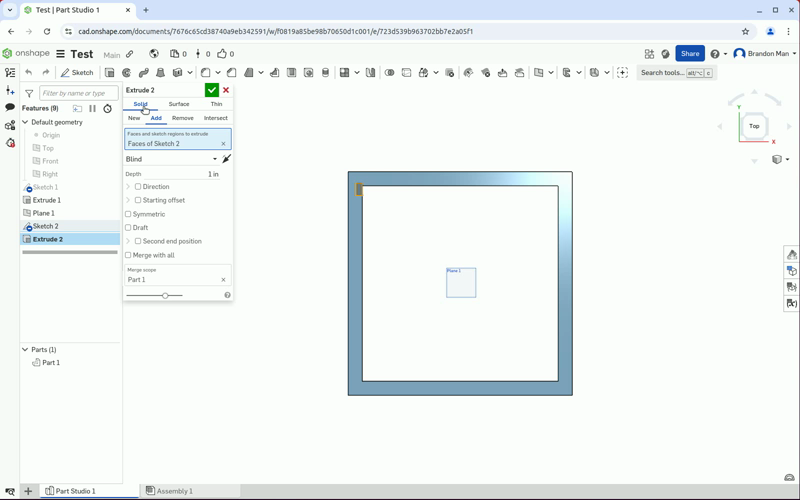
click(143, 106)
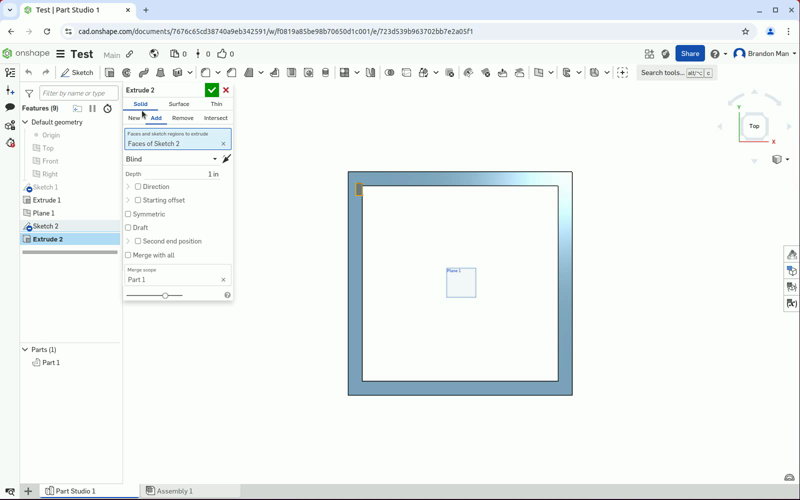
mouse_move(137, 120)
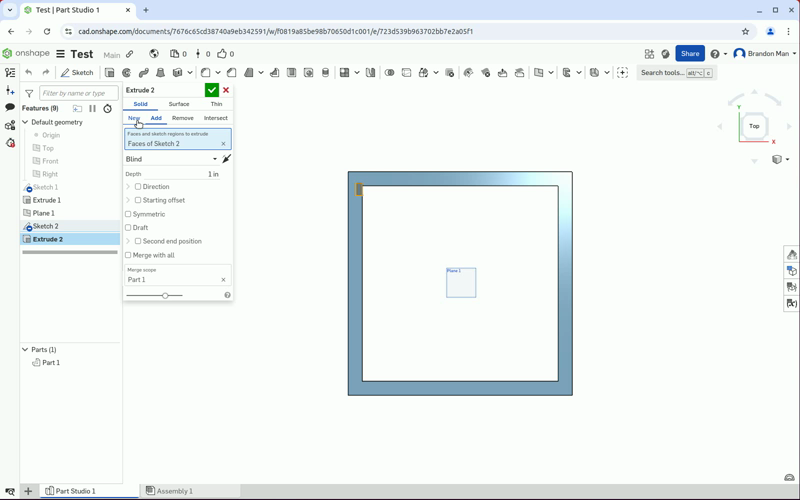
click(137, 120)
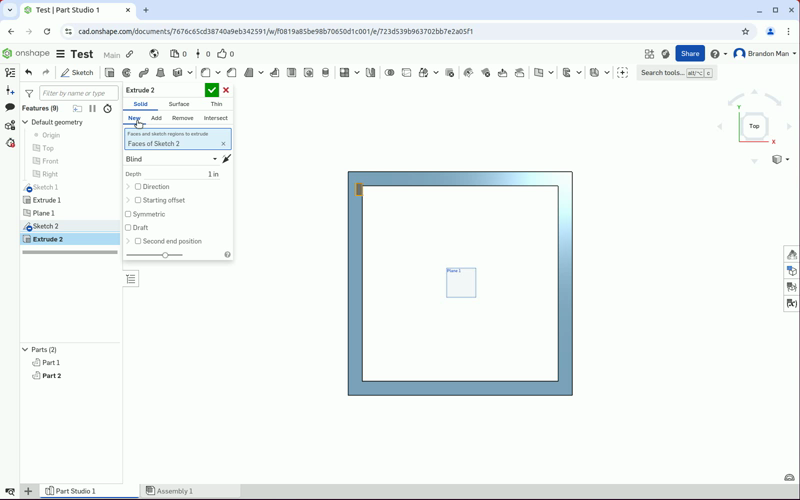
key(tab, 4)
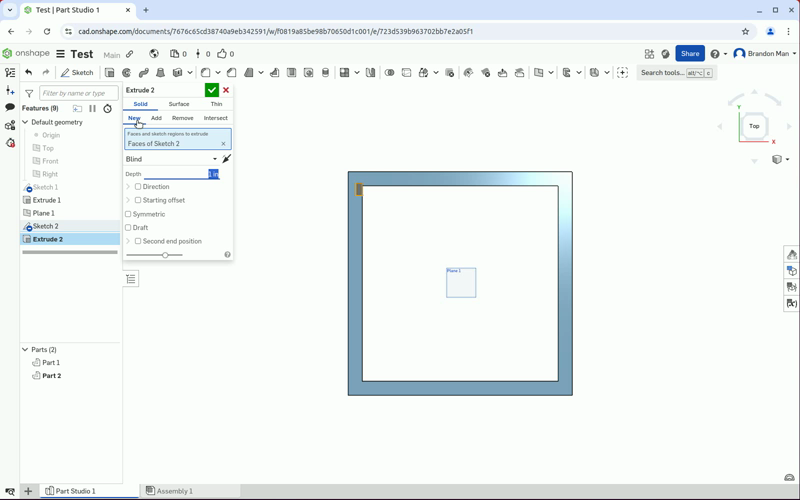
text(2.889)
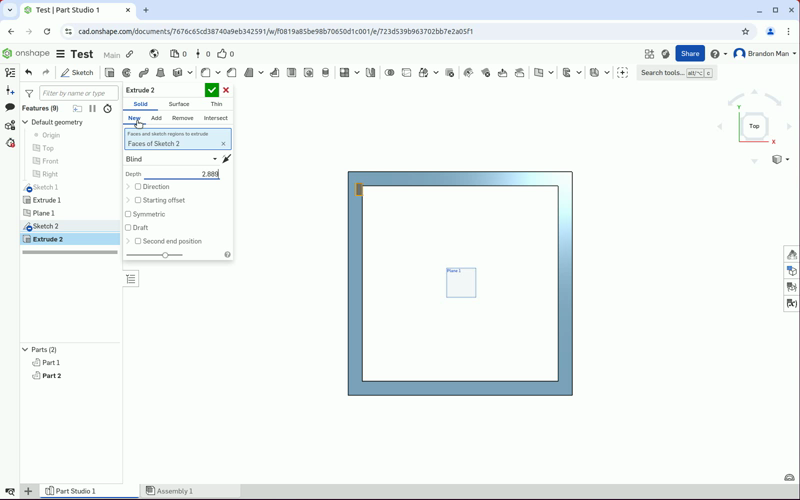
key(enter)
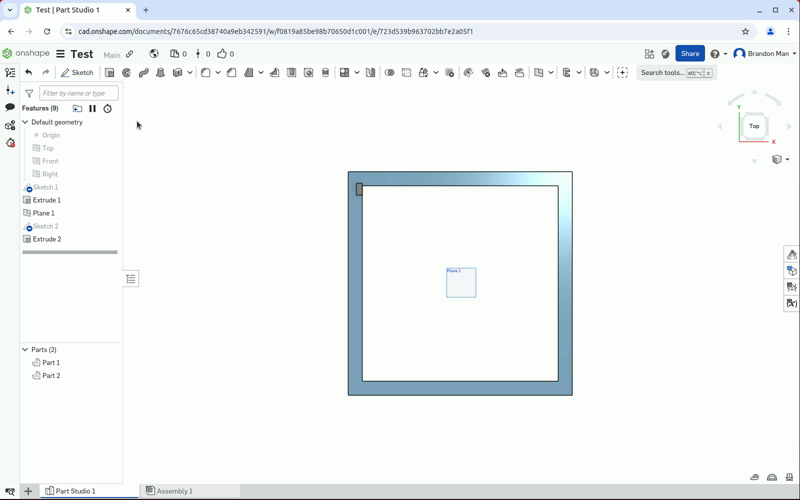
key(shift+h)
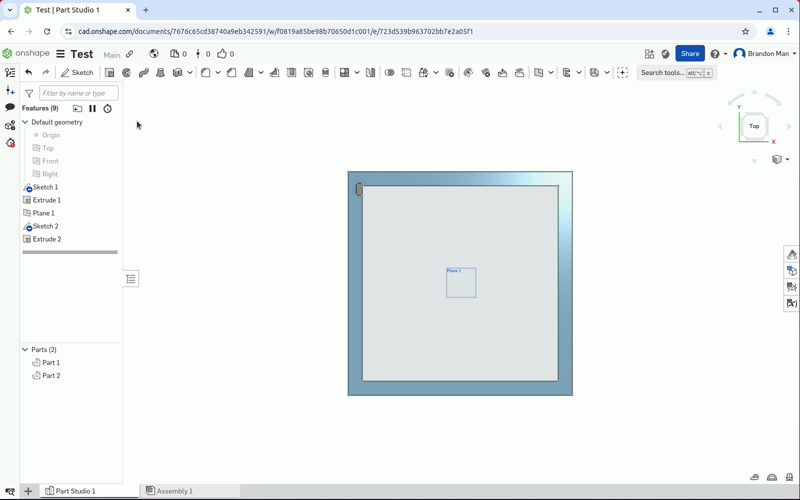
key(shift+h)
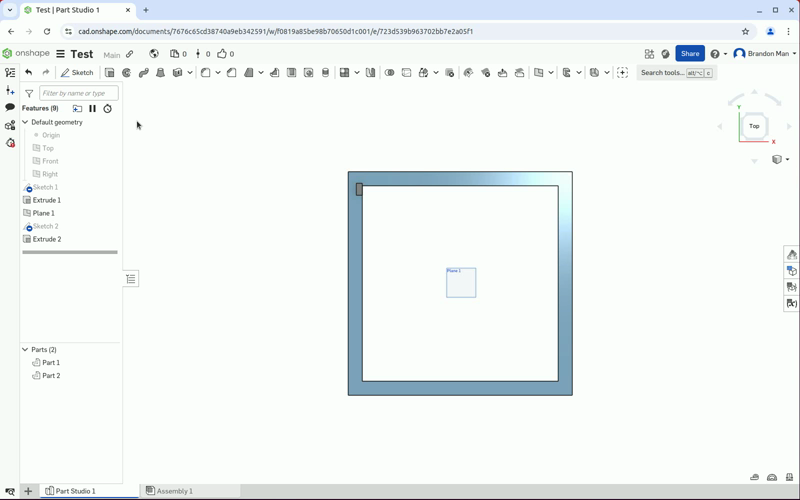
mouse_move(73, 189)
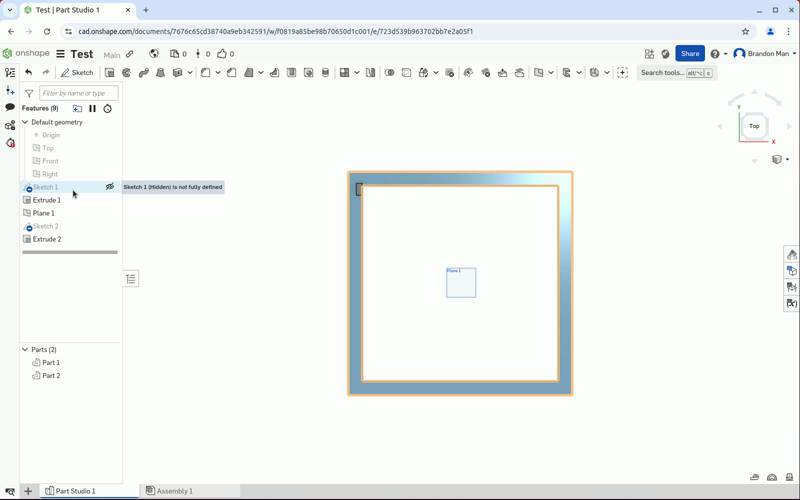
click(73, 189)
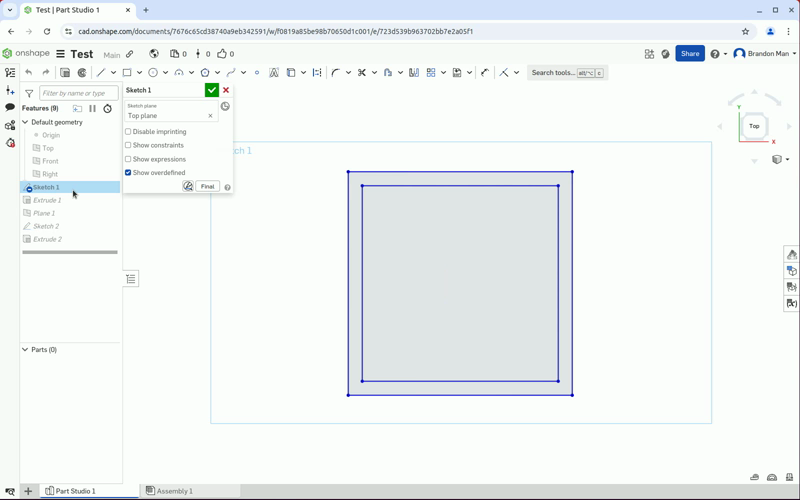
mouse_move(229, 92)
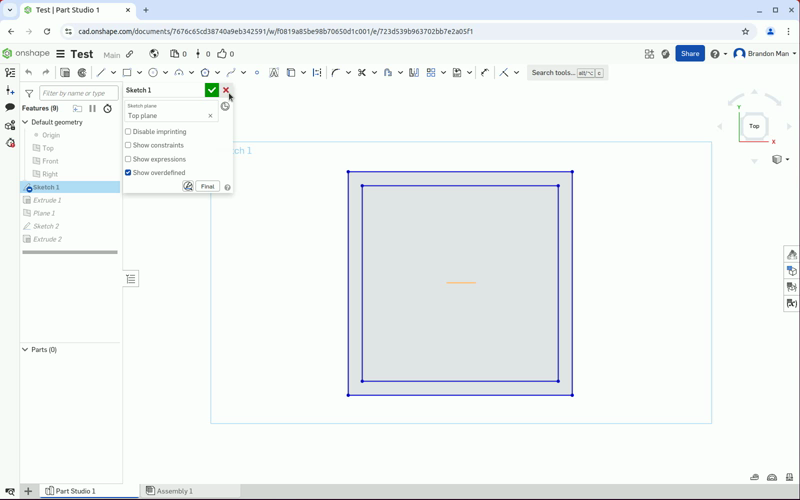
click(229, 92)
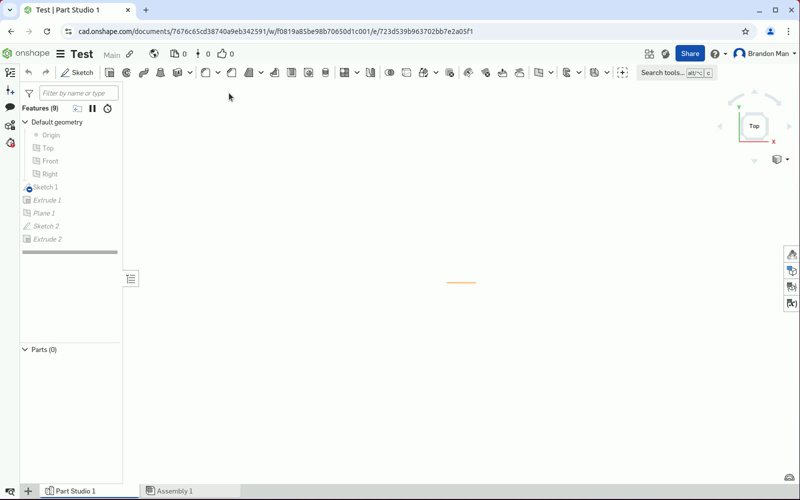
key(shift+s)
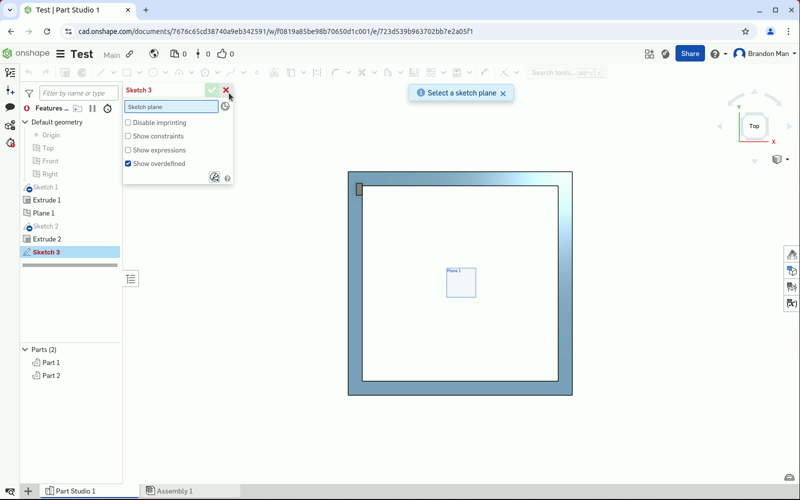
mouse_move(73, 215)
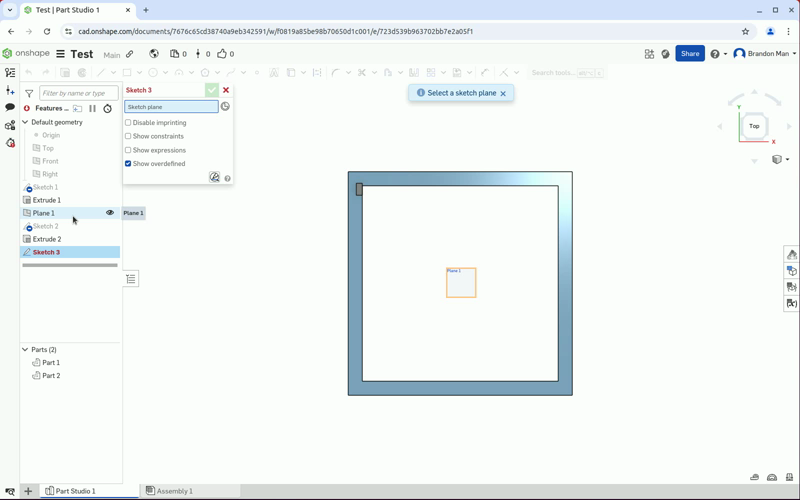
click(73, 215)
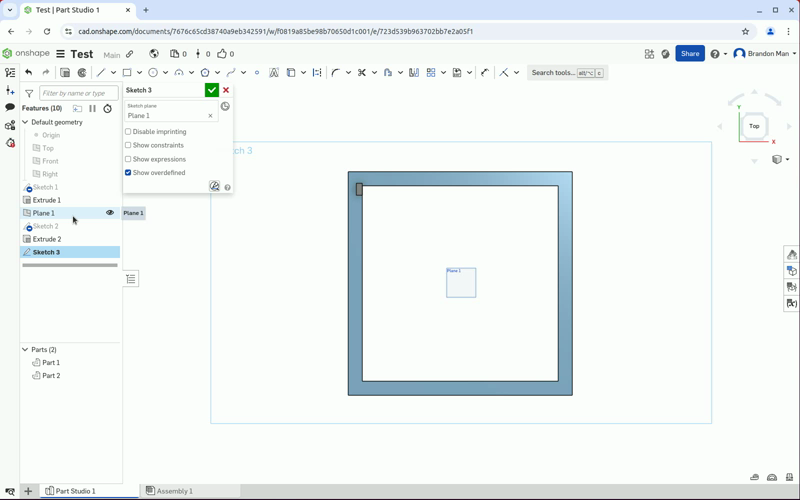
mouse_move(73, 352)
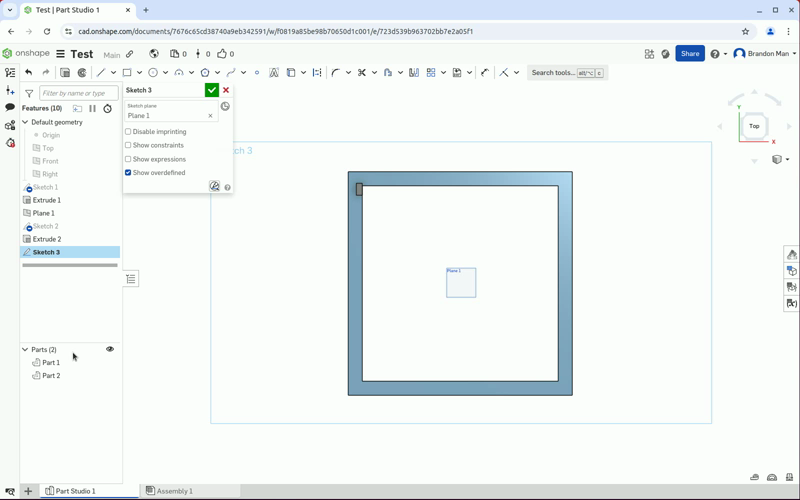
key(y)
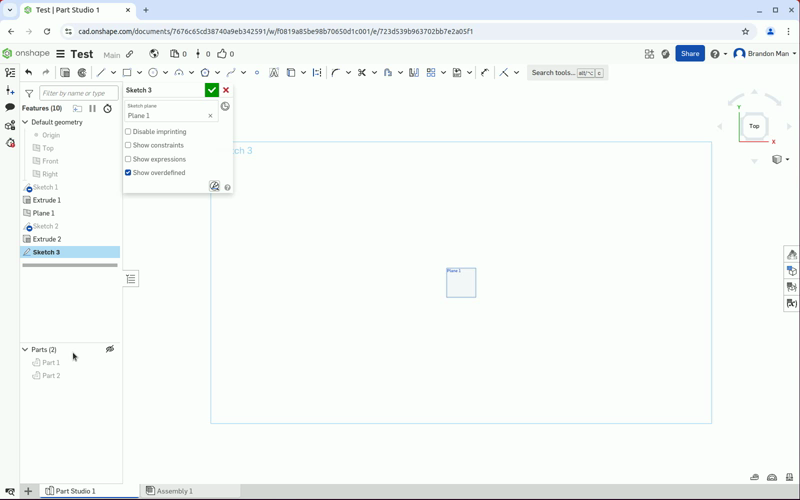
key(l)
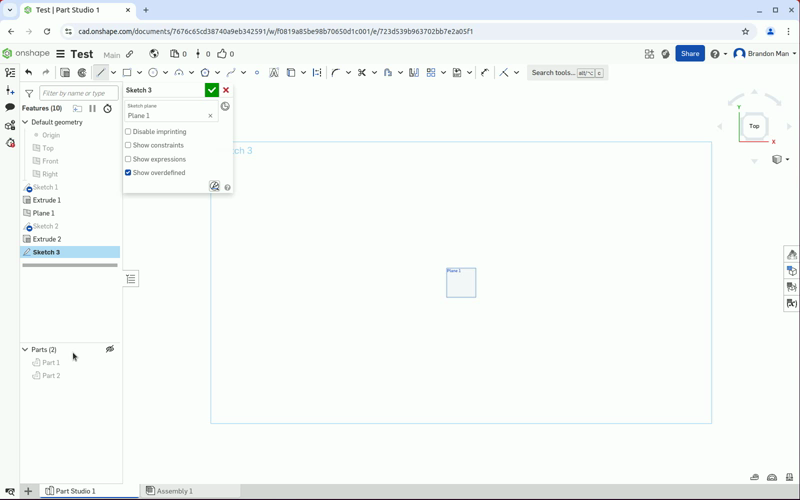
key_down(shift)
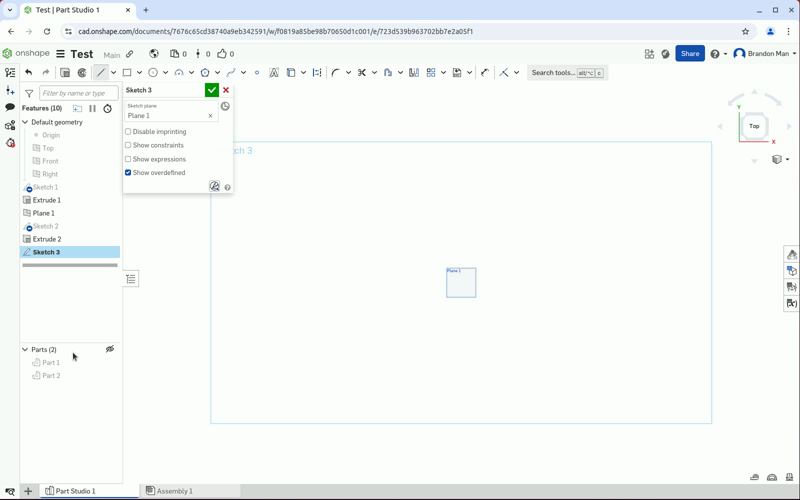
mouse_move(356, 184)
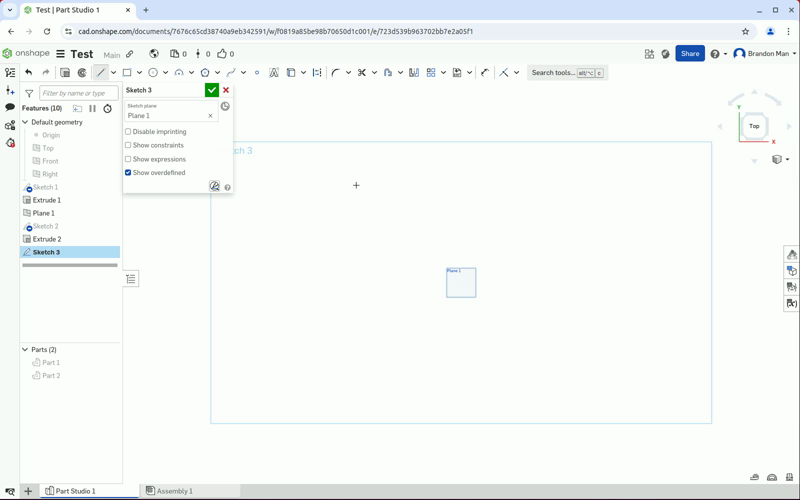
click(356, 184)
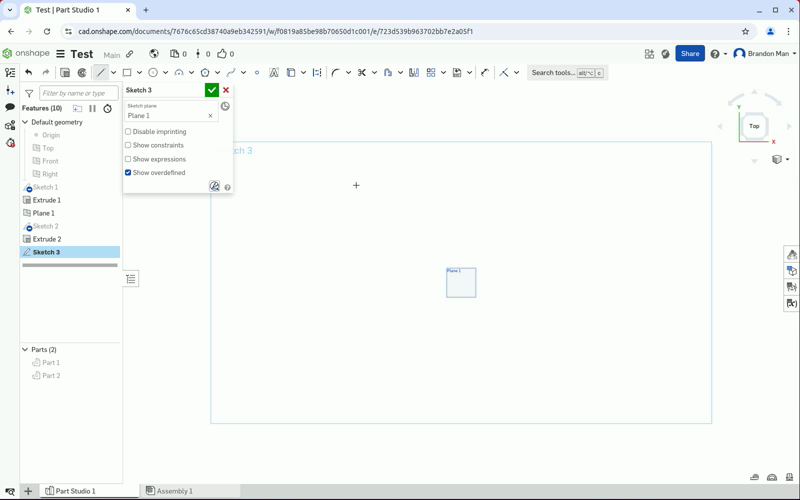
key_up(shift)
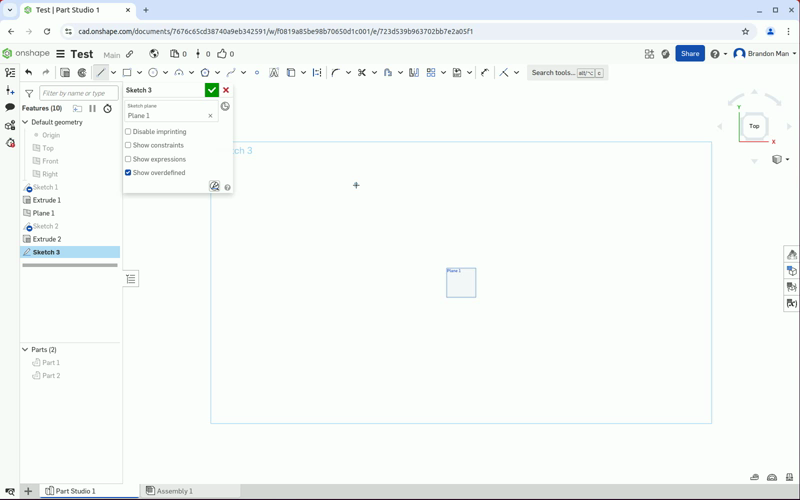
key_down(shift)
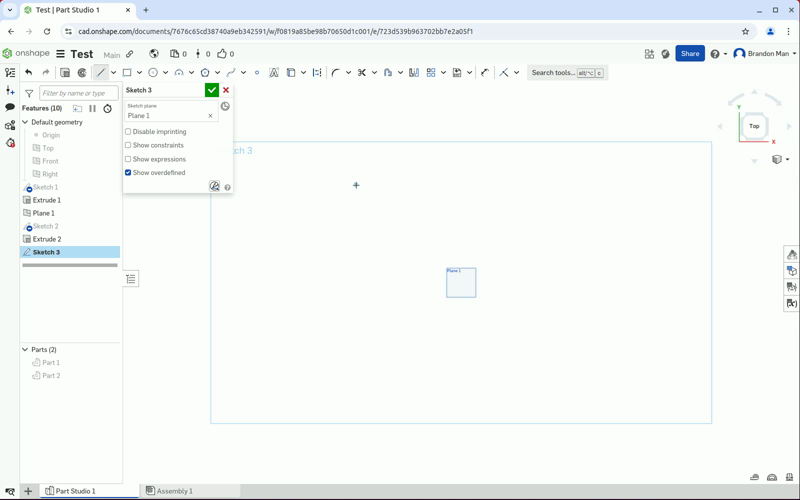
mouse_move(386, 184)
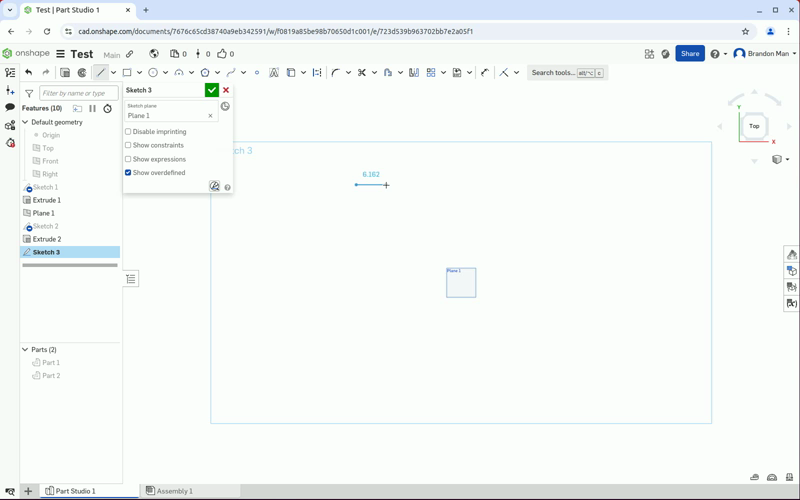
mouse_move(363, 184)
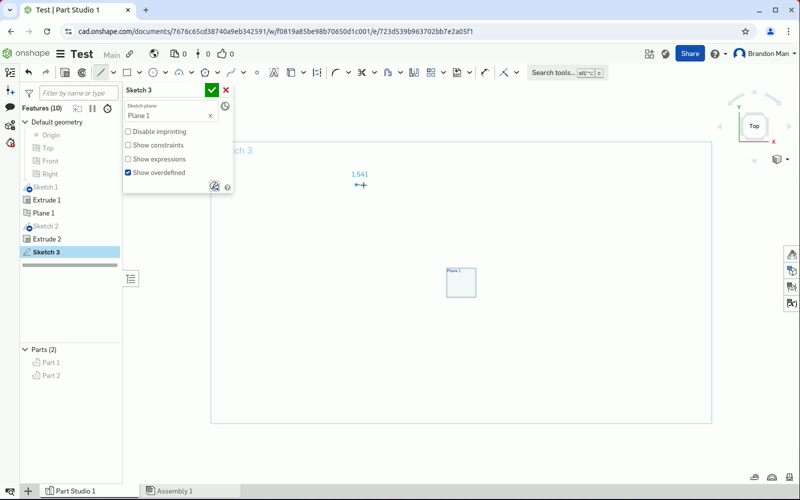
scroll(6)
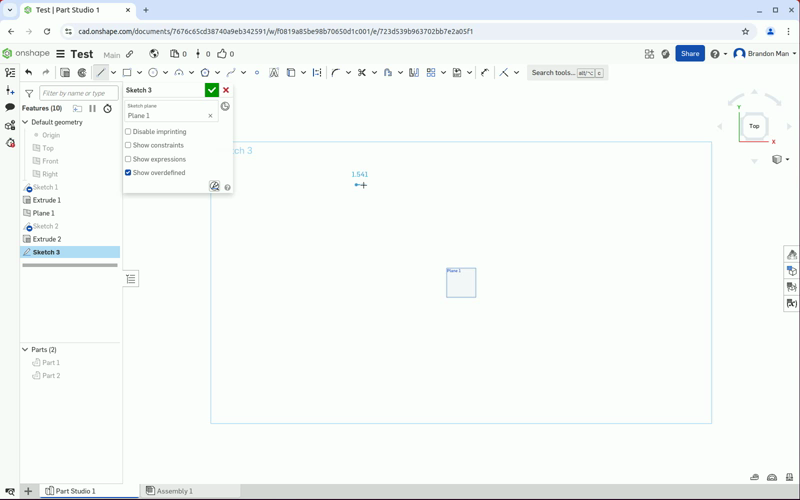
scroll(6)
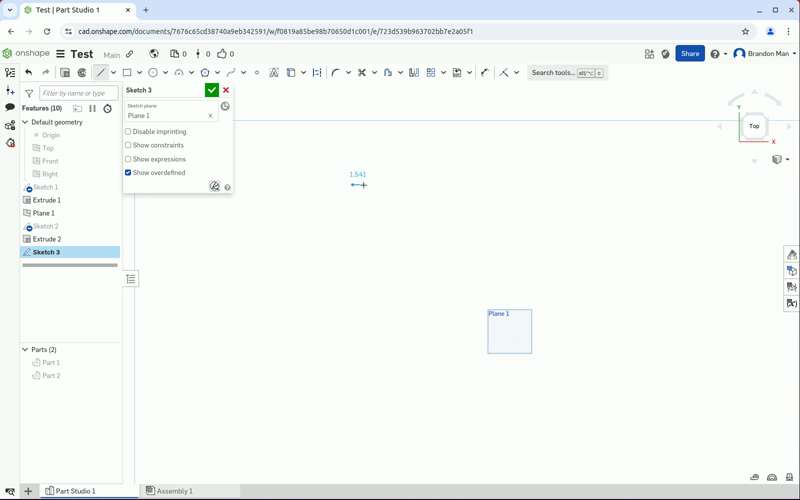
scroll(6)
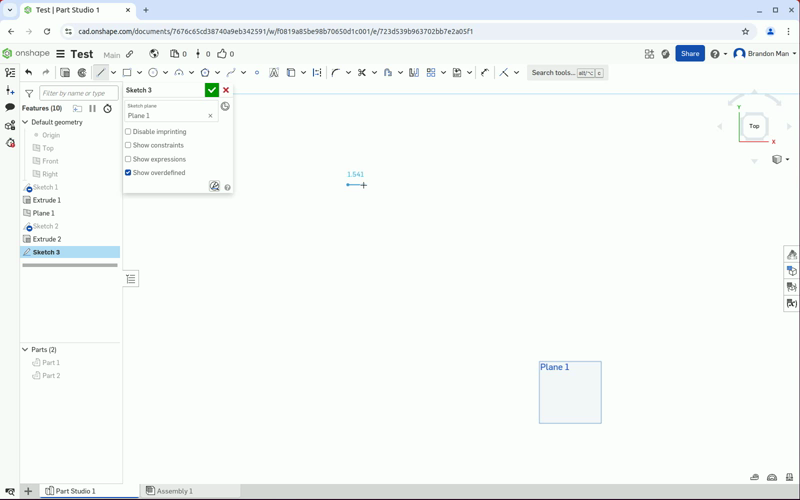
scroll(6)
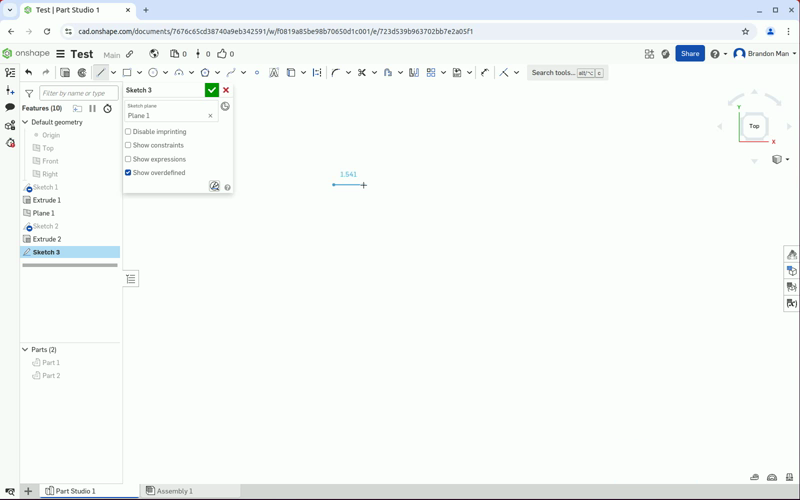
scroll(6)
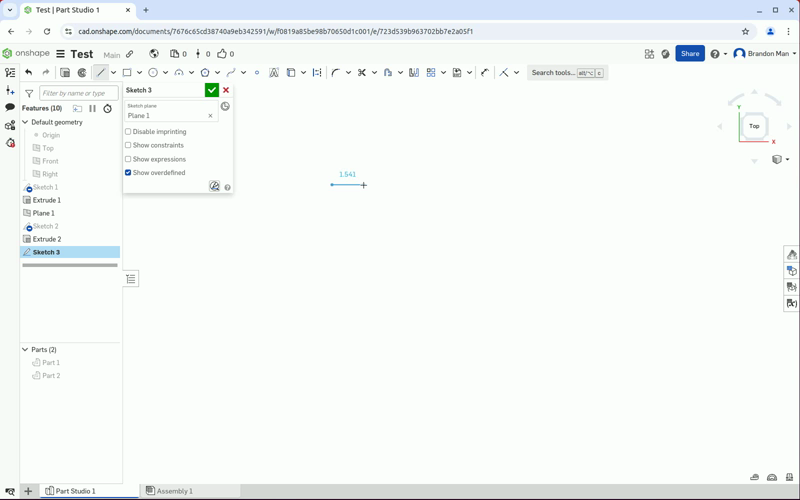
scroll(6)
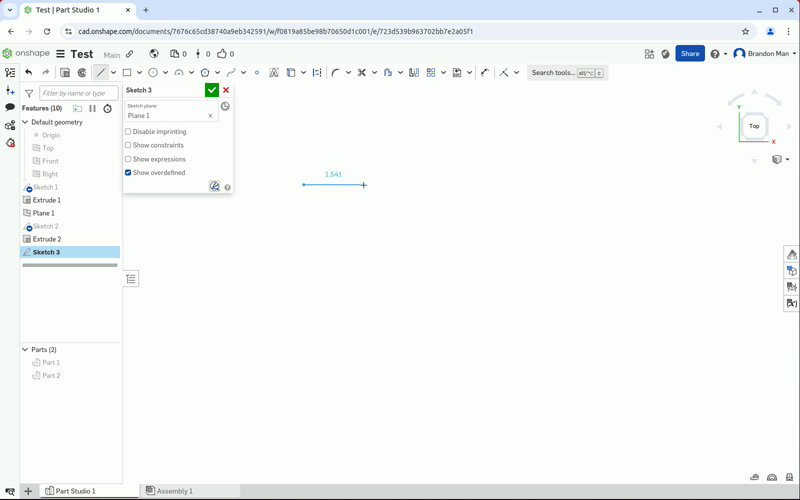
scroll(6)
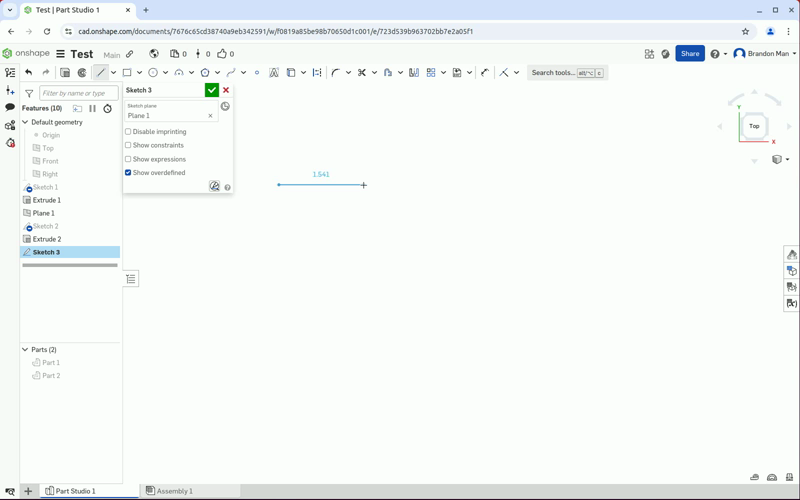
click(363, 184)
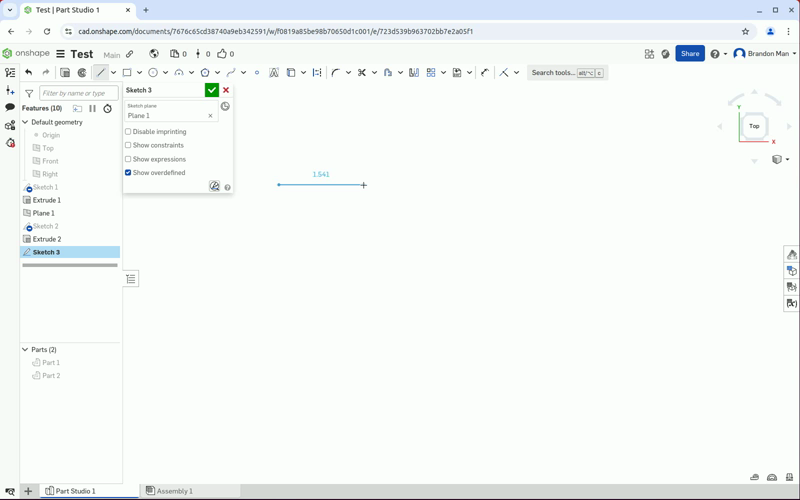
scroll(-6)
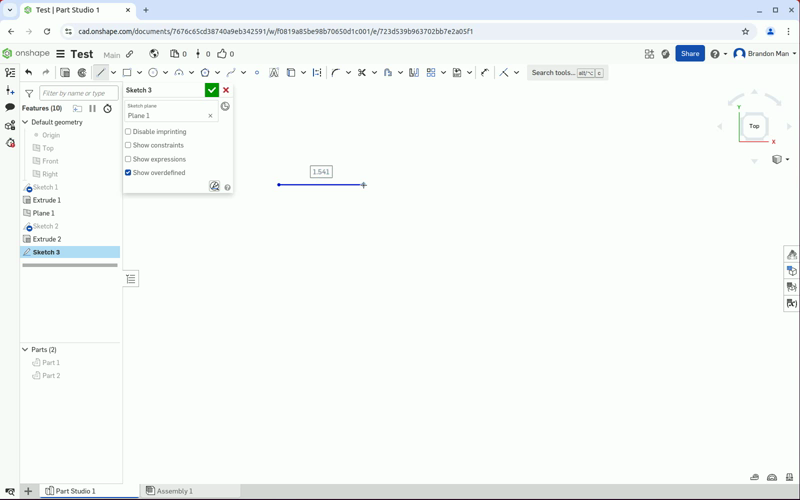
scroll(-6)
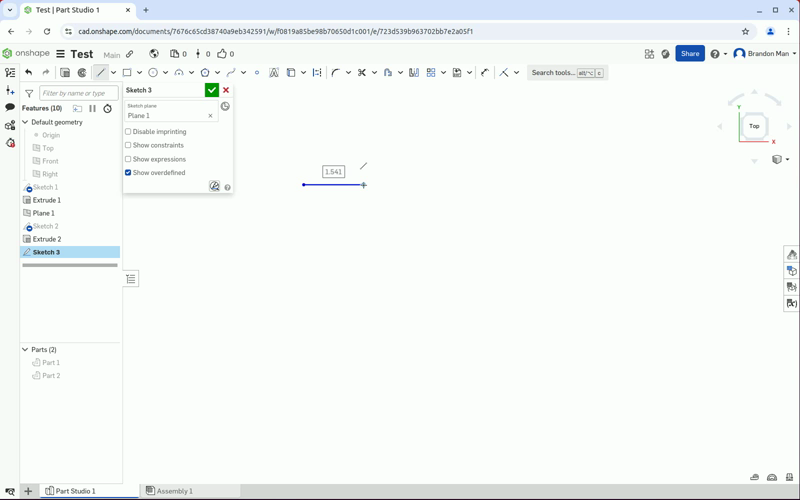
scroll(-6)
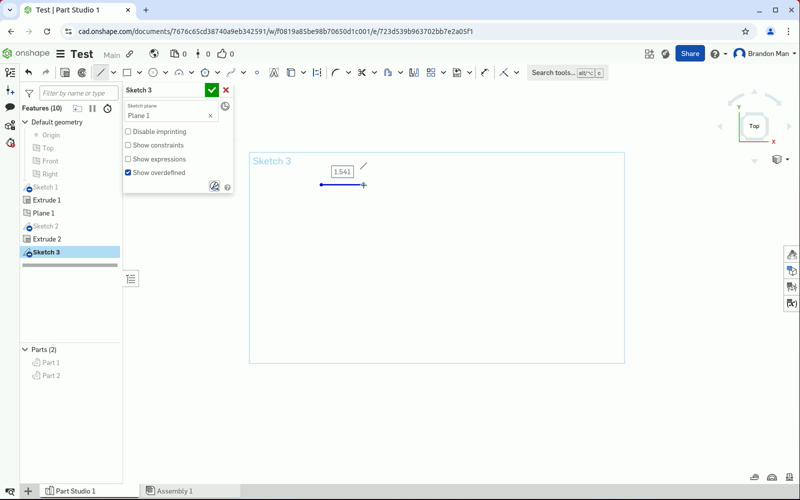
scroll(-6)
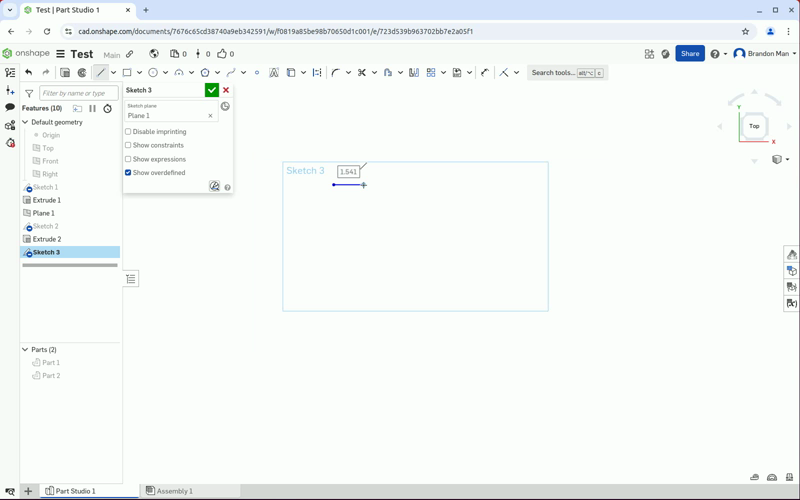
scroll(-6)
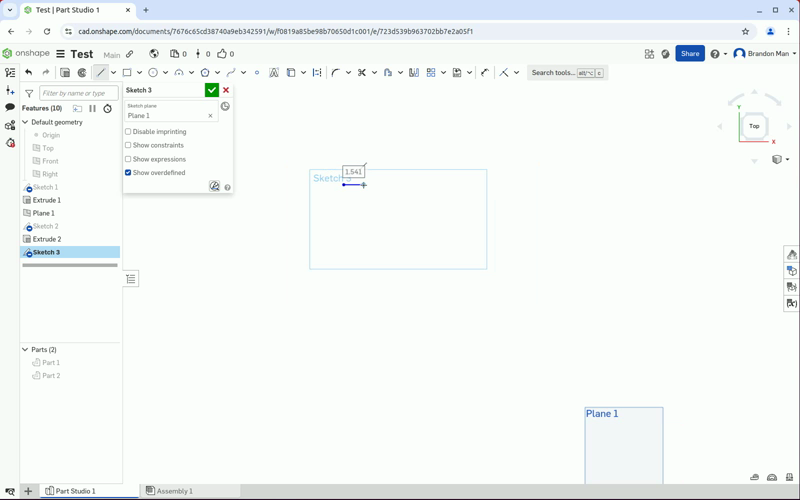
scroll(-6)
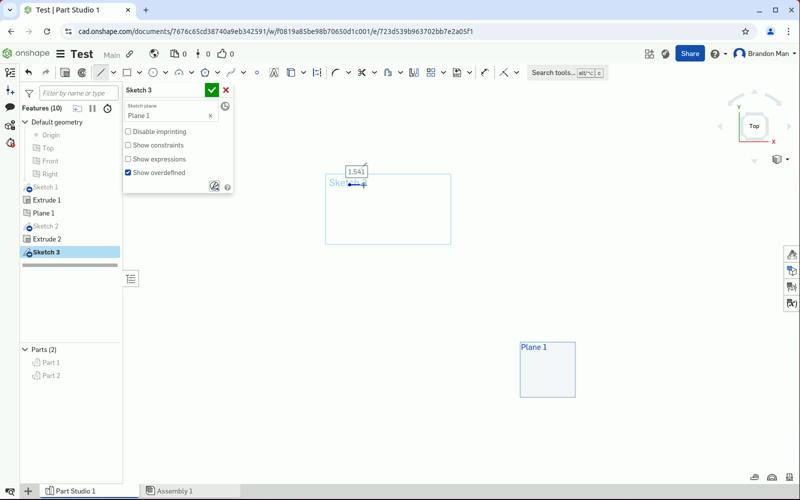
scroll(-6)
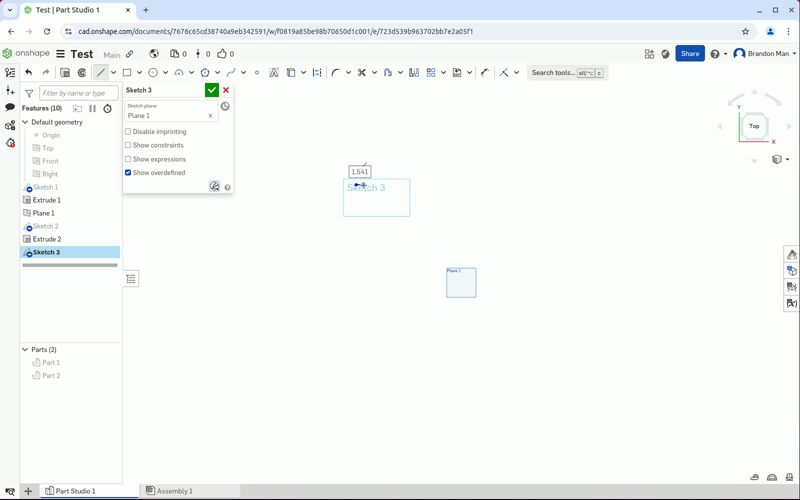
key_up(shift)
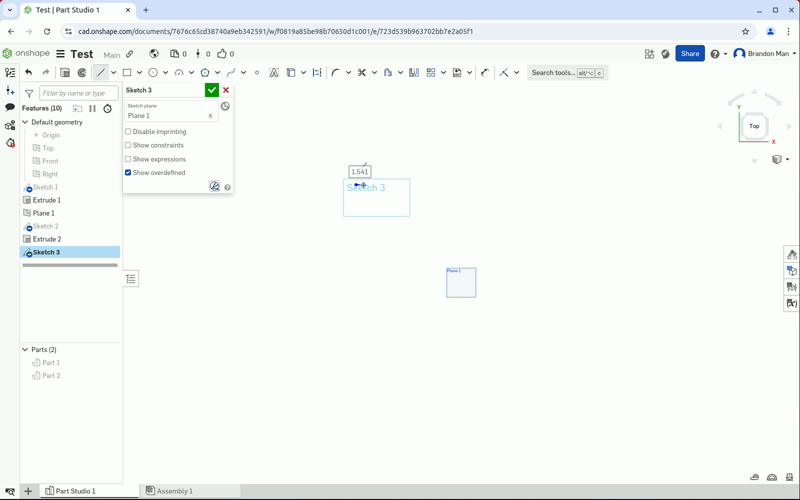
key_down(shift)
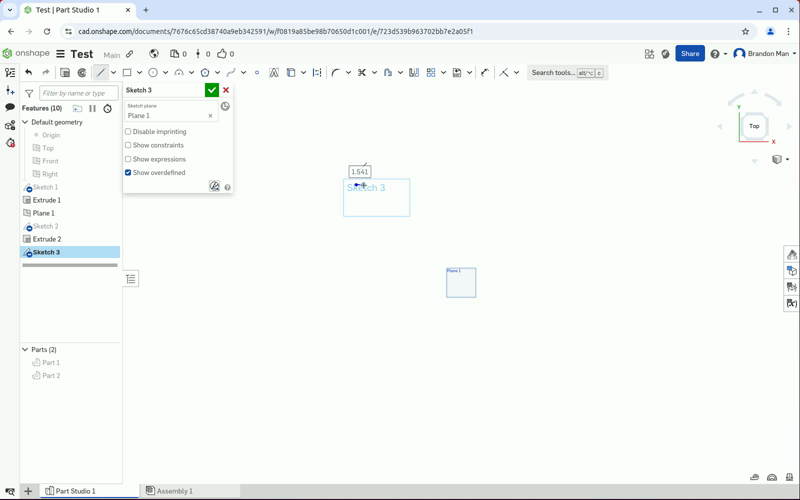
mouse_move(393, 184)
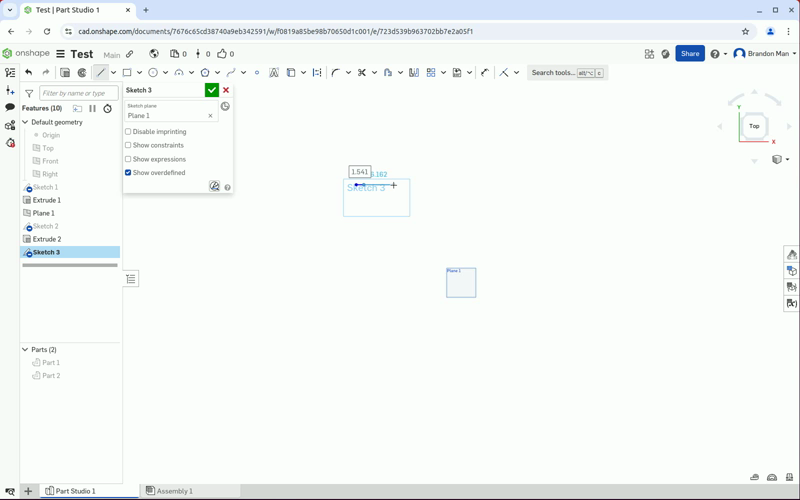
mouse_move(363, 177)
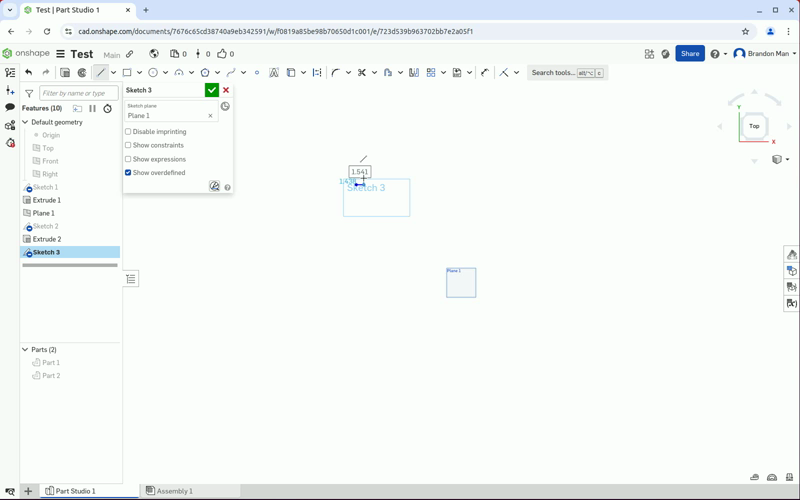
scroll(6)
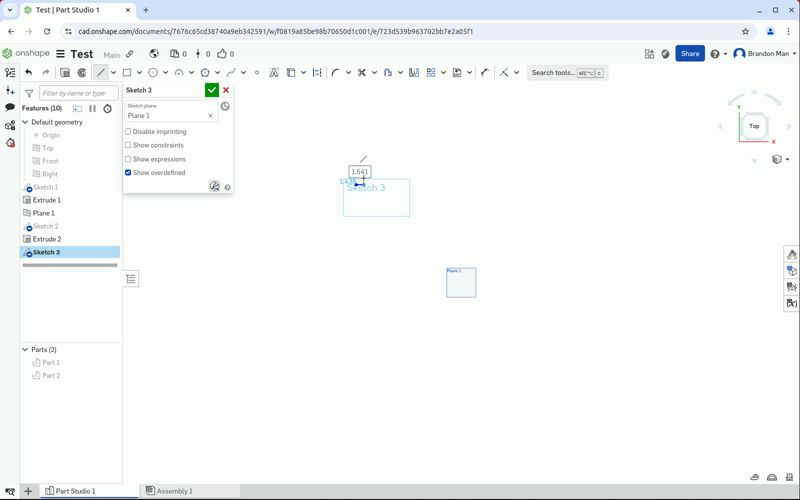
scroll(6)
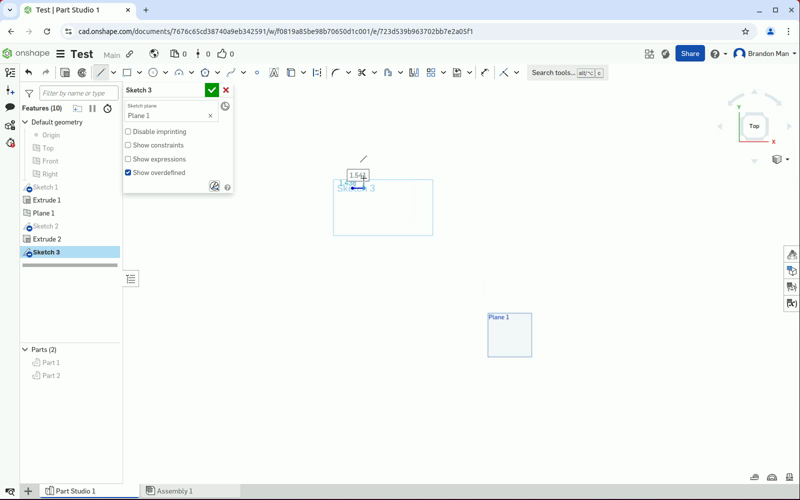
scroll(6)
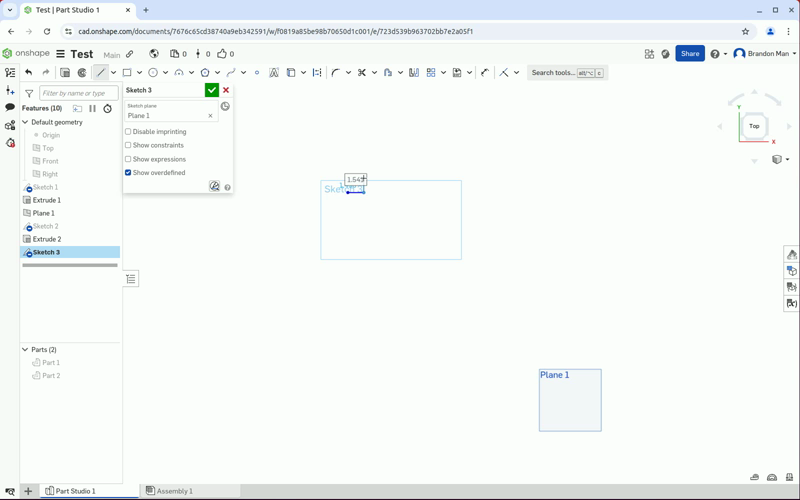
scroll(6)
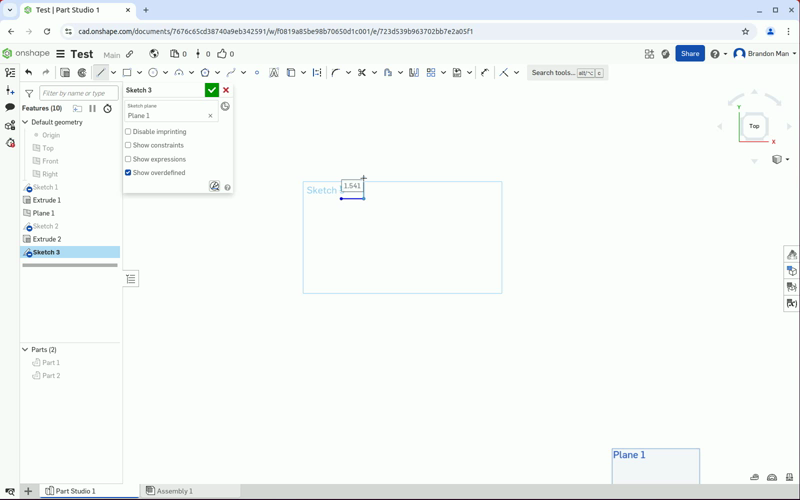
scroll(6)
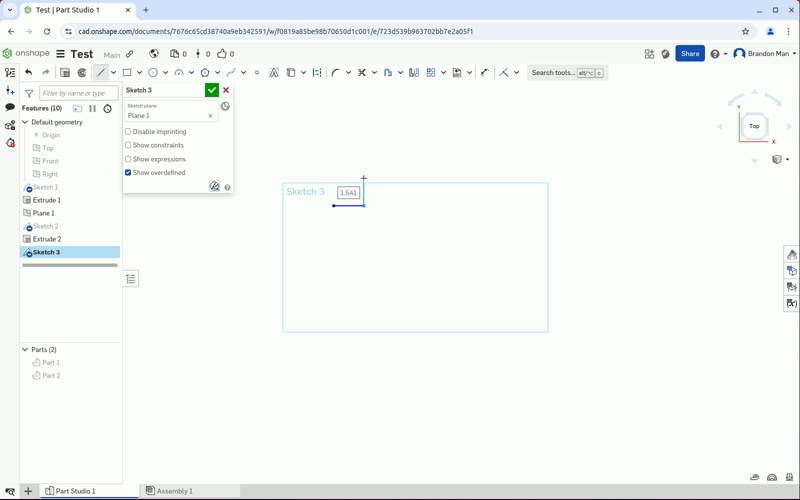
scroll(6)
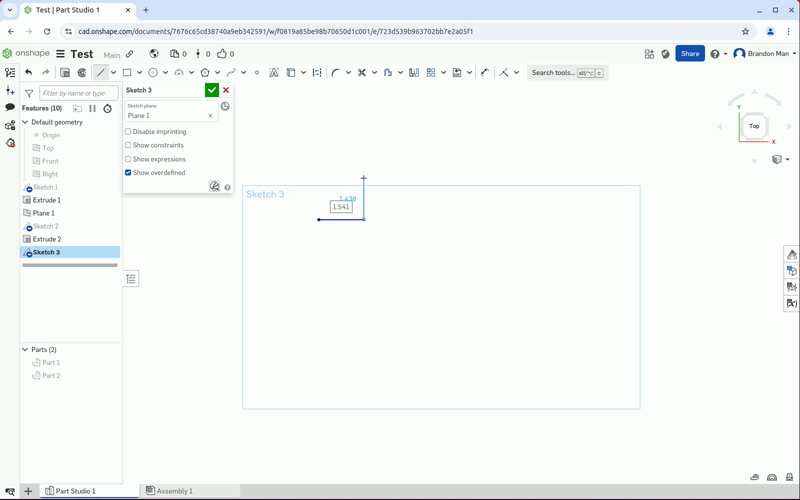
scroll(6)
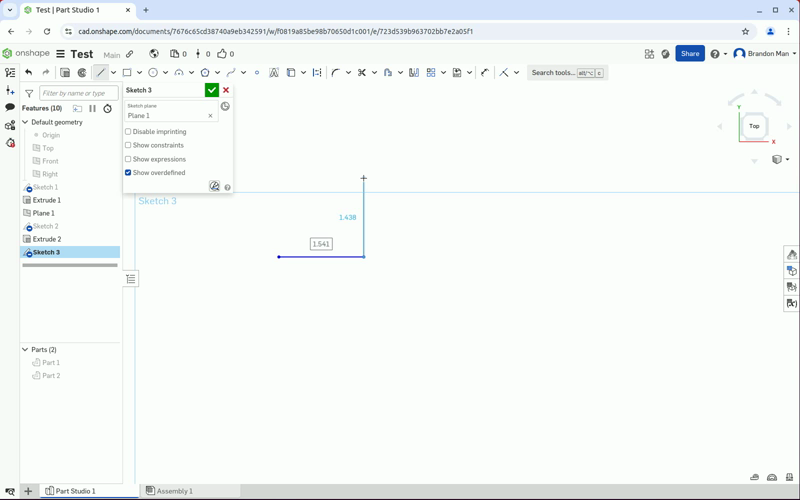
click(363, 177)
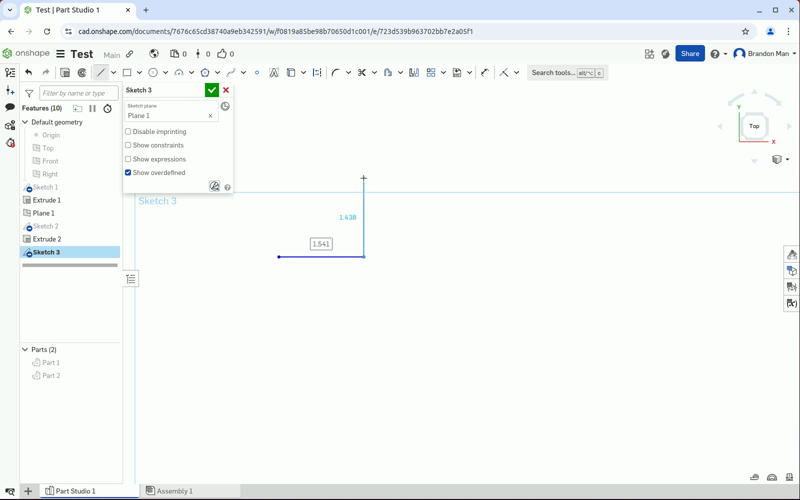
scroll(-6)
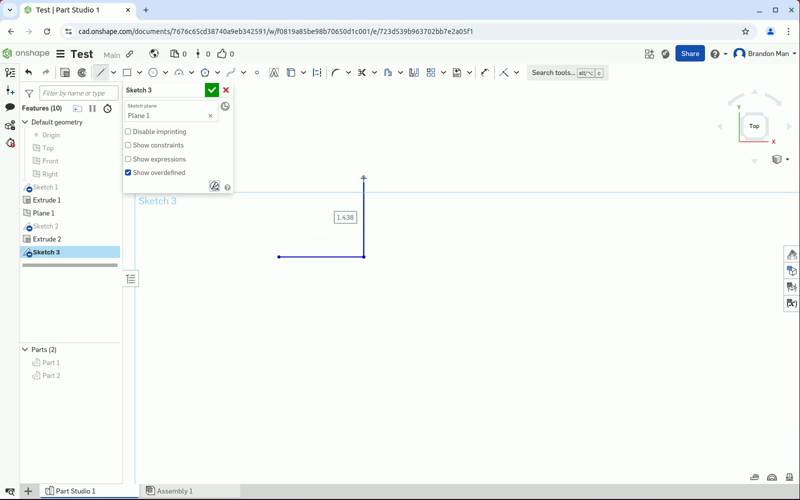
scroll(-6)
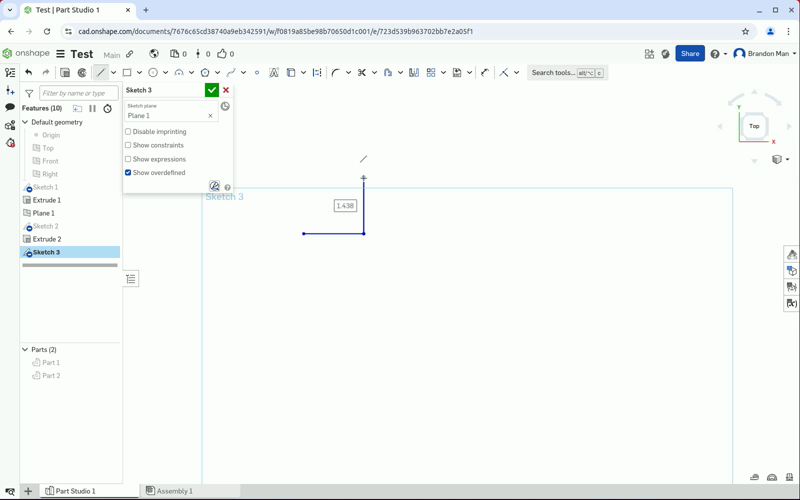
scroll(-6)
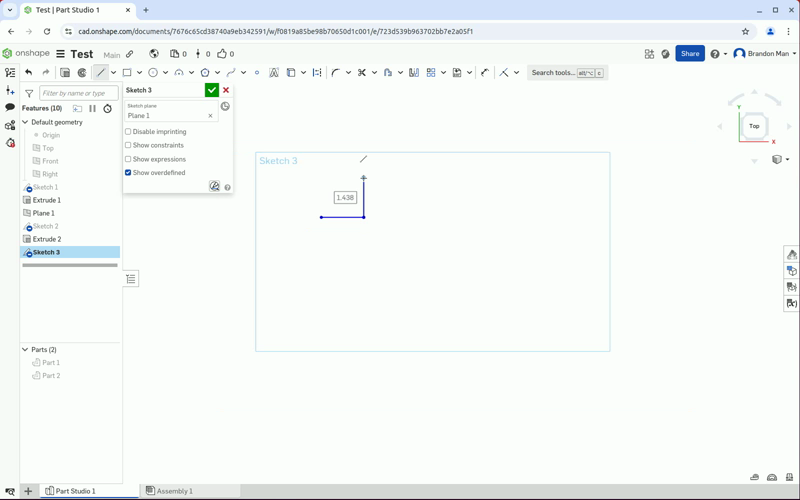
scroll(-6)
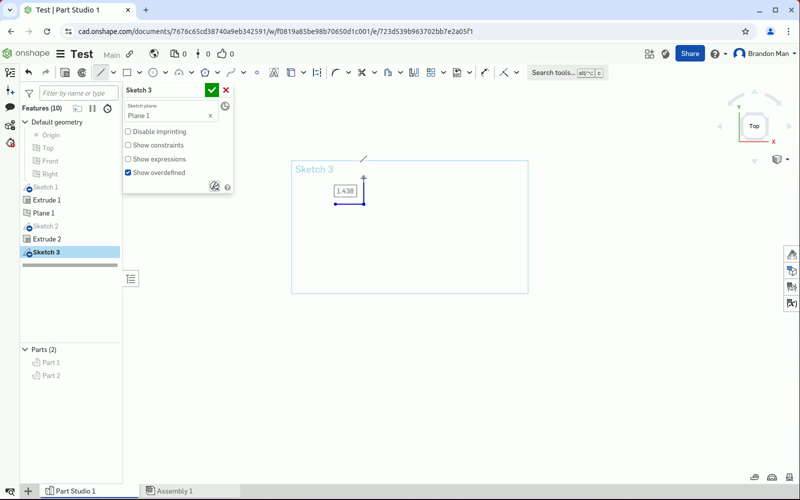
scroll(-6)
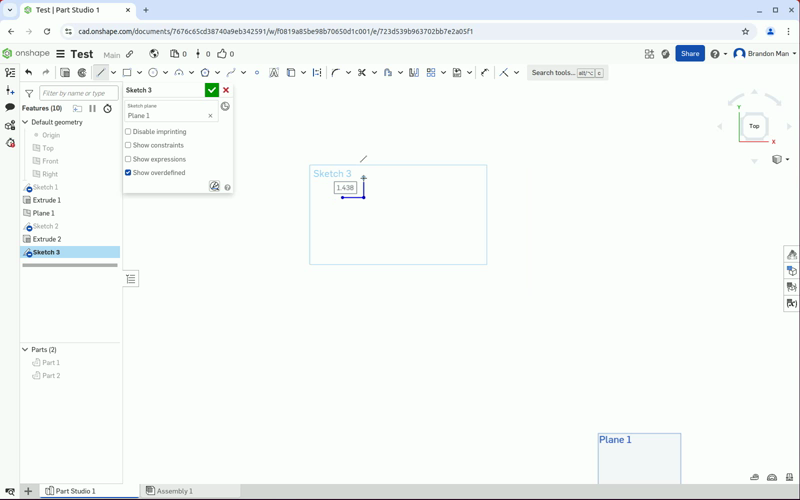
scroll(-6)
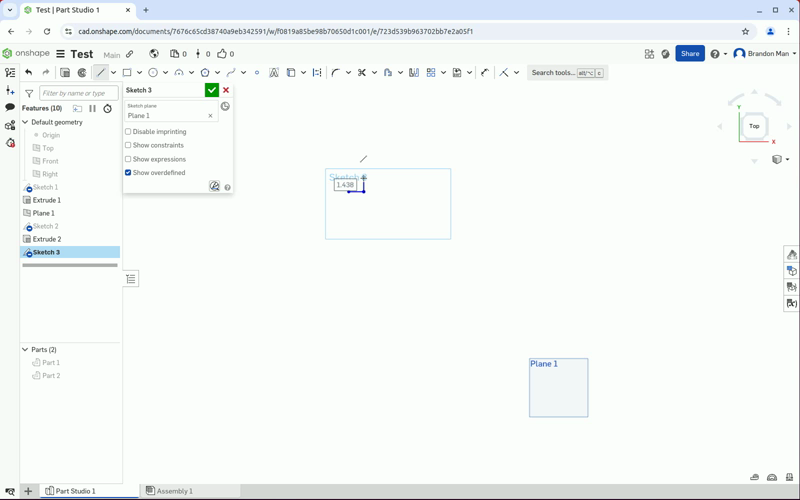
scroll(-6)
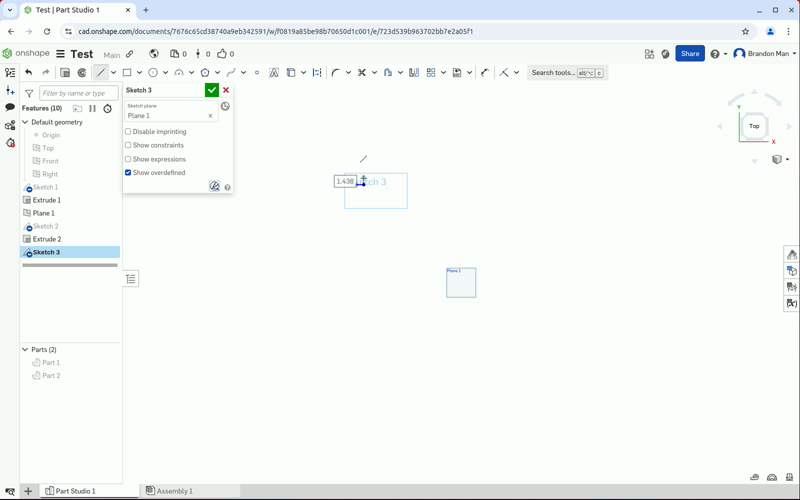
key_up(shift)
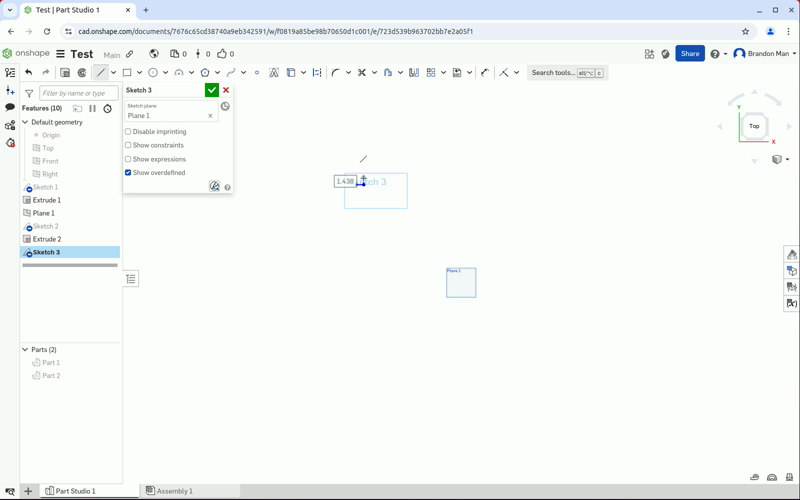
key_down(shift)
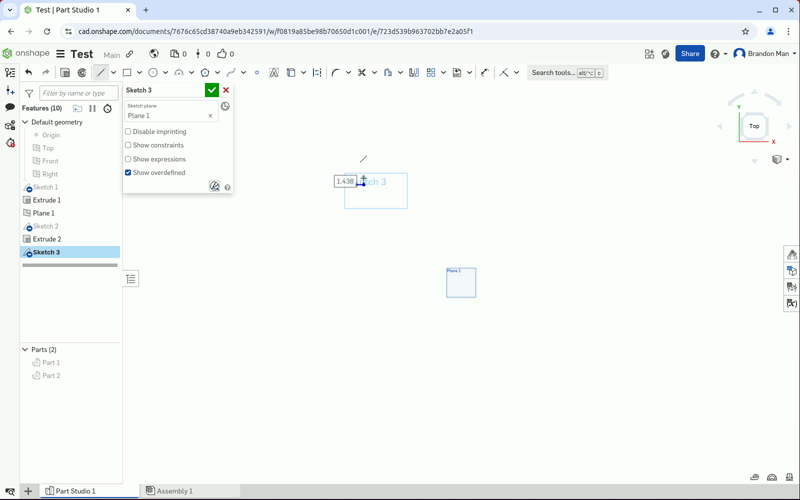
mouse_move(393, 177)
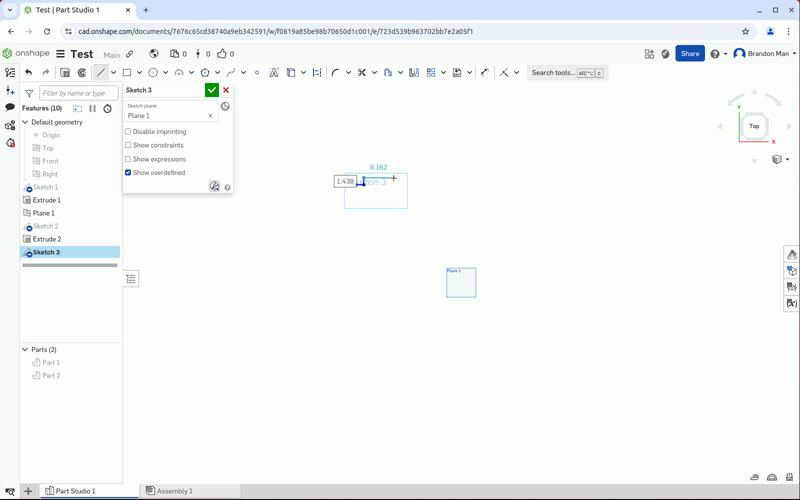
mouse_move(356, 177)
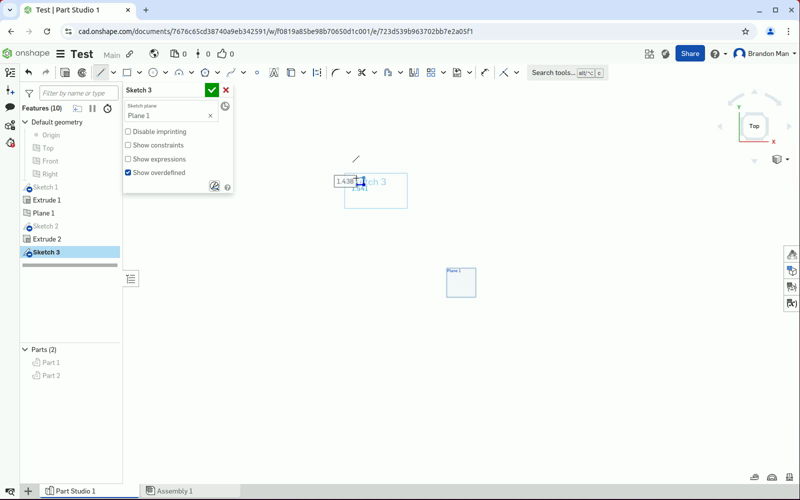
scroll(6)
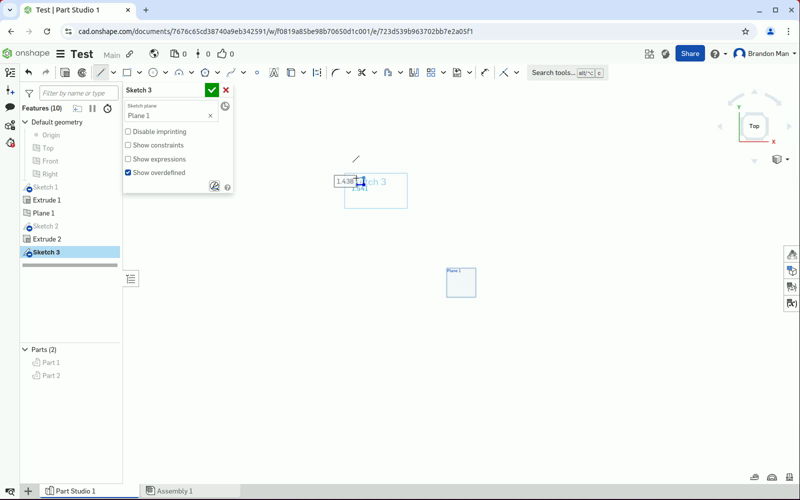
scroll(6)
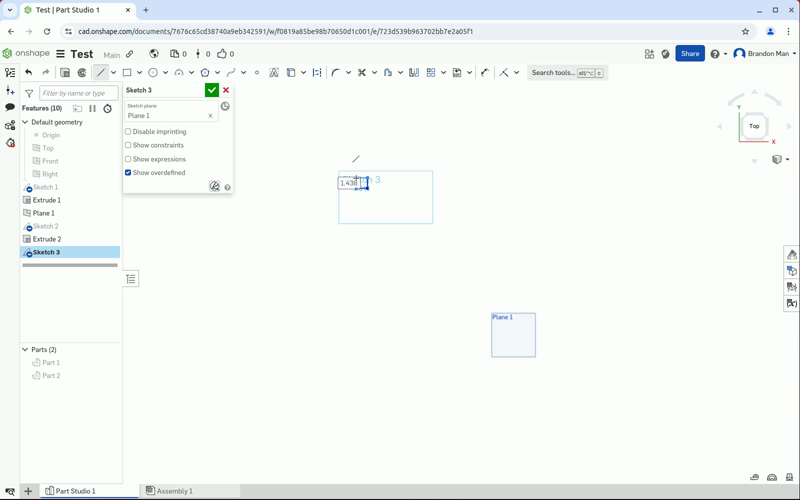
scroll(6)
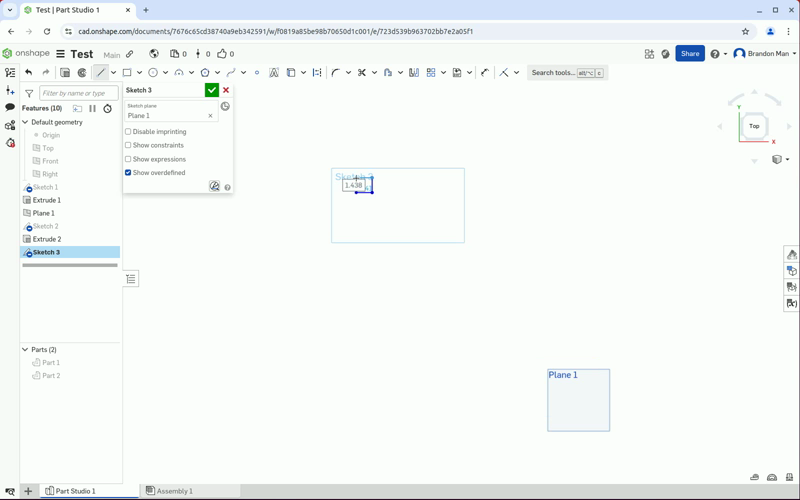
scroll(6)
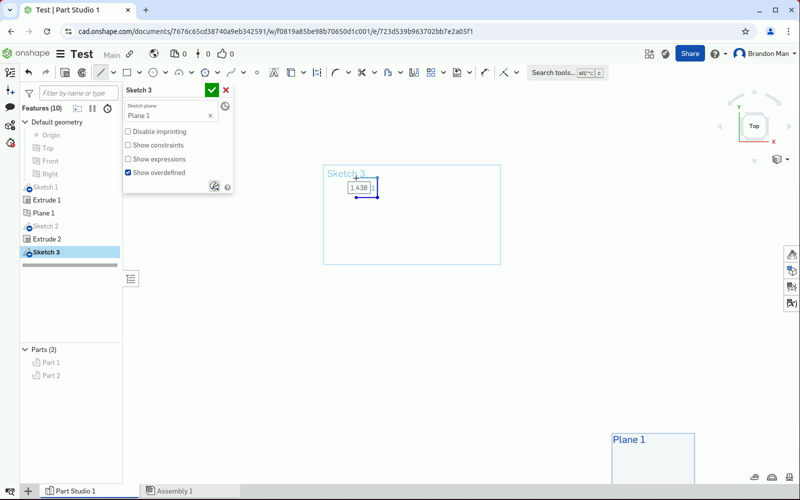
scroll(6)
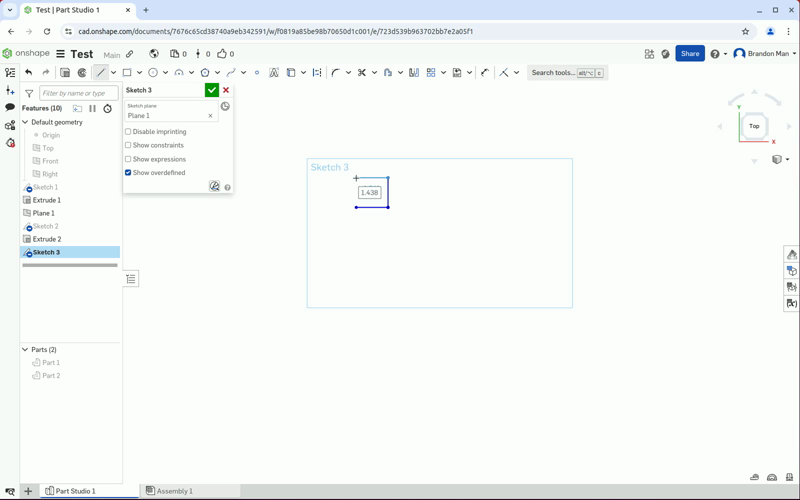
scroll(6)
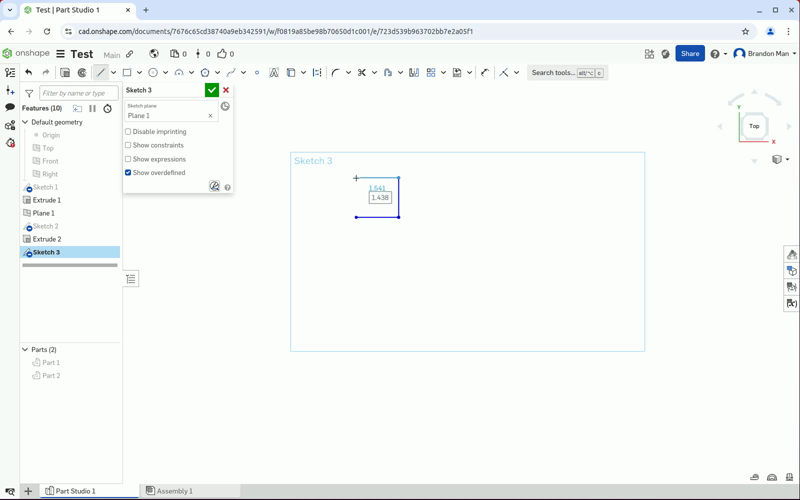
scroll(6)
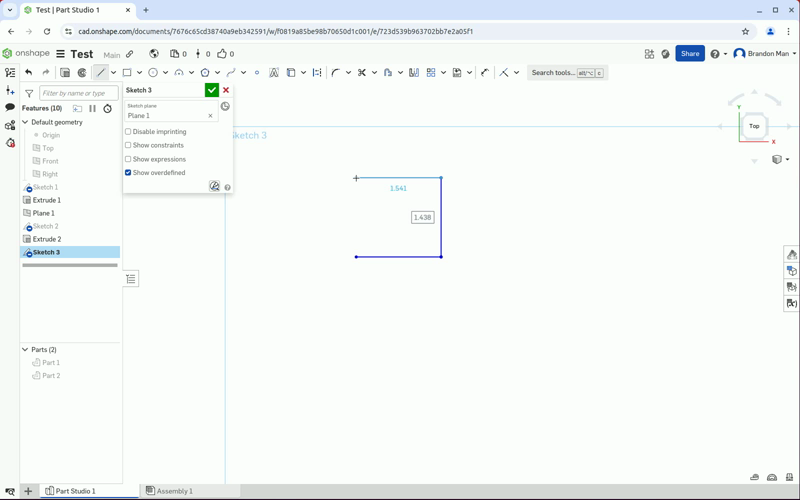
click(356, 177)
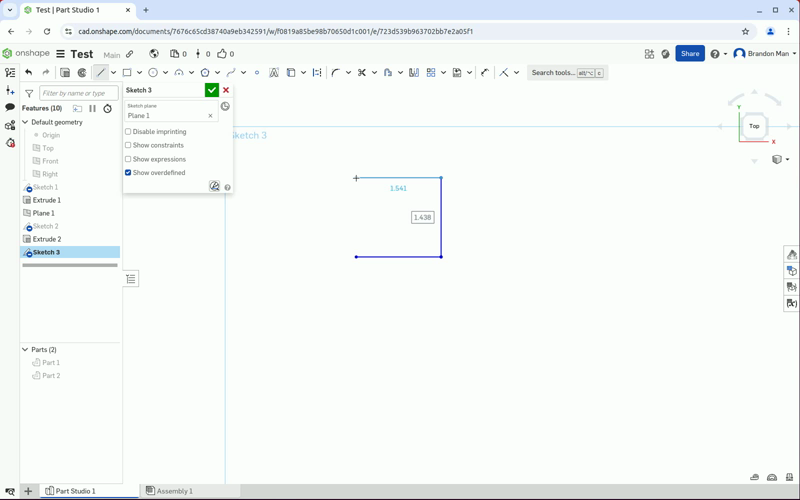
scroll(-6)
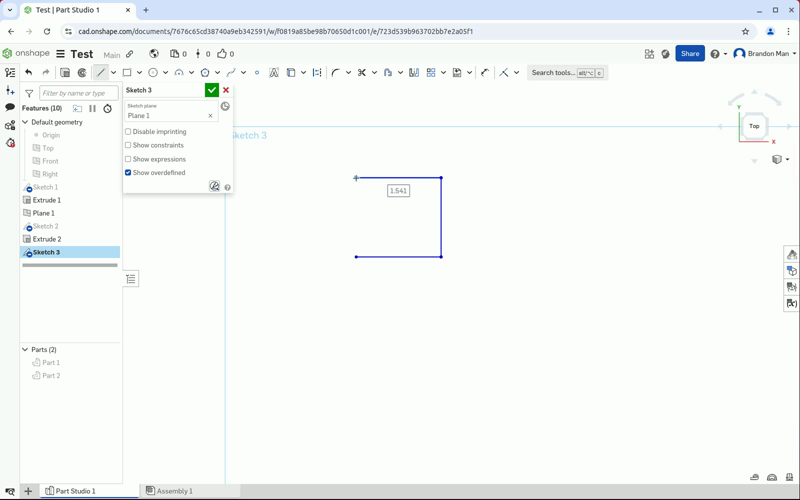
scroll(-6)
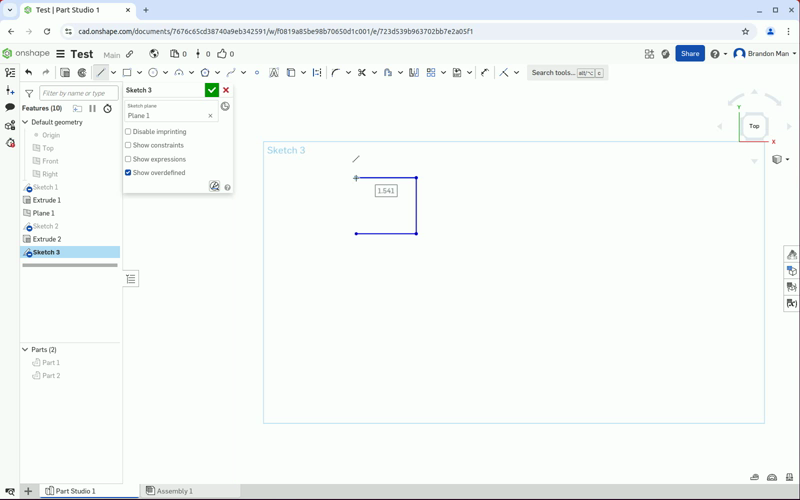
scroll(-6)
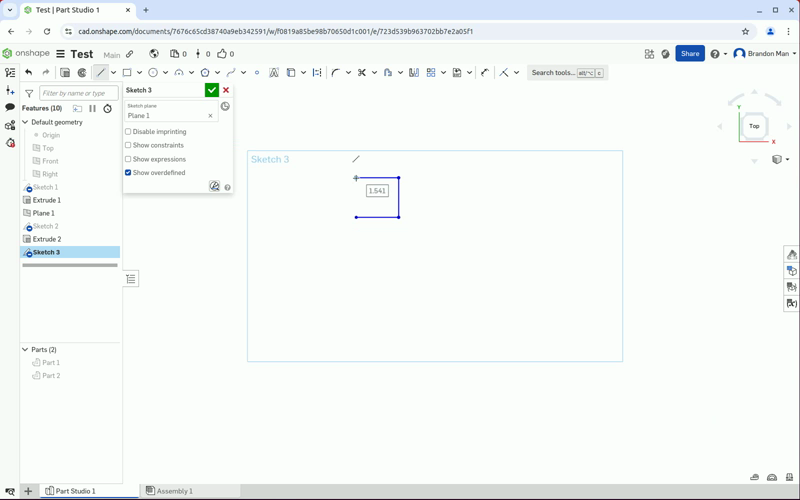
scroll(-6)
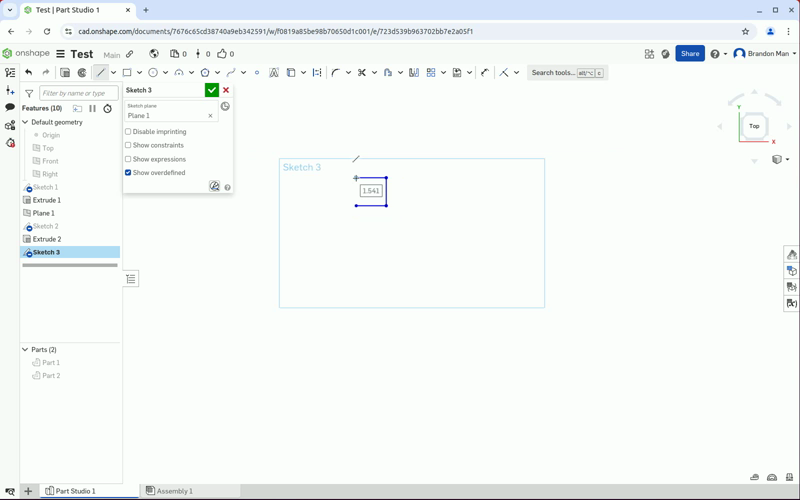
scroll(-6)
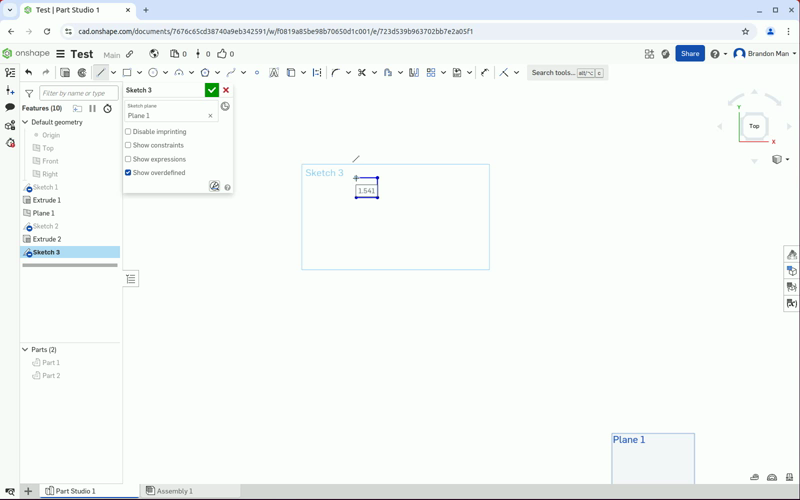
scroll(-6)
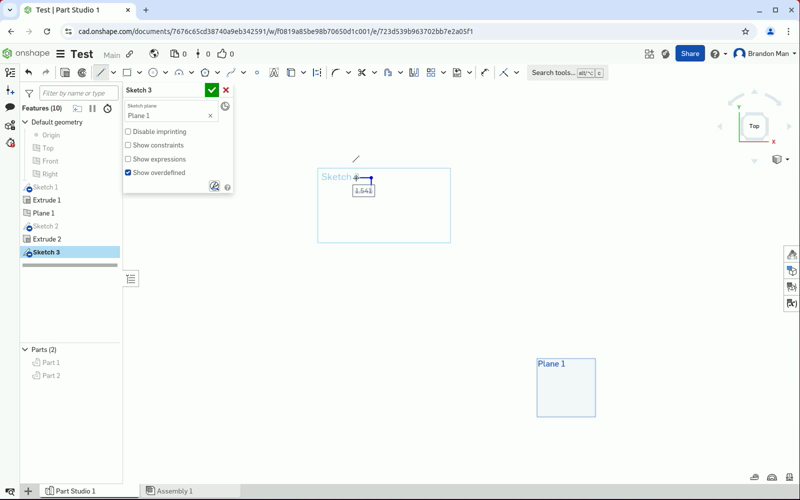
scroll(-6)
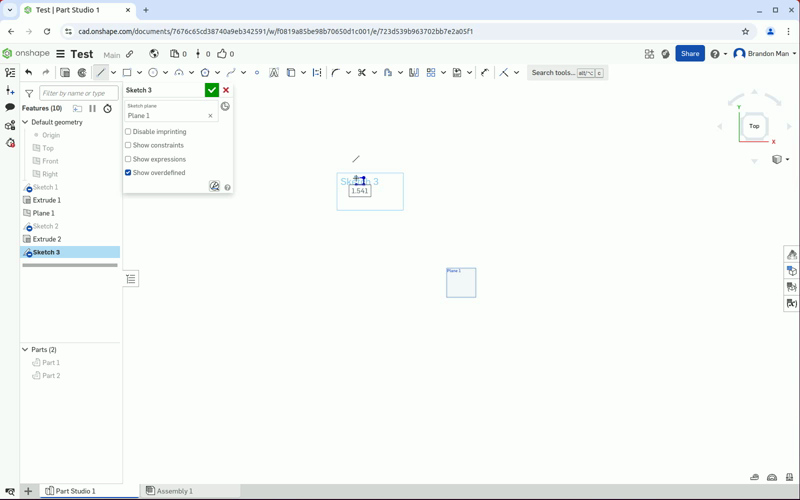
key_up(shift)
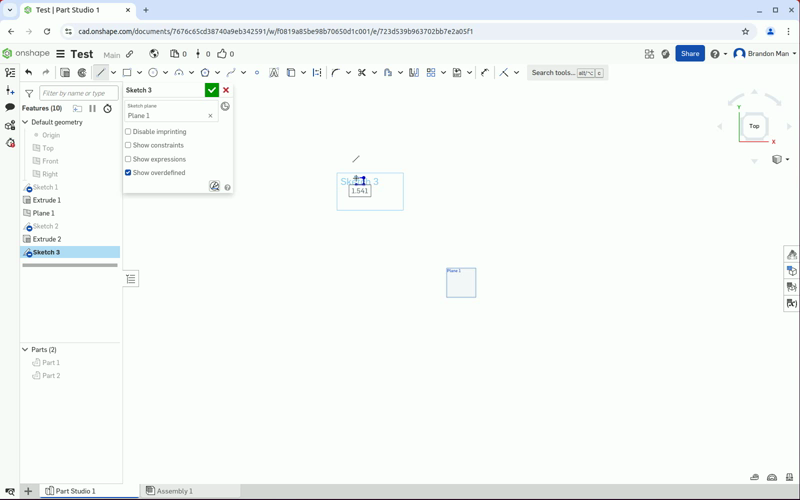
mouse_move(386, 177)
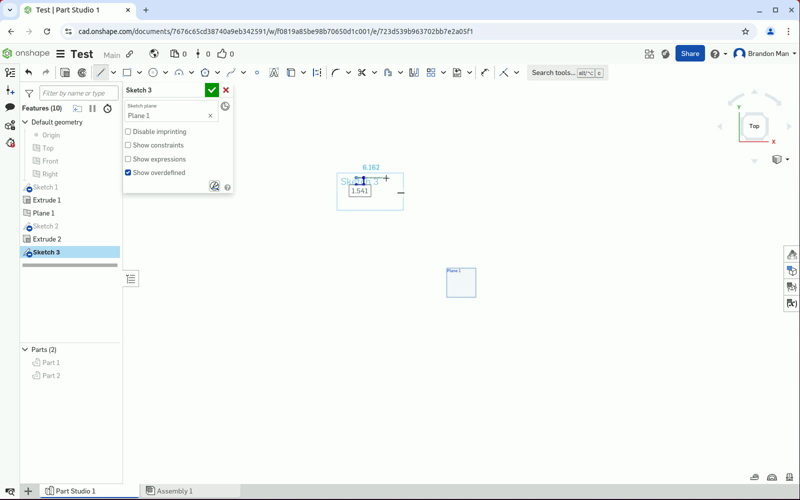
key_down(shift)
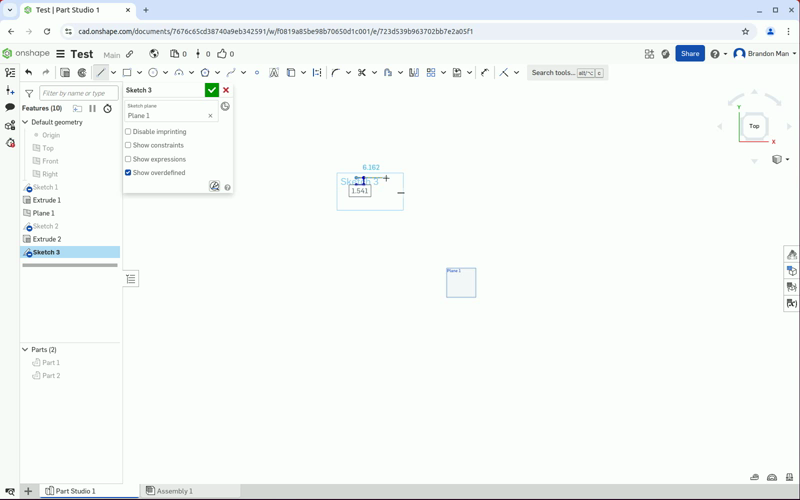
mouse_move(356, 184)
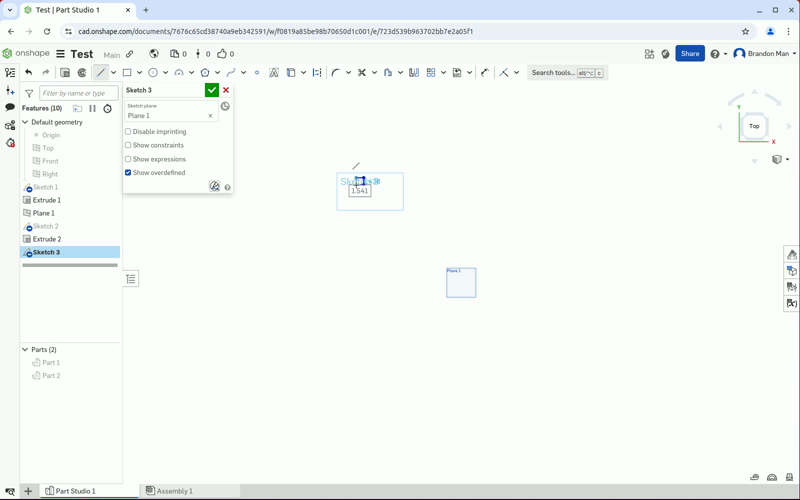
scroll(6)
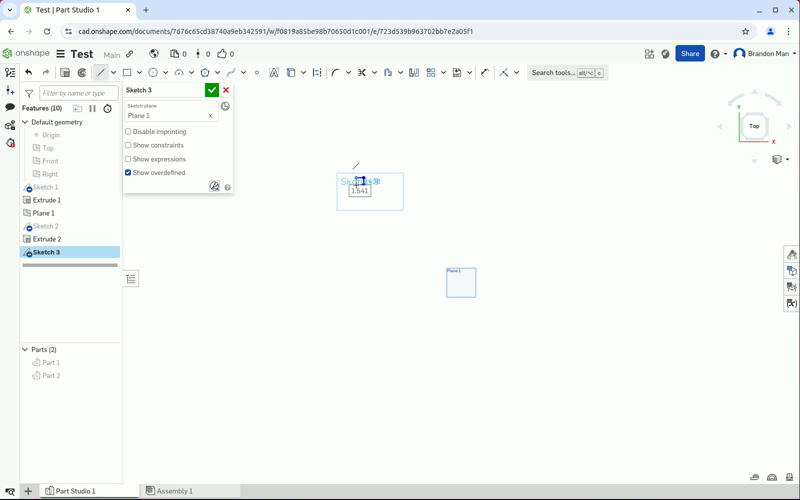
scroll(6)
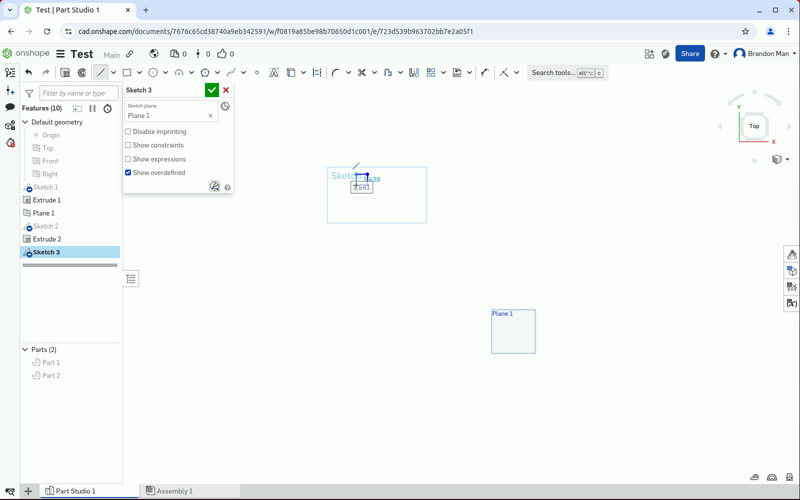
scroll(6)
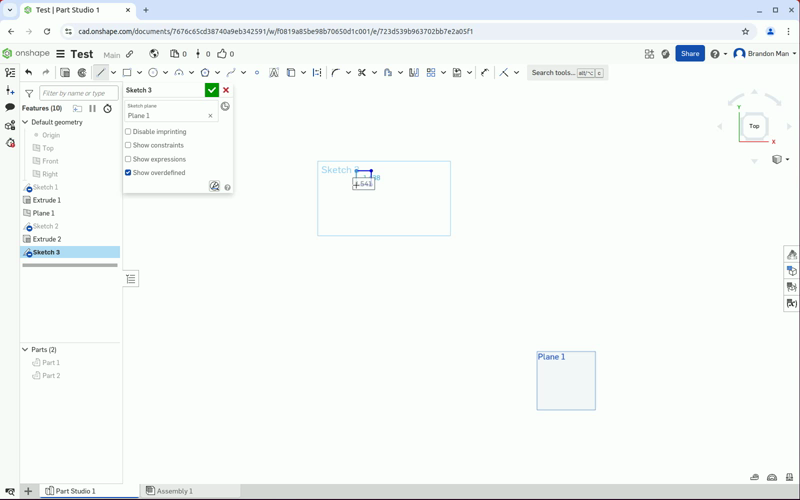
scroll(6)
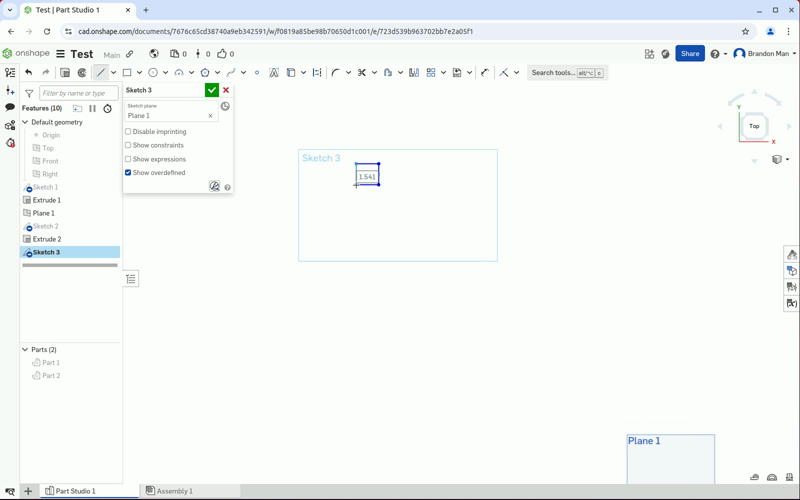
scroll(6)
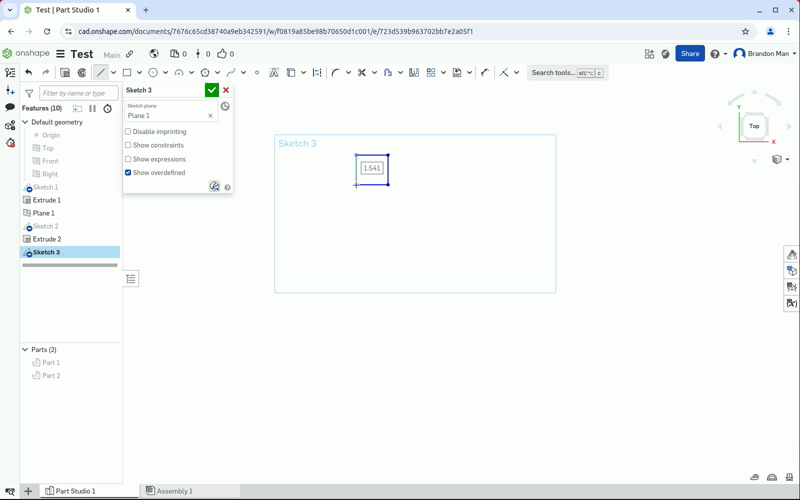
scroll(6)
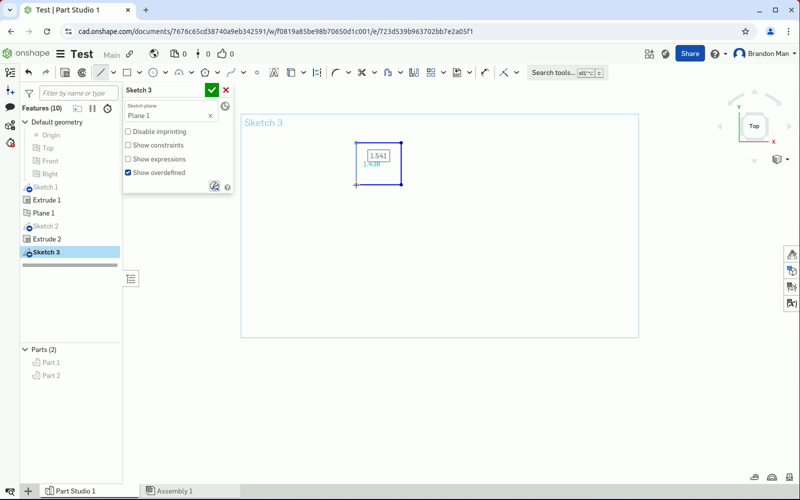
scroll(6)
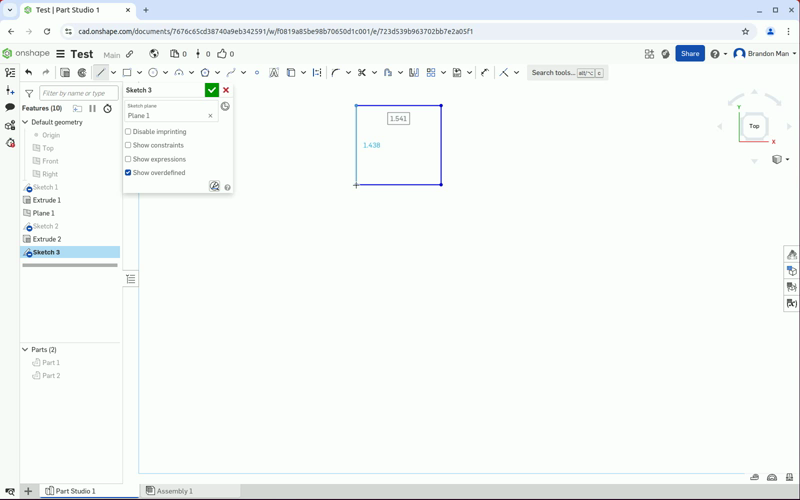
key_up(shift)
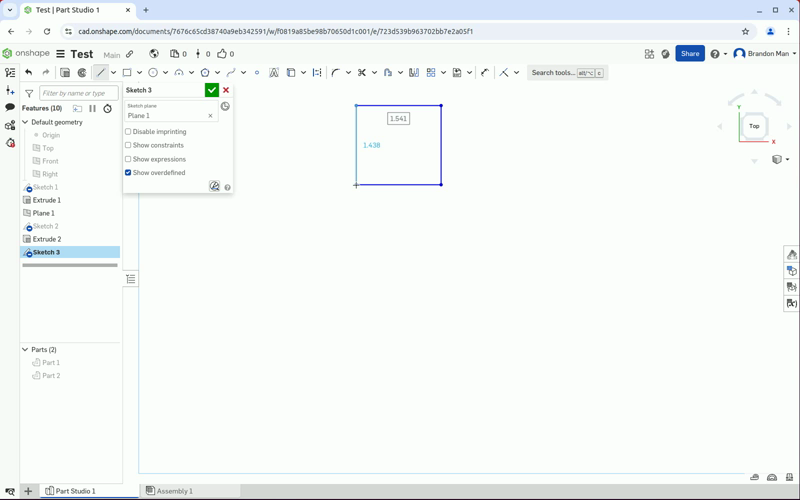
click(356, 184)
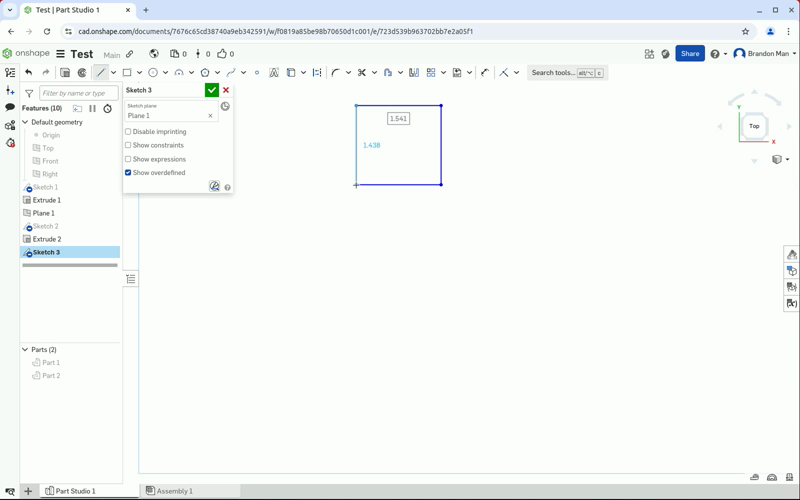
scroll(-6)
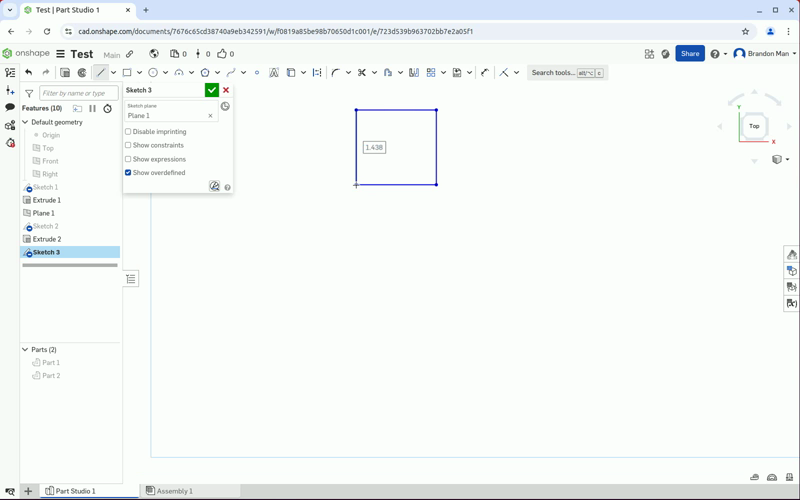
scroll(-6)
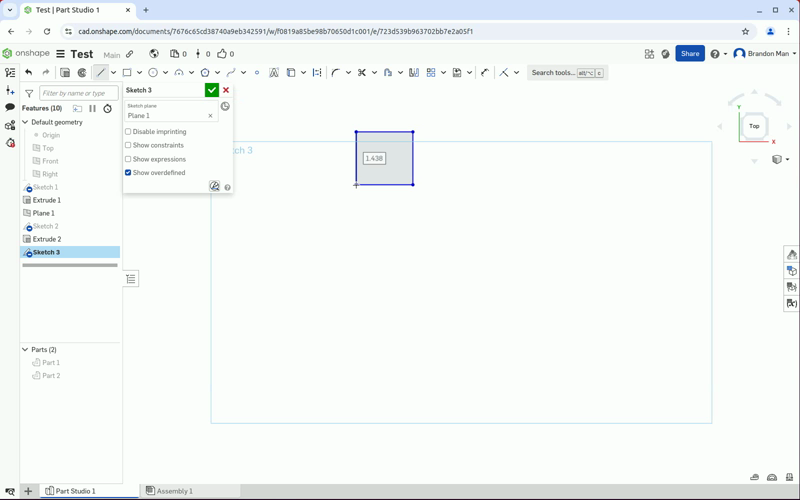
scroll(-6)
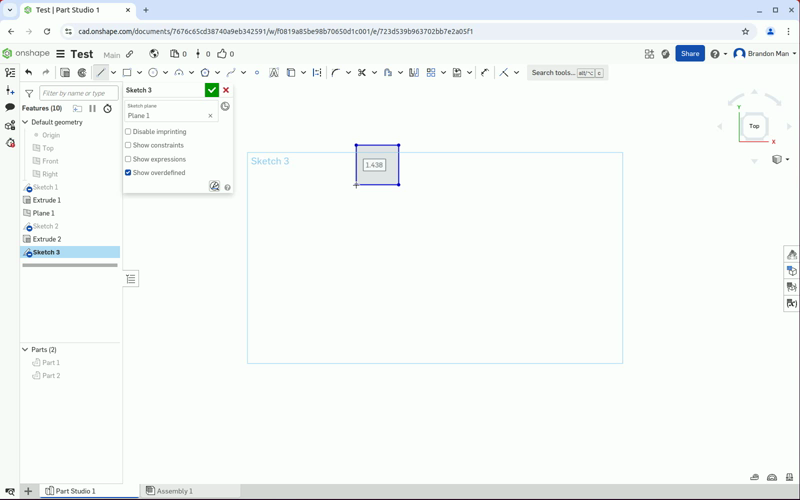
scroll(-6)
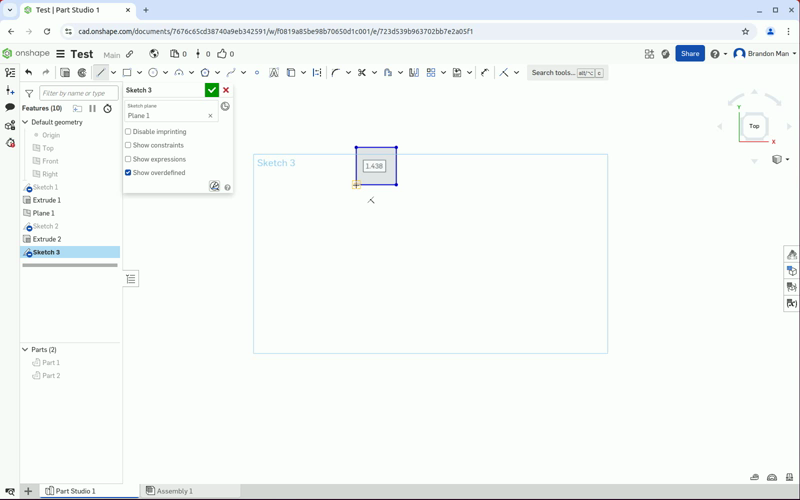
scroll(-6)
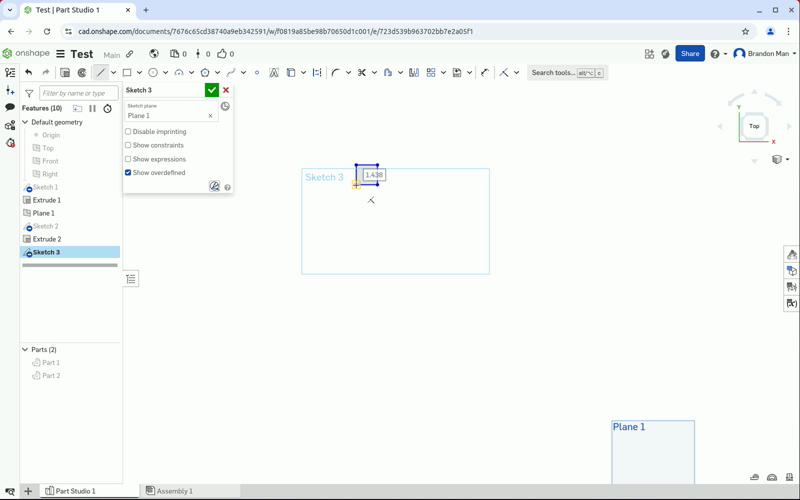
scroll(-6)
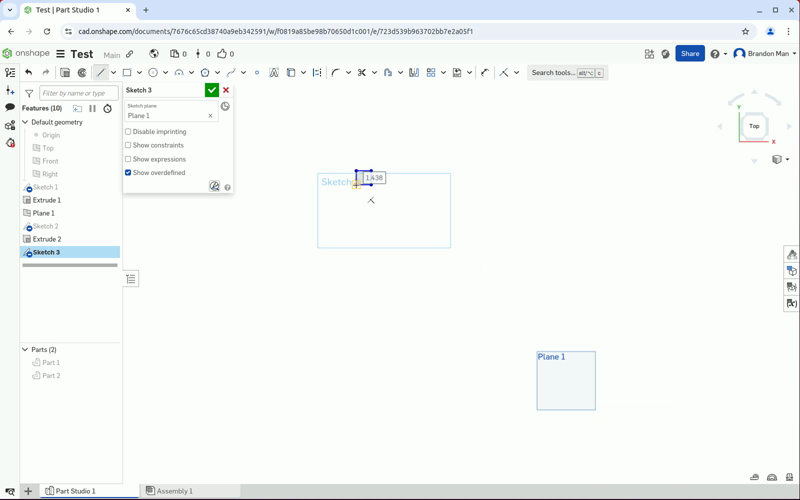
scroll(-6)
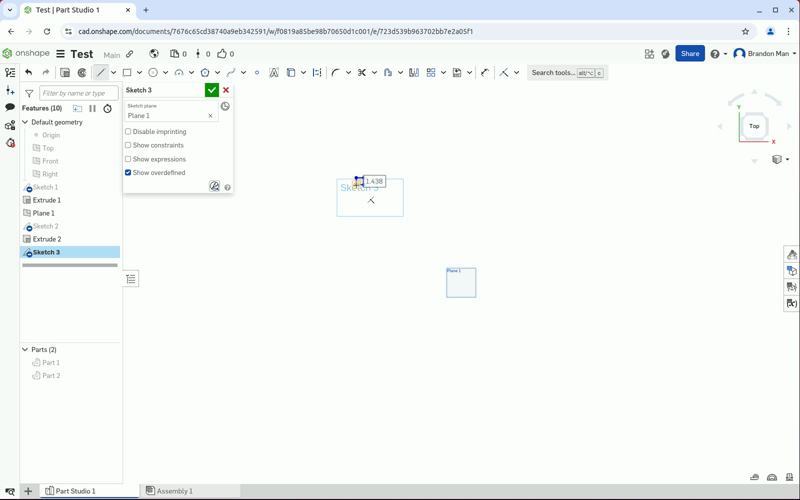
key(esc)
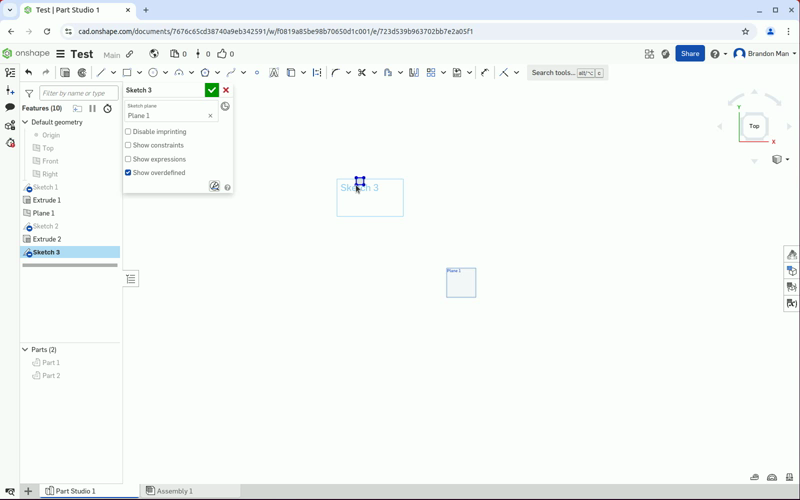
mouse_move(356, 183)
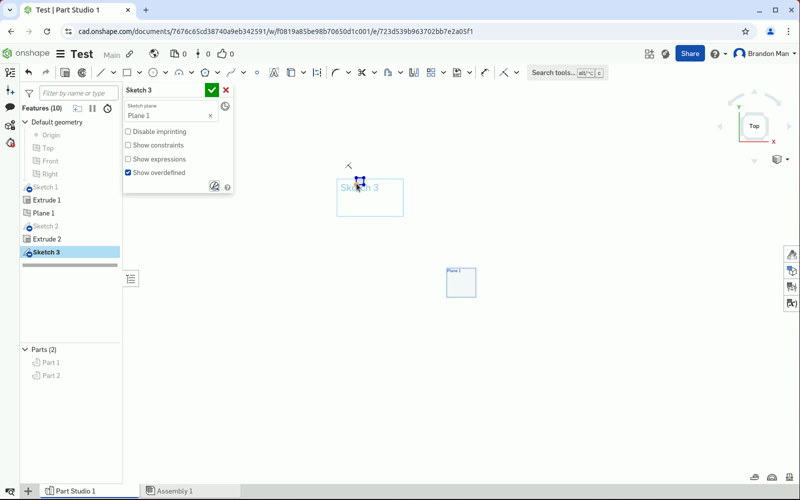
scroll(6)
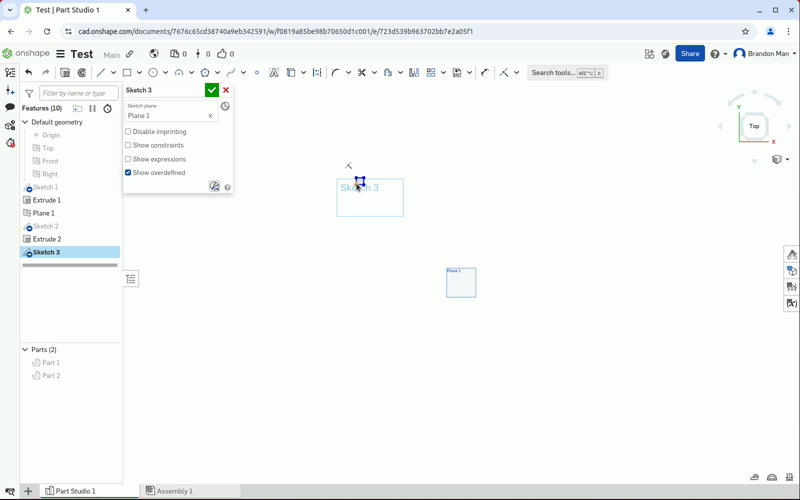
scroll(6)
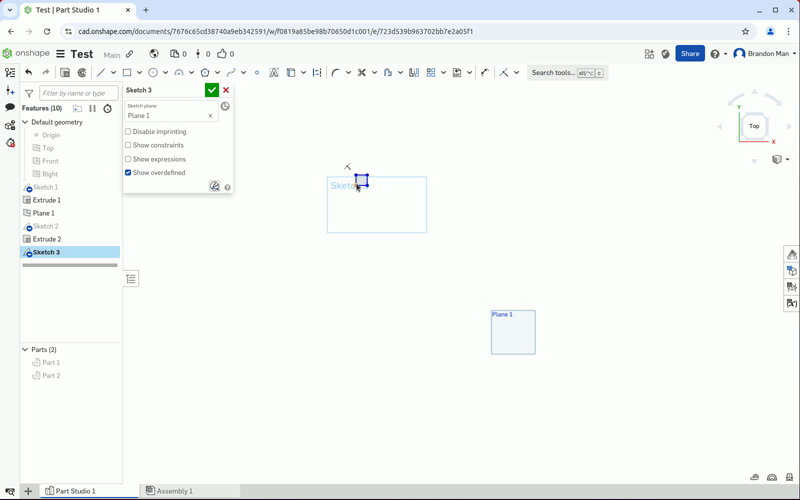
scroll(6)
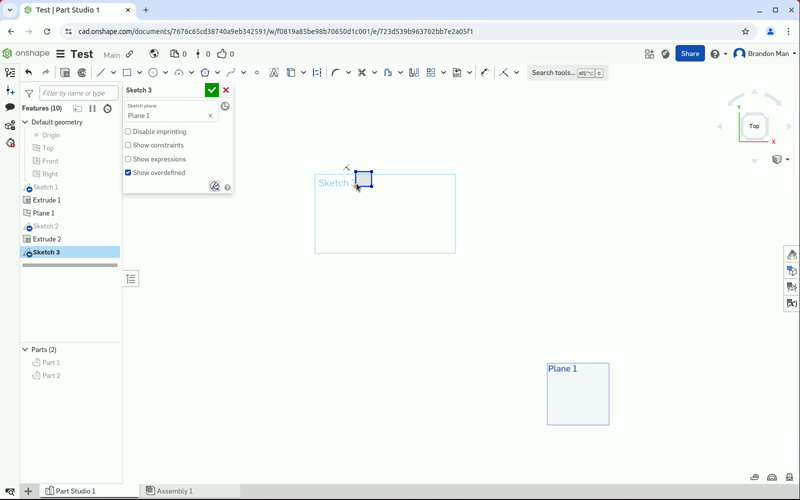
scroll(6)
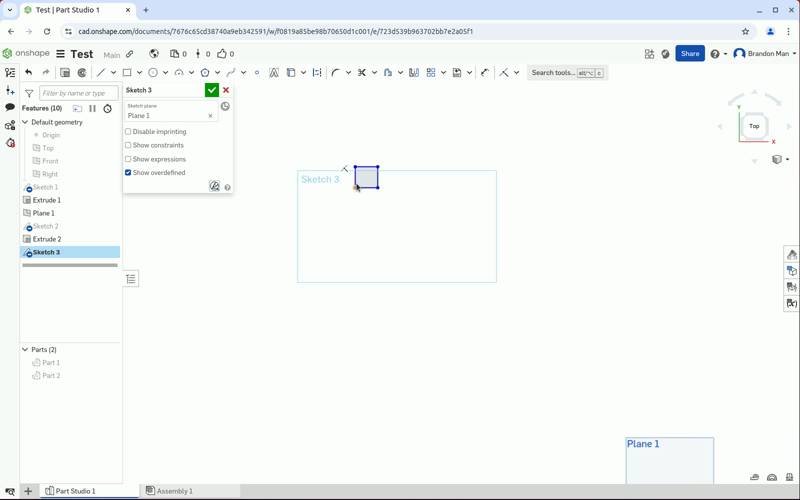
scroll(6)
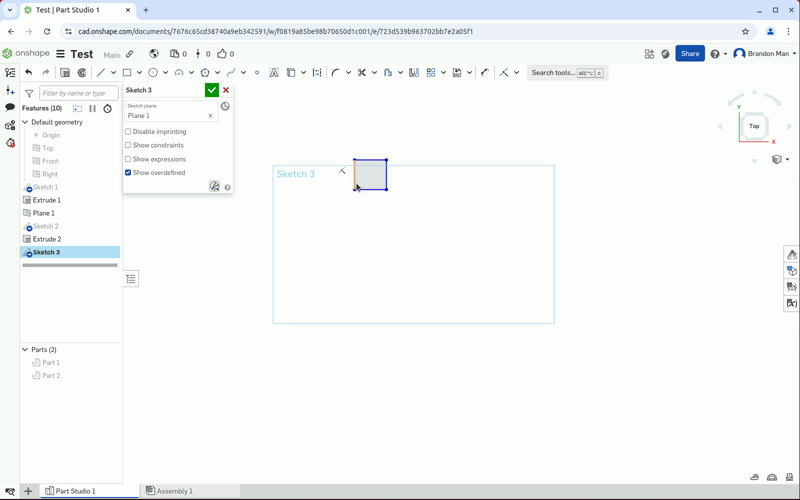
scroll(6)
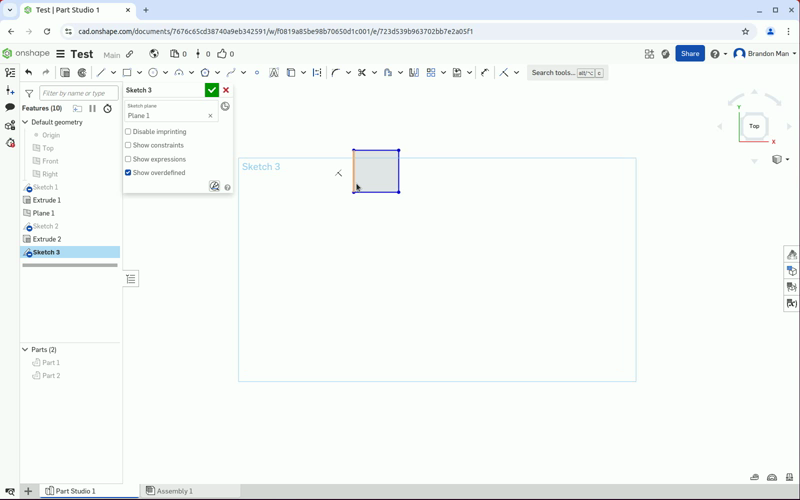
scroll(6)
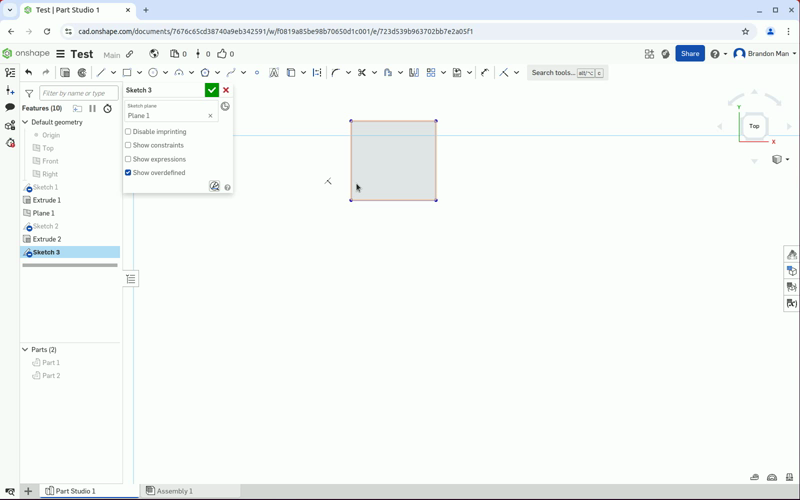
click(356, 183)
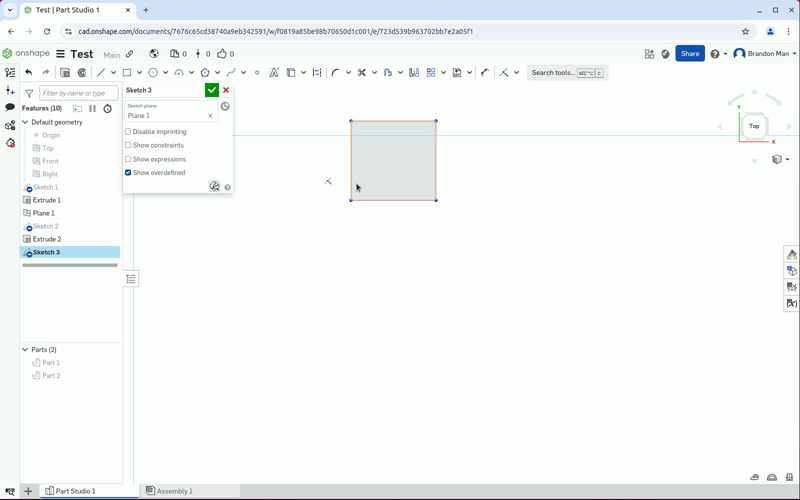
scroll(-6)
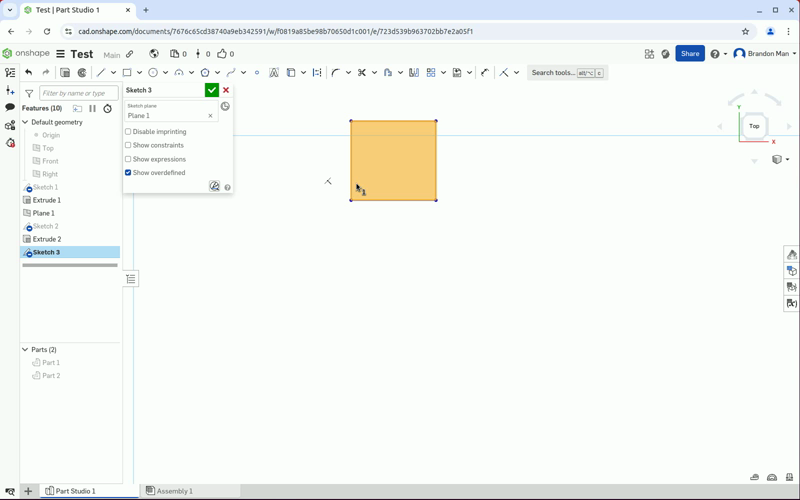
scroll(-6)
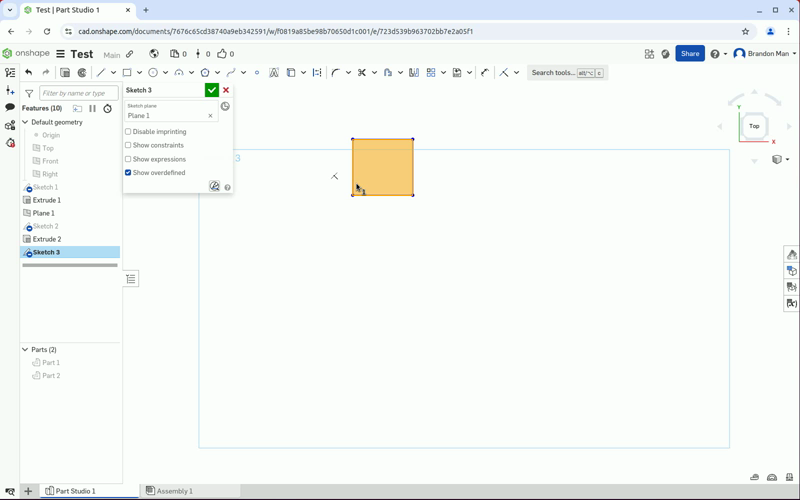
scroll(-6)
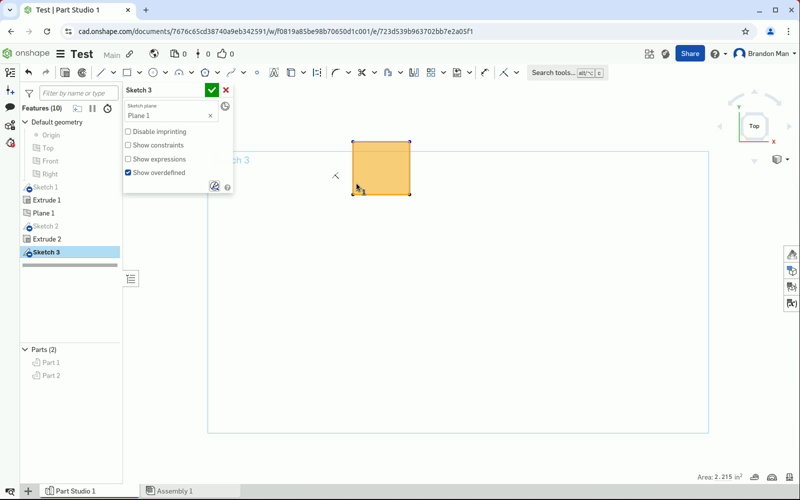
scroll(-6)
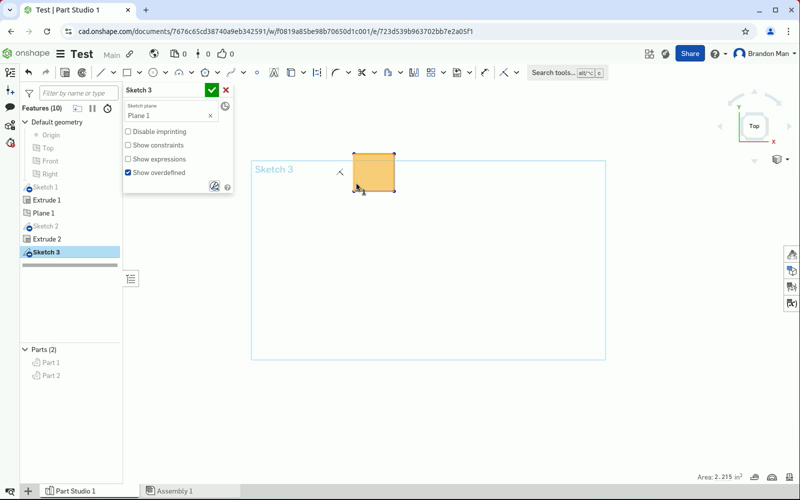
scroll(-6)
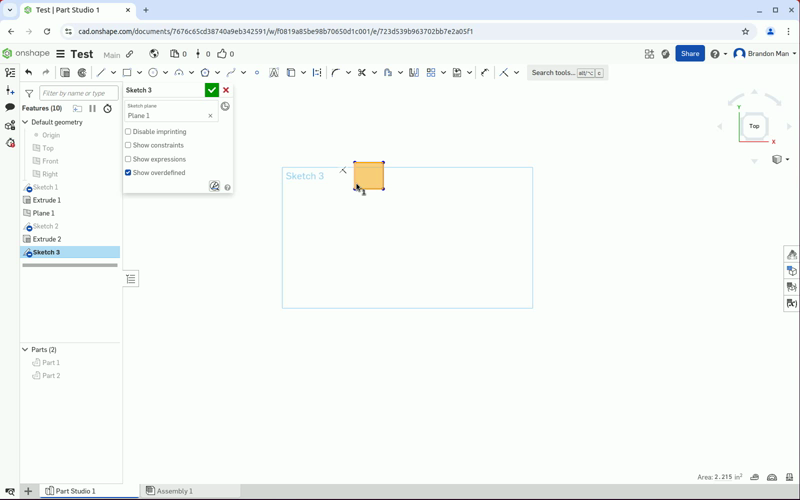
scroll(-6)
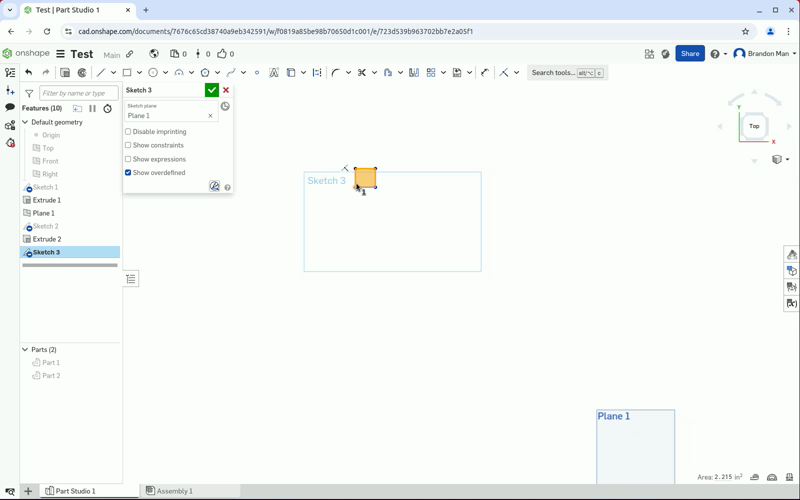
scroll(-6)
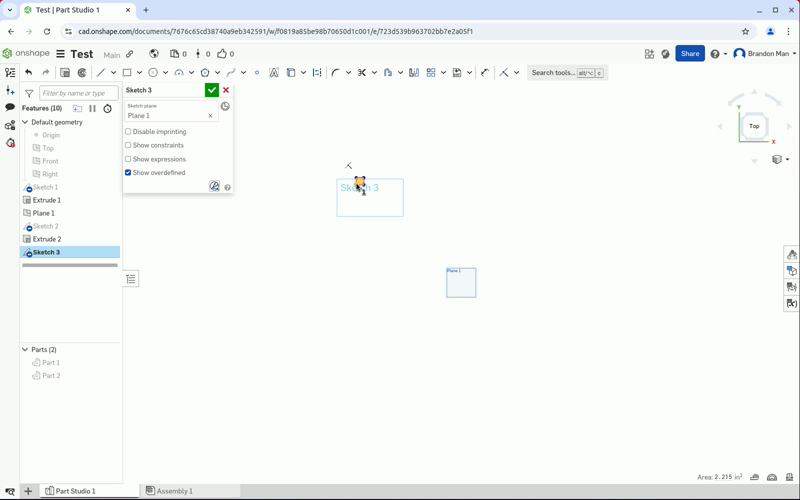
mouse_move(73, 352)
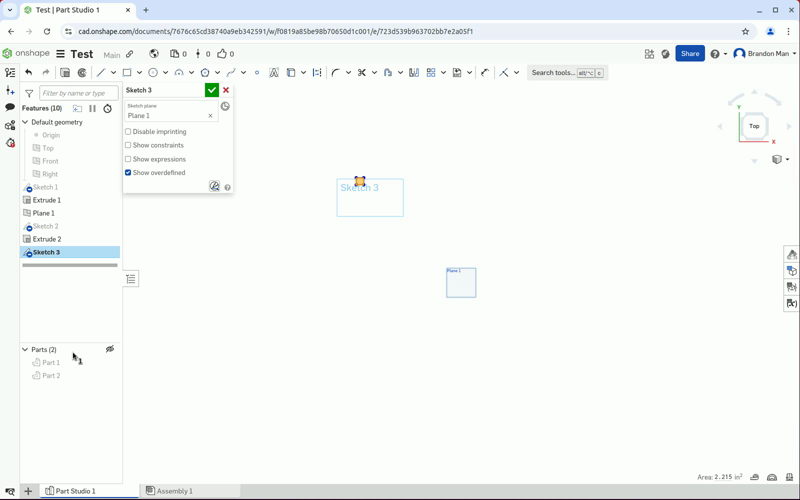
key(shift+y)
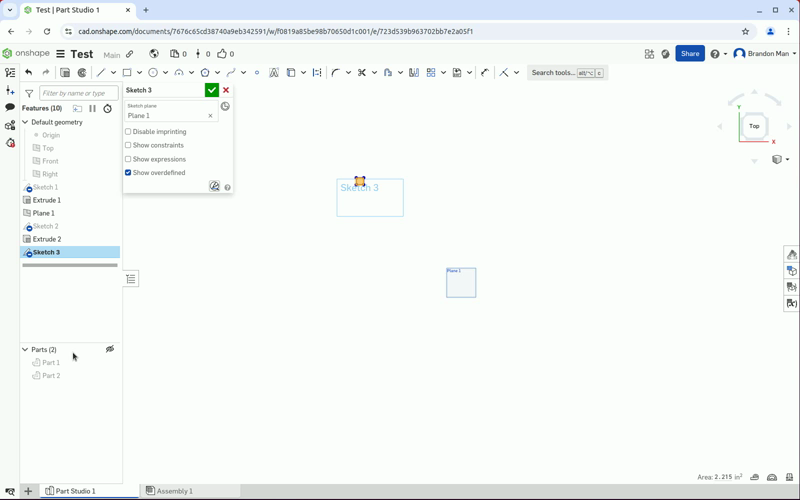
key(shift+e)
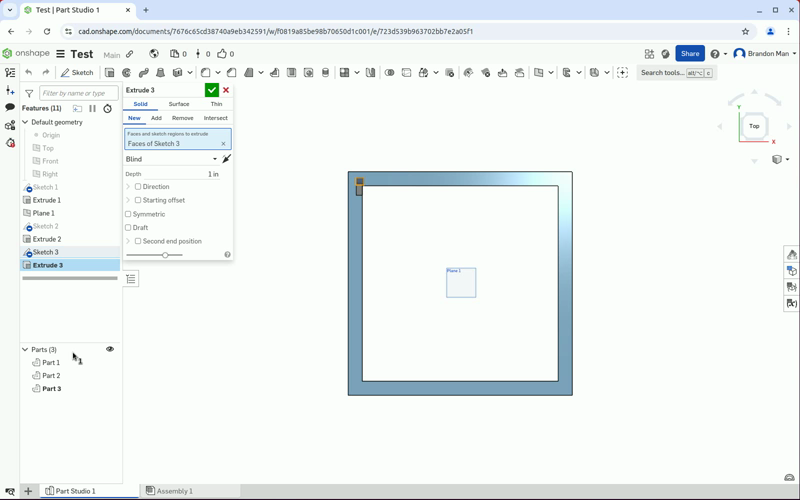
mouse_move(143, 106)
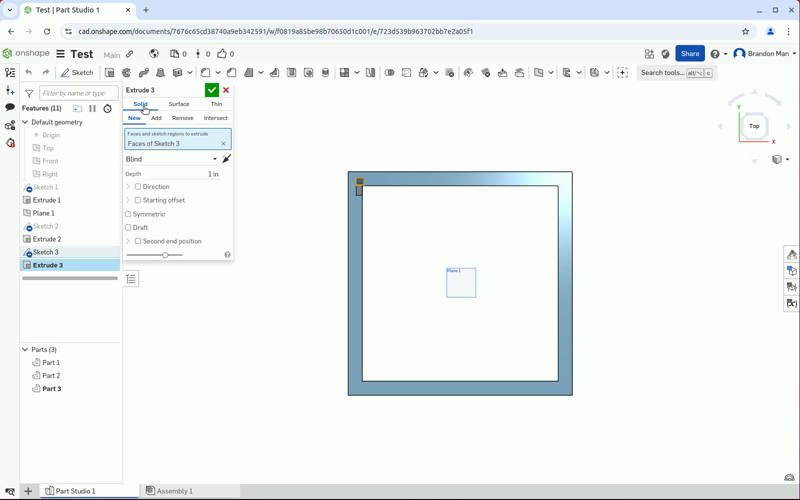
click(143, 106)
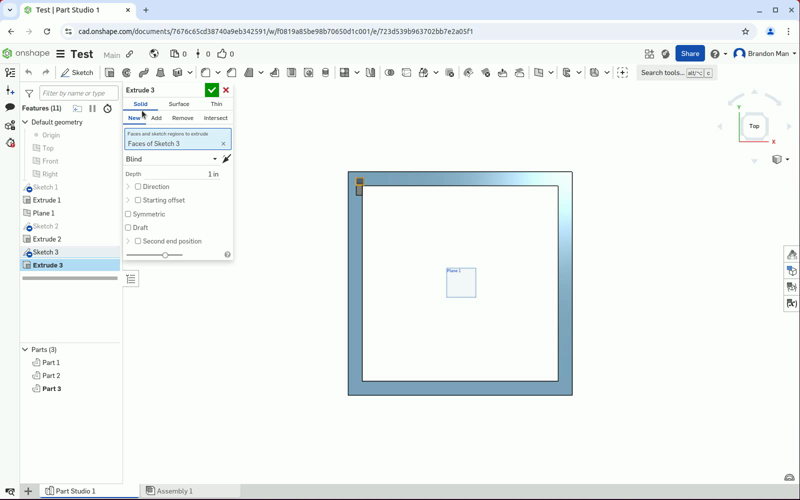
mouse_move(137, 120)
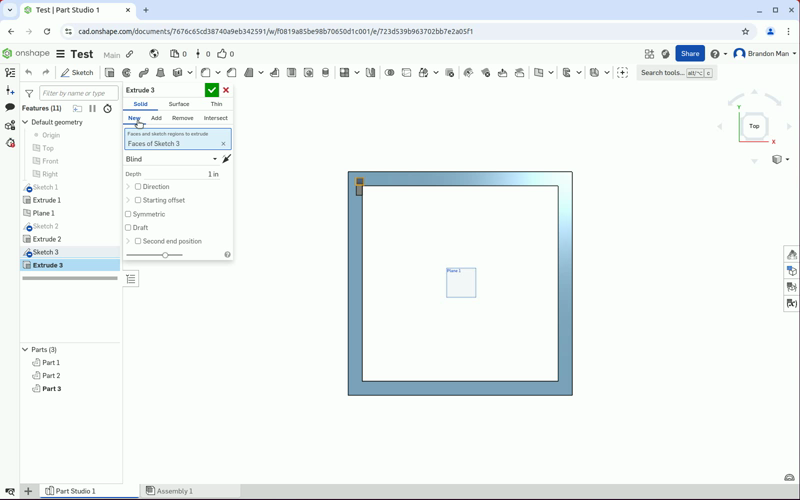
click(137, 120)
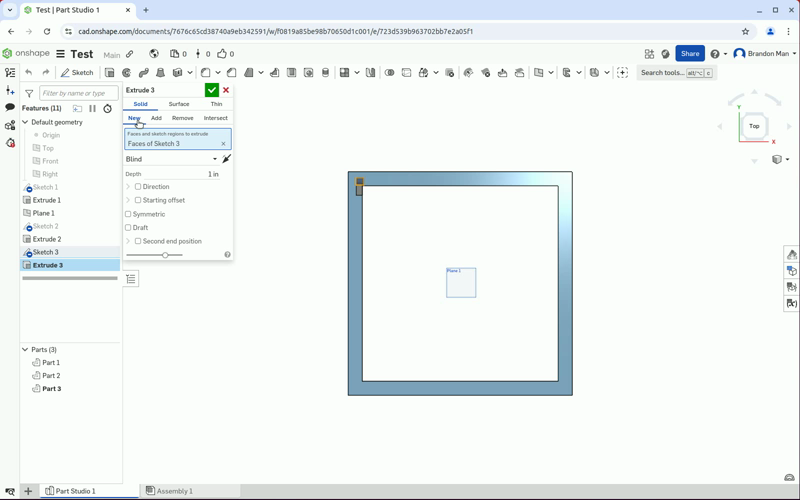
key(tab, 4)
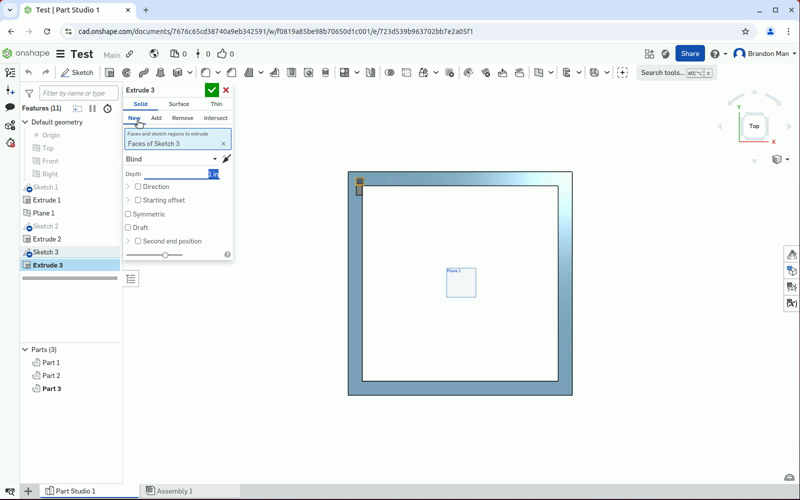
text(2.889)
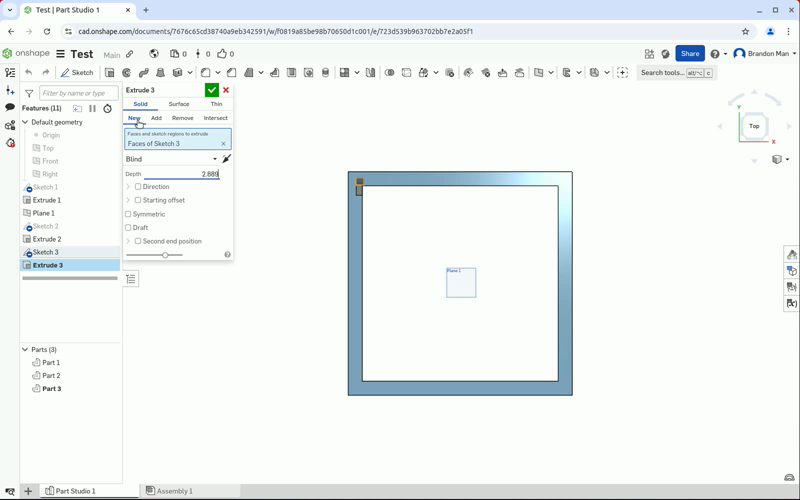
key(enter)
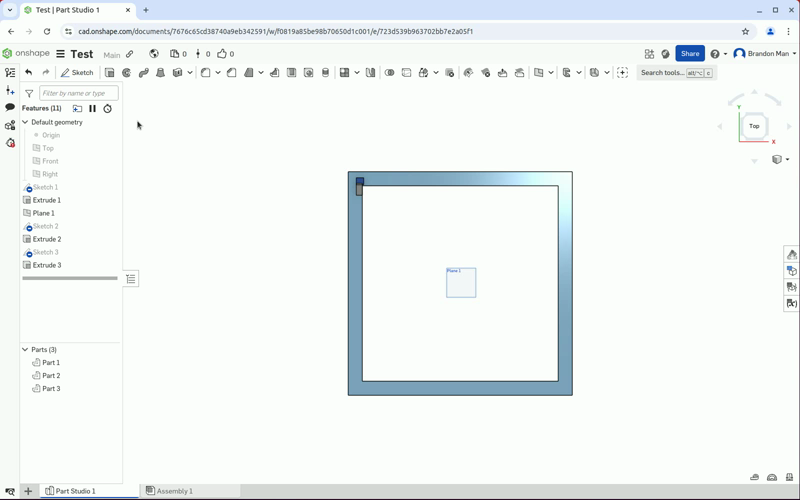
key(shift+h)
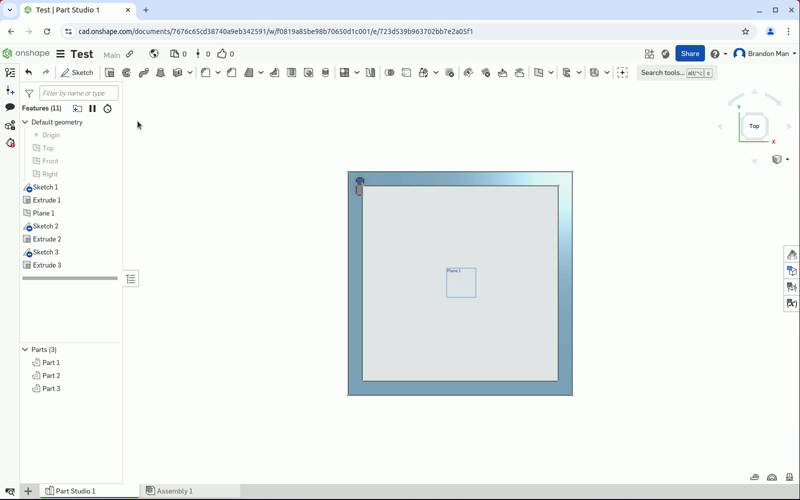
key(shift+h)
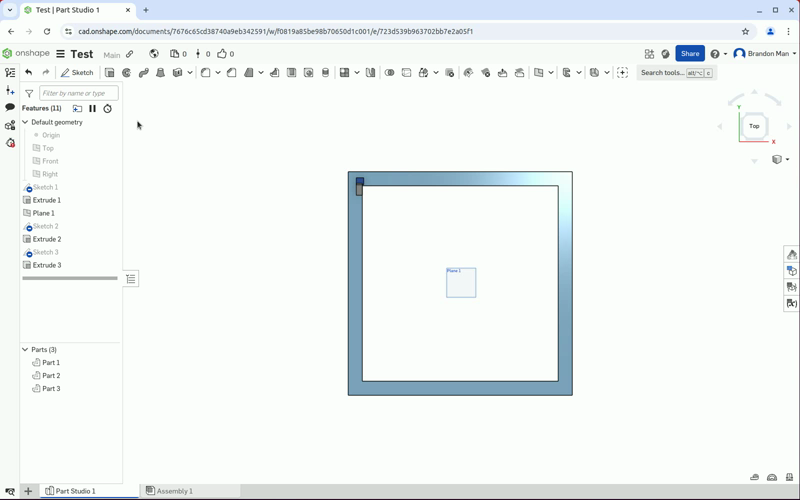
mouse_move(73, 189)
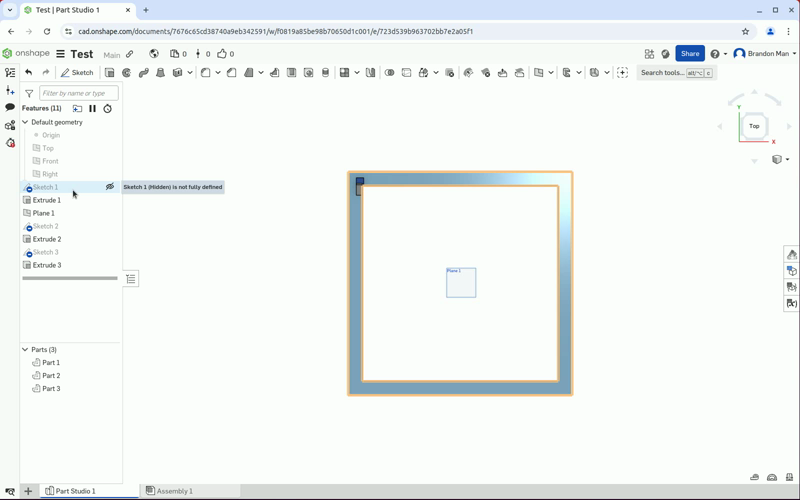
click(73, 189)
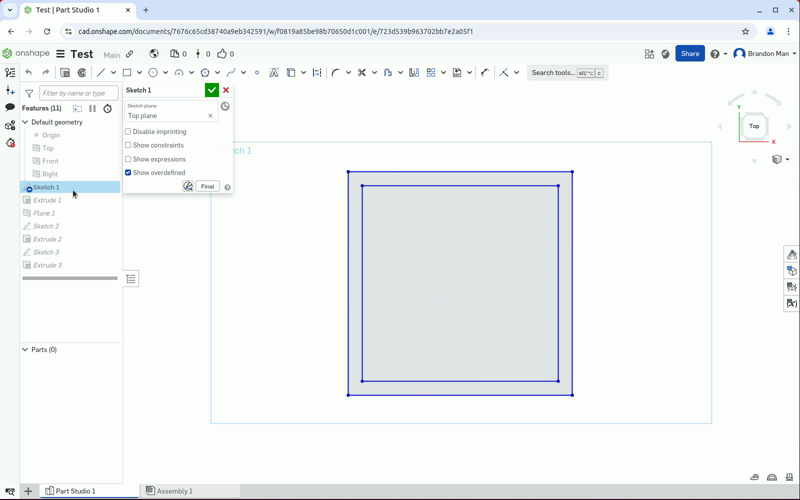
mouse_move(229, 92)
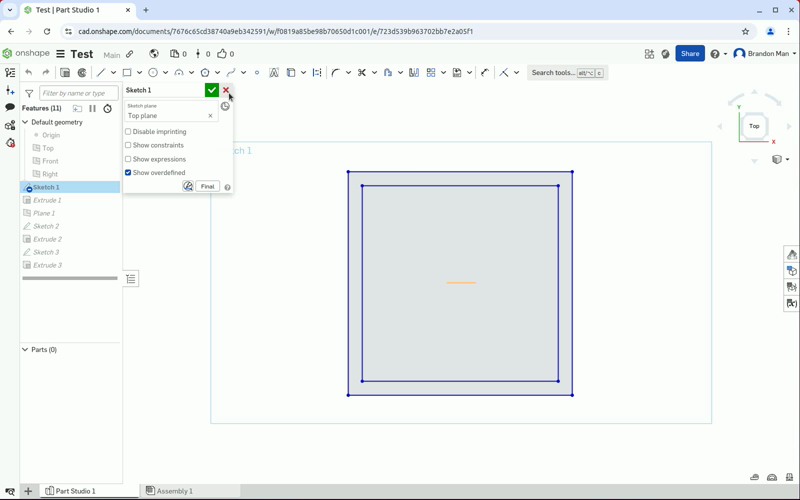
click(229, 92)
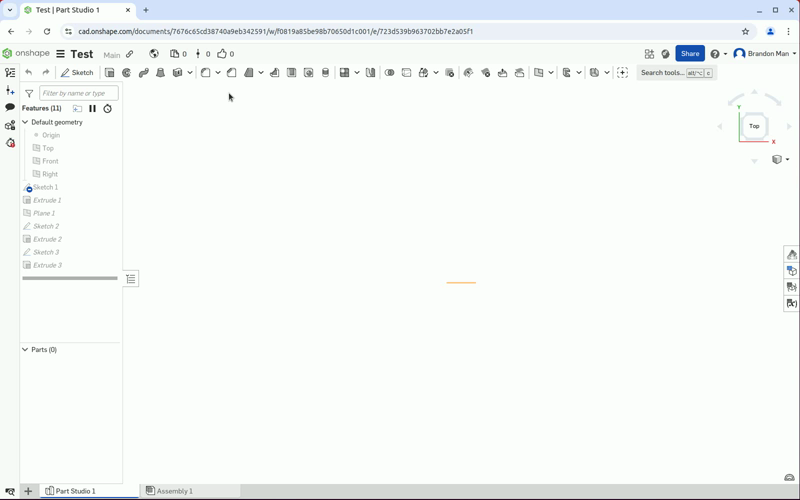
key(shift+s)
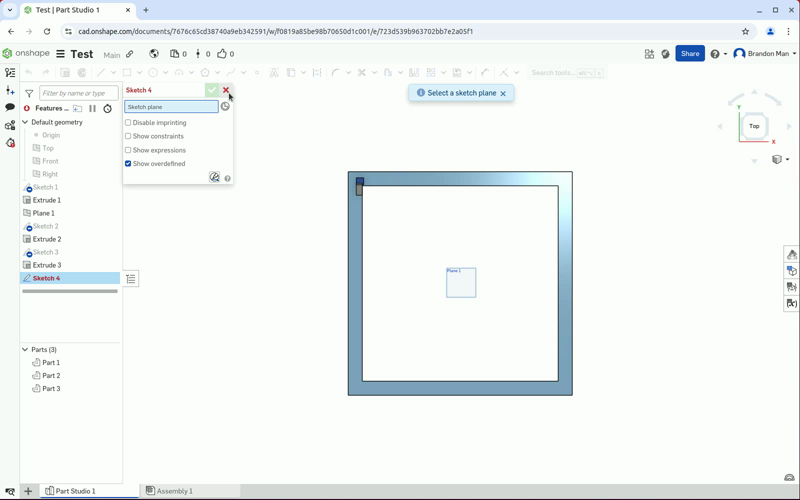
mouse_move(73, 215)
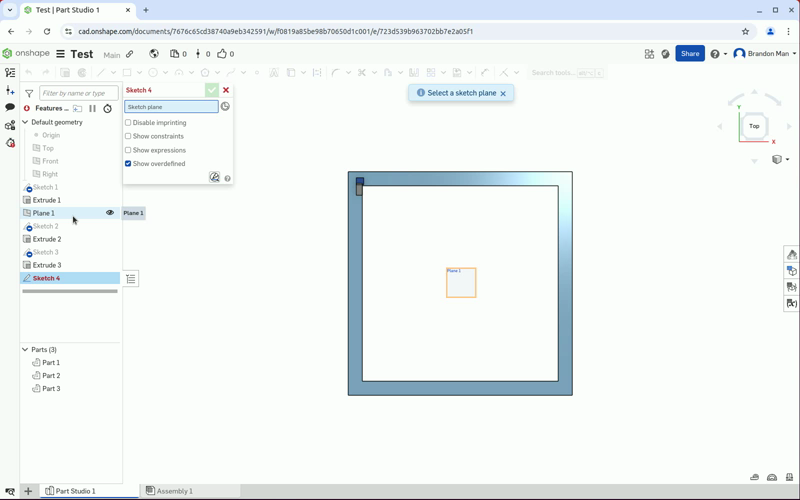
click(73, 215)
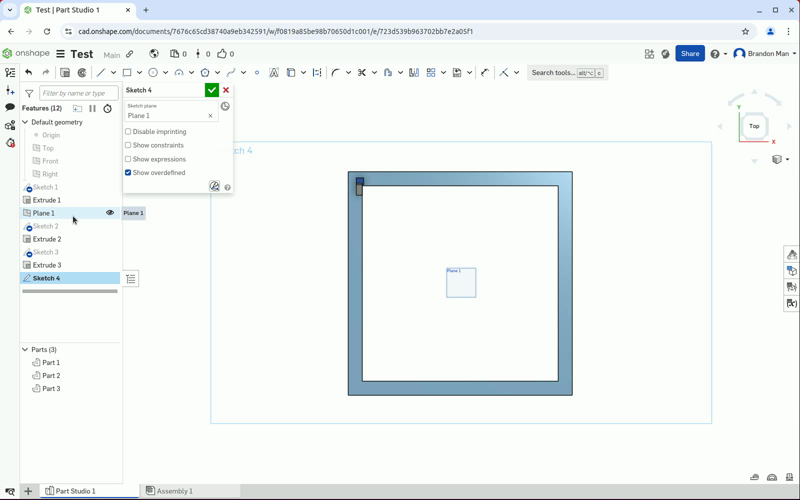
mouse_move(73, 352)
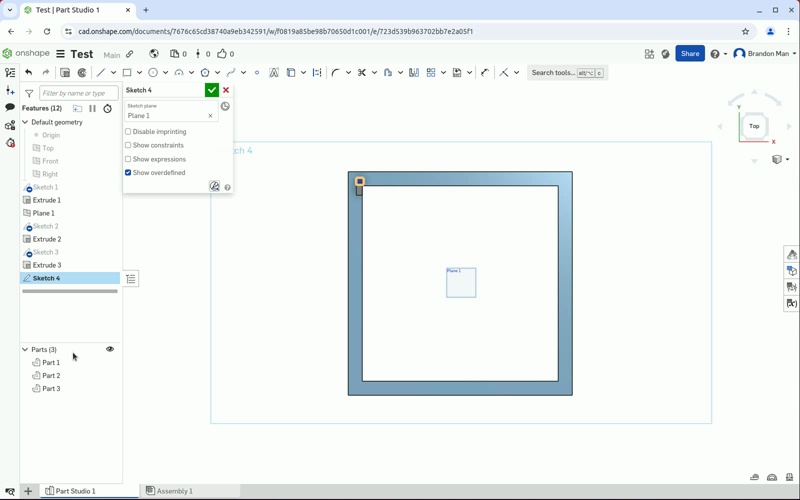
key(y)
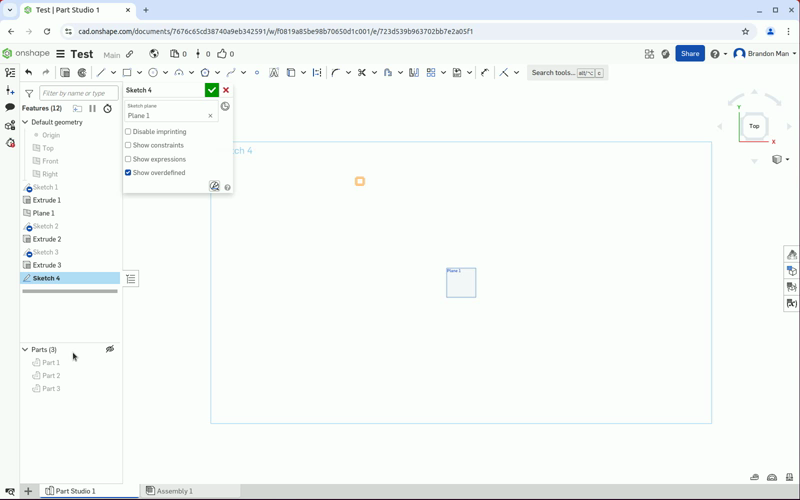
key(l)
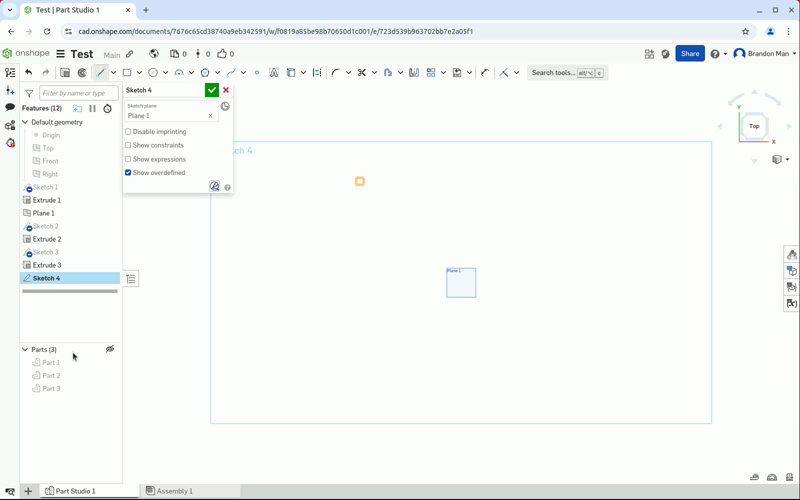
key_down(shift)
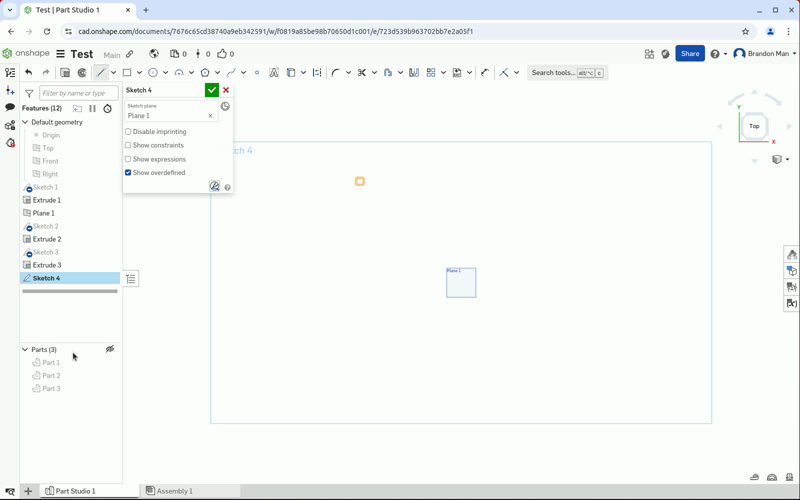
mouse_move(362, 184)
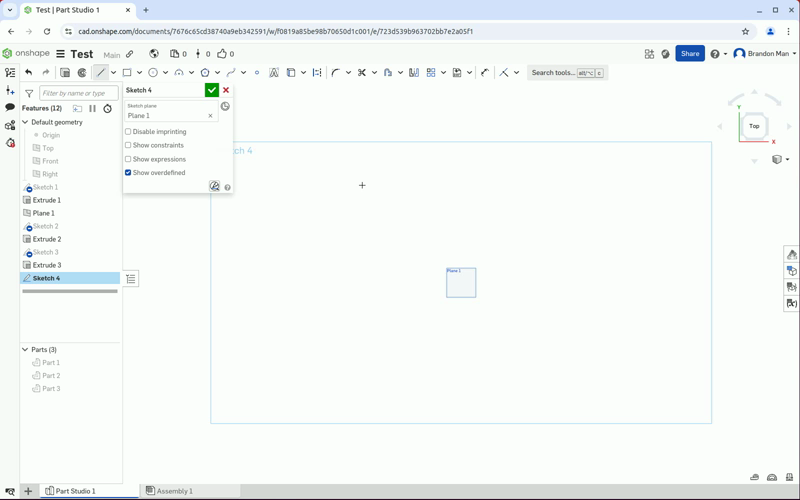
click(362, 184)
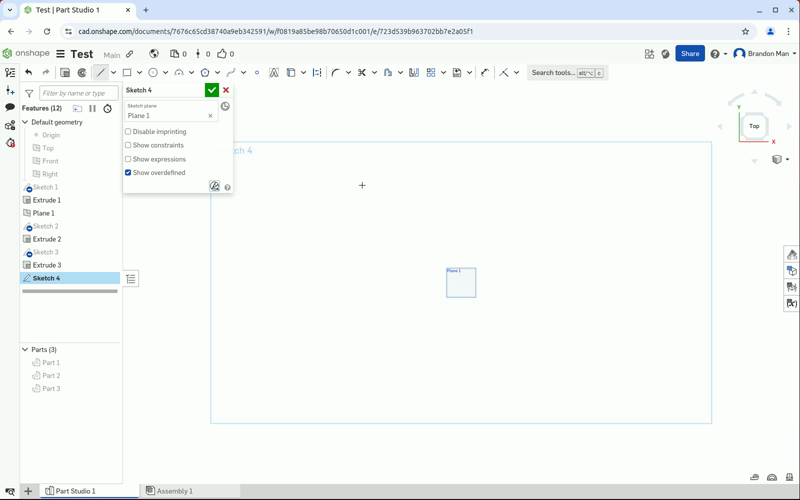
key_up(shift)
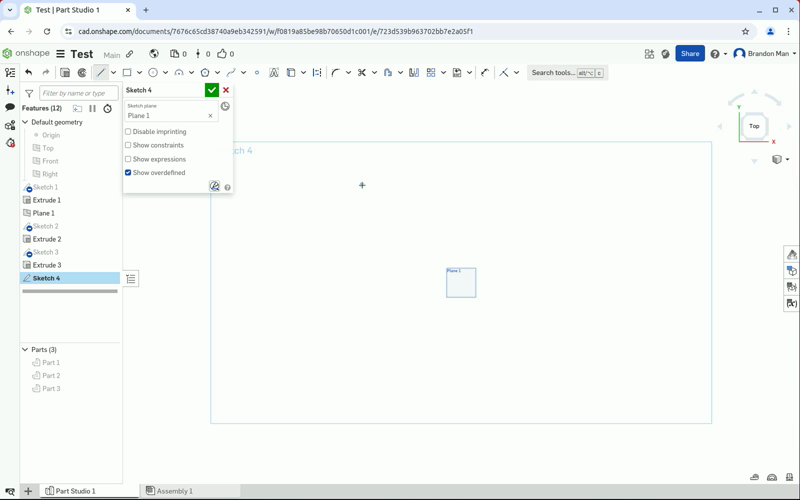
key_down(shift)
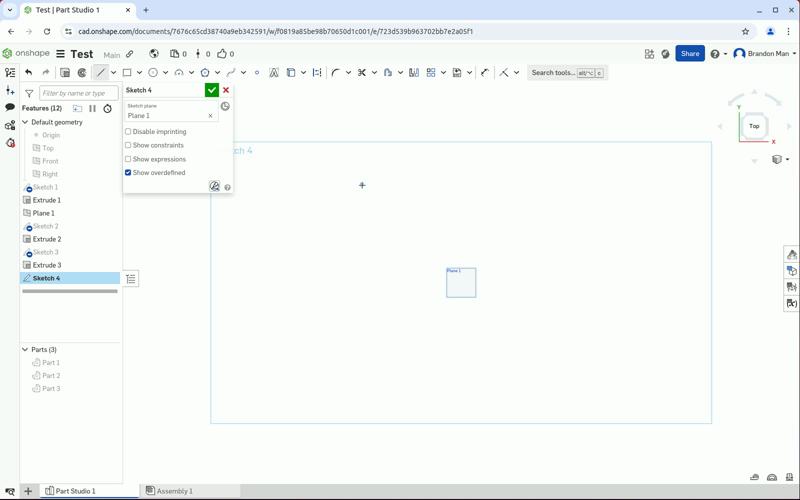
mouse_move(392, 184)
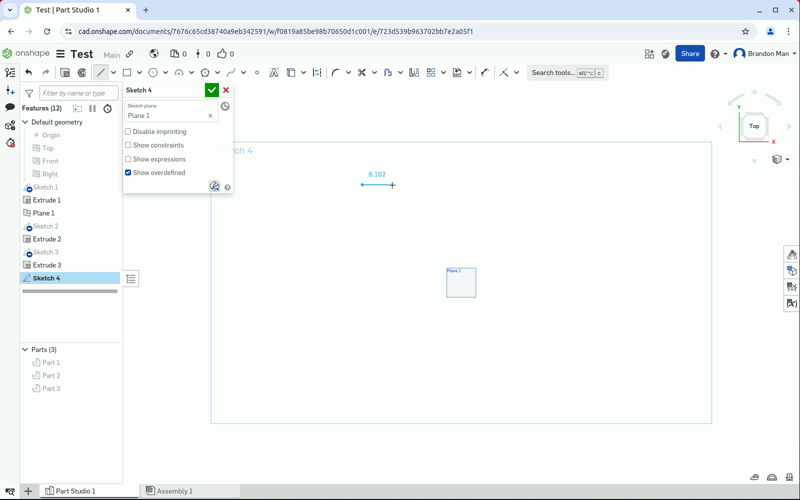
mouse_move(374, 184)
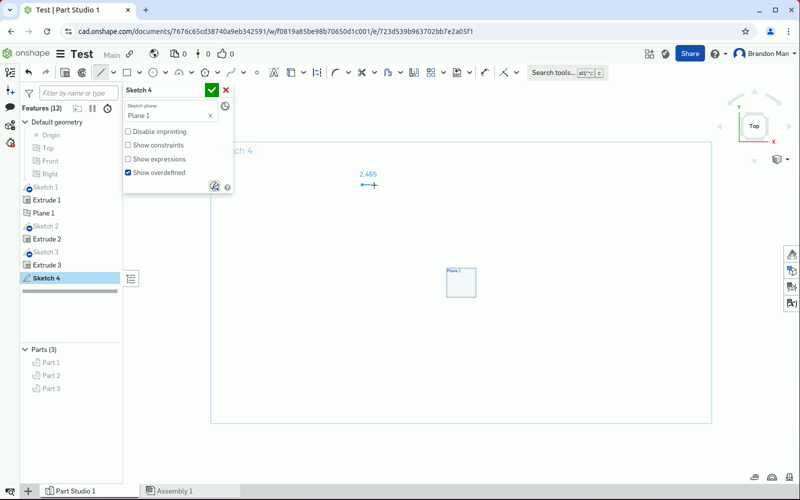
click(374, 184)
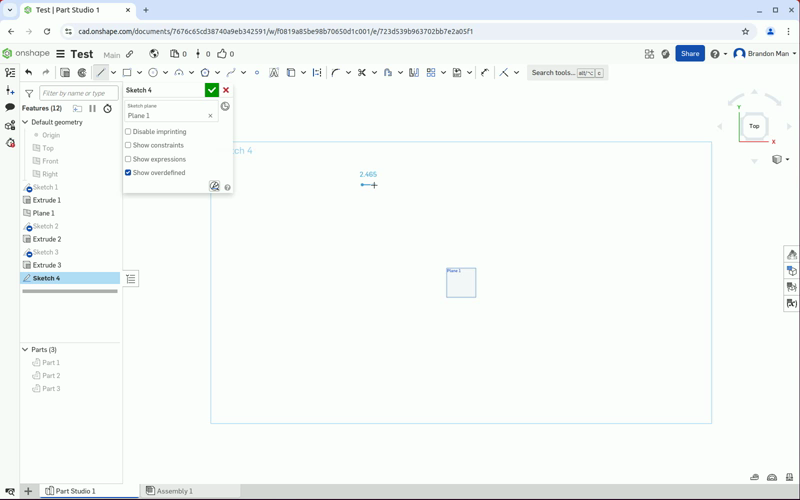
key_up(shift)
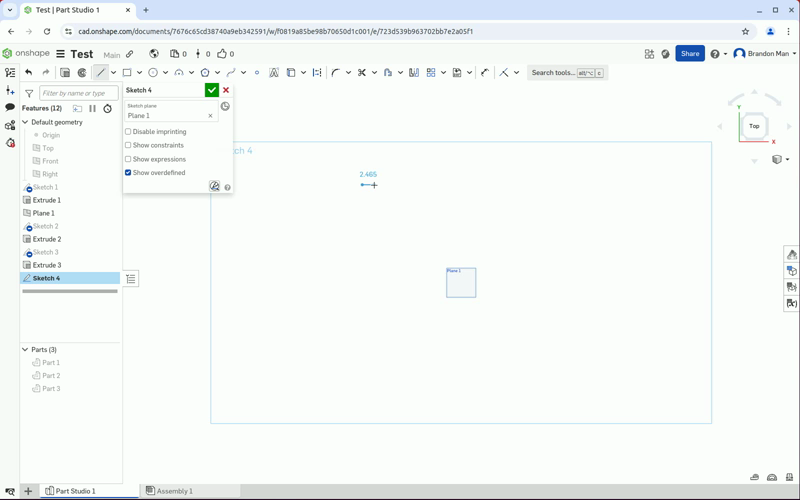
key_down(shift)
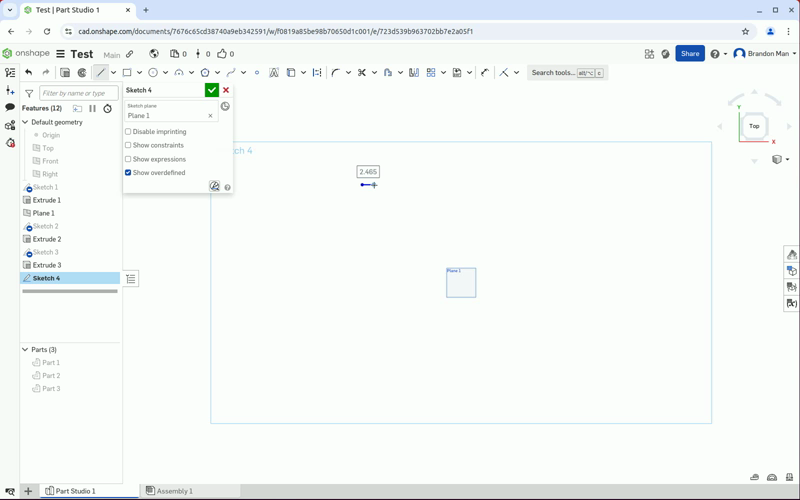
mouse_move(404, 184)
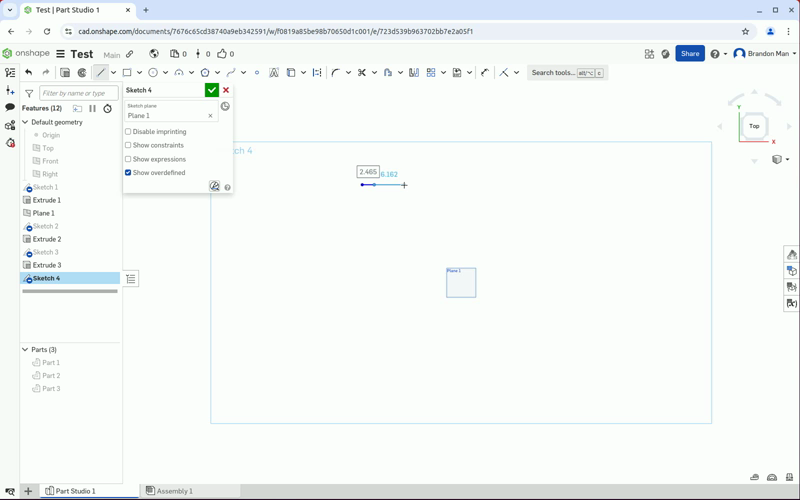
mouse_move(374, 178)
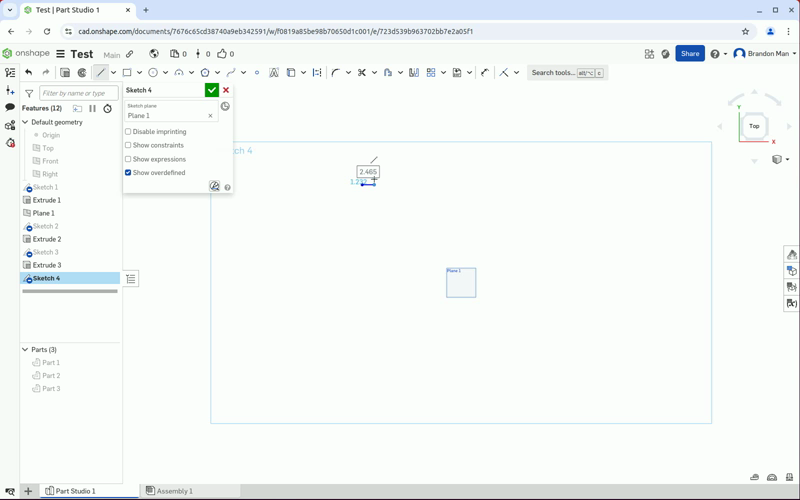
scroll(6)
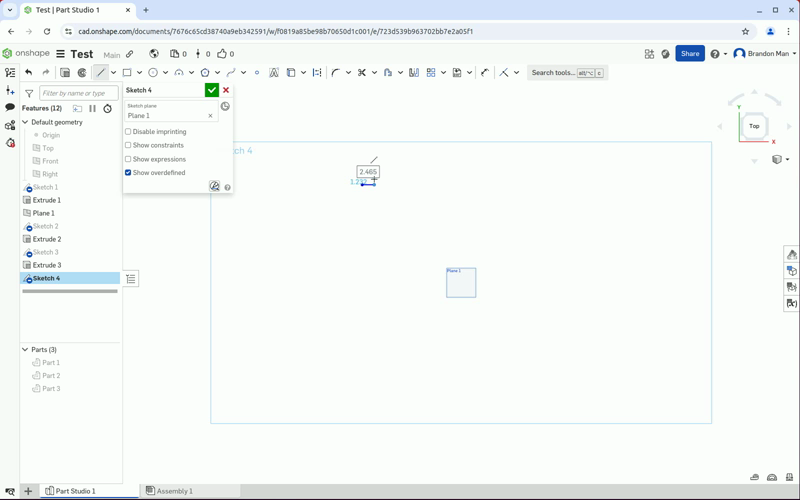
scroll(6)
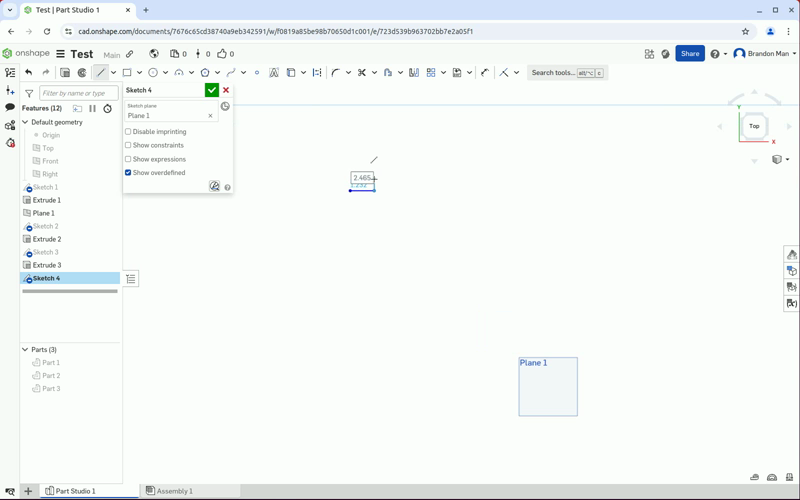
scroll(6)
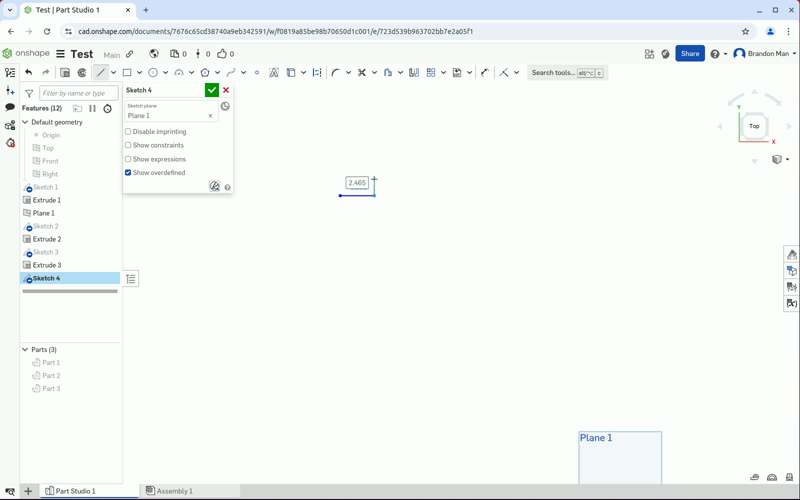
scroll(6)
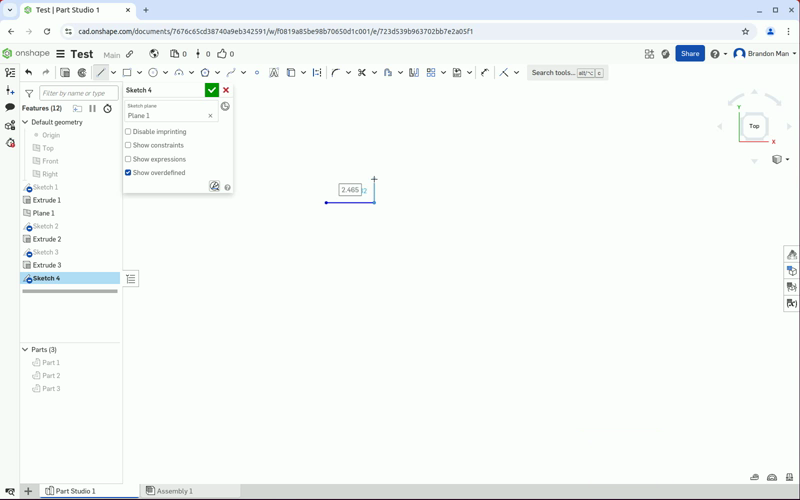
scroll(6)
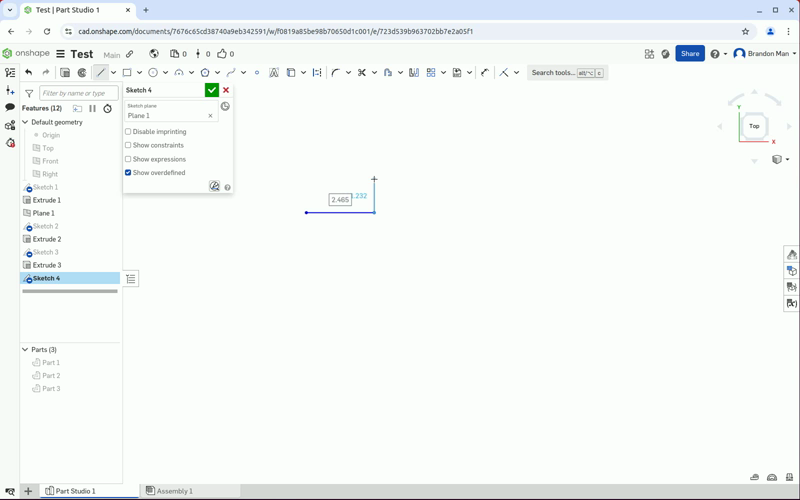
scroll(6)
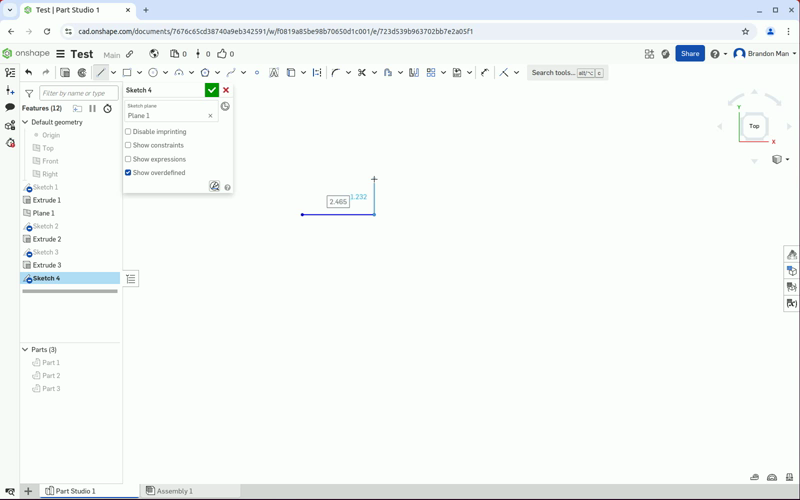
scroll(6)
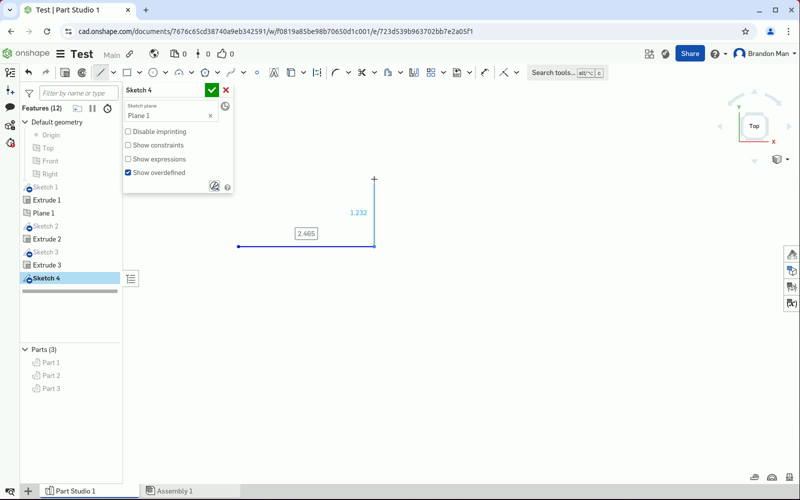
click(374, 178)
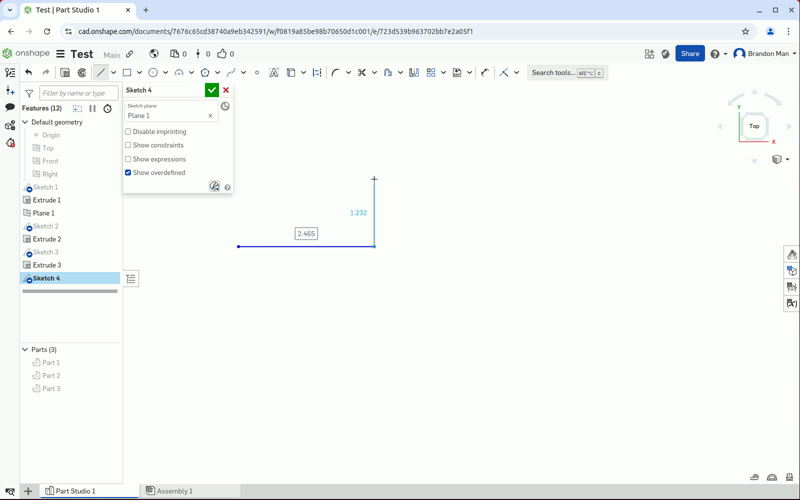
scroll(-6)
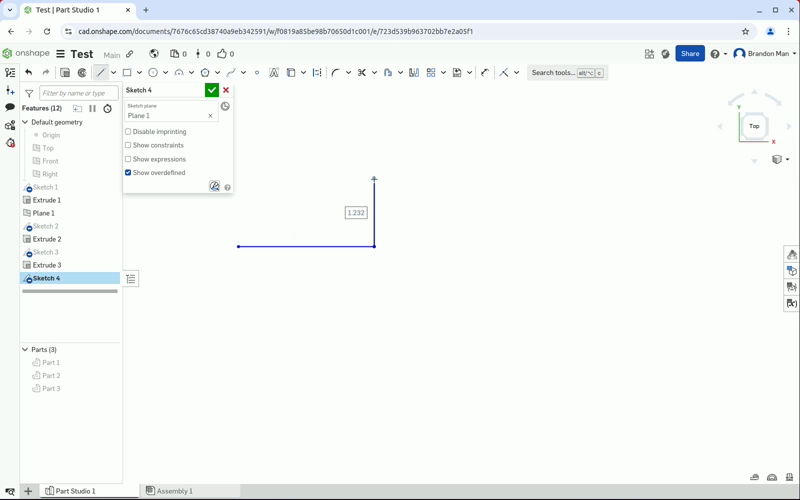
scroll(-6)
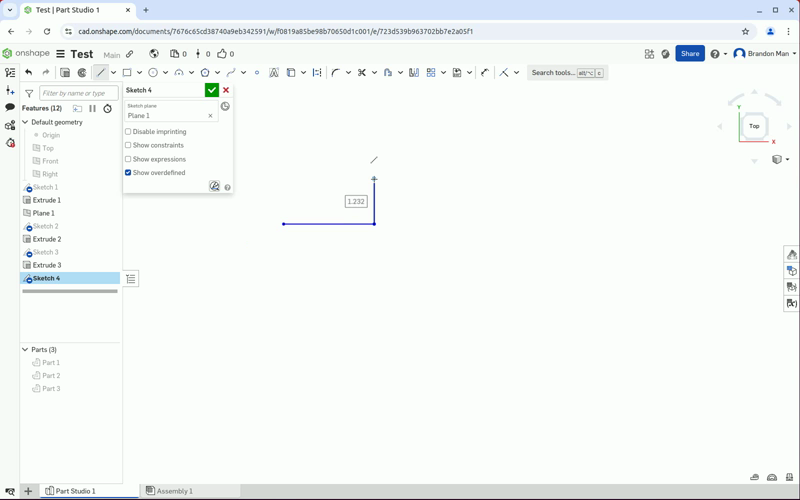
scroll(-6)
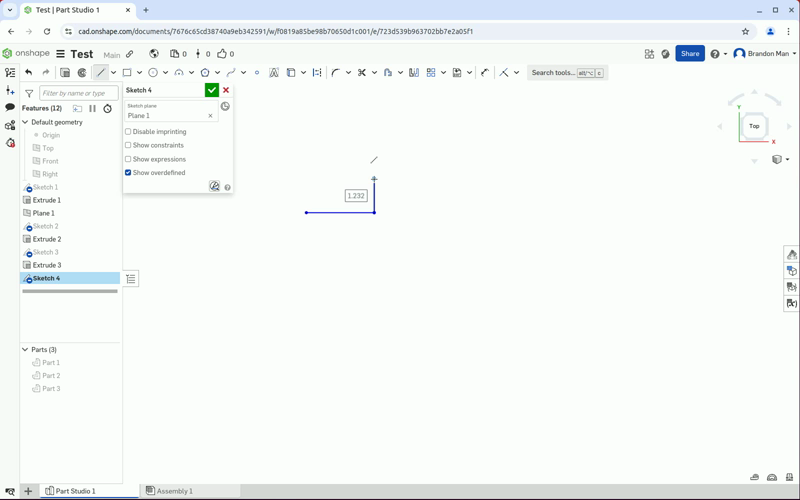
scroll(-6)
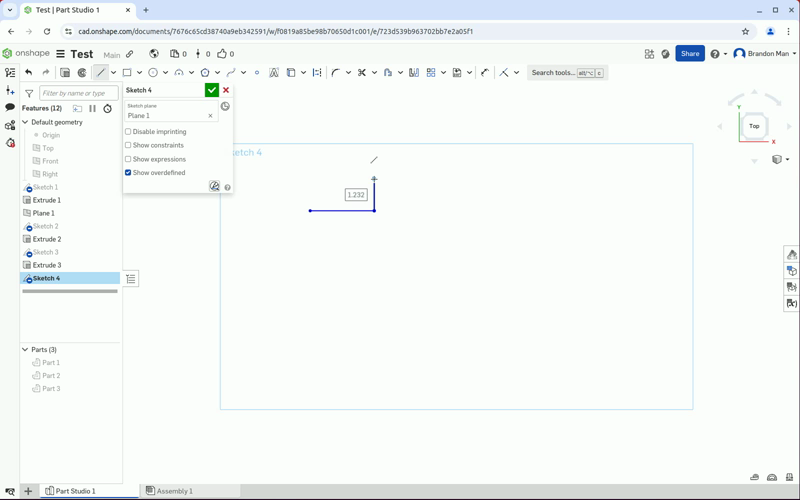
scroll(-6)
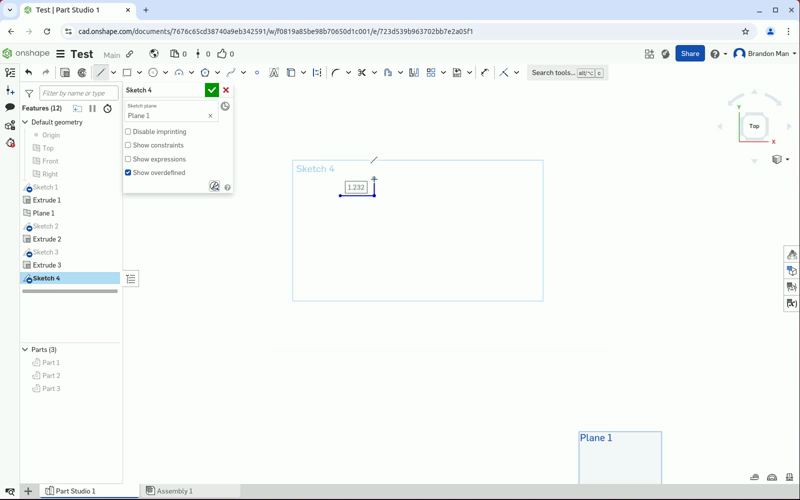
scroll(-6)
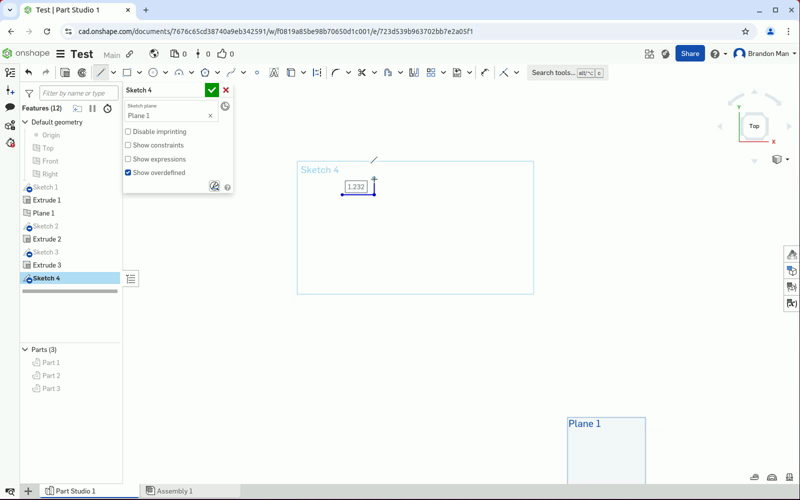
scroll(-6)
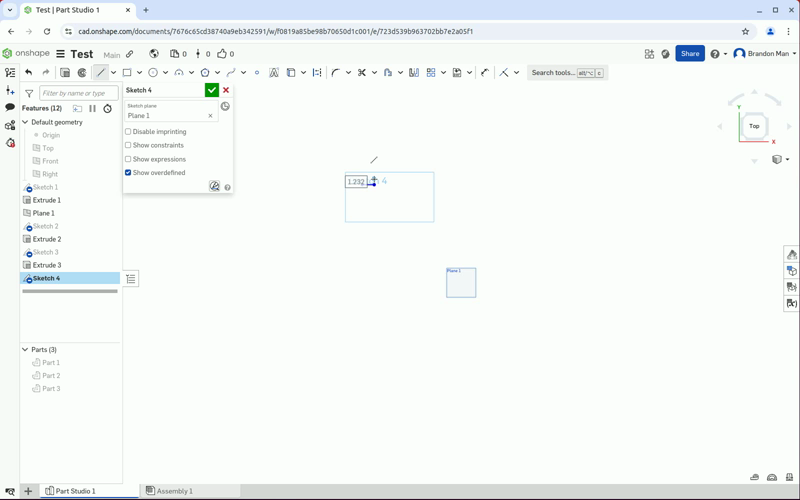
key_up(shift)
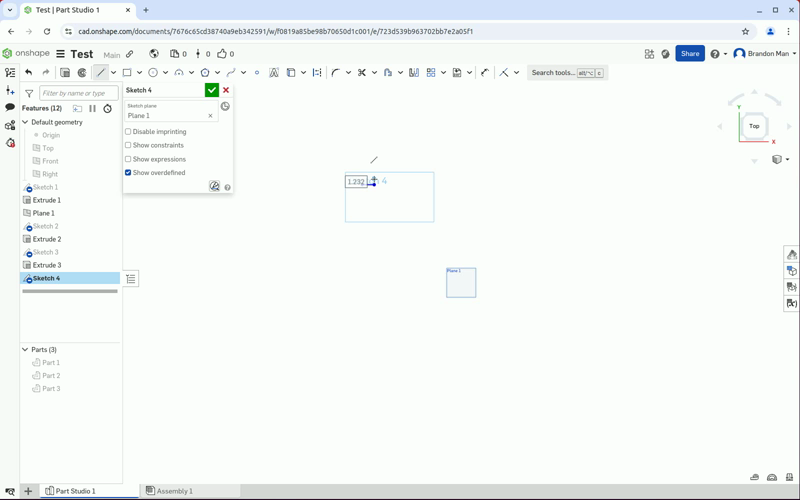
key_down(shift)
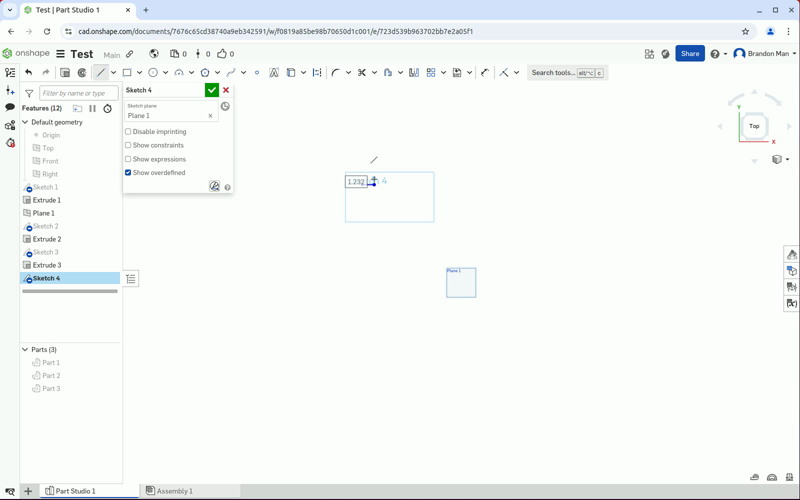
mouse_move(404, 178)
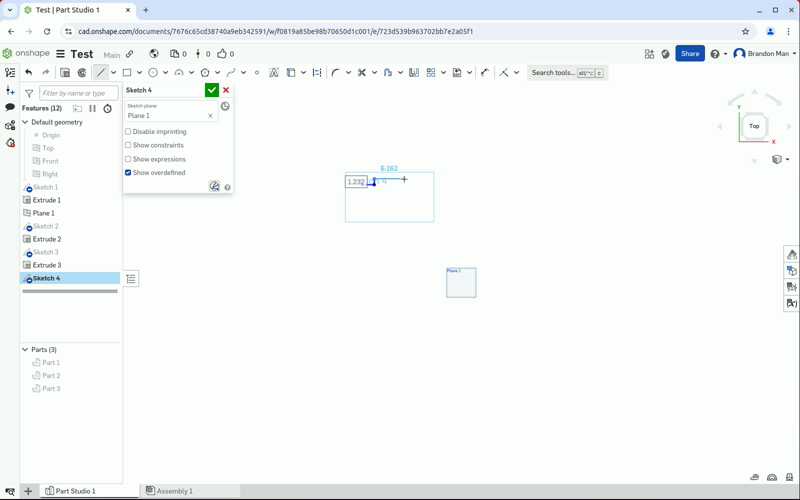
mouse_move(362, 178)
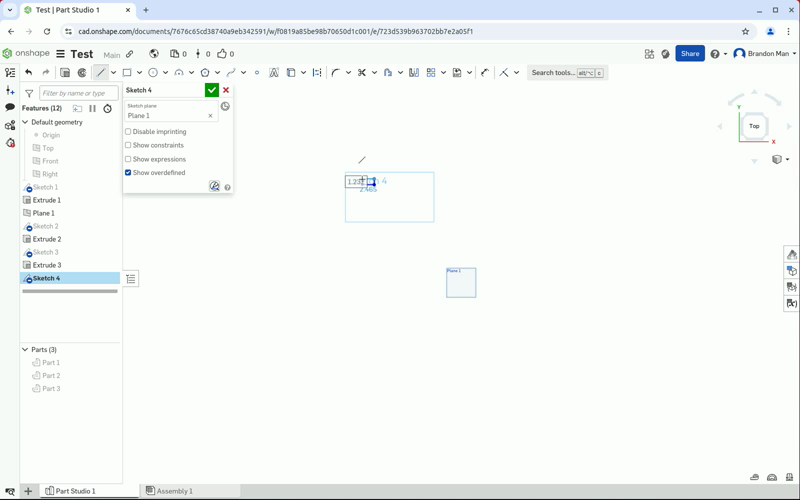
click(362, 178)
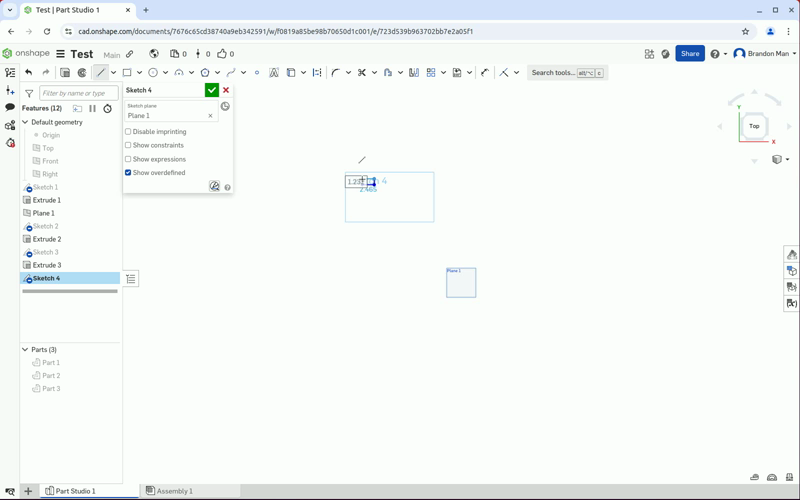
key_up(shift)
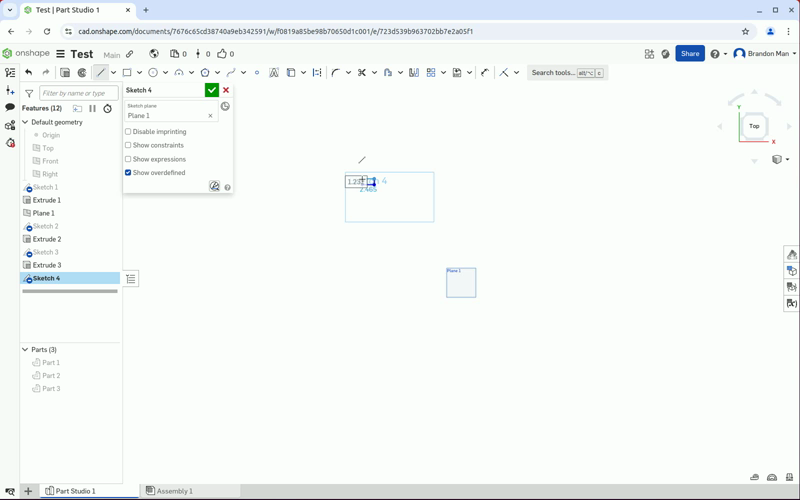
mouse_move(392, 178)
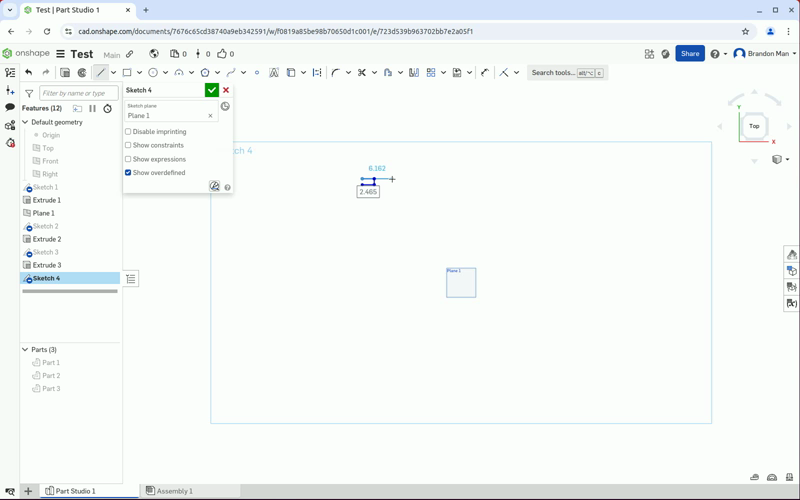
key_down(shift)
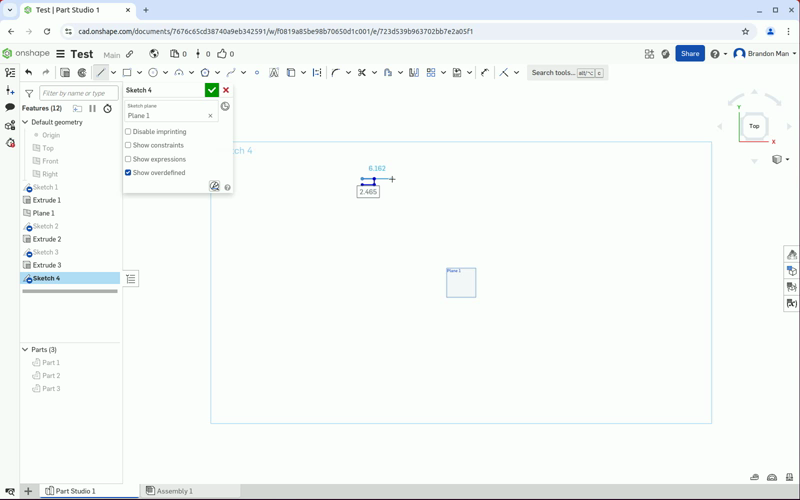
mouse_move(362, 184)
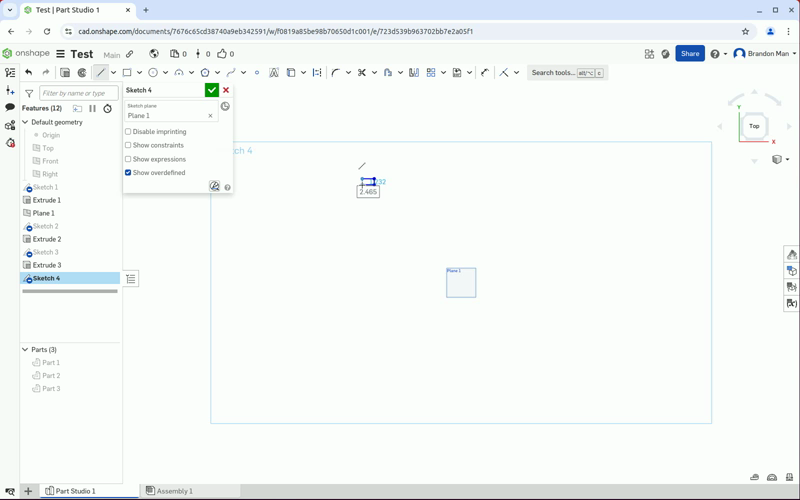
scroll(6)
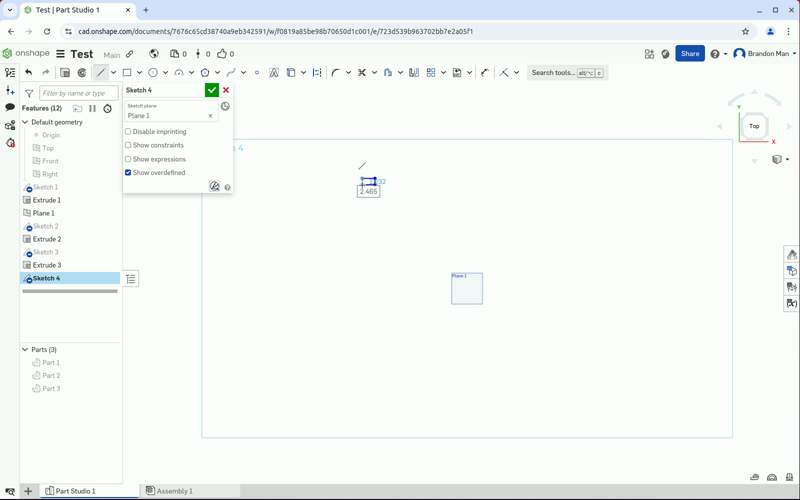
scroll(6)
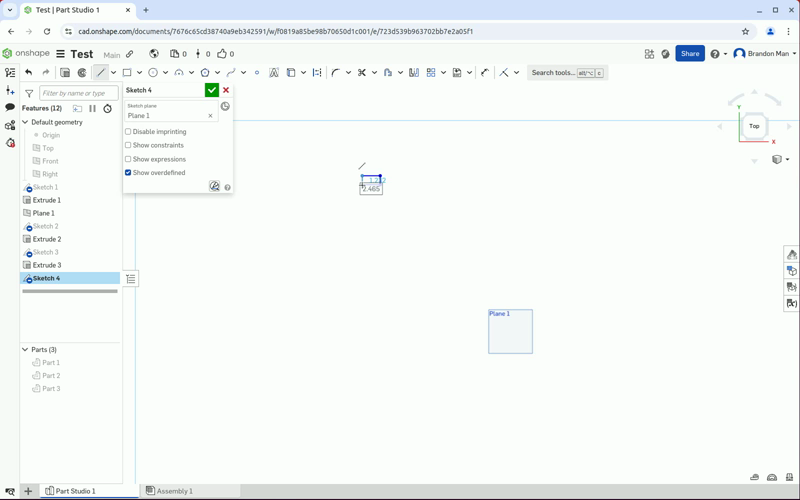
scroll(6)
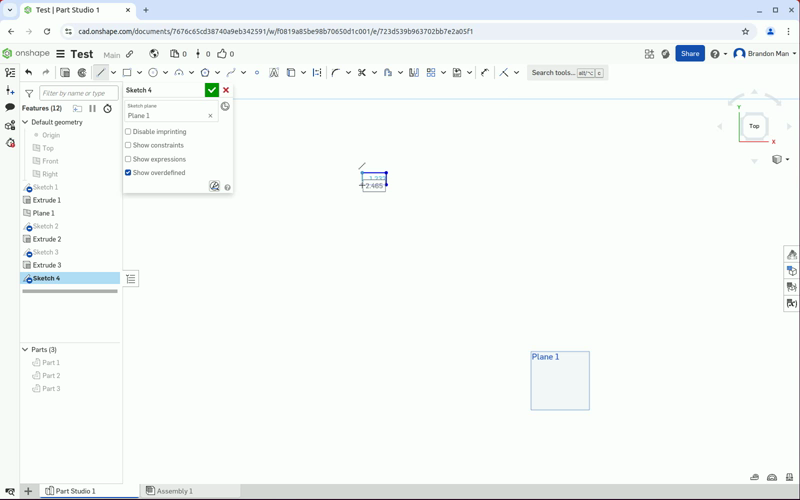
scroll(6)
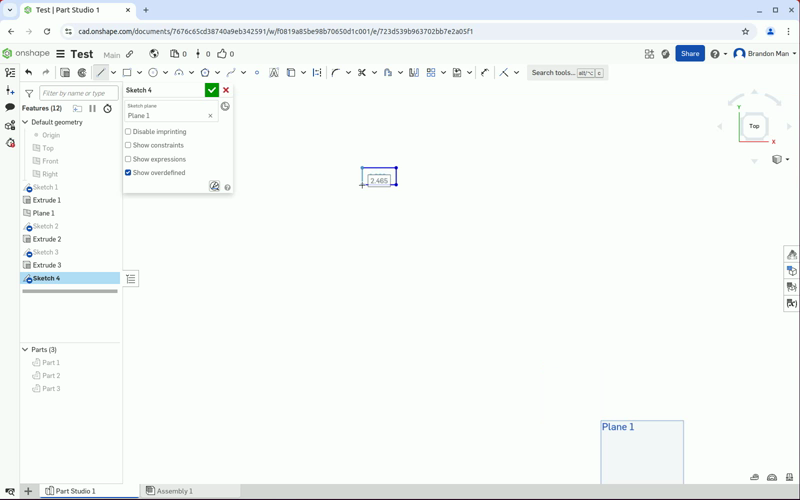
scroll(6)
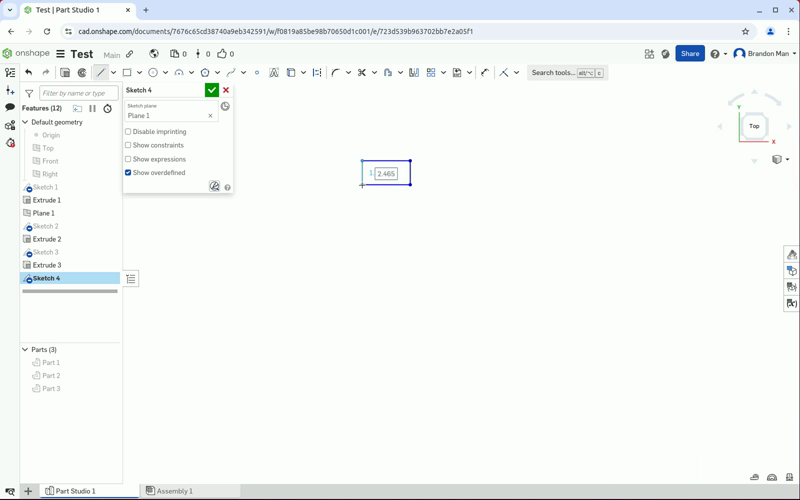
scroll(6)
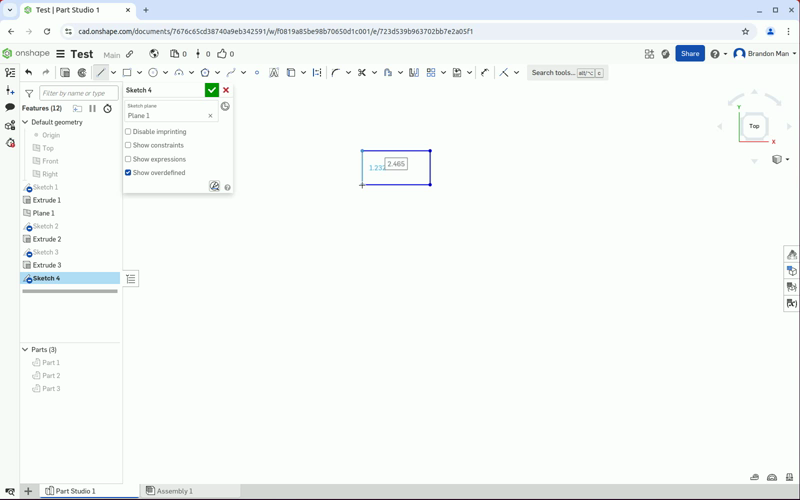
scroll(6)
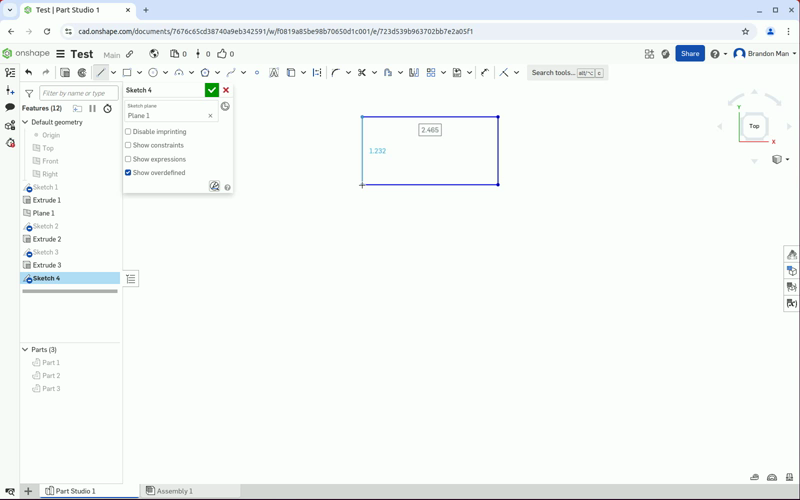
key_up(shift)
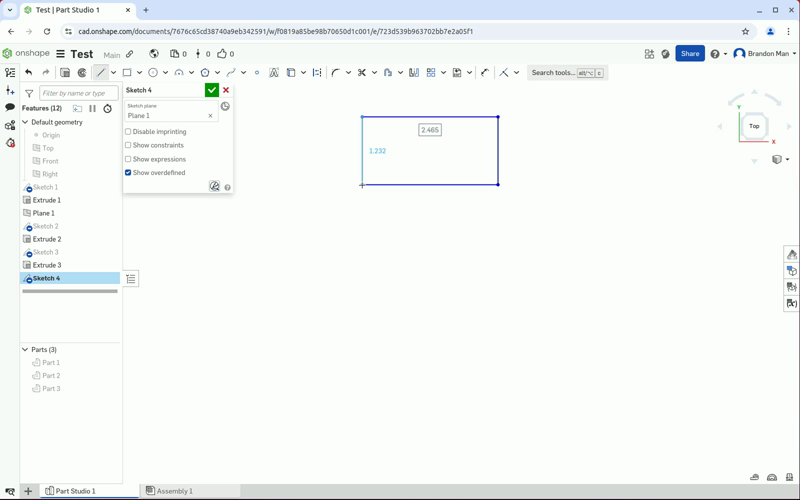
click(362, 184)
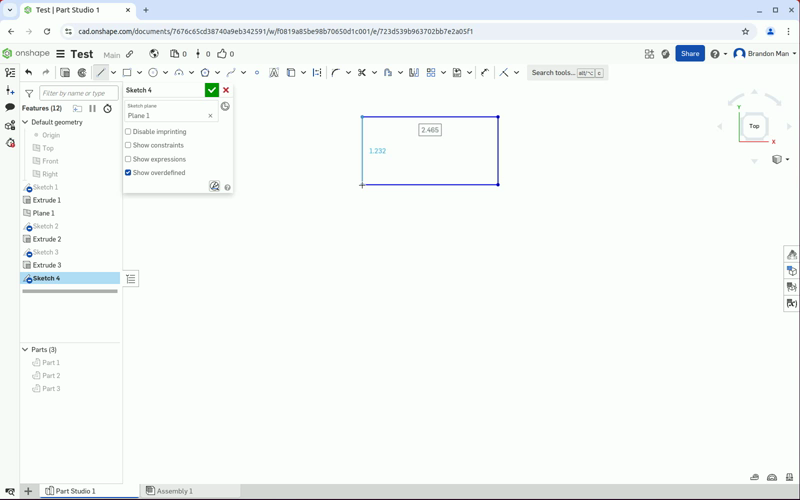
scroll(-6)
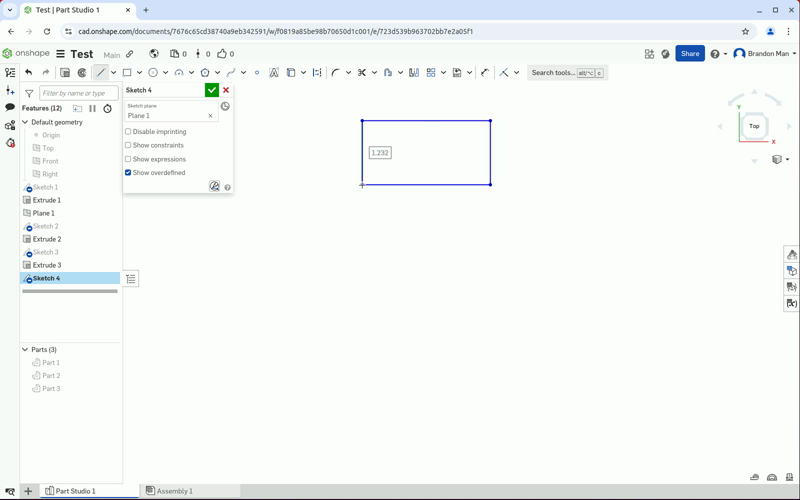
scroll(-6)
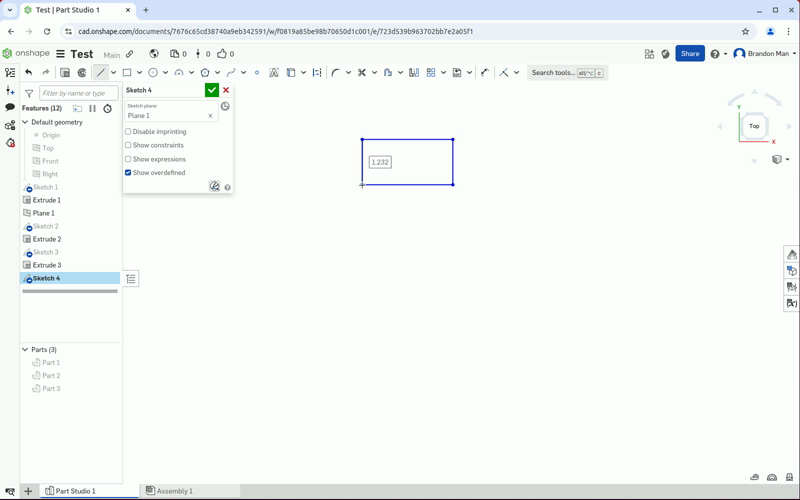
scroll(-6)
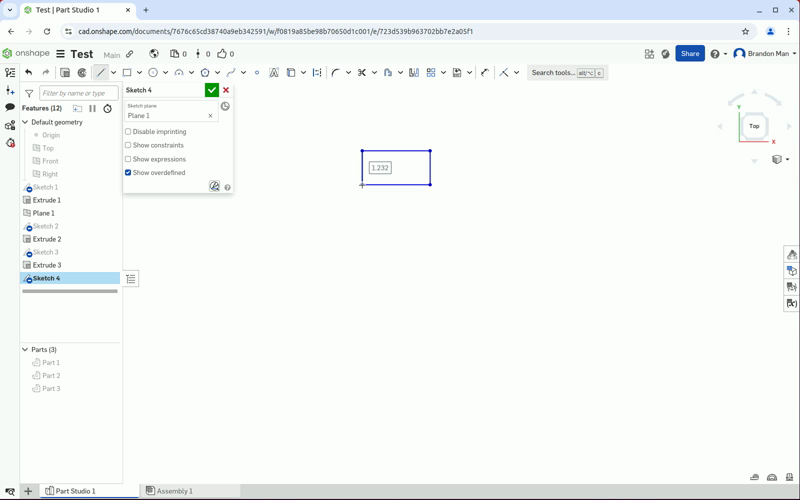
scroll(-6)
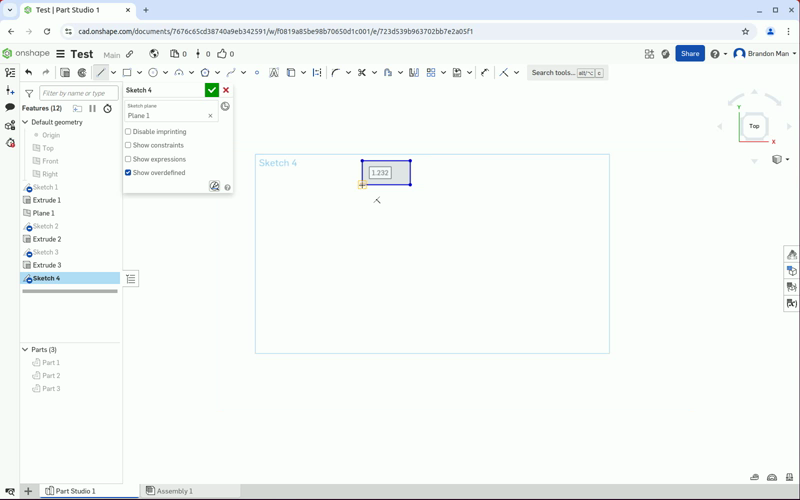
scroll(-6)
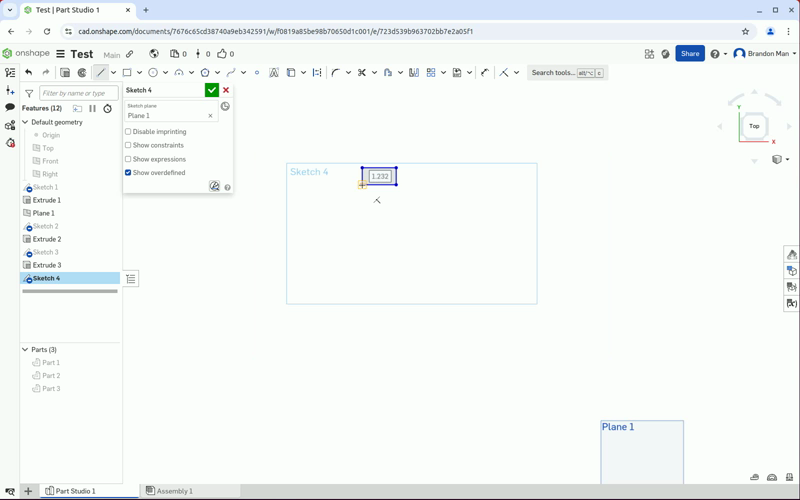
scroll(-6)
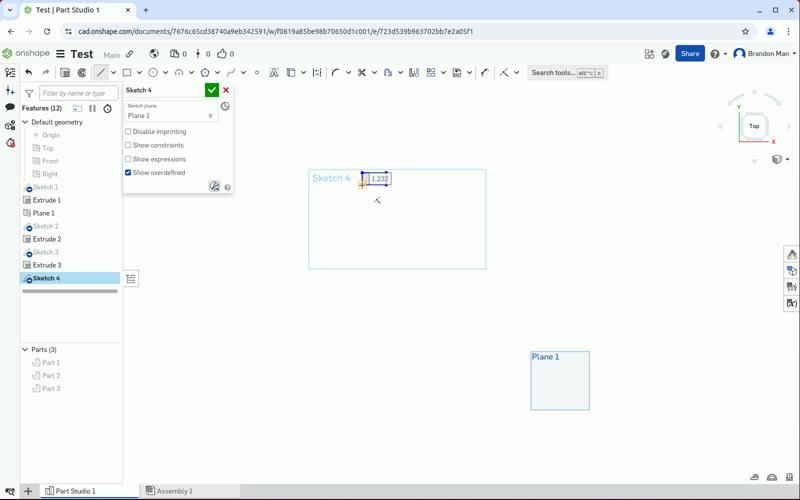
scroll(-6)
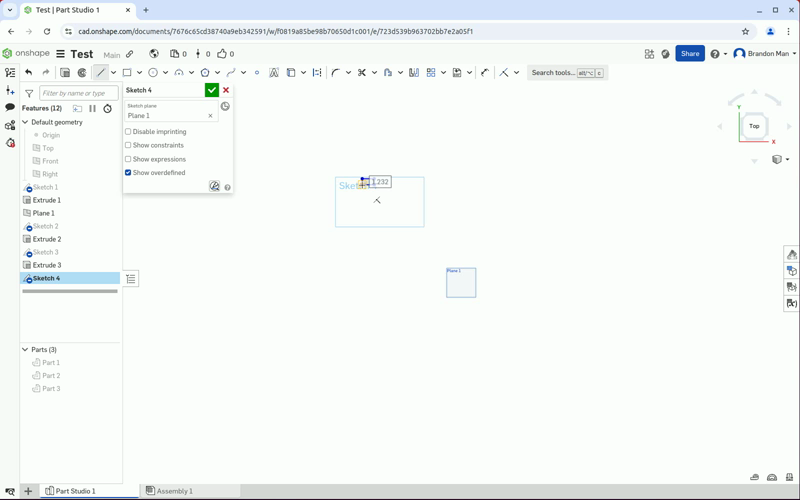
key(esc)
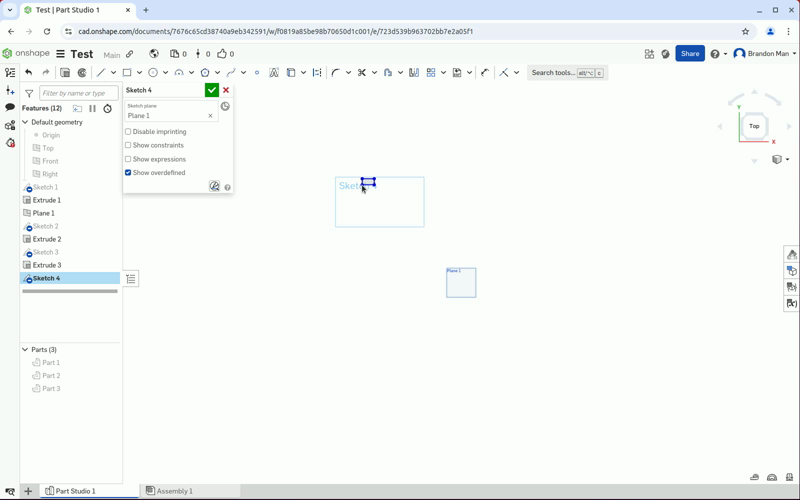
mouse_move(365, 180)
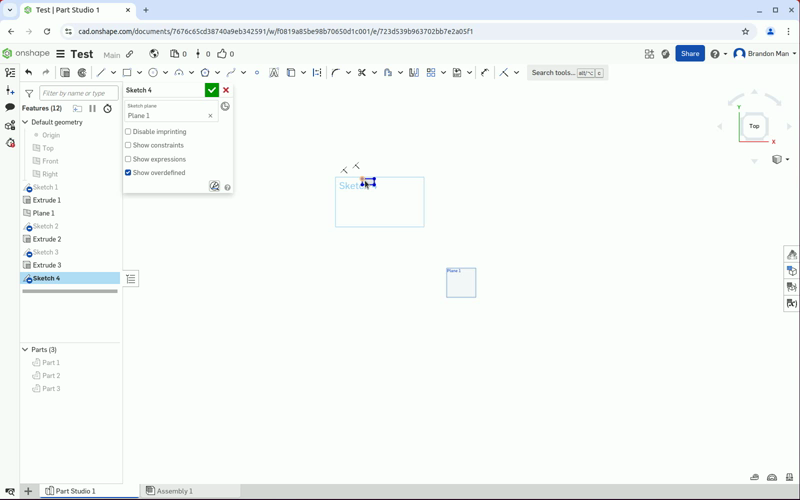
scroll(6)
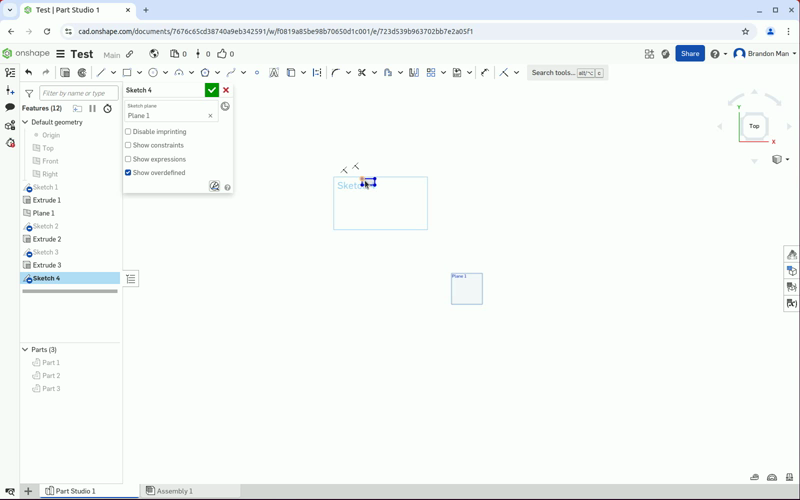
scroll(6)
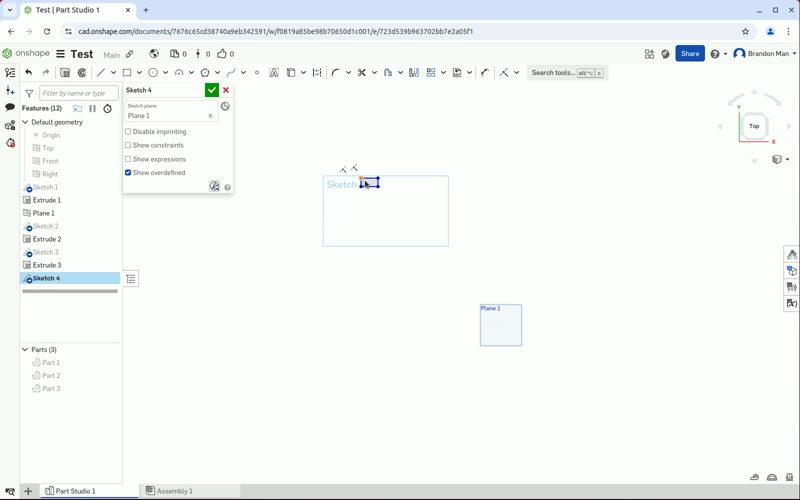
scroll(6)
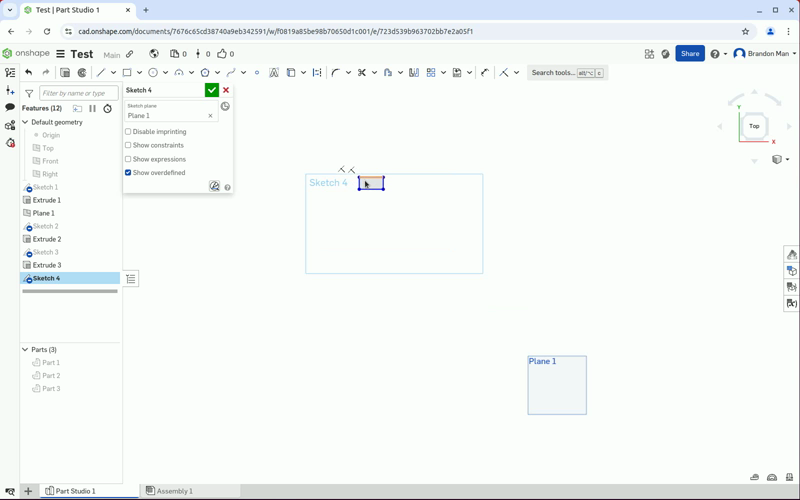
scroll(6)
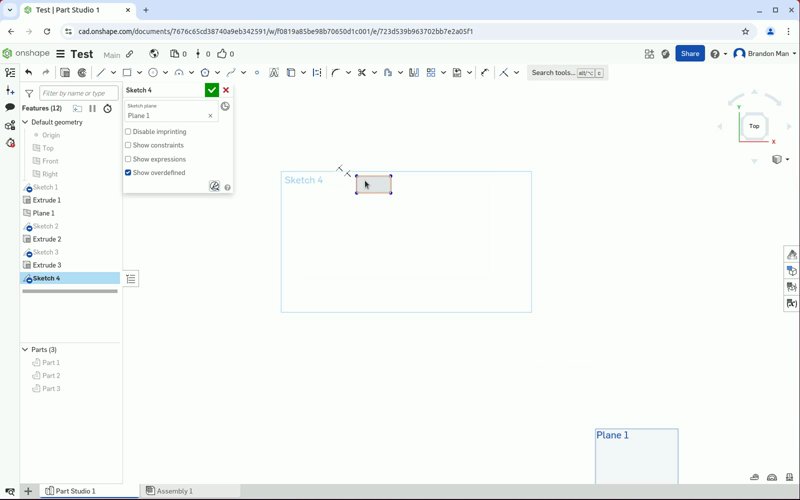
scroll(6)
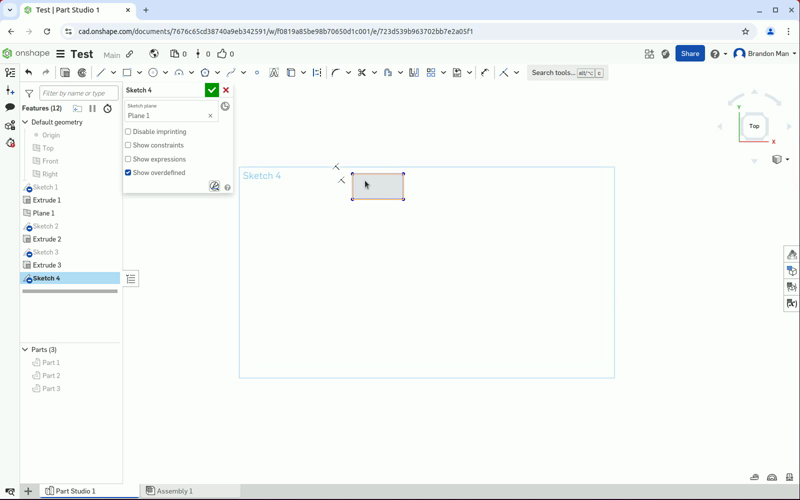
scroll(6)
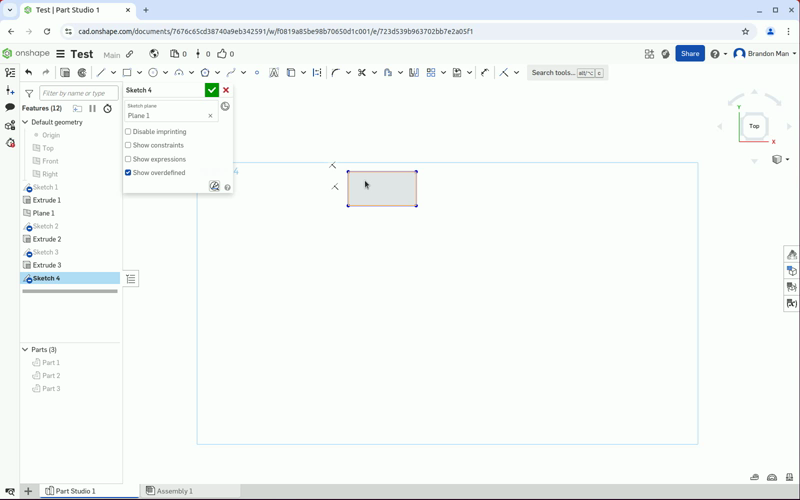
scroll(6)
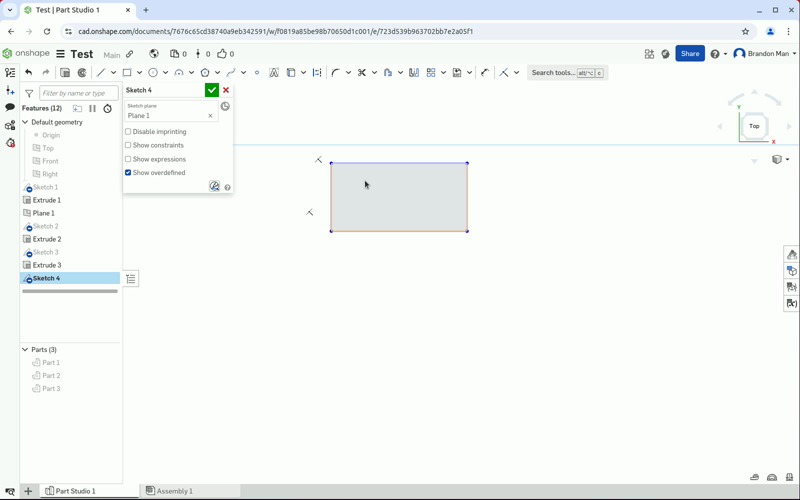
click(365, 180)
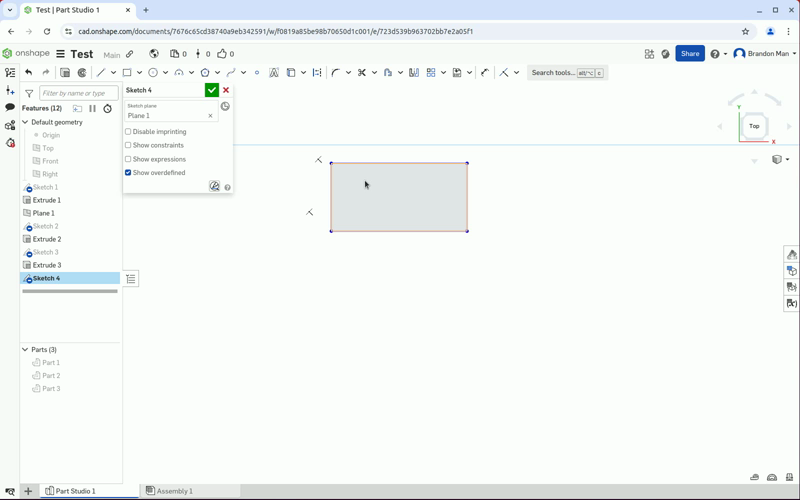
scroll(-6)
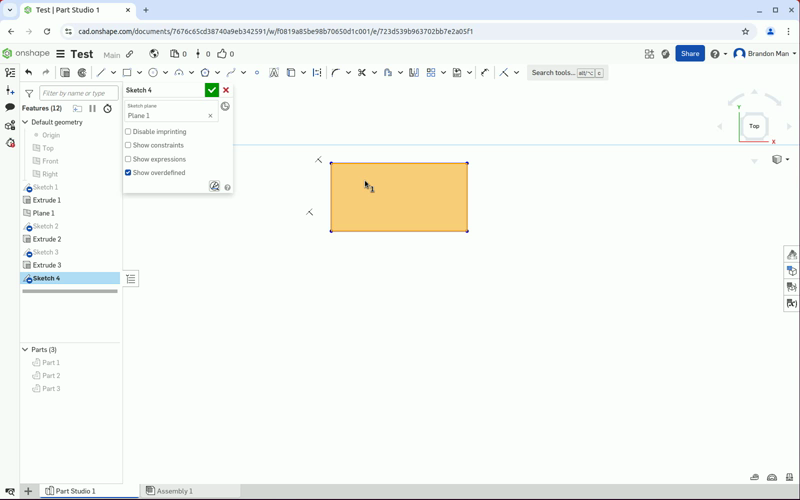
scroll(-6)
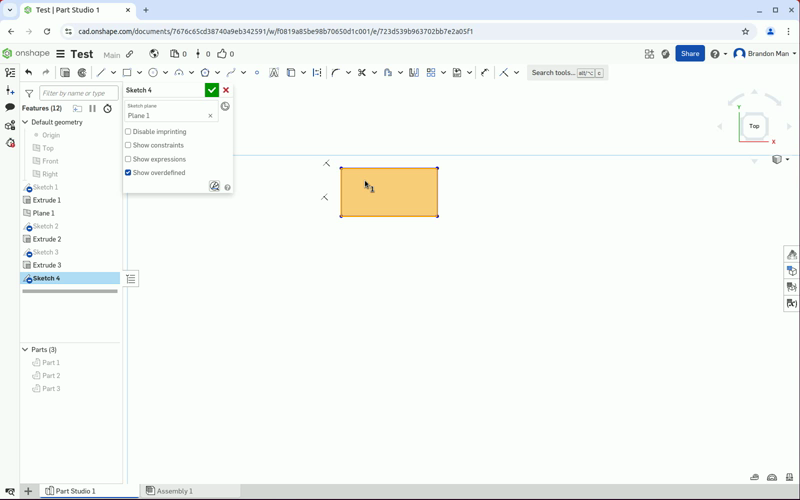
scroll(-6)
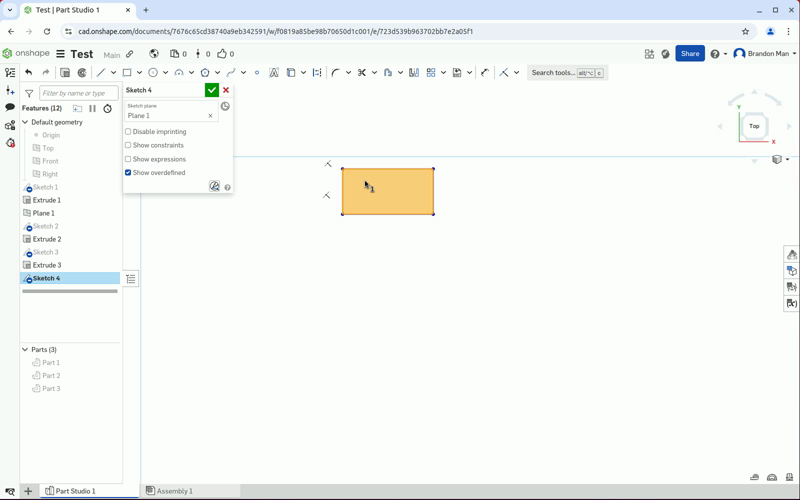
scroll(-6)
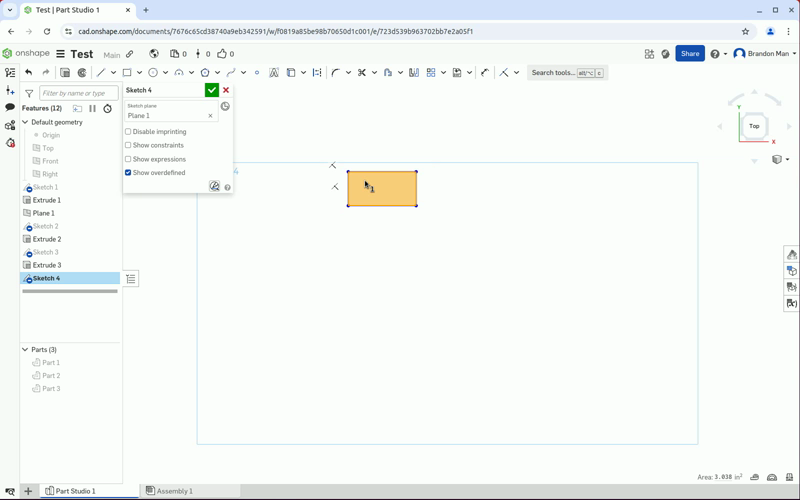
scroll(-6)
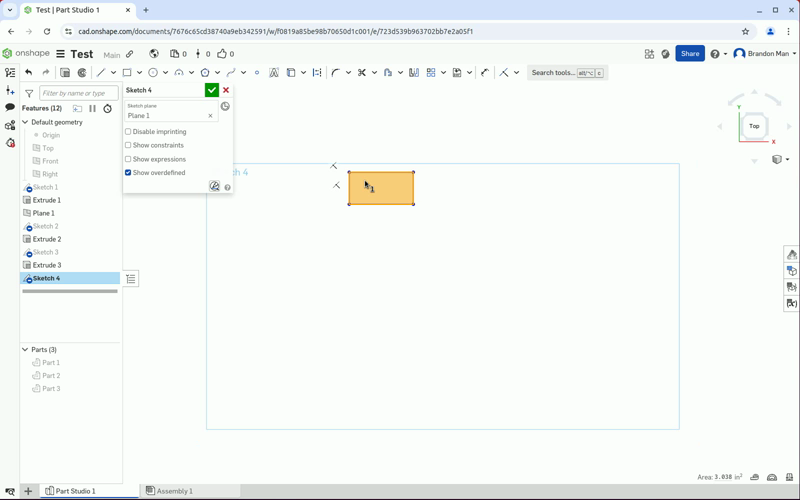
scroll(-6)
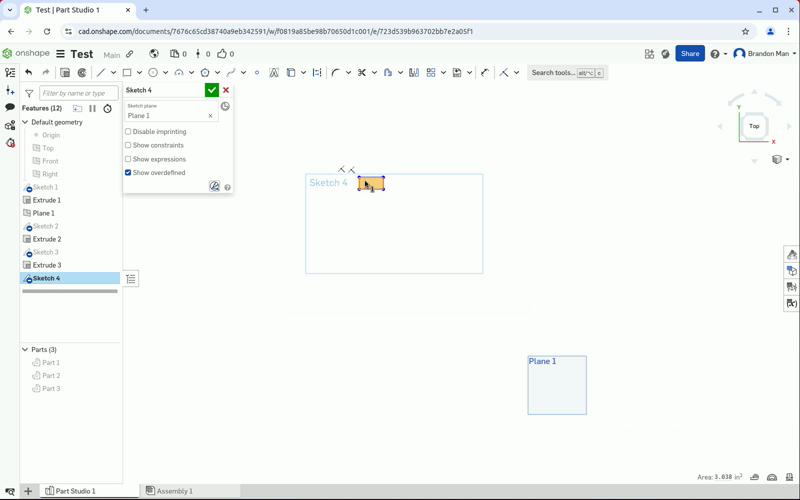
scroll(-6)
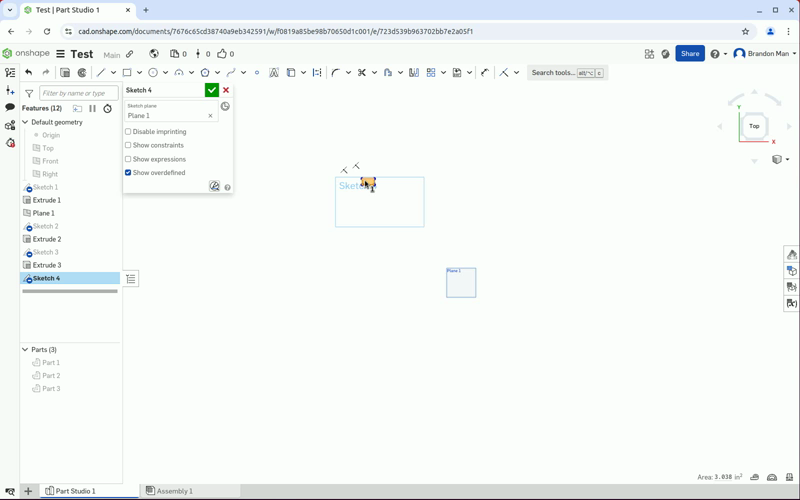
mouse_move(73, 352)
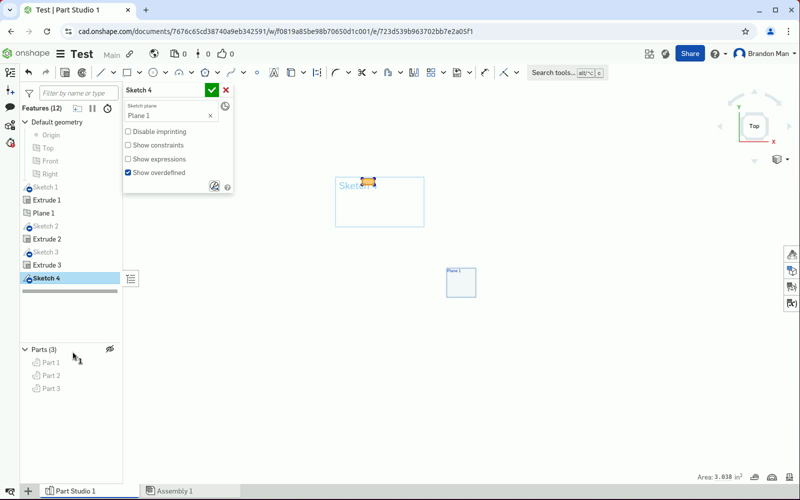
key(shift+y)
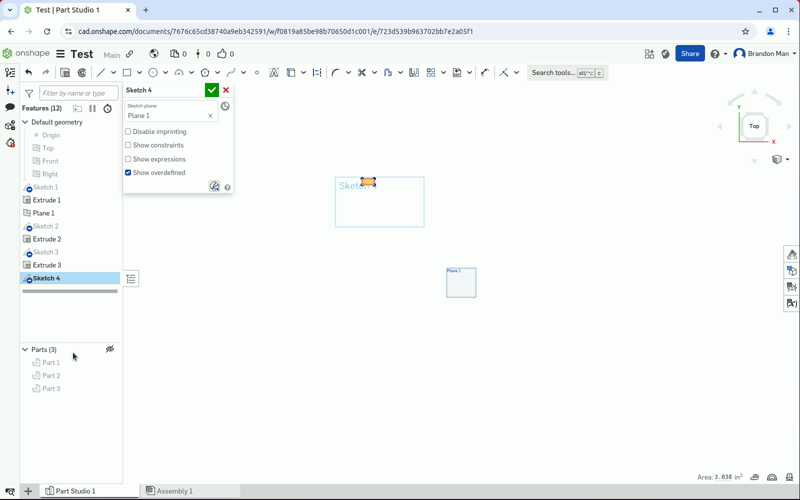
key(shift+e)
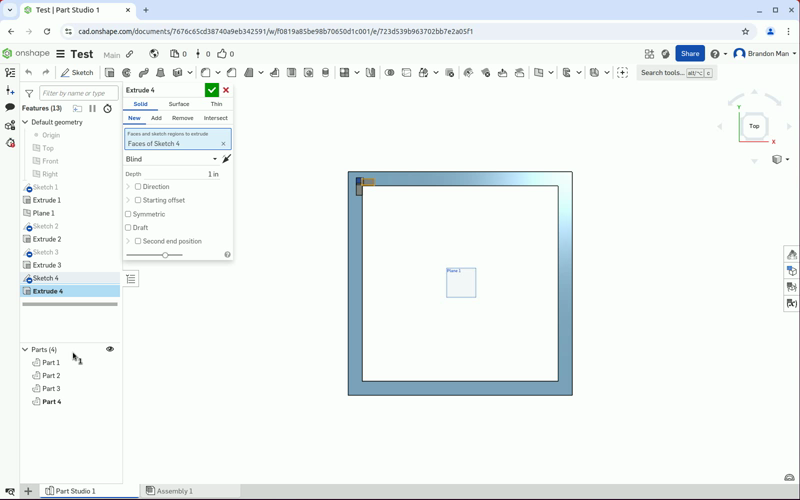
mouse_move(143, 106)
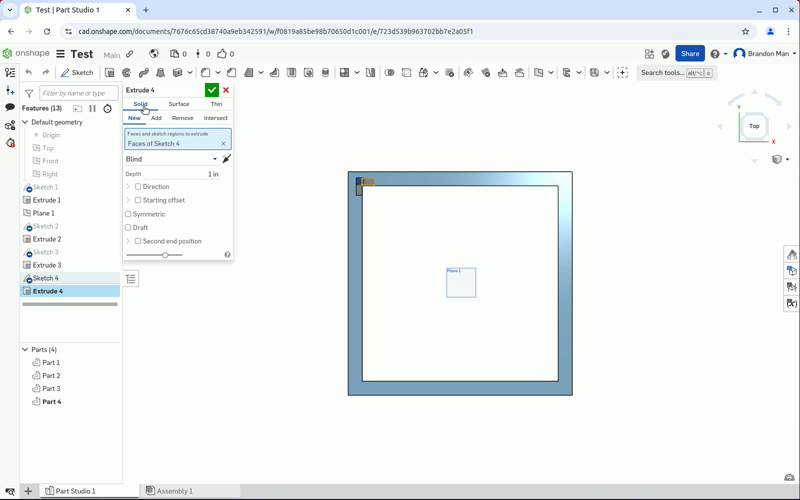
click(143, 106)
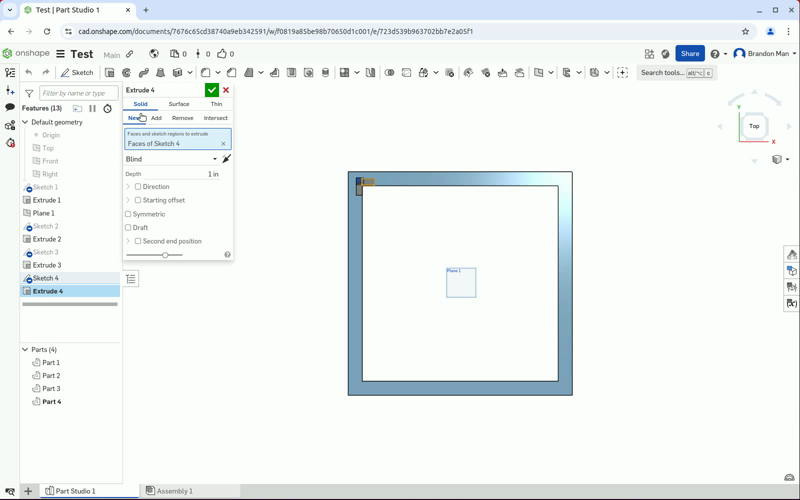
mouse_move(137, 120)
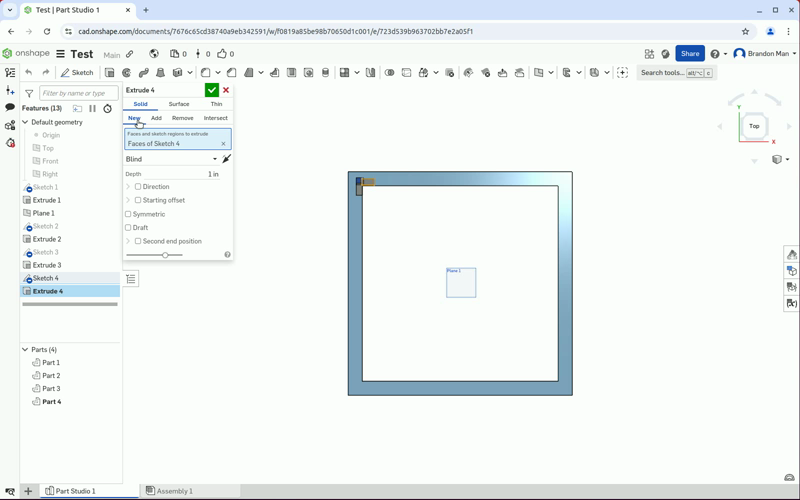
click(137, 120)
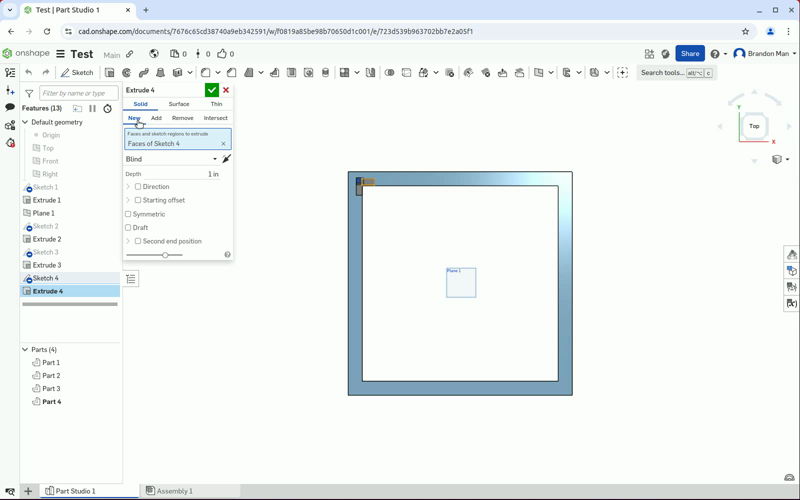
key(tab, 4)
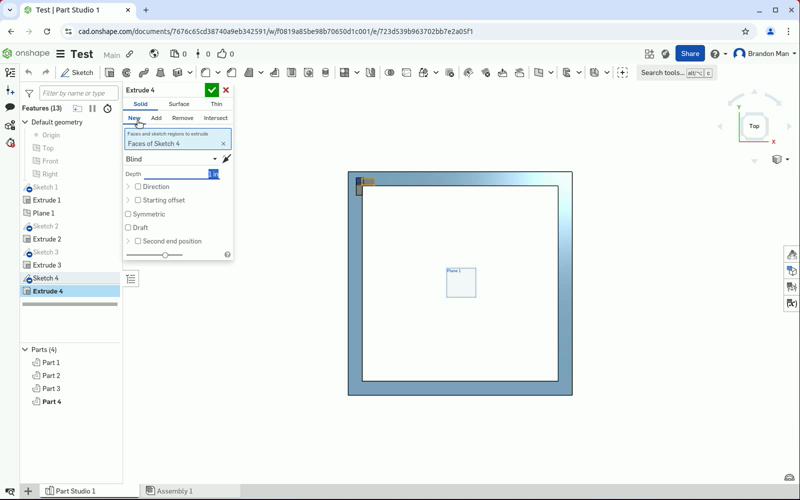
text(2.889)
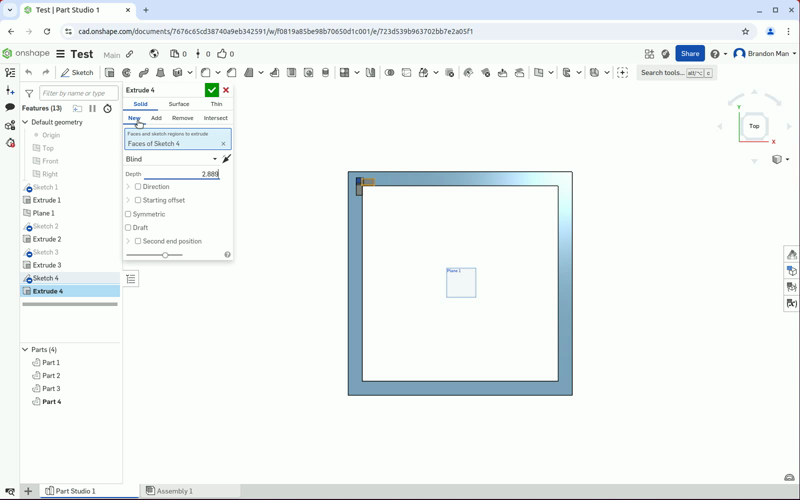
key(enter)
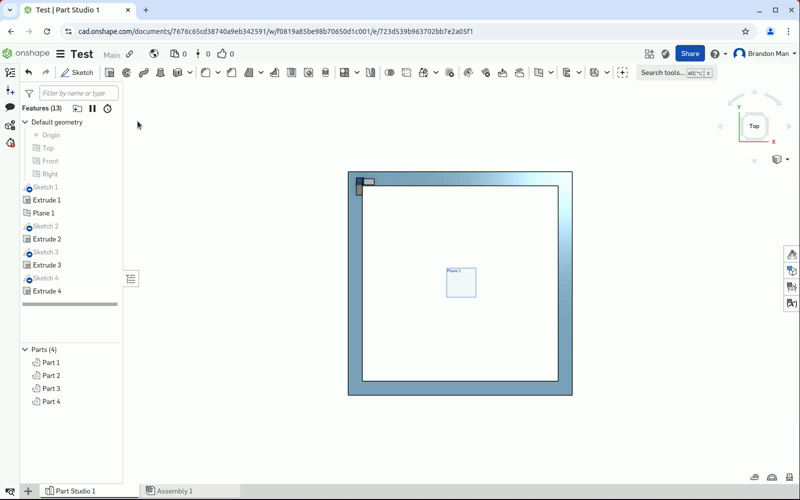
key(shift+h)
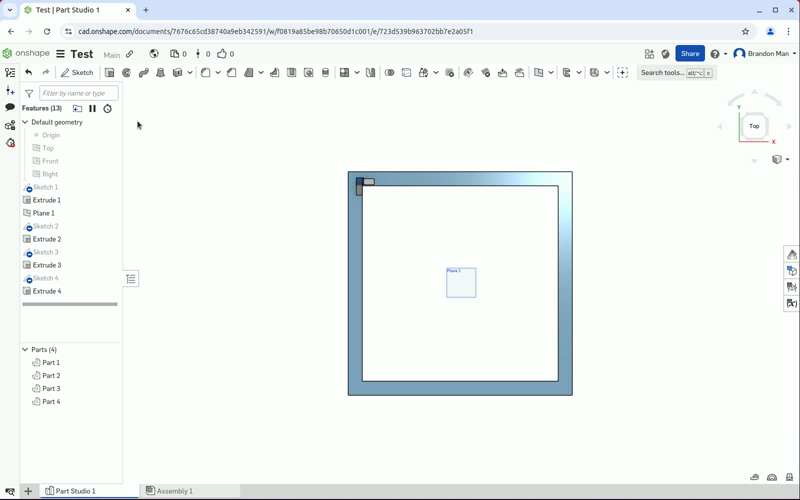
key(shift+h)
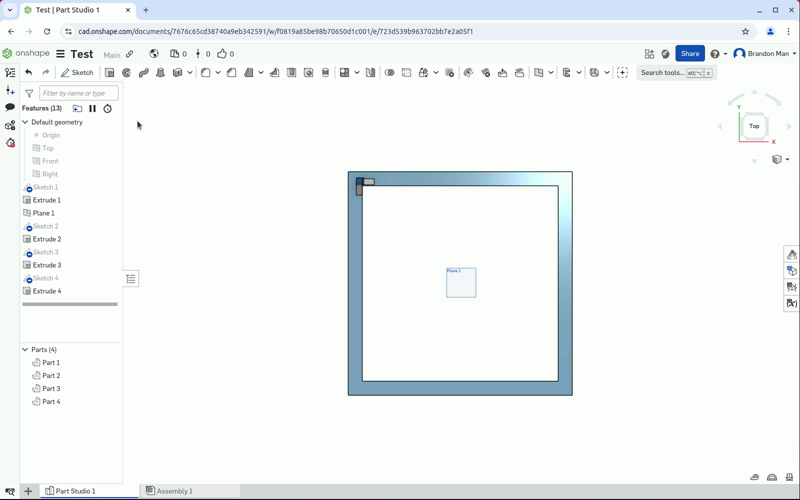
mouse_move(73, 189)
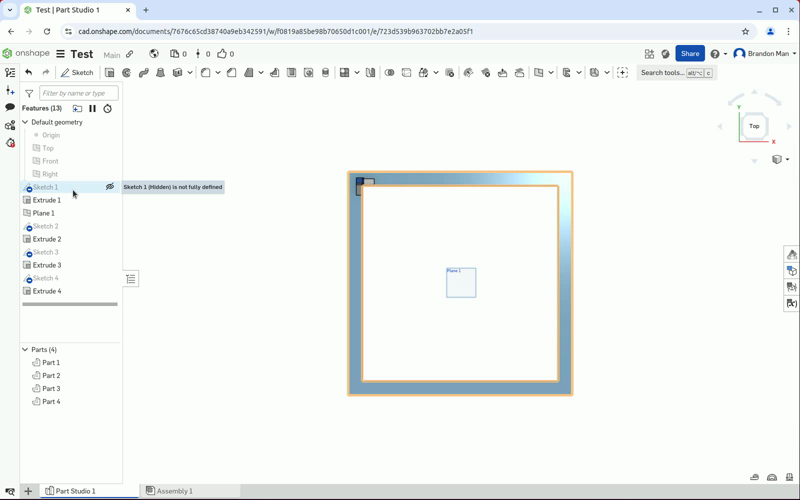
click(73, 189)
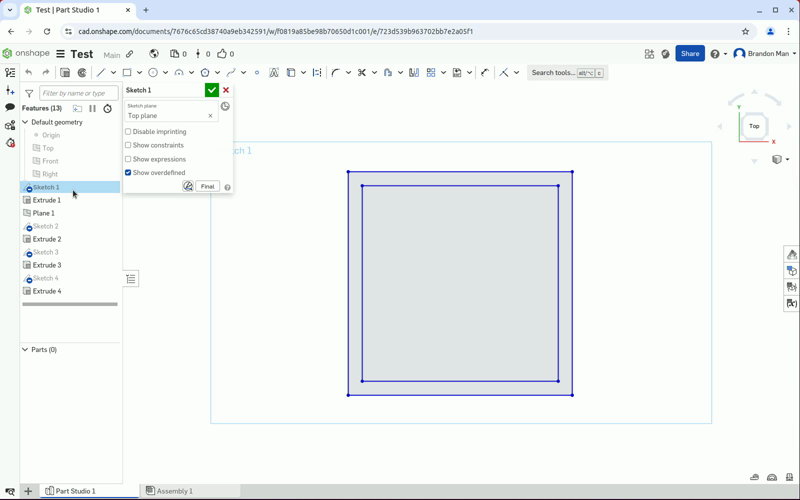
mouse_move(229, 92)
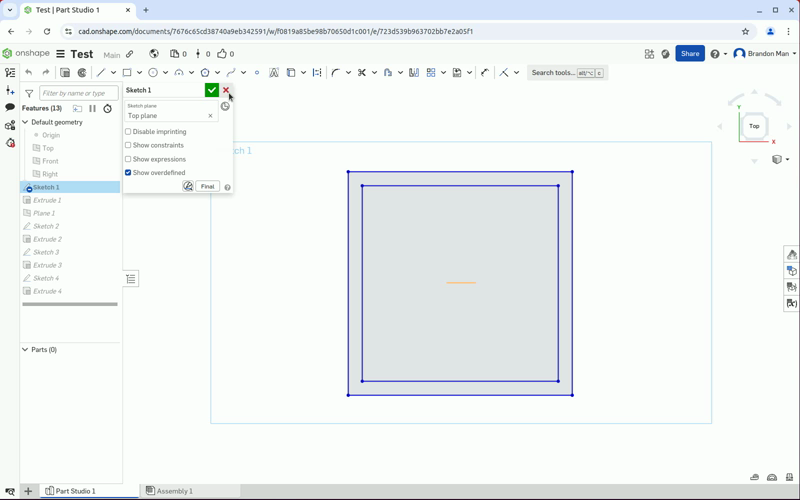
click(229, 92)
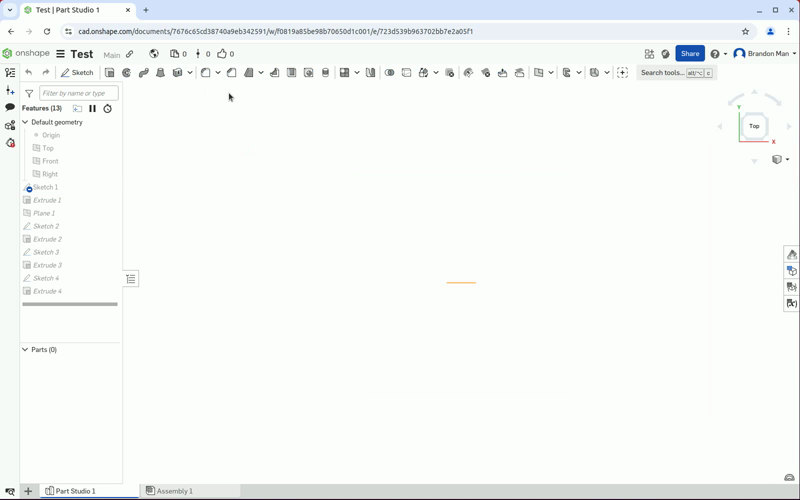
key(shift+s)
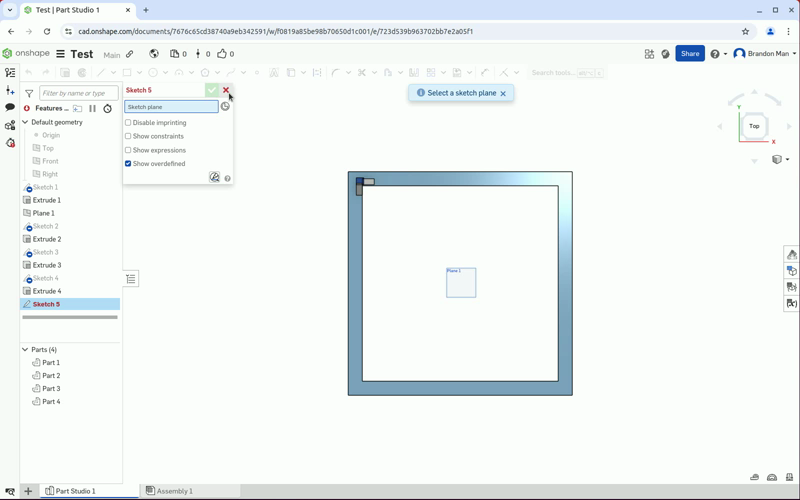
mouse_move(73, 215)
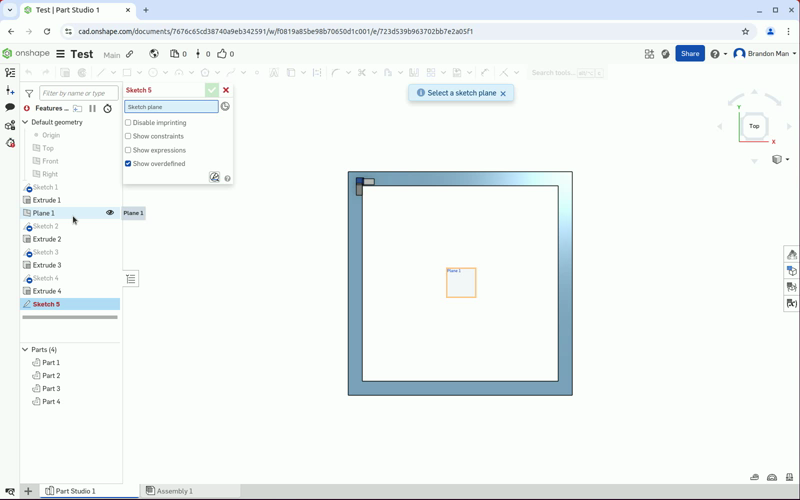
click(73, 215)
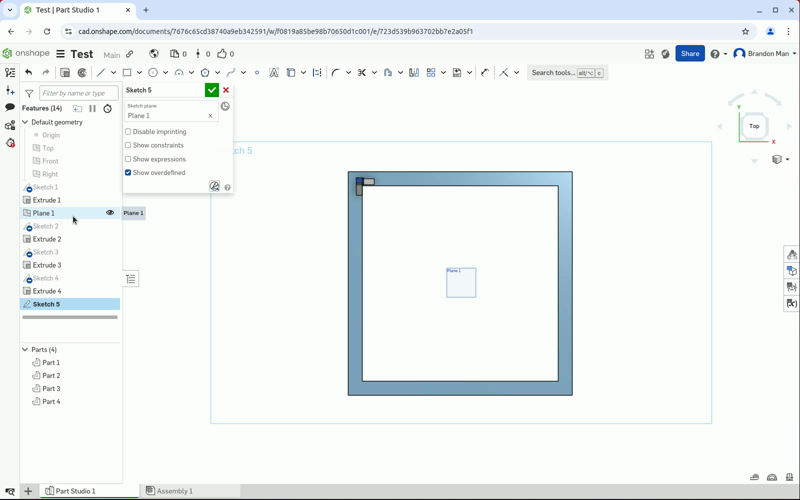
mouse_move(73, 352)
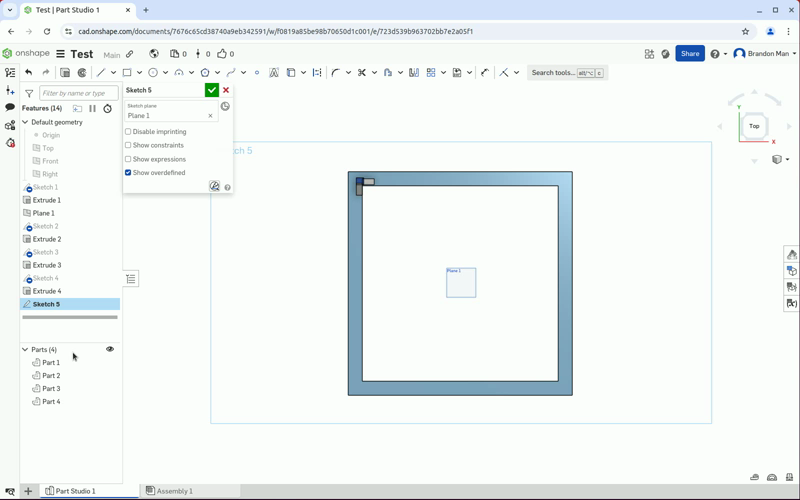
key(y)
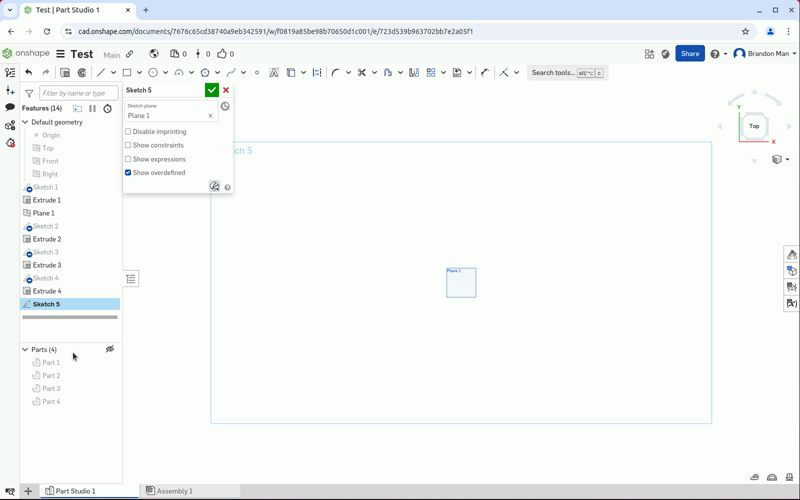
key(l)
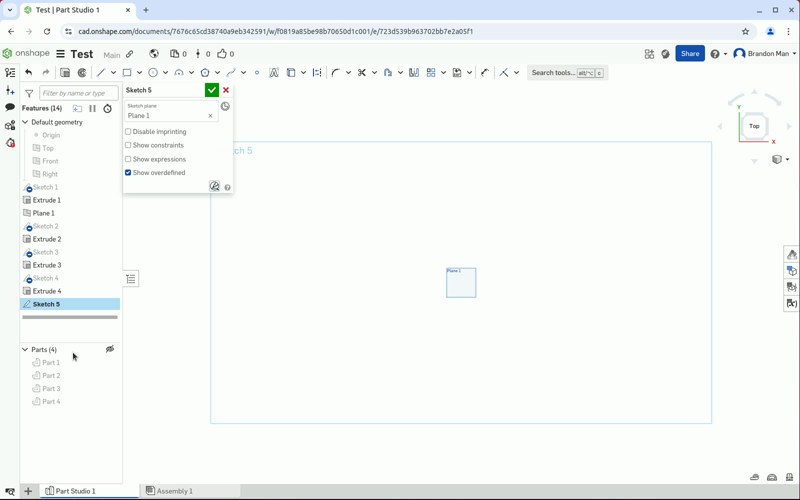
key_down(shift)
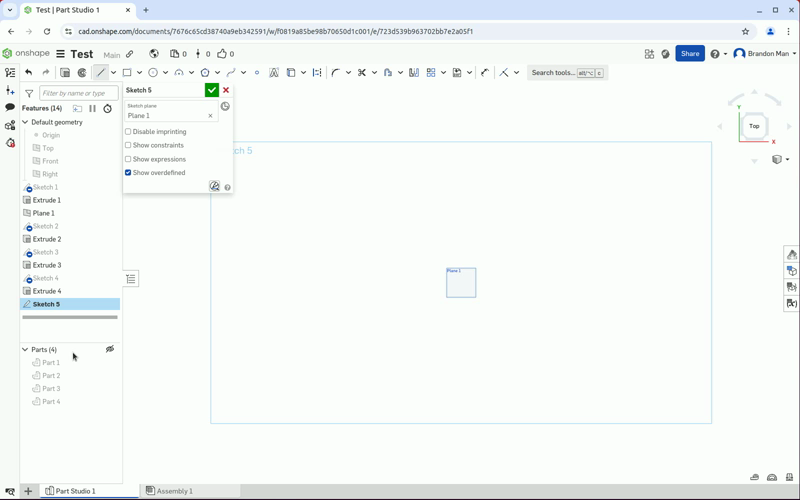
mouse_move(548, 387)
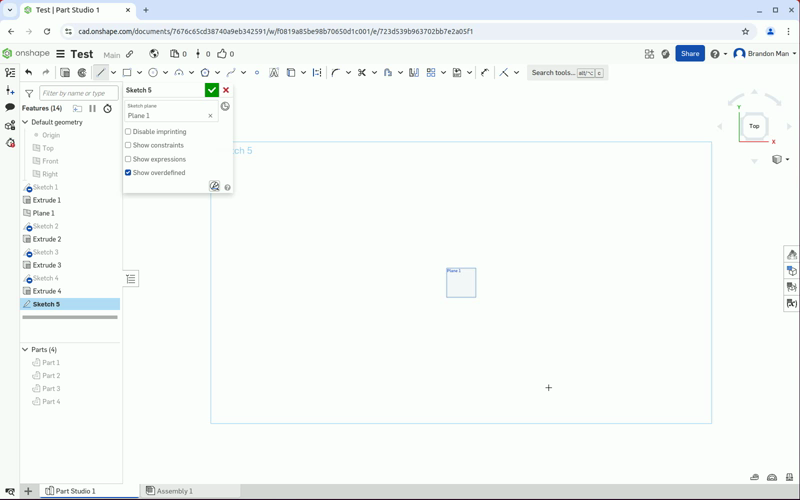
click(548, 387)
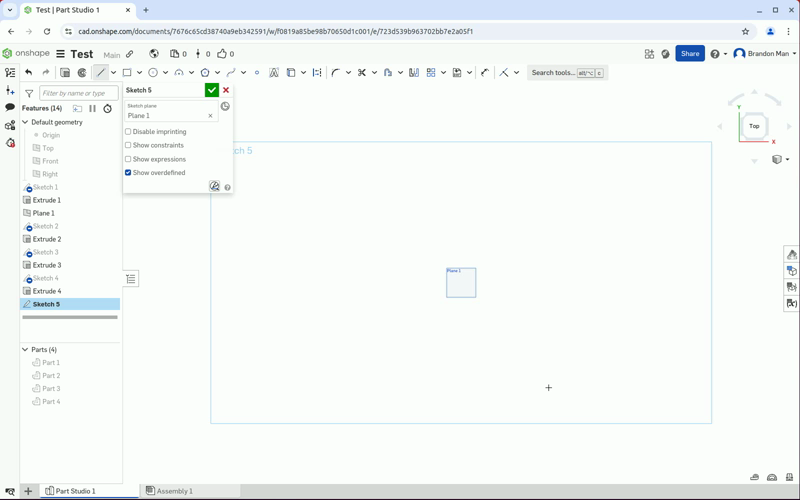
key_up(shift)
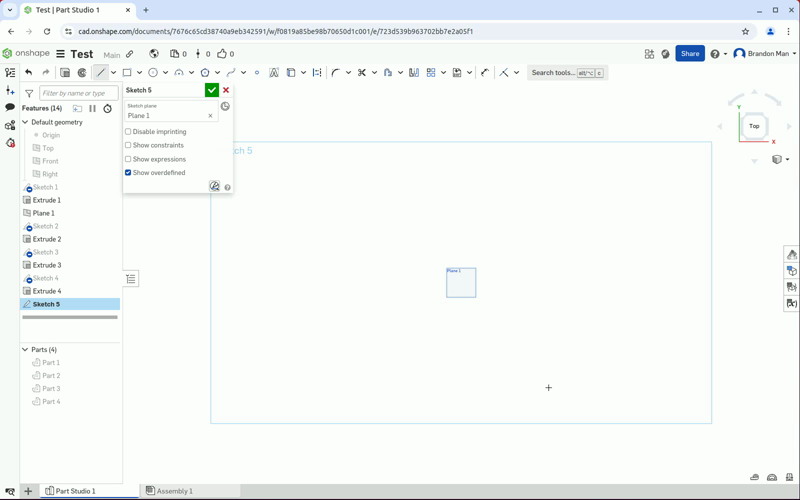
key_down(shift)
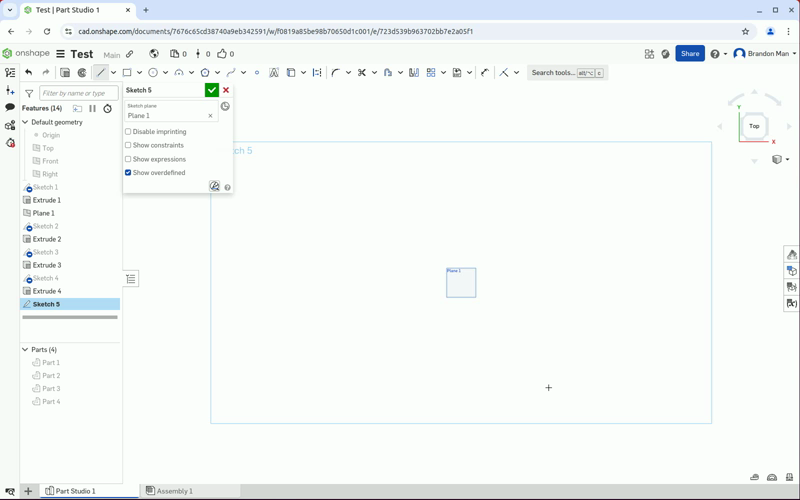
mouse_move(578, 387)
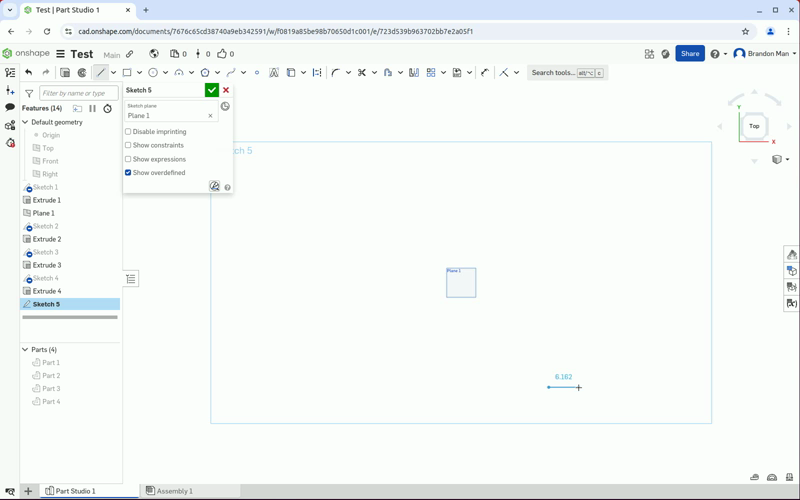
mouse_move(560, 387)
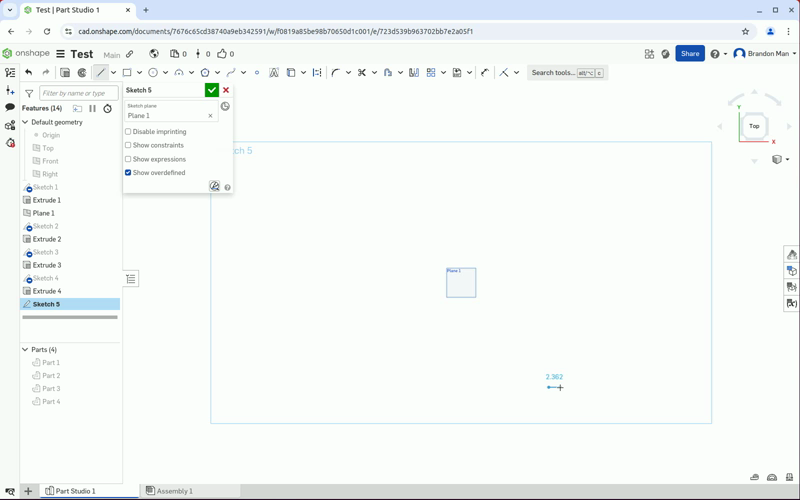
click(560, 387)
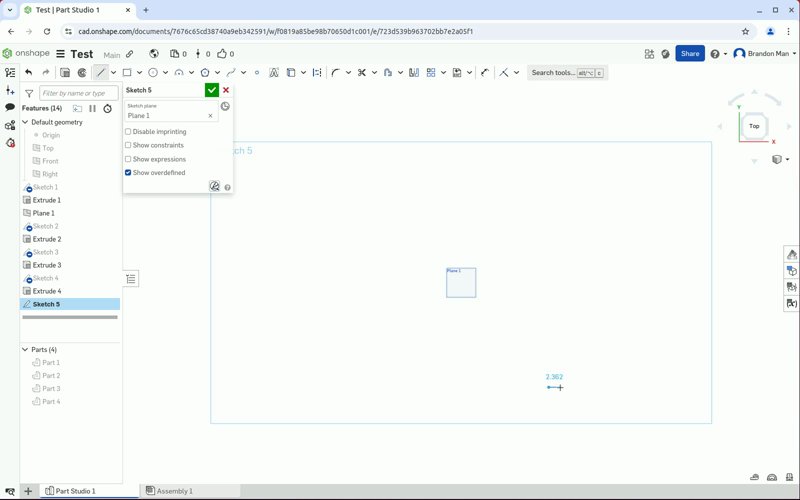
key_up(shift)
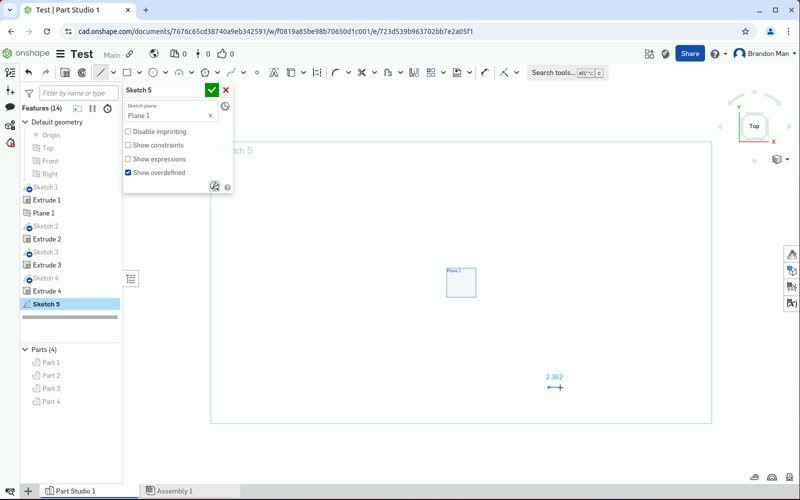
key_down(shift)
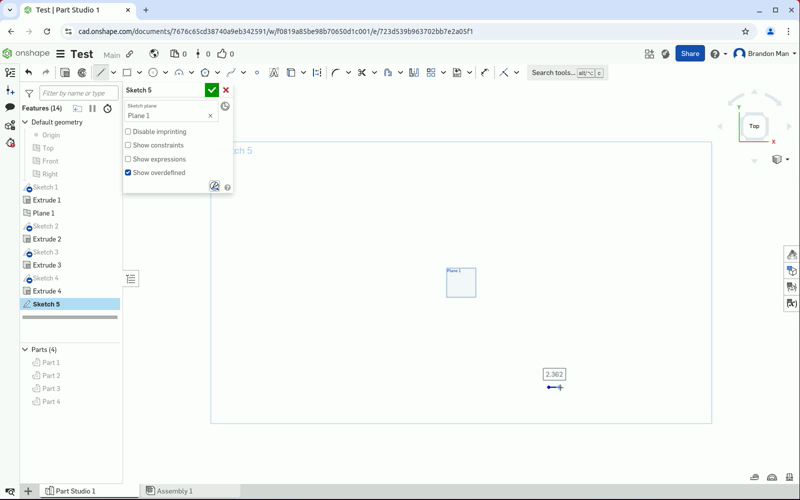
mouse_move(589, 387)
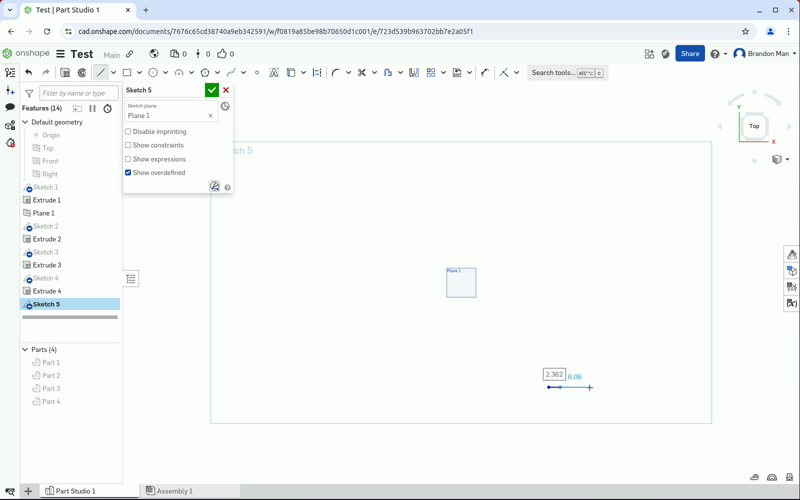
mouse_move(560, 381)
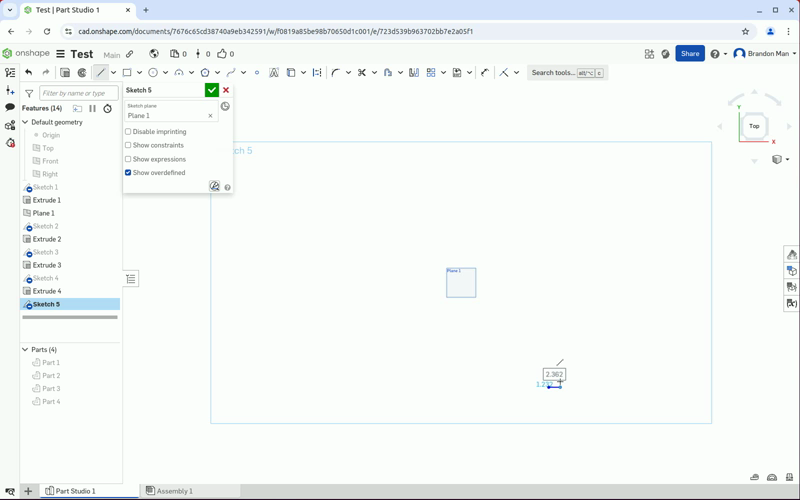
scroll(6)
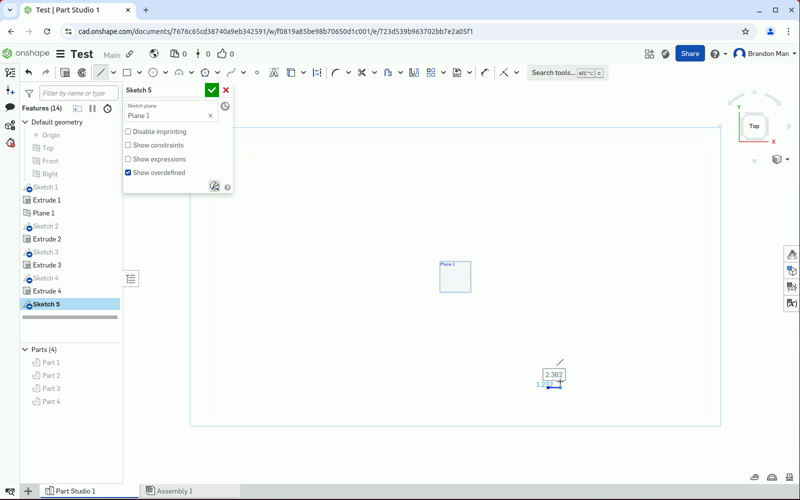
scroll(6)
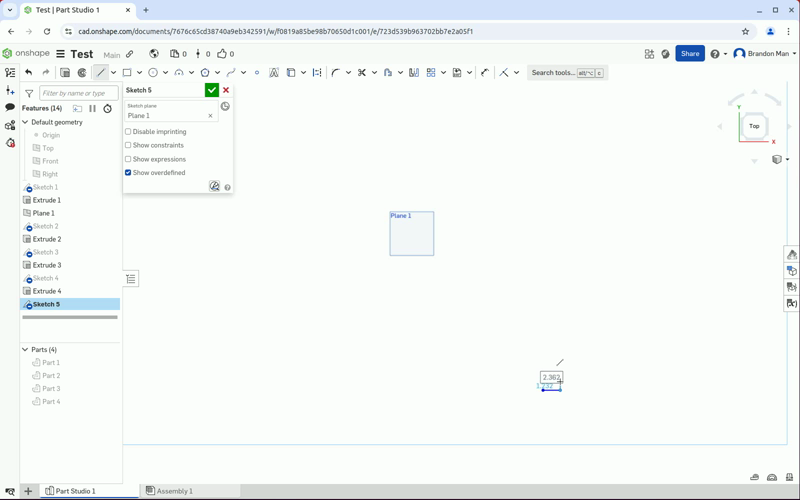
scroll(6)
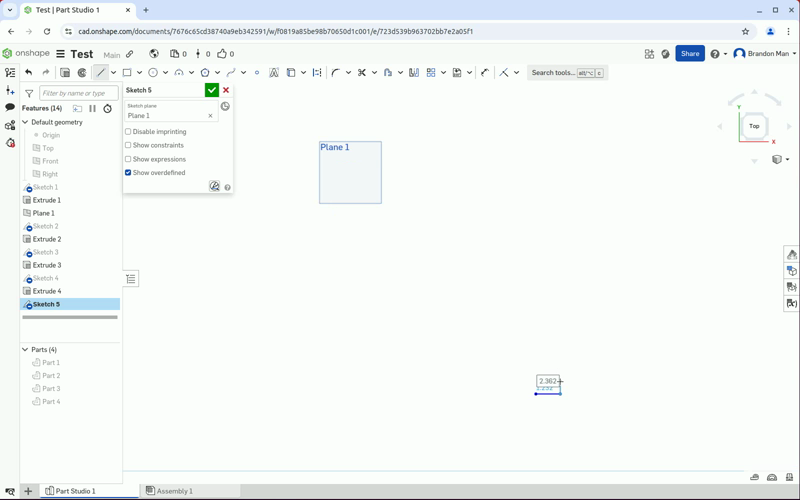
scroll(6)
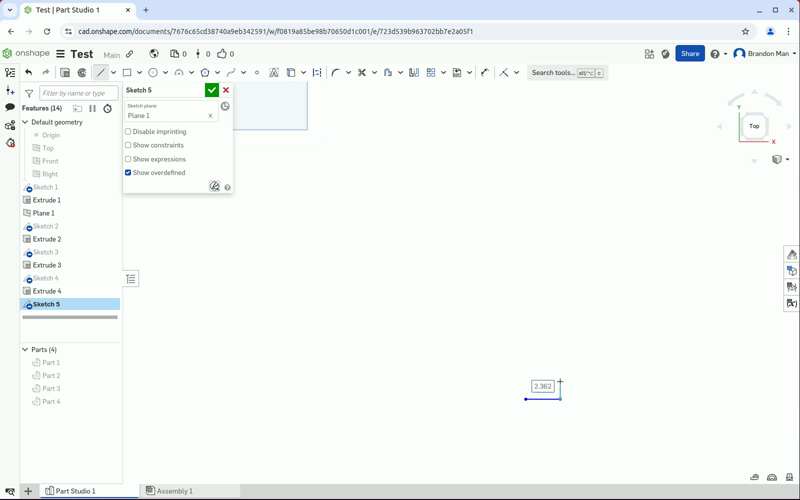
scroll(6)
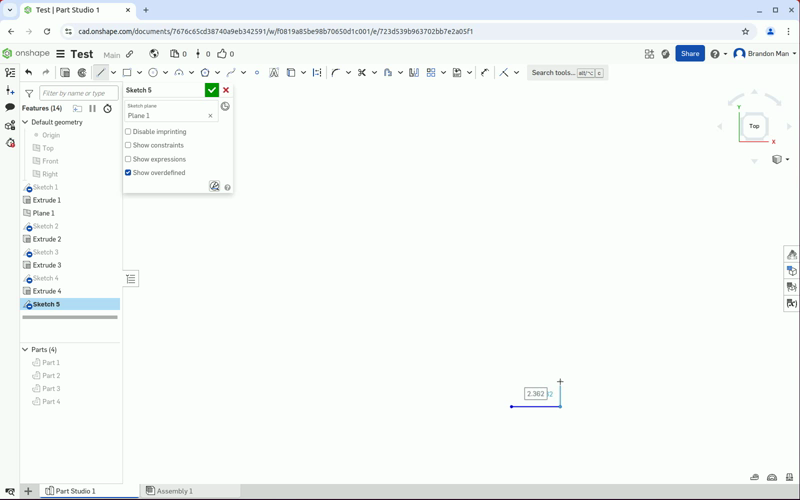
scroll(6)
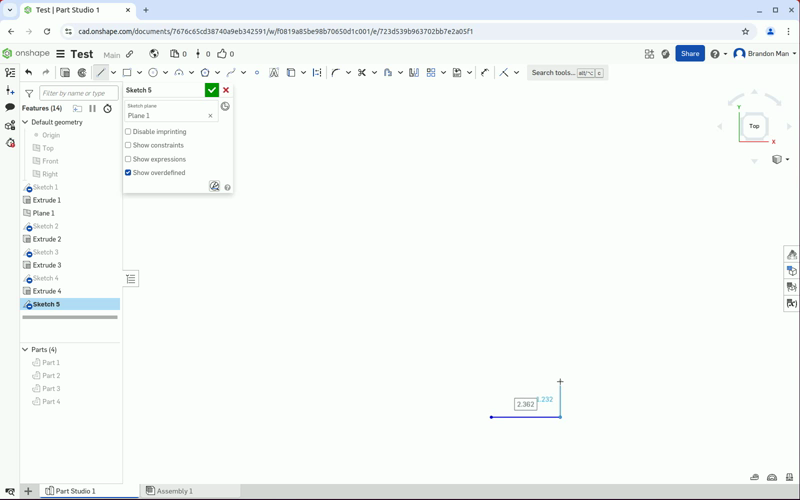
scroll(6)
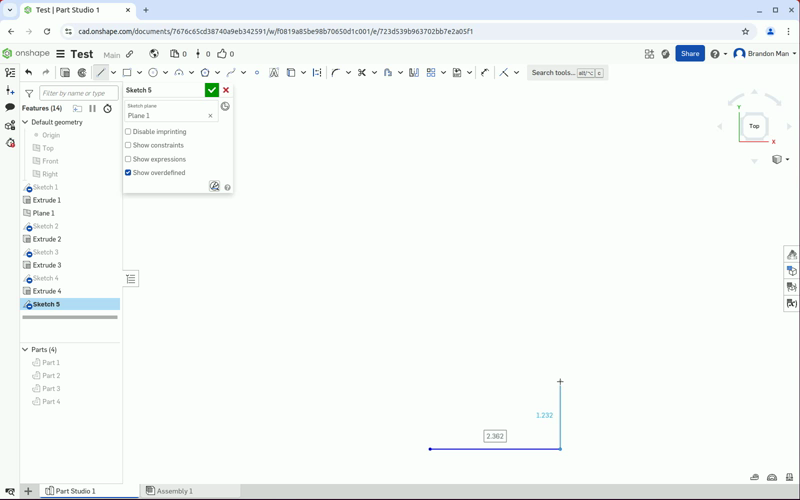
click(560, 381)
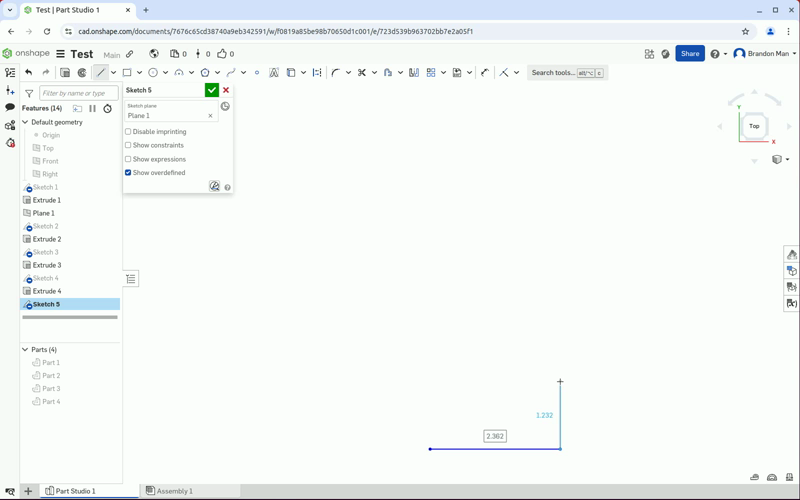
scroll(-6)
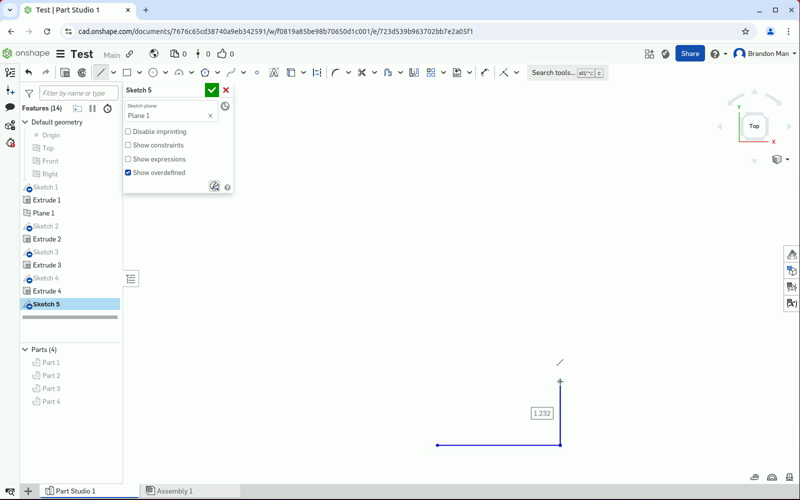
scroll(-6)
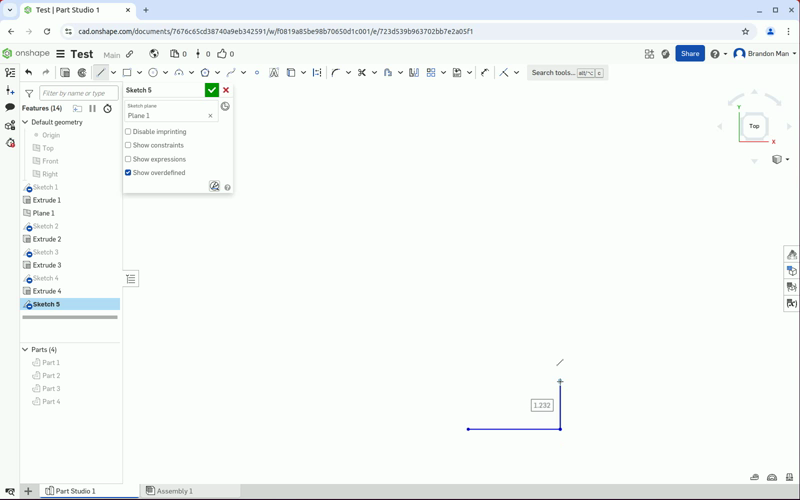
scroll(-6)
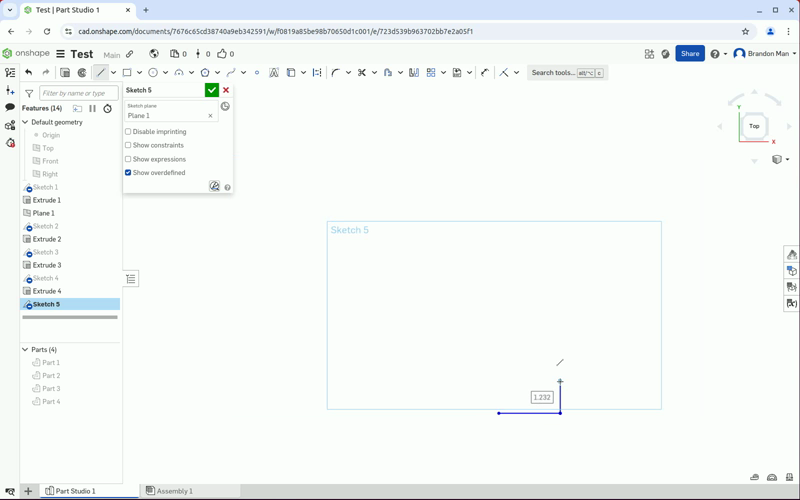
scroll(-6)
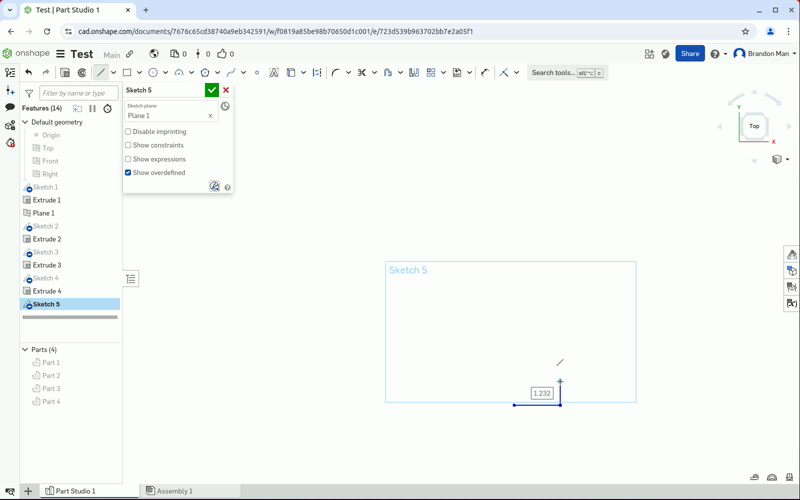
scroll(-6)
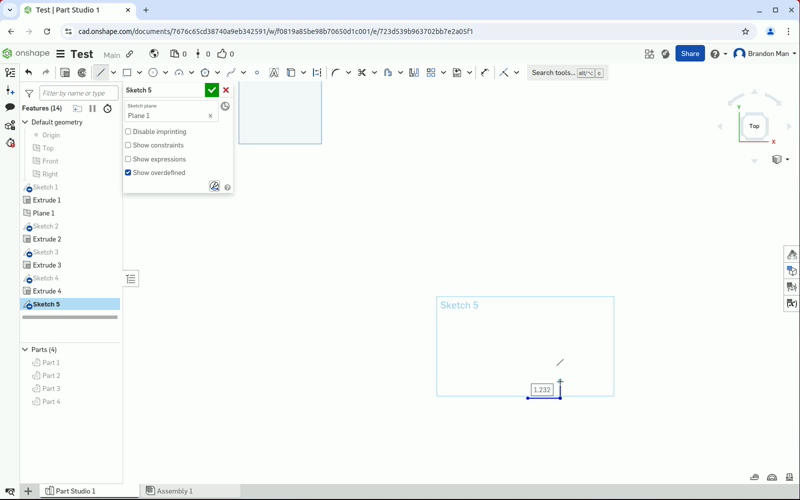
scroll(-6)
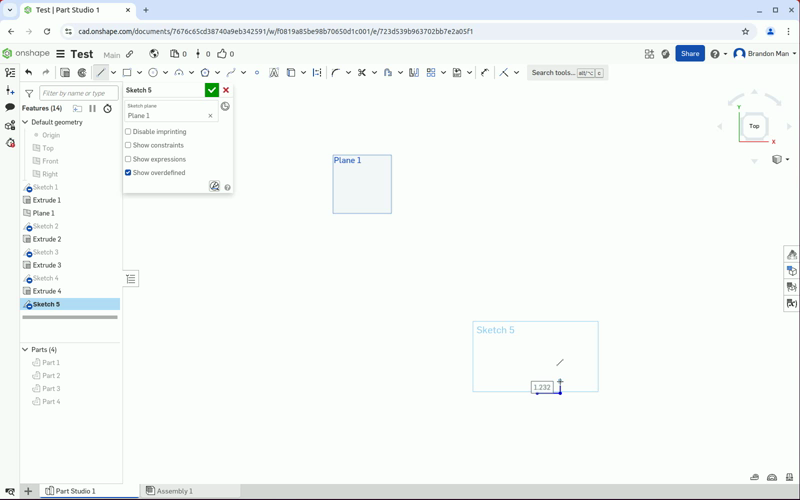
scroll(-6)
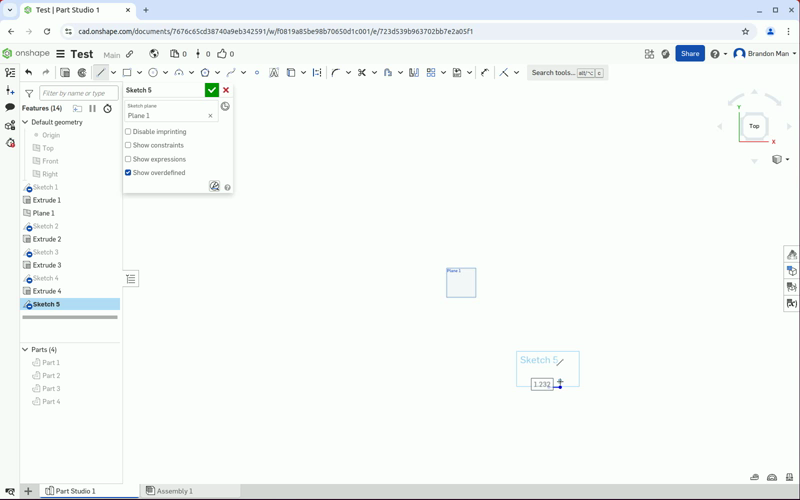
key_up(shift)
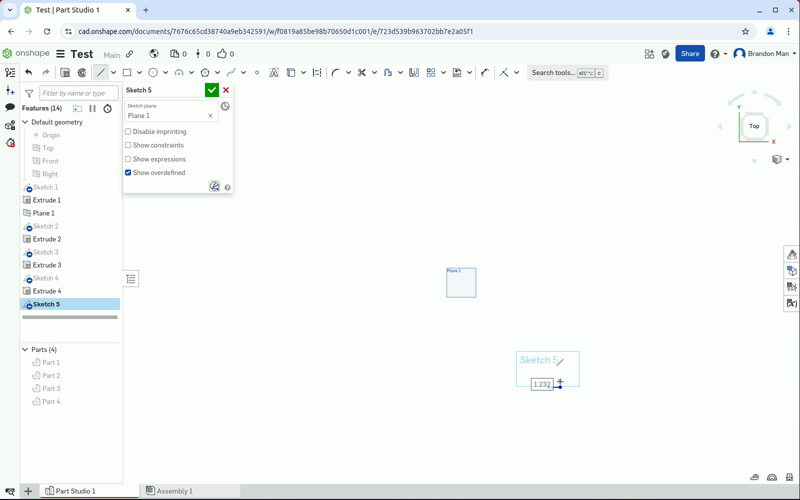
key_down(shift)
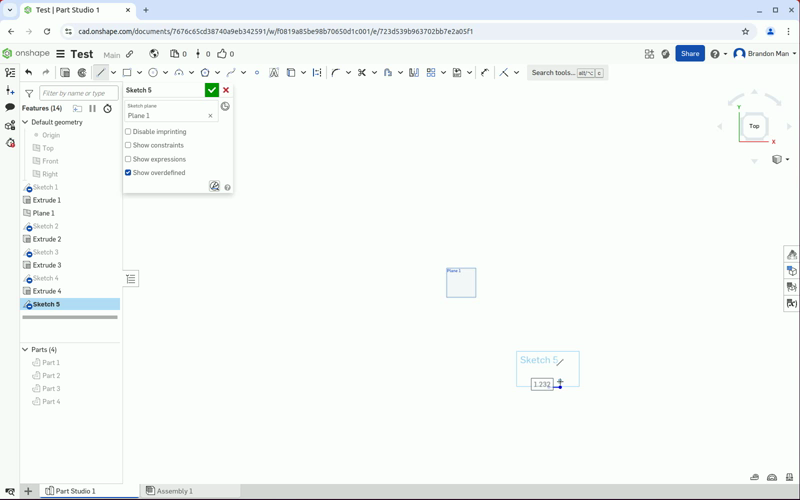
mouse_move(589, 381)
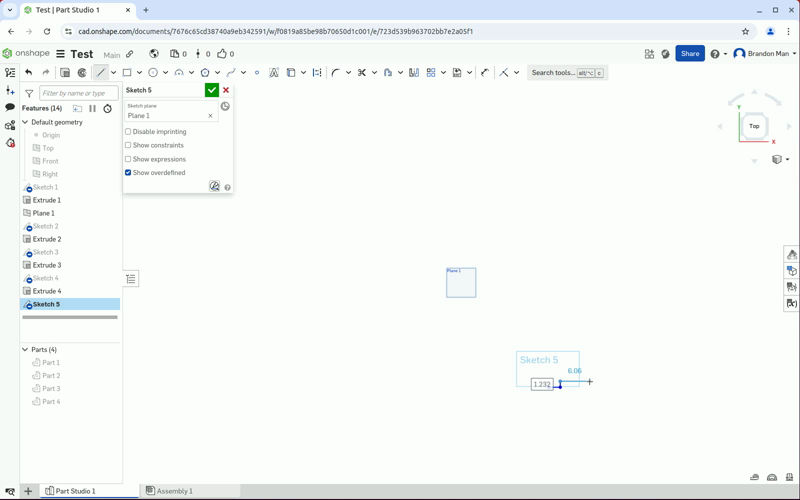
mouse_move(548, 381)
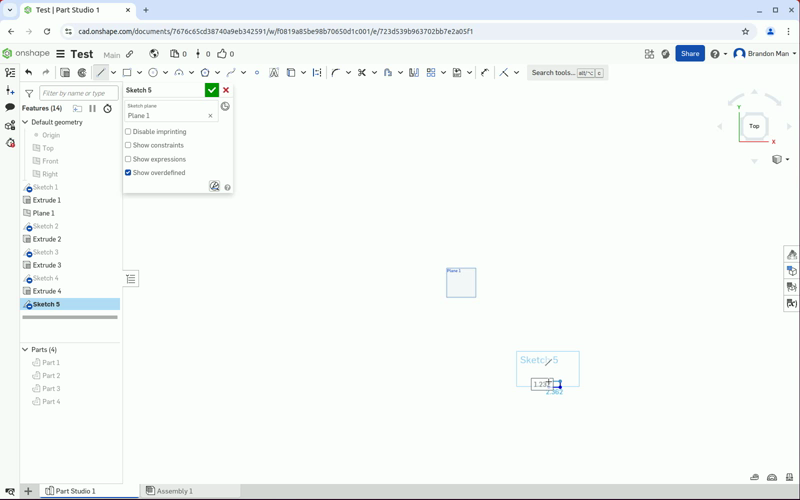
click(548, 381)
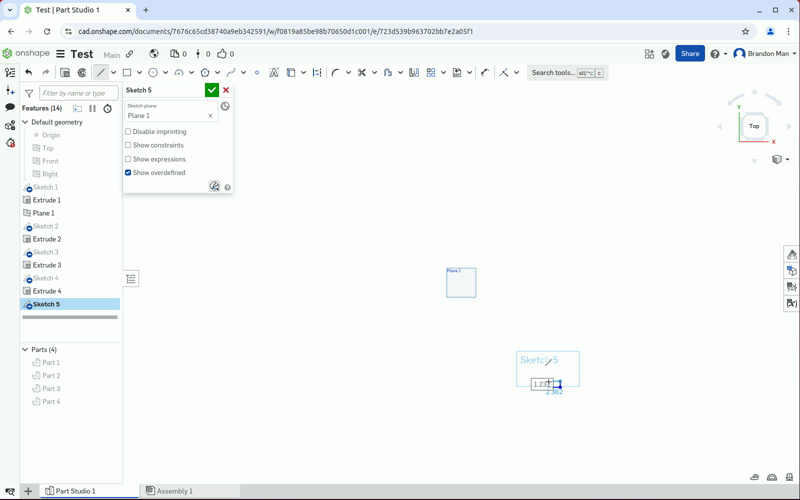
key_up(shift)
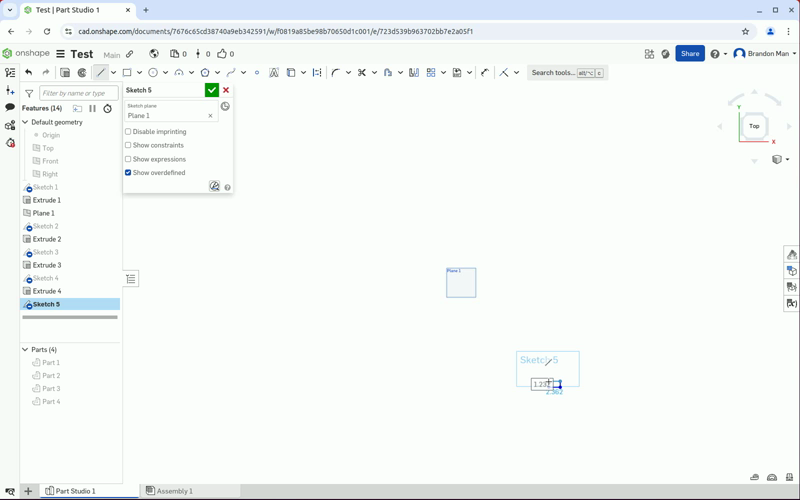
mouse_move(578, 381)
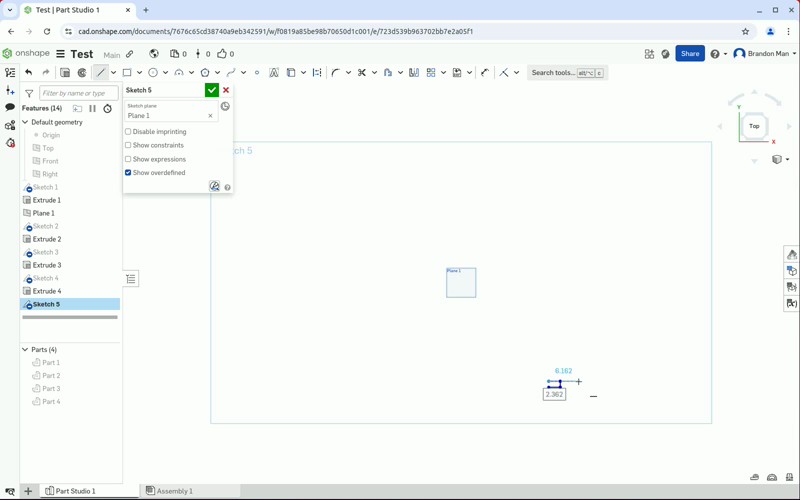
key_down(shift)
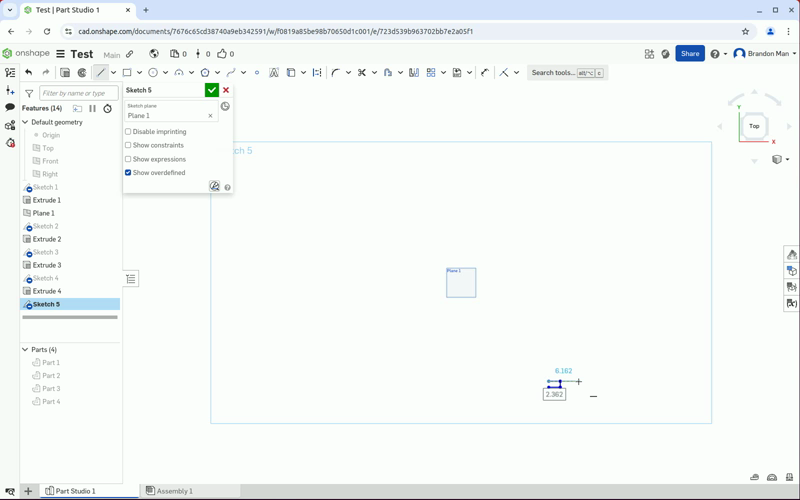
mouse_move(548, 387)
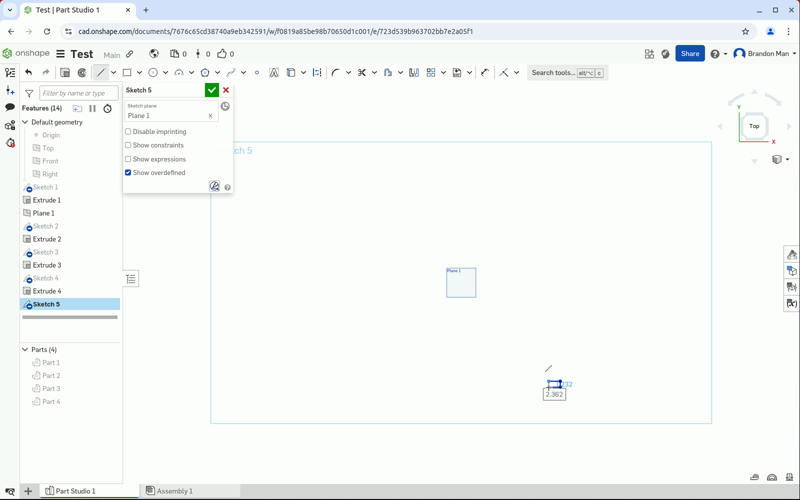
scroll(6)
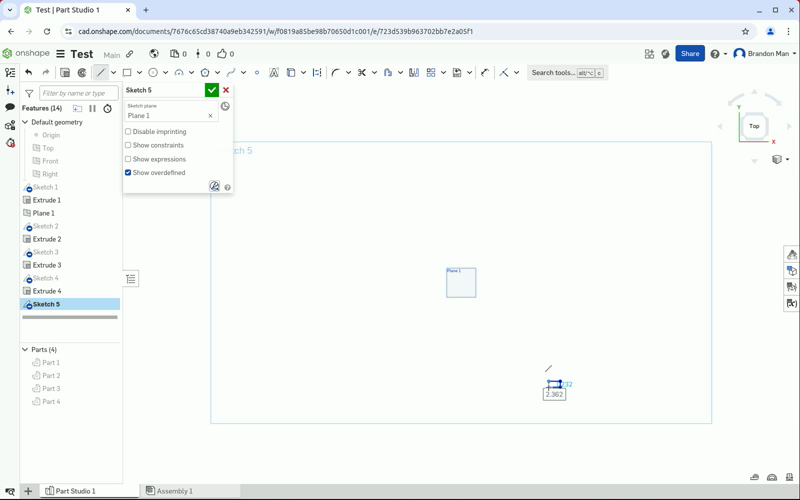
scroll(6)
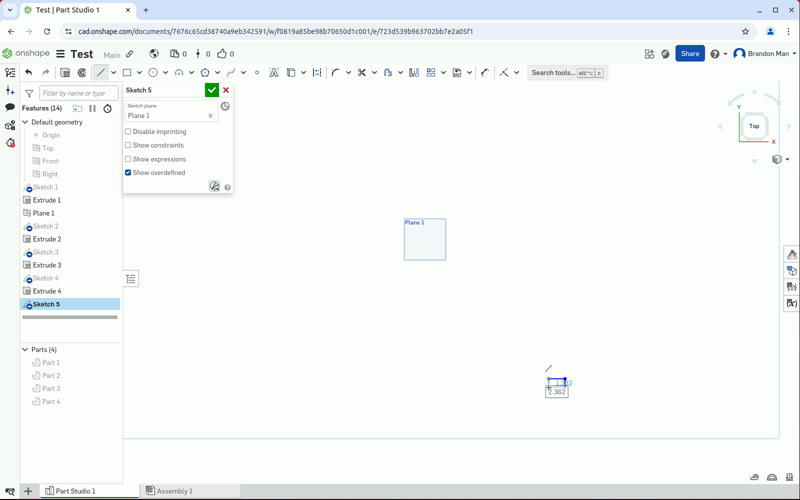
scroll(6)
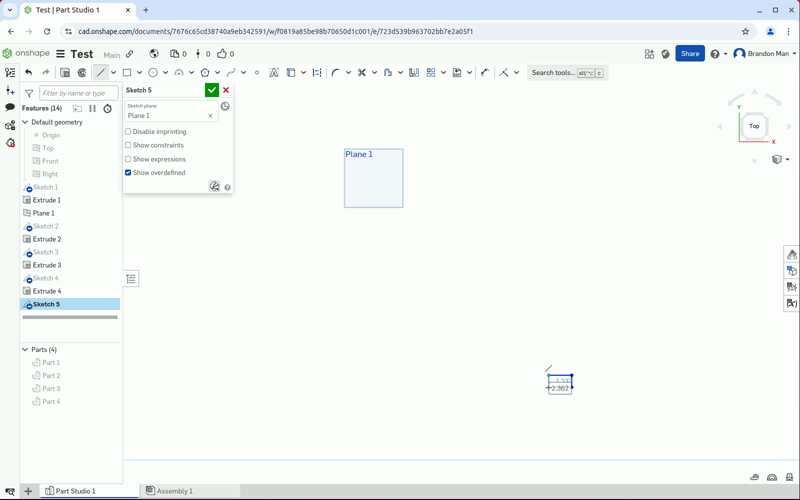
scroll(6)
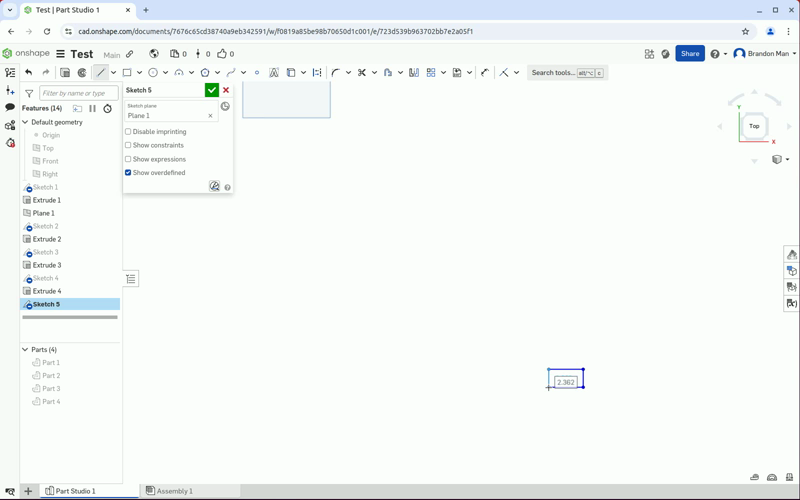
scroll(6)
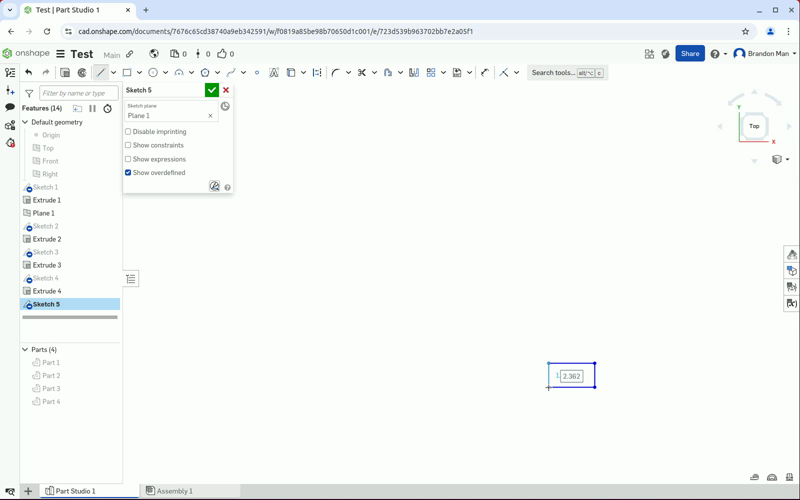
scroll(6)
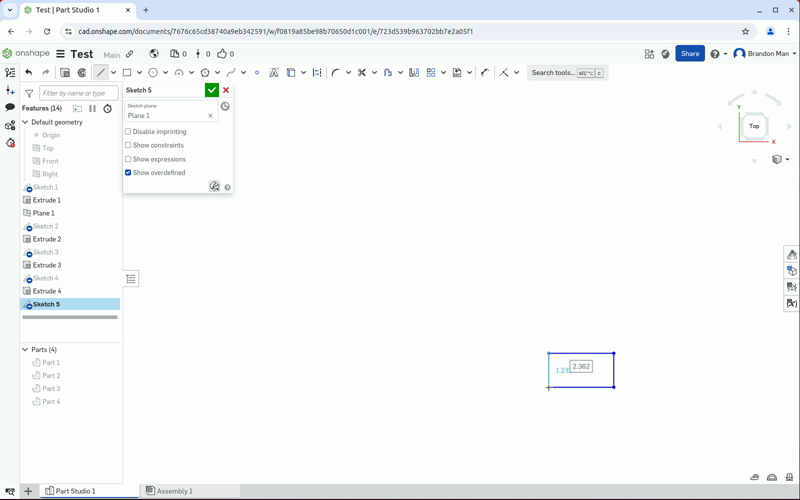
scroll(6)
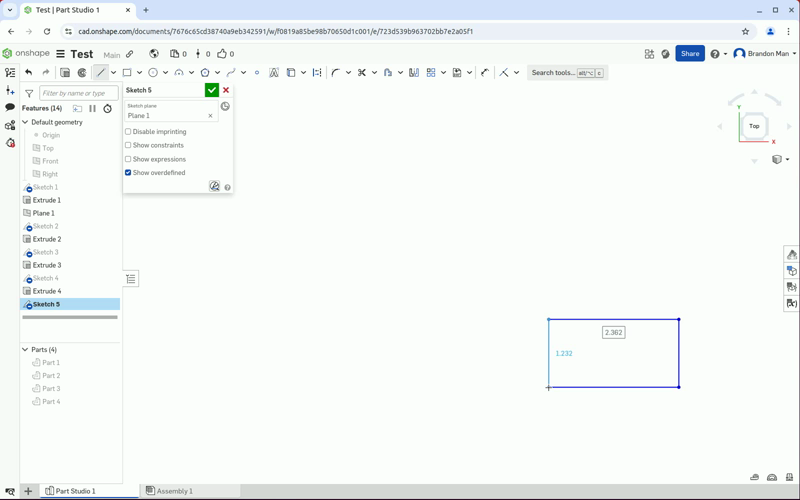
key_up(shift)
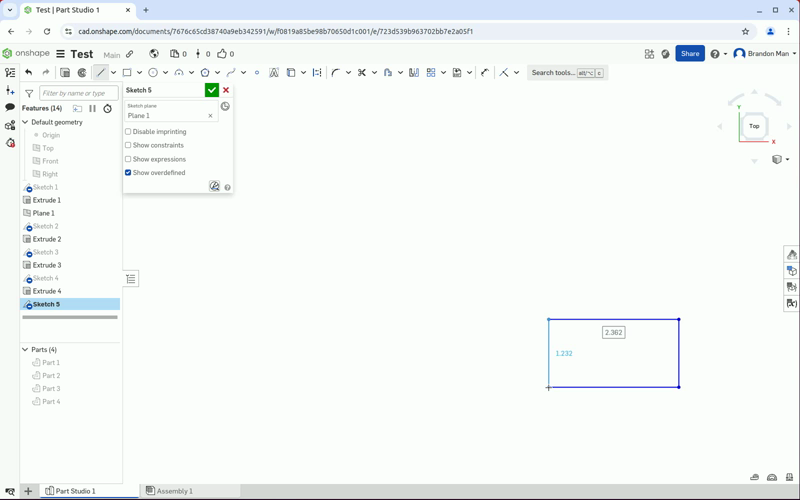
click(548, 387)
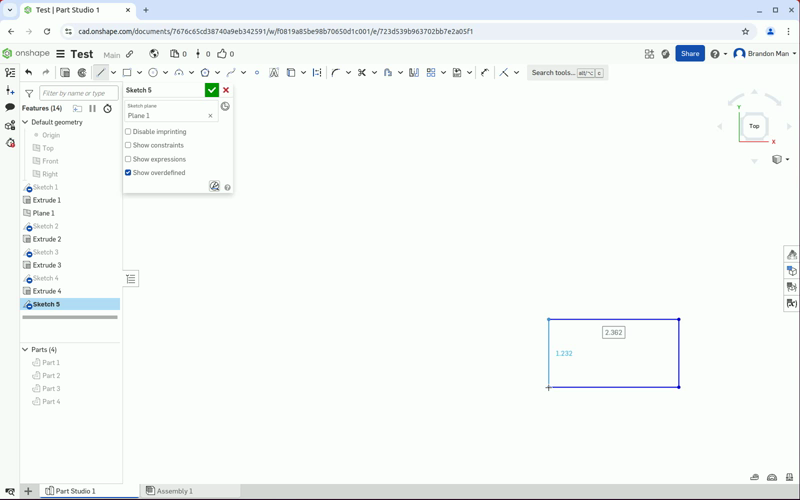
scroll(-6)
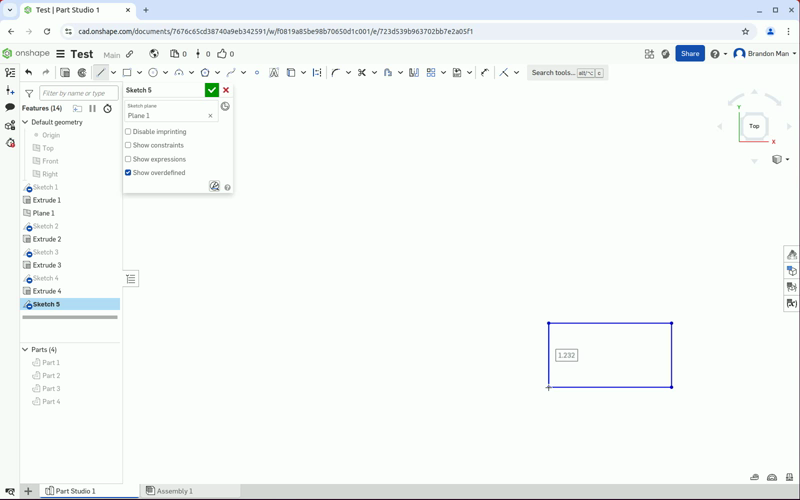
scroll(-6)
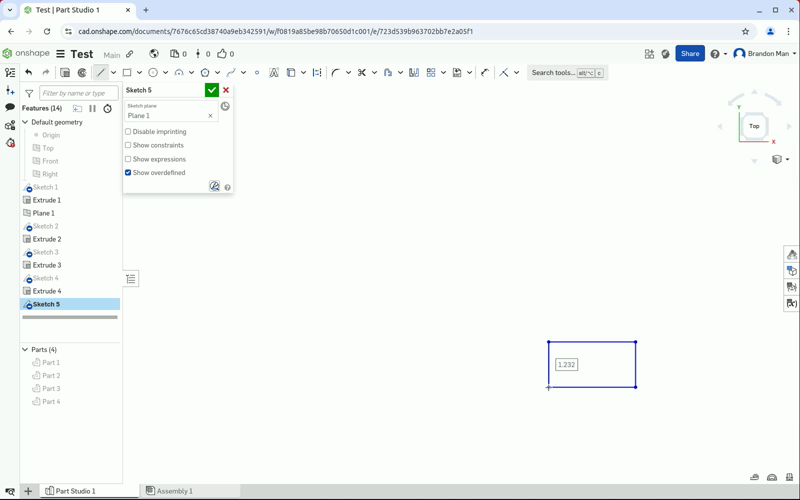
scroll(-6)
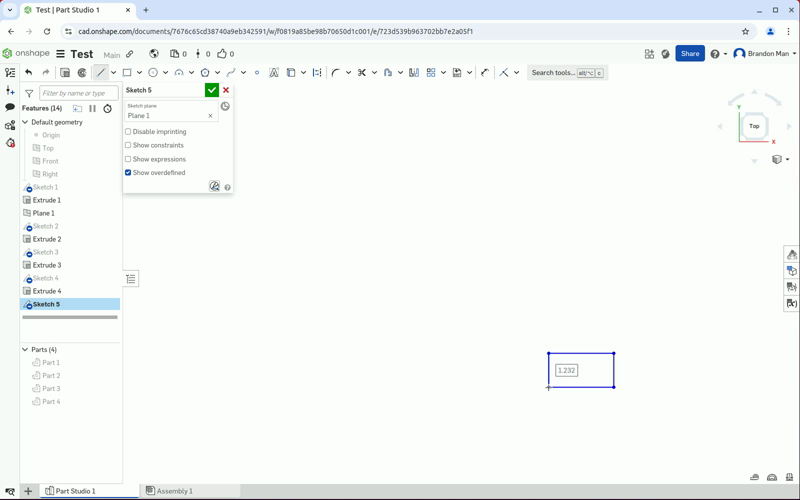
scroll(-6)
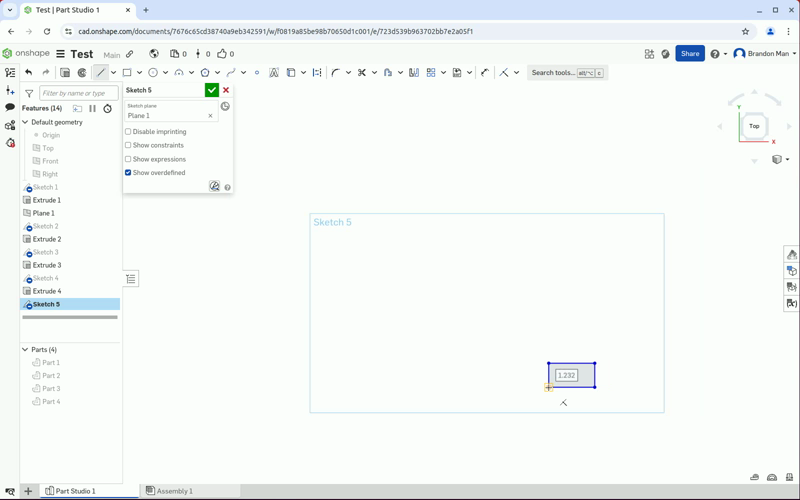
scroll(-6)
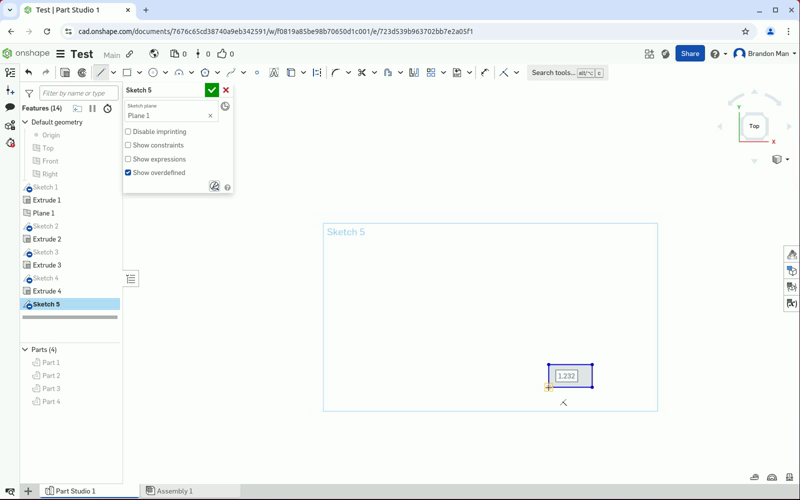
scroll(-6)
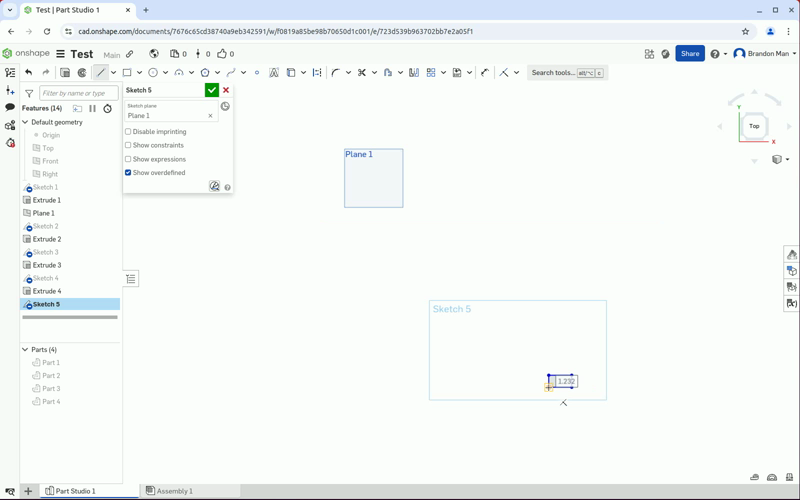
scroll(-6)
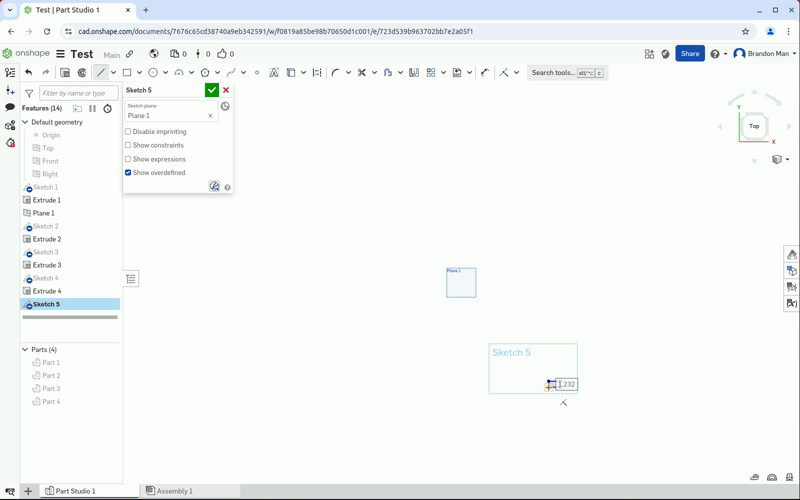
key(esc)
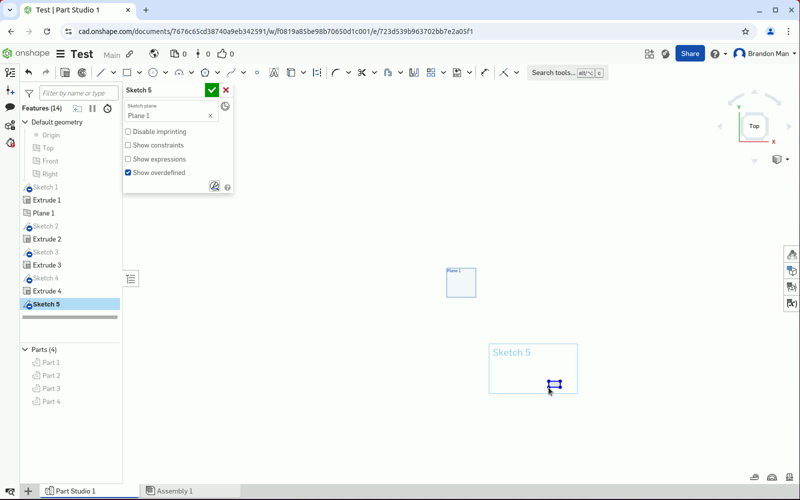
mouse_move(556, 385)
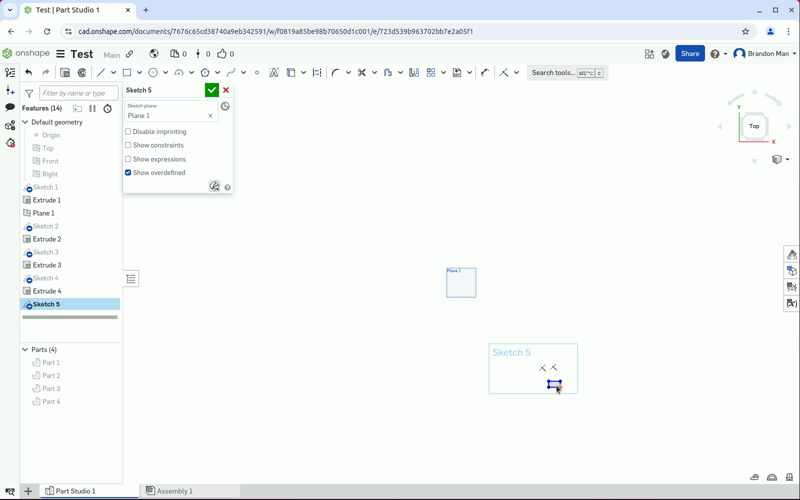
scroll(6)
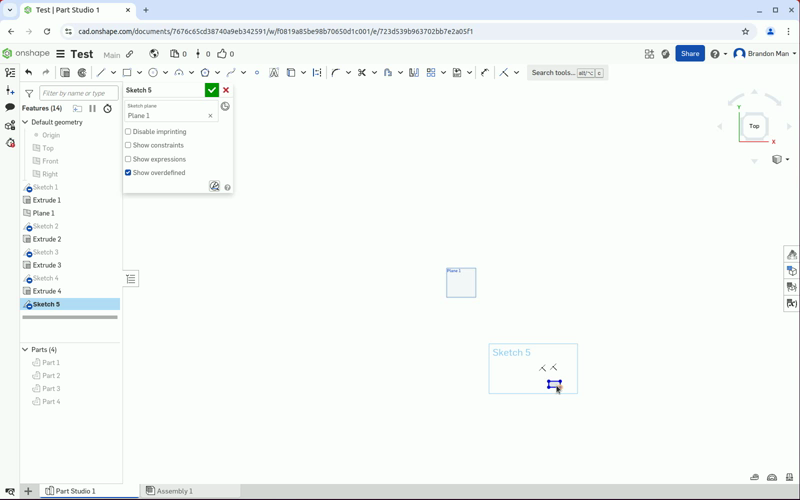
scroll(6)
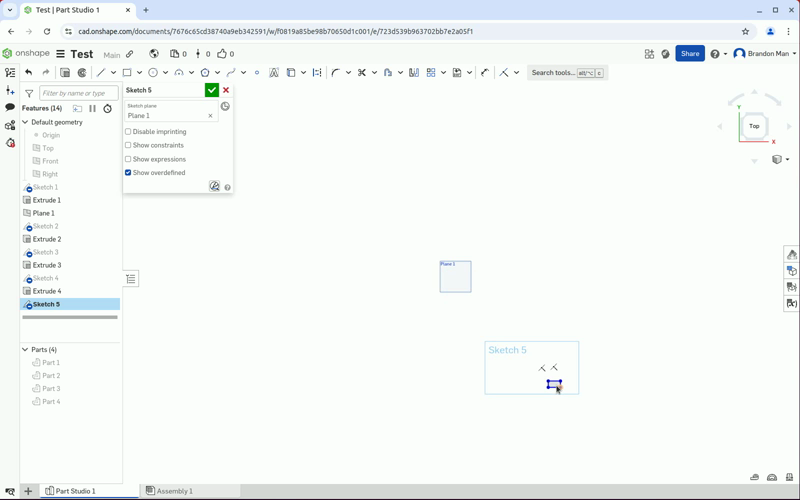
scroll(6)
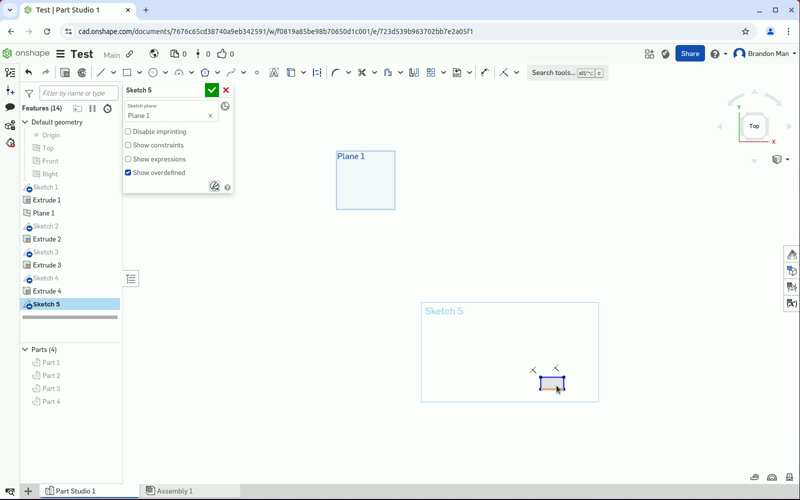
scroll(6)
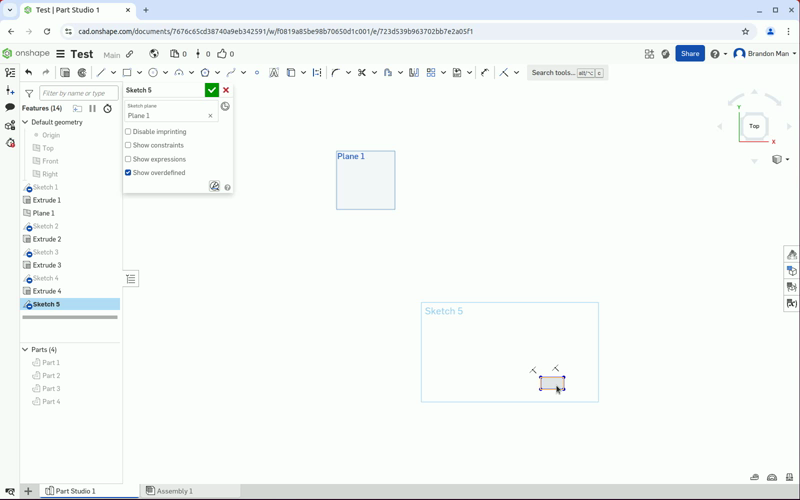
scroll(6)
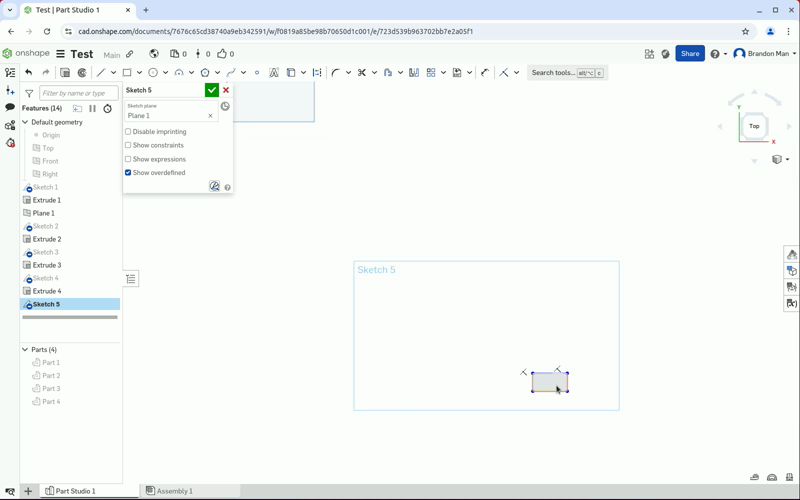
scroll(6)
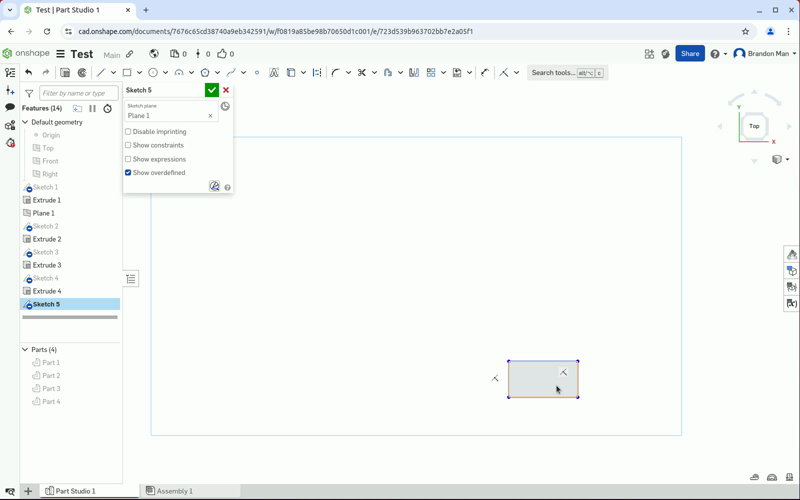
scroll(6)
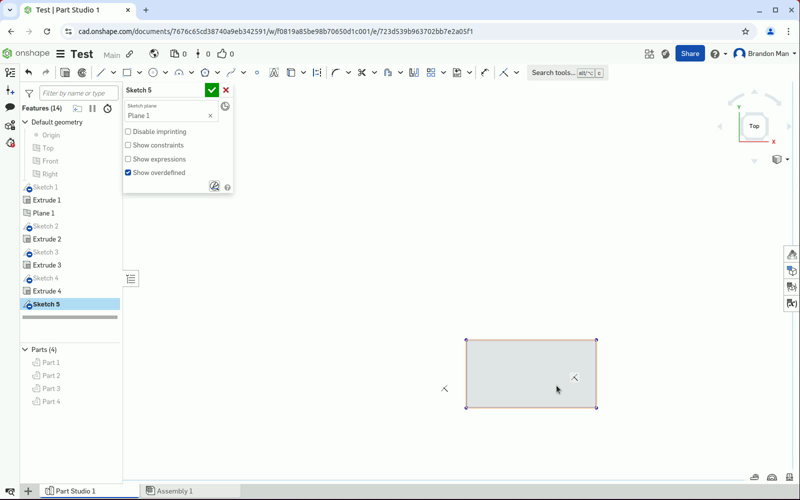
click(556, 385)
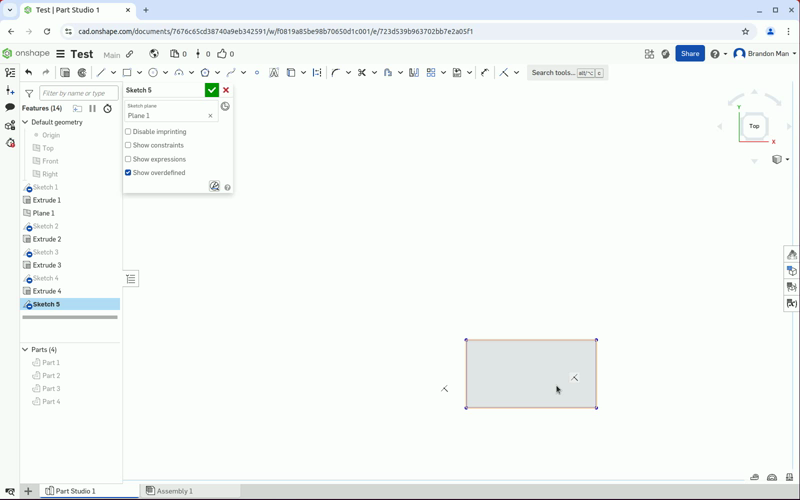
scroll(-6)
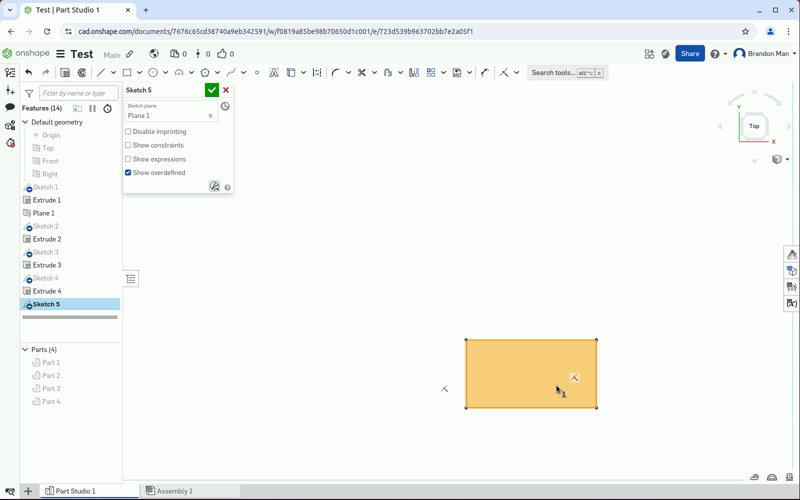
scroll(-6)
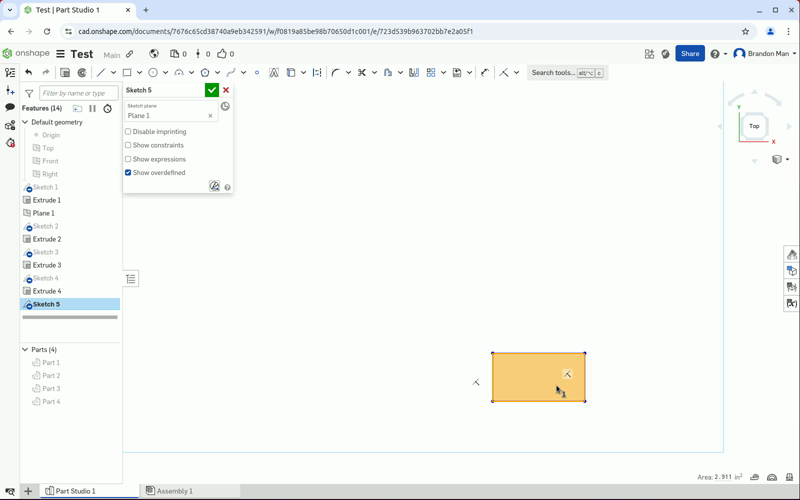
scroll(-6)
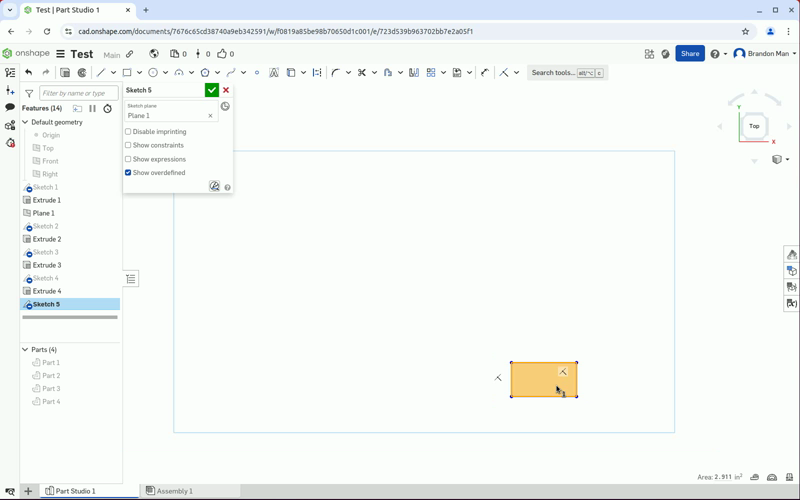
scroll(-6)
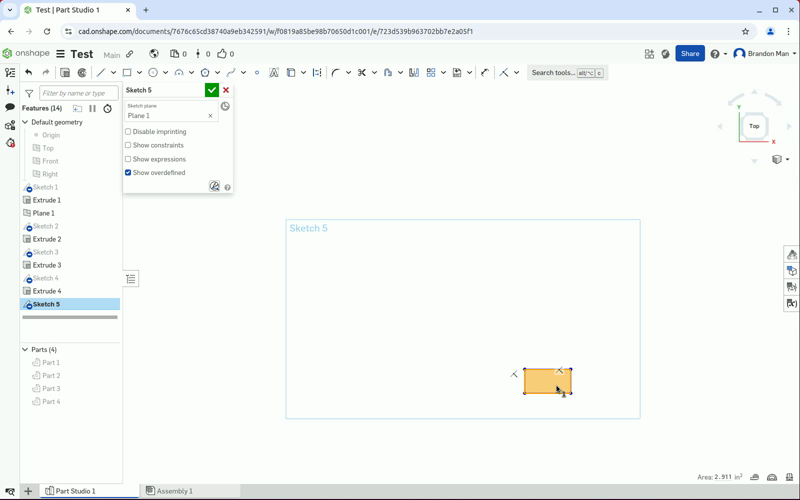
scroll(-6)
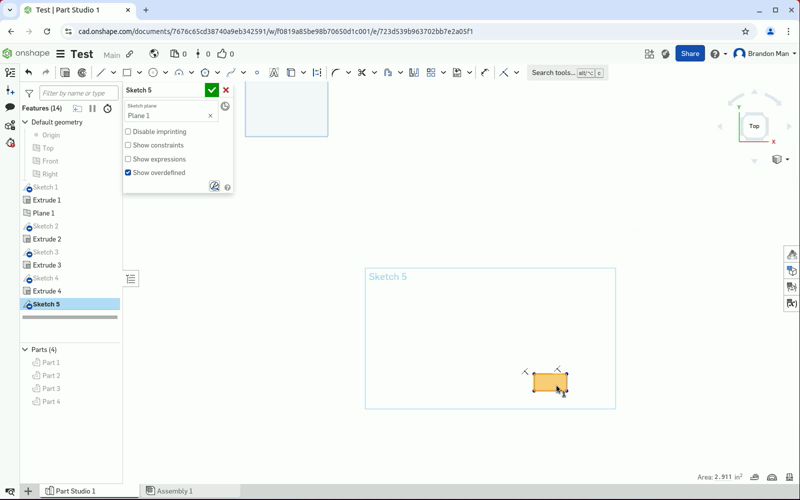
scroll(-6)
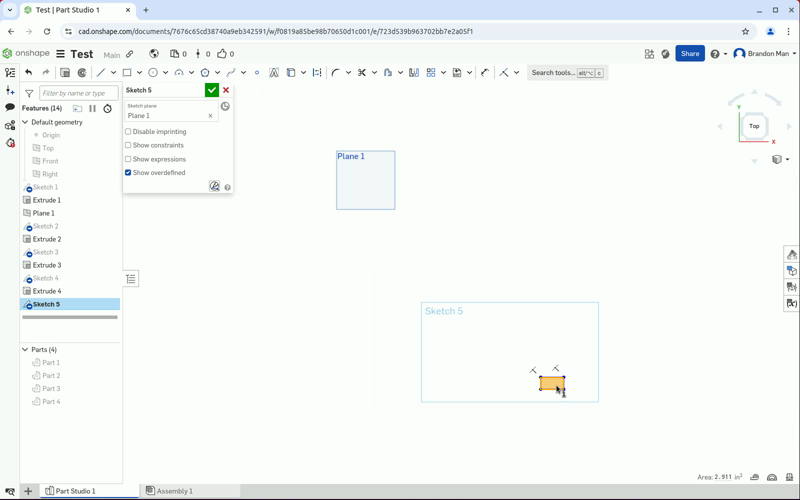
scroll(-6)
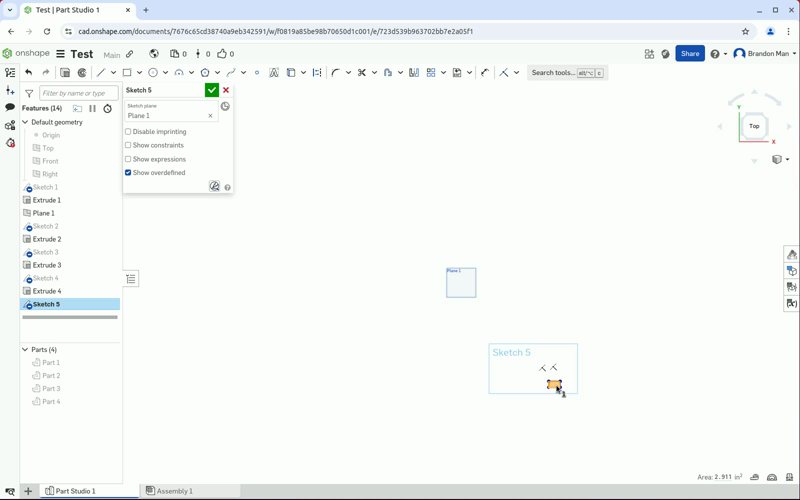
mouse_move(73, 352)
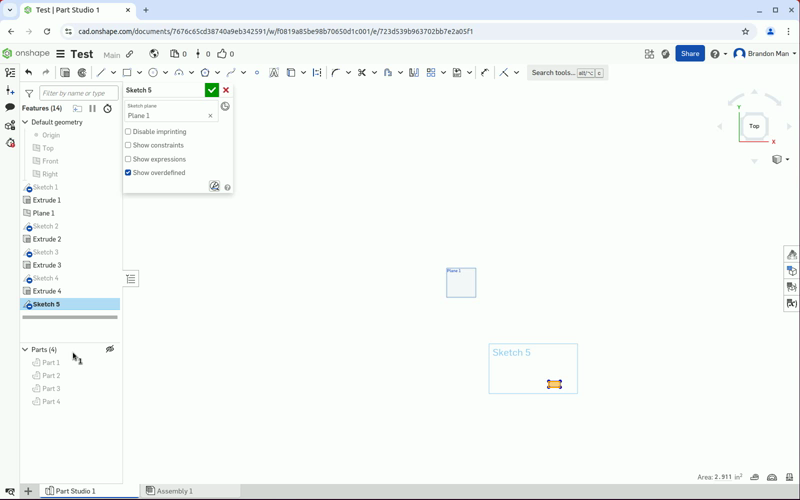
key(shift+y)
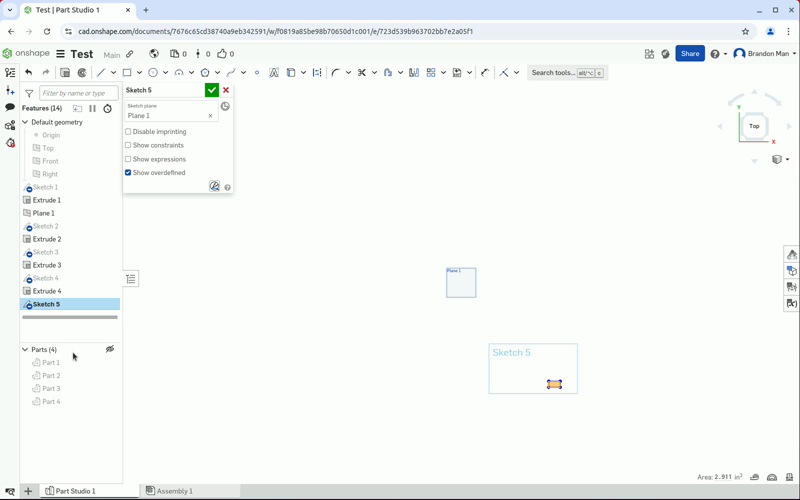
key(shift+e)
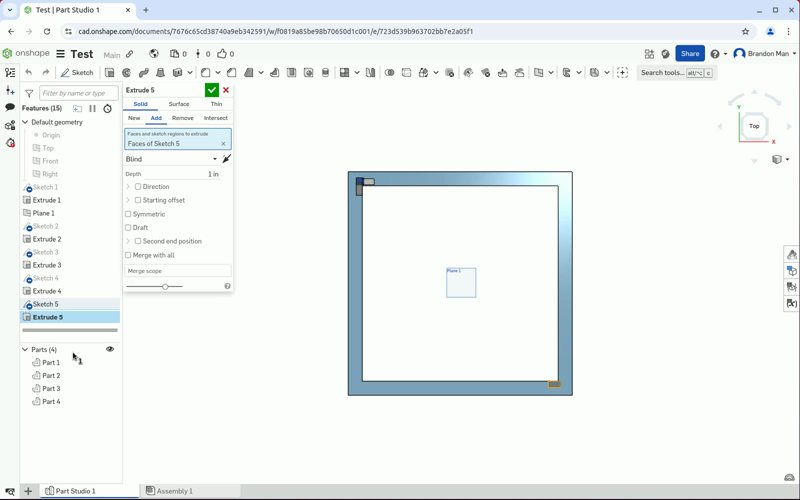
mouse_move(143, 106)
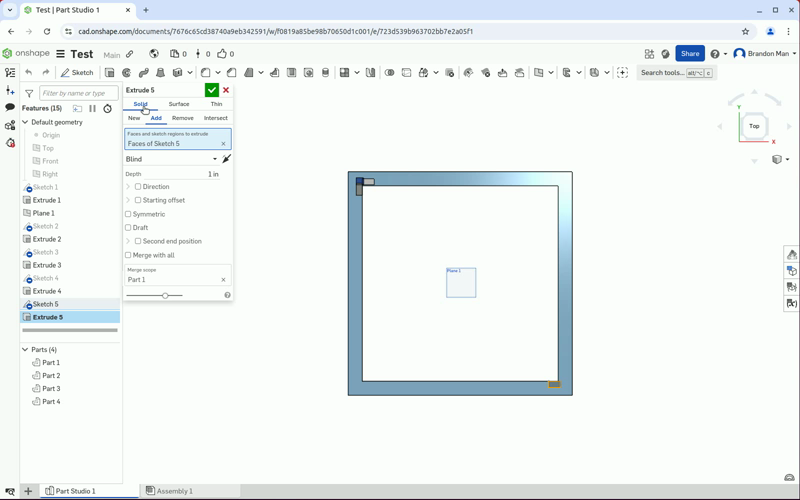
click(143, 106)
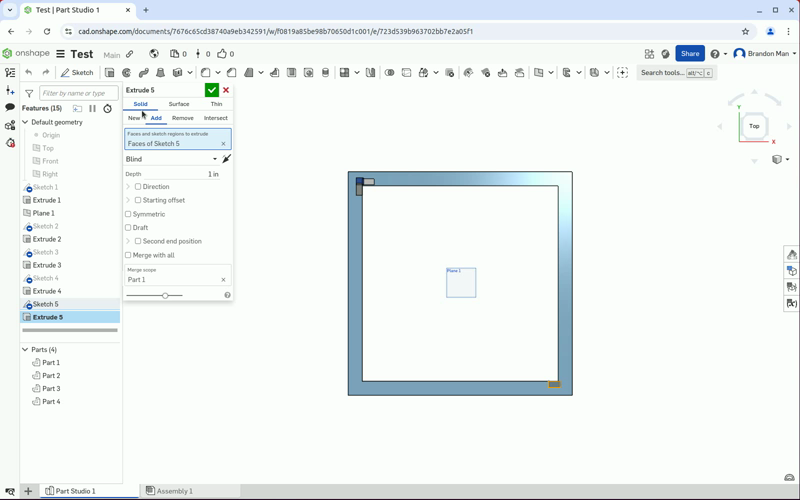
mouse_move(137, 120)
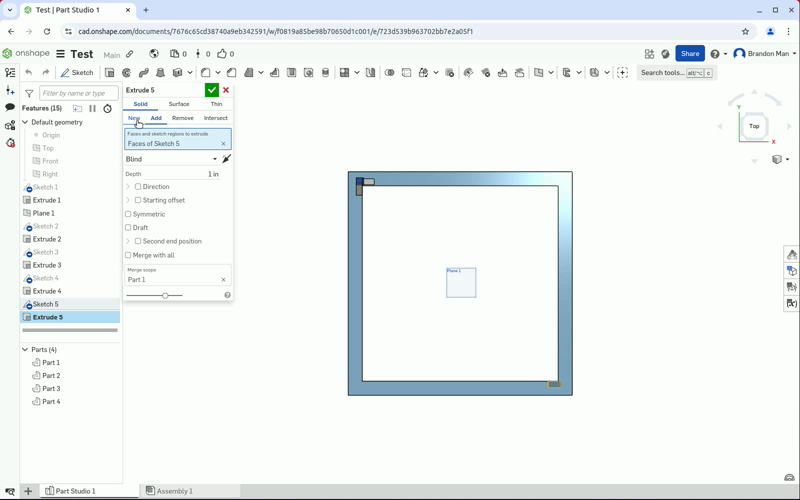
click(137, 120)
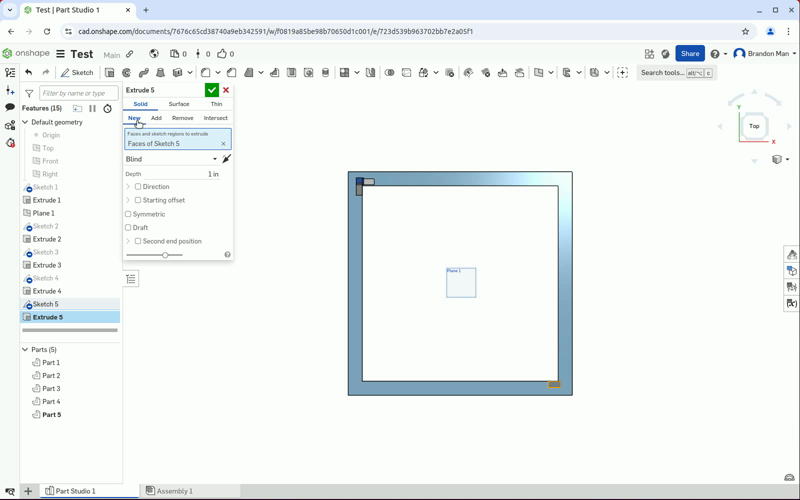
key(tab, 4)
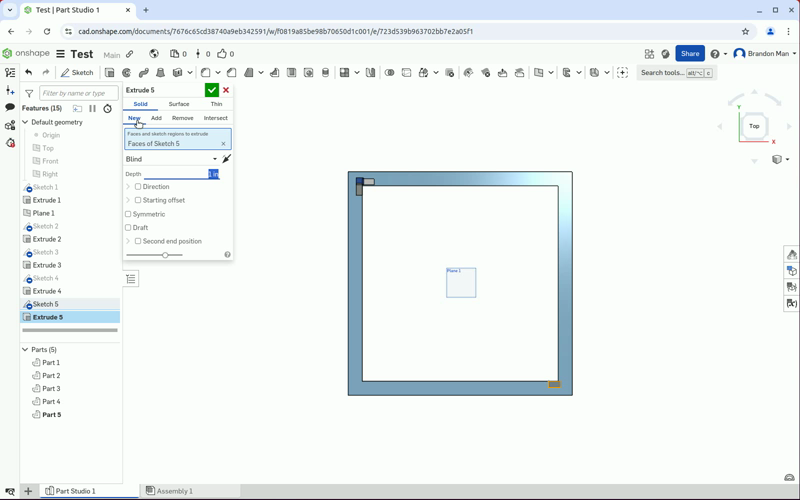
text(2.889)
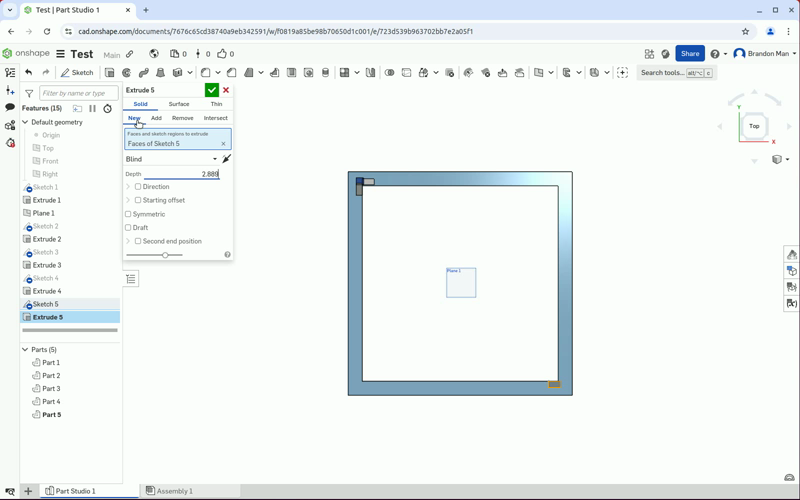
key(enter)
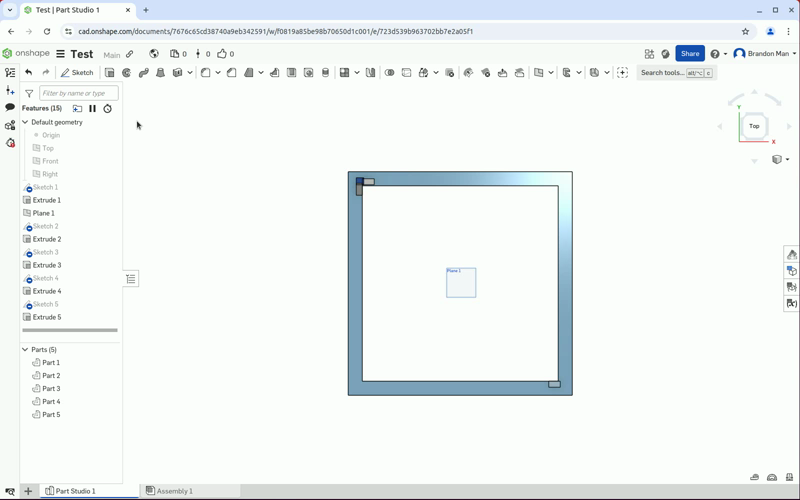
key(shift+h)
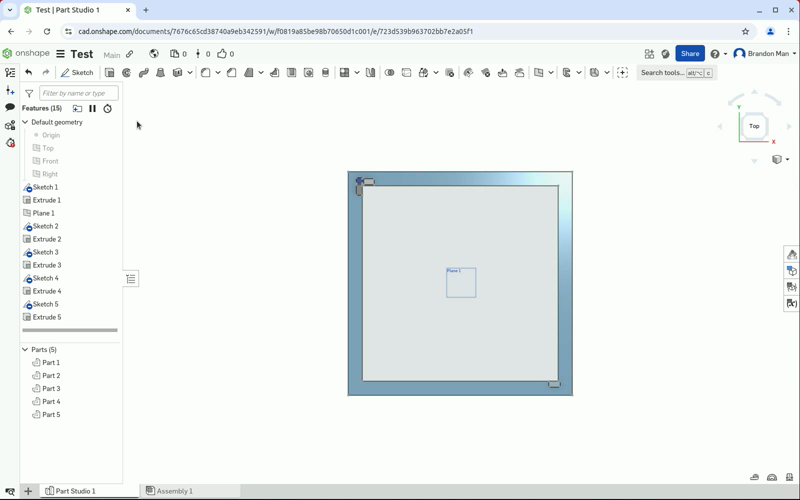
key(shift+h)
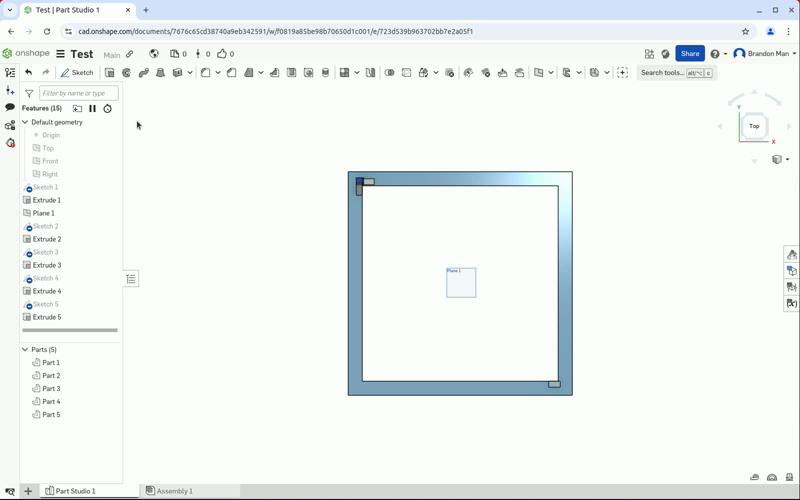
mouse_move(73, 189)
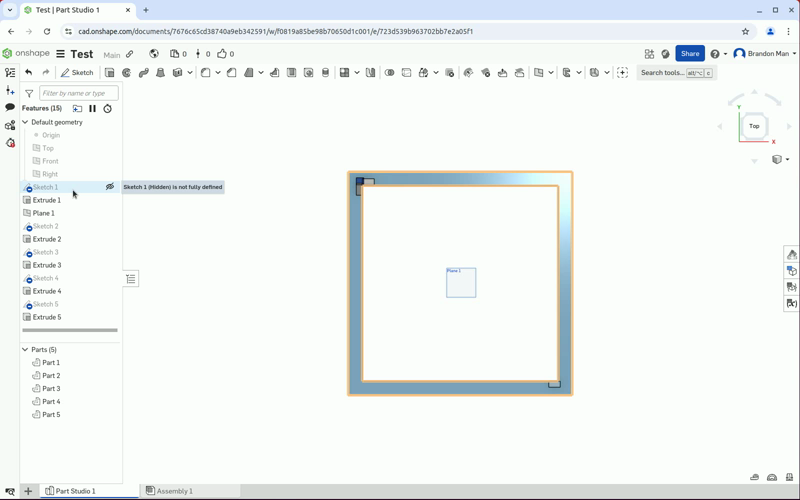
click(73, 189)
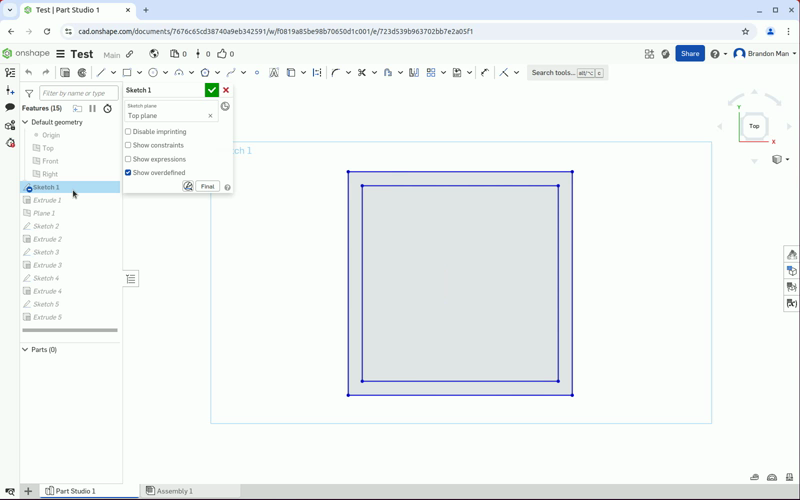
mouse_move(229, 92)
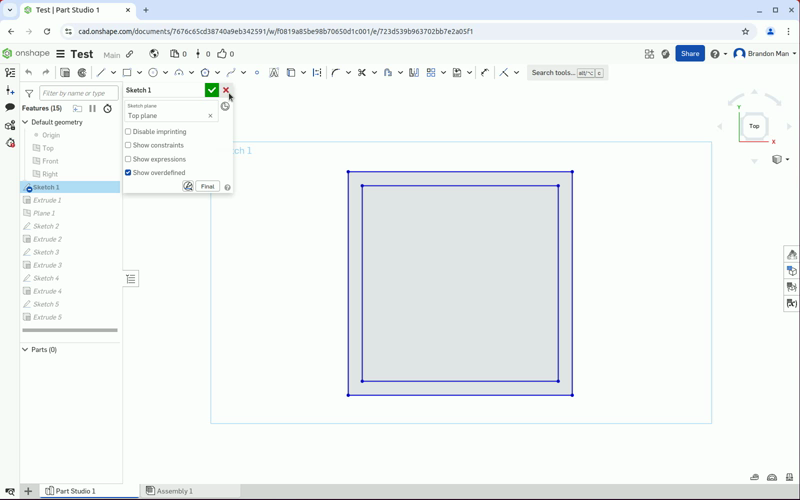
click(229, 92)
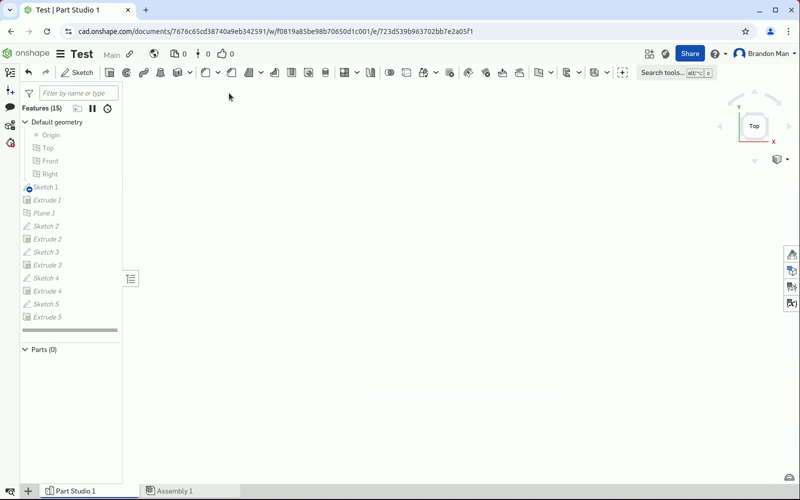
key(shift+s)
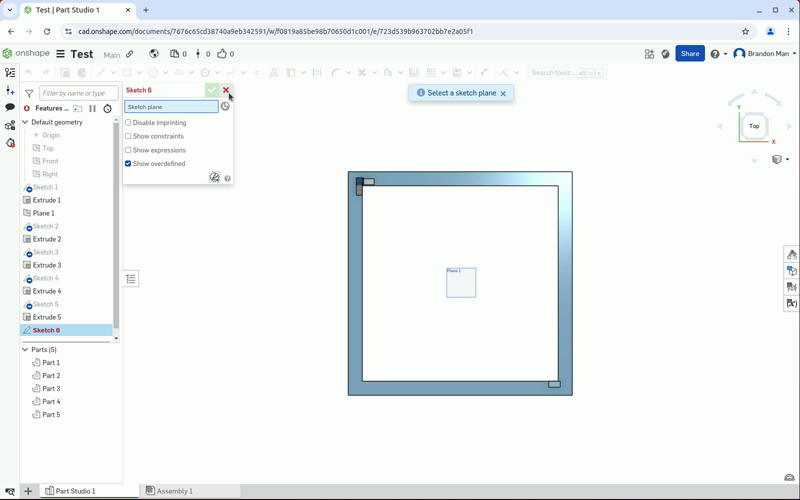
mouse_move(69, 215)
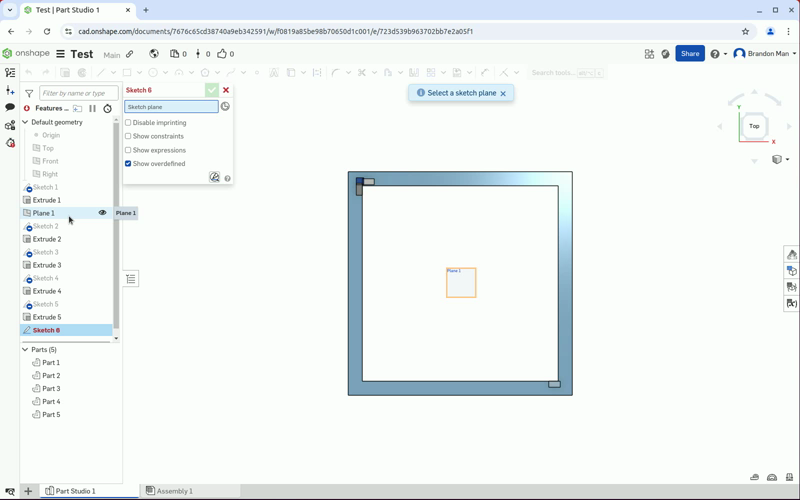
click(69, 215)
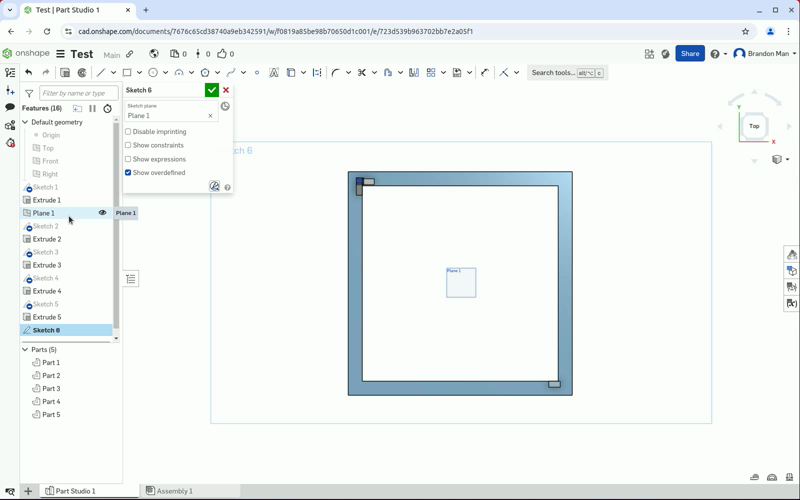
mouse_move(73, 352)
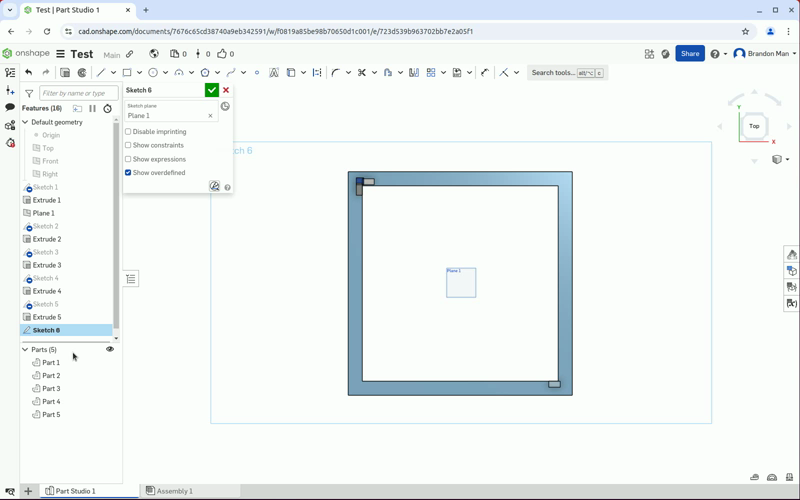
key(y)
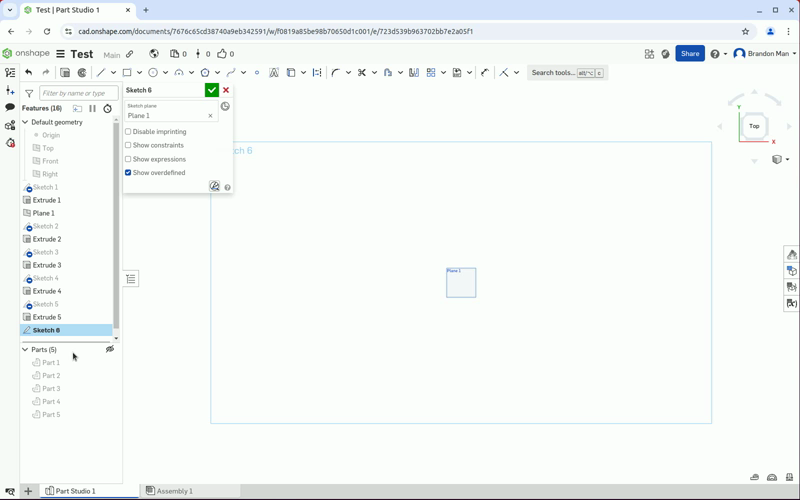
key(l)
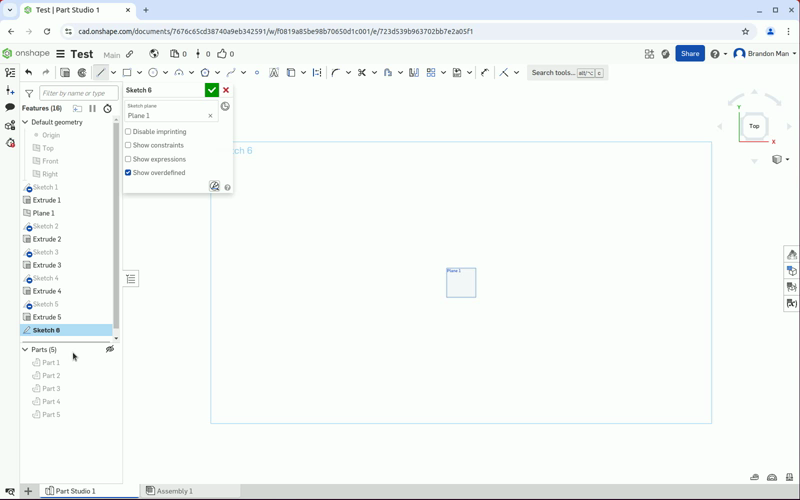
key_down(shift)
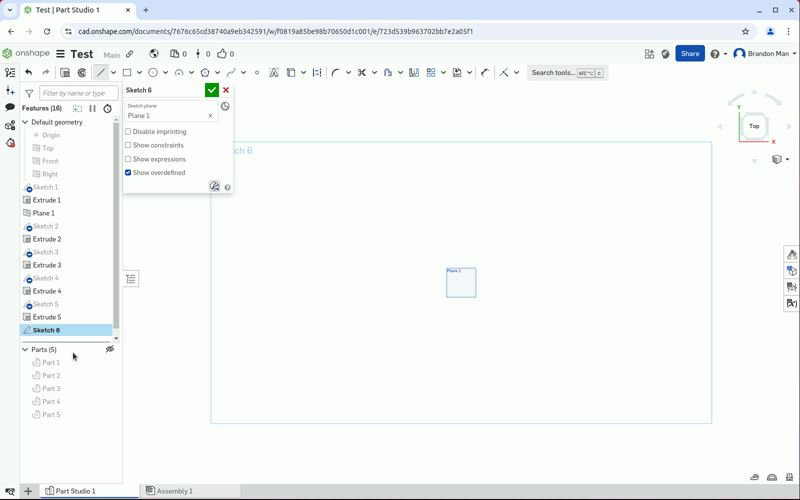
mouse_move(559, 387)
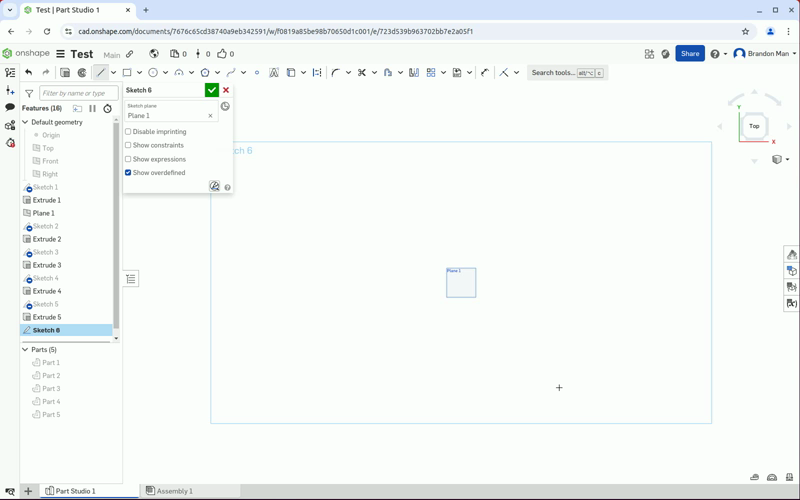
click(559, 387)
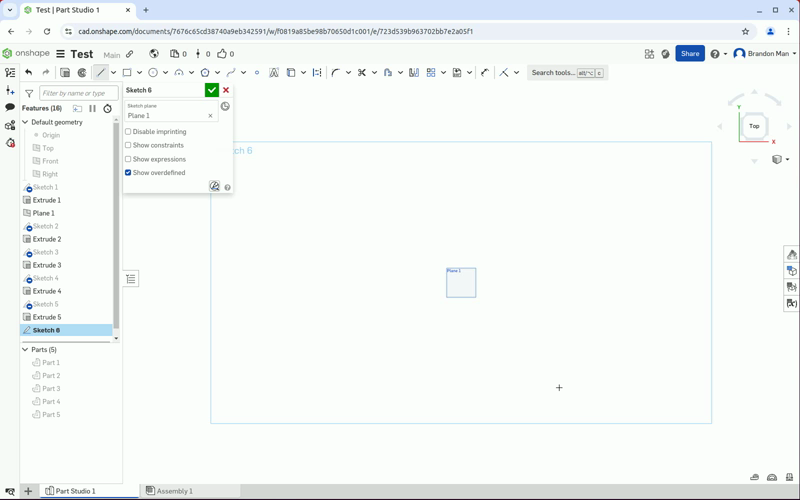
key_up(shift)
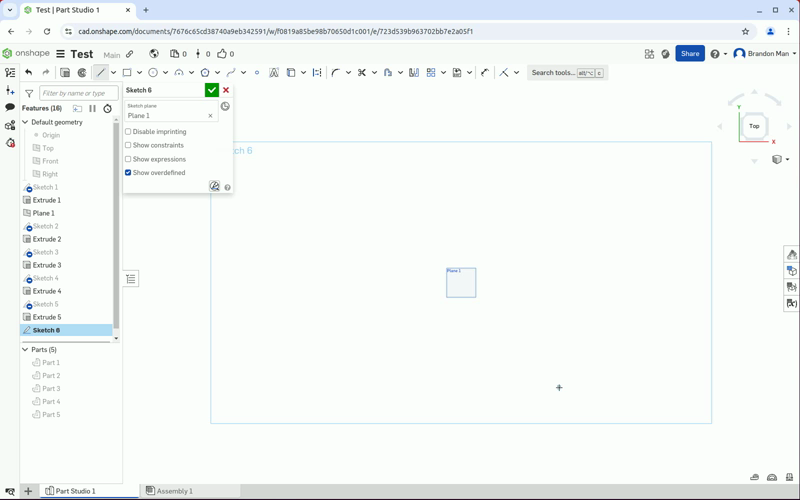
key_down(shift)
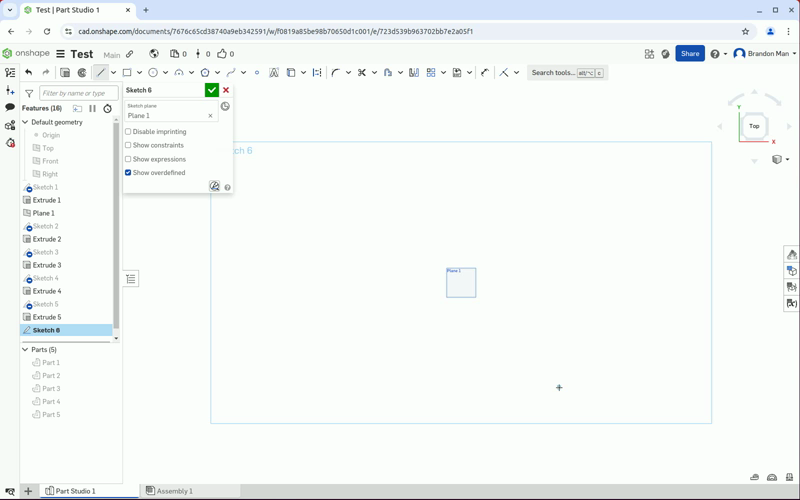
mouse_move(589, 387)
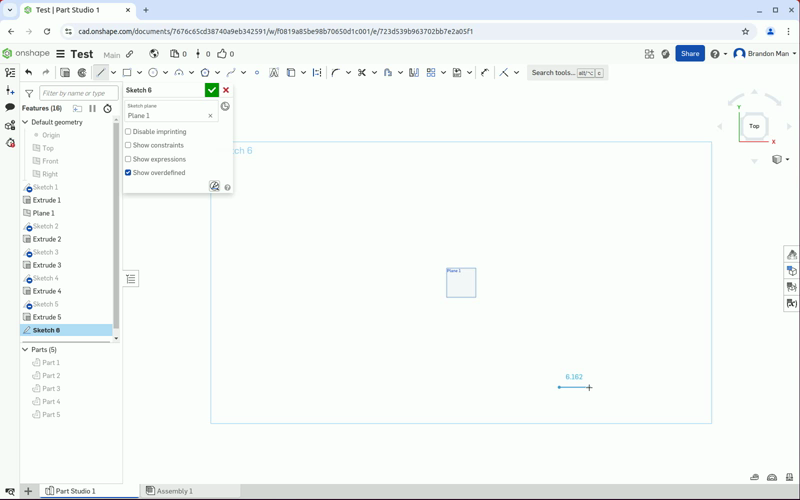
mouse_move(566, 387)
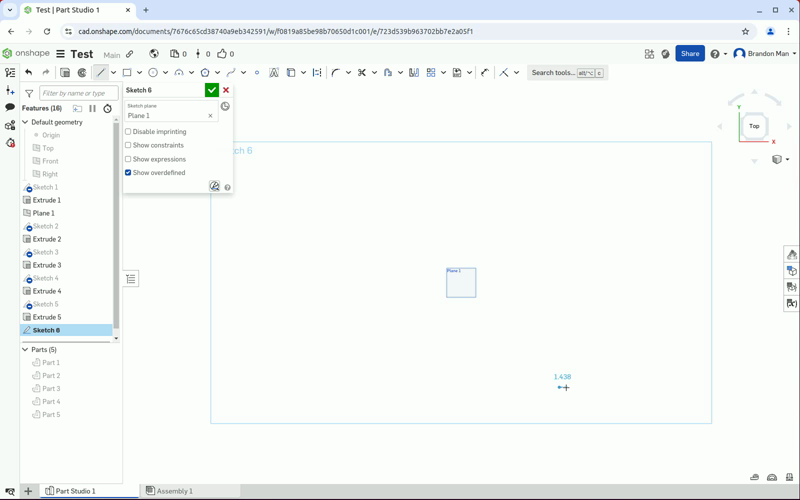
scroll(6)
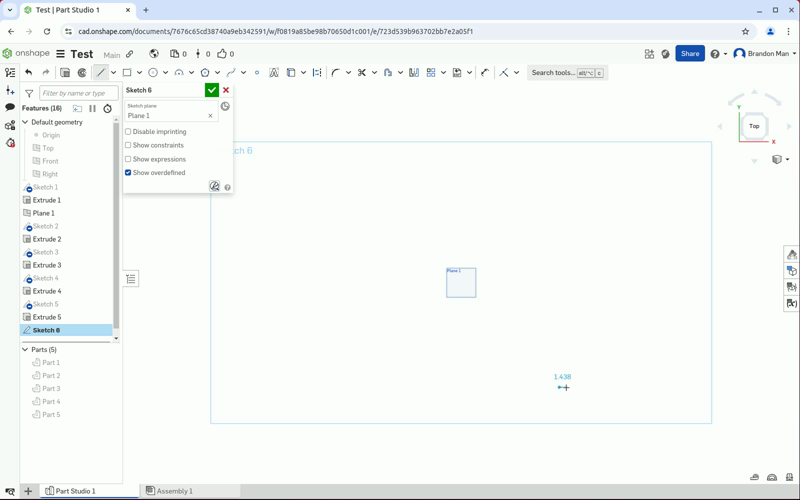
scroll(6)
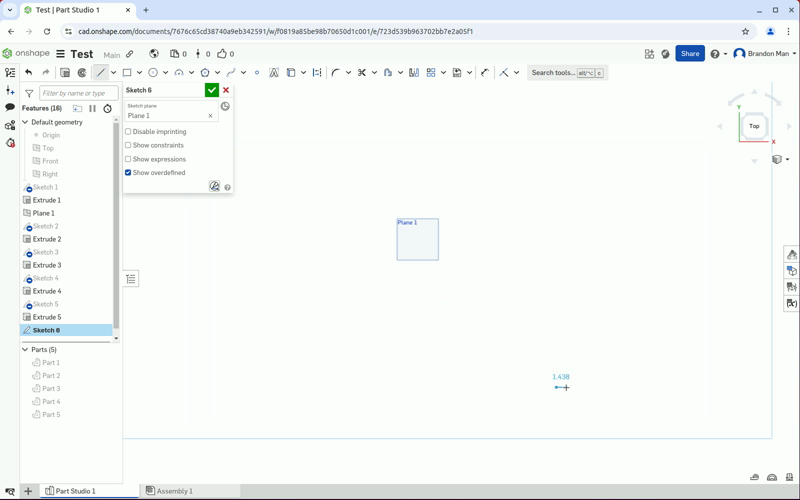
scroll(6)
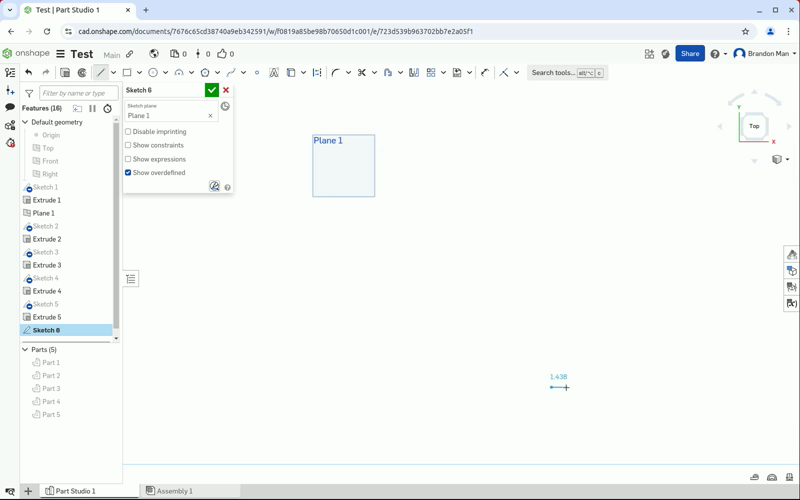
scroll(6)
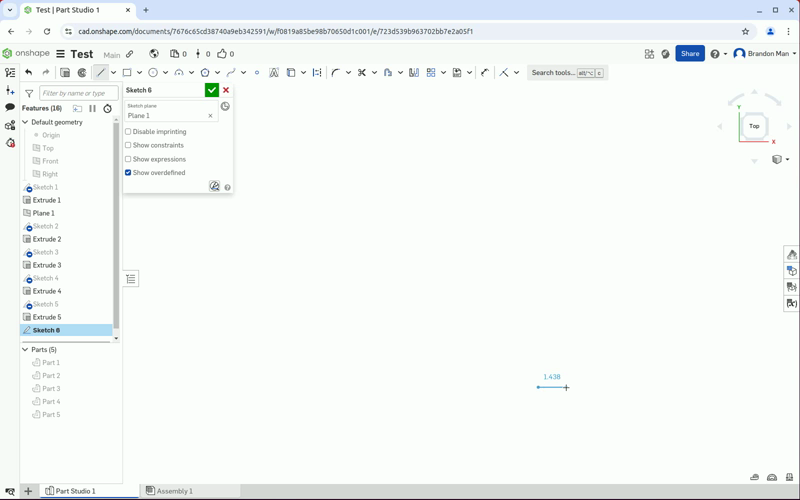
scroll(6)
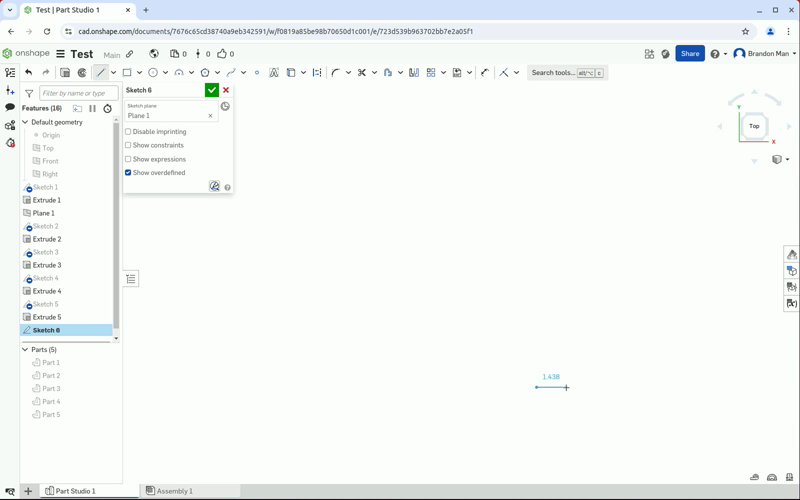
scroll(6)
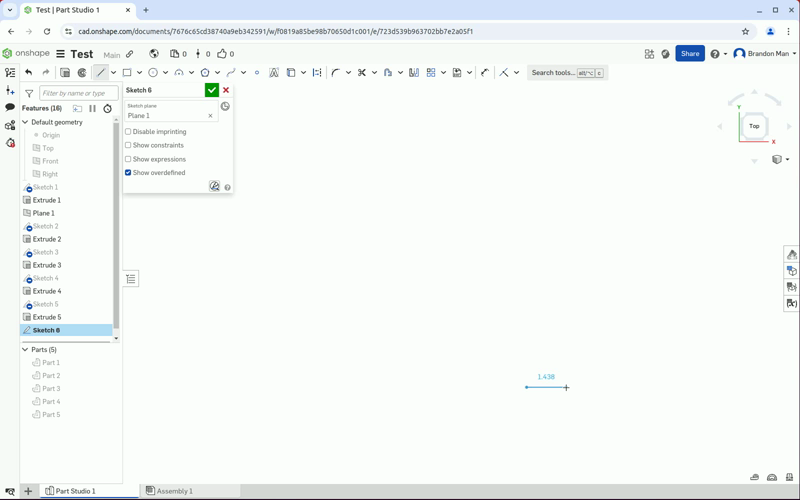
scroll(6)
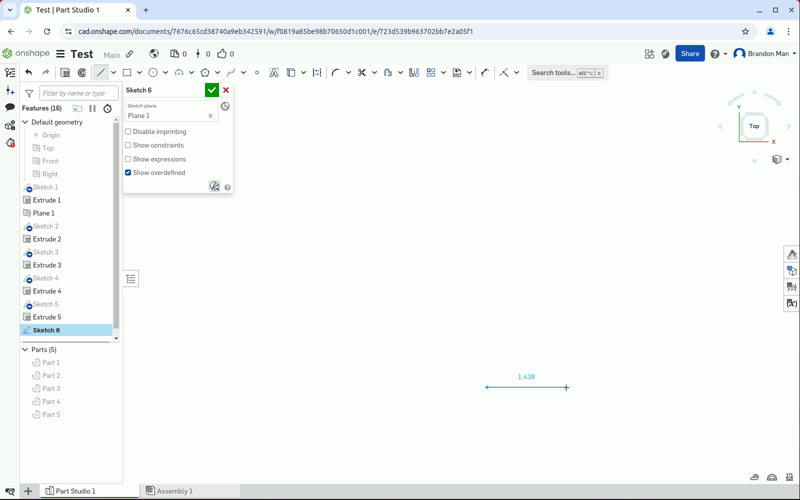
click(566, 387)
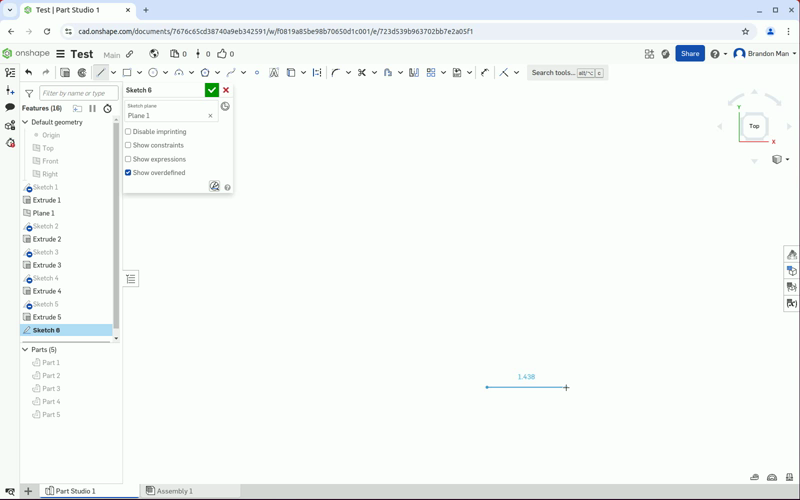
scroll(-6)
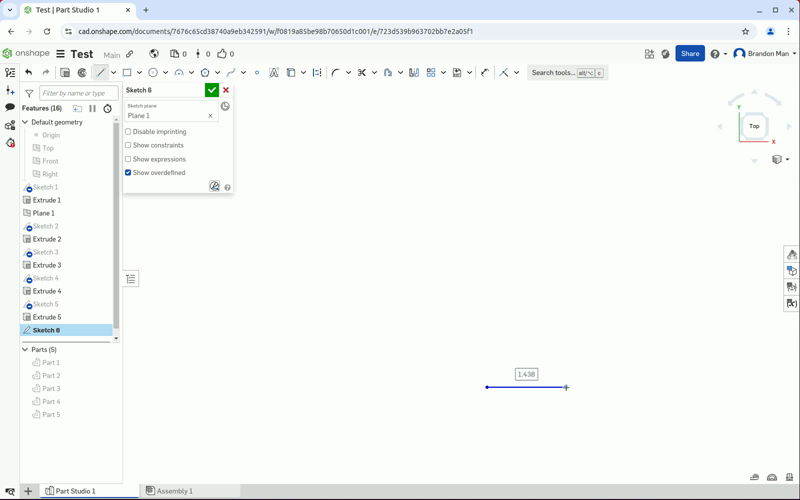
scroll(-6)
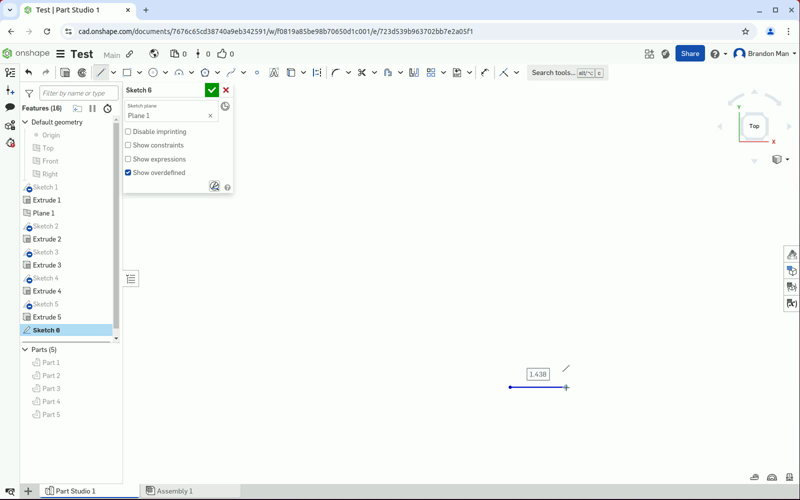
scroll(-6)
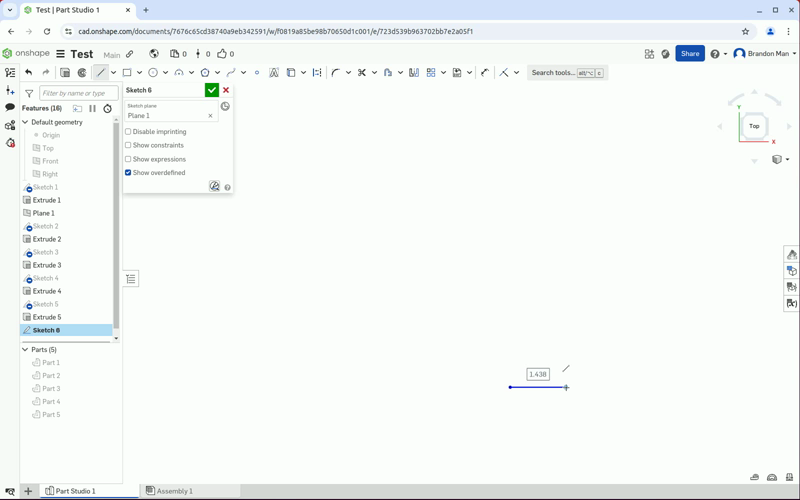
scroll(-6)
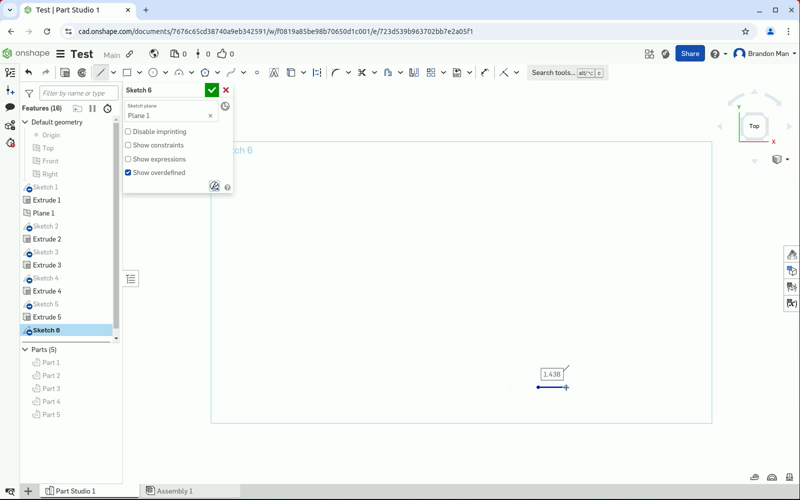
scroll(-6)
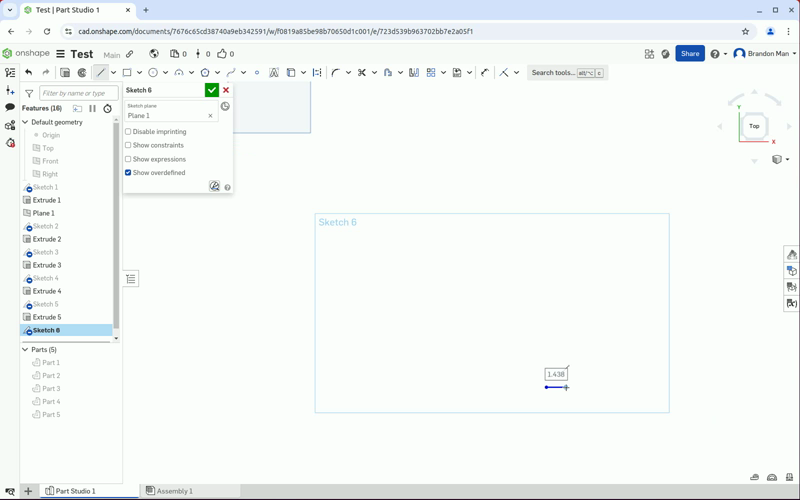
scroll(-6)
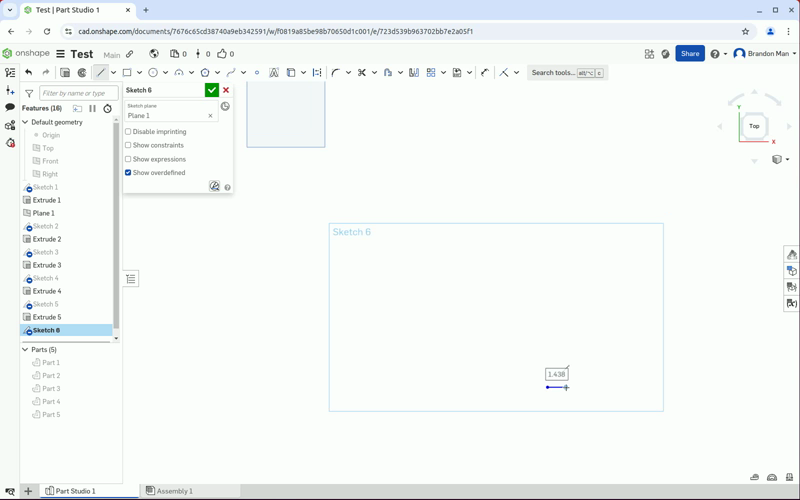
scroll(-6)
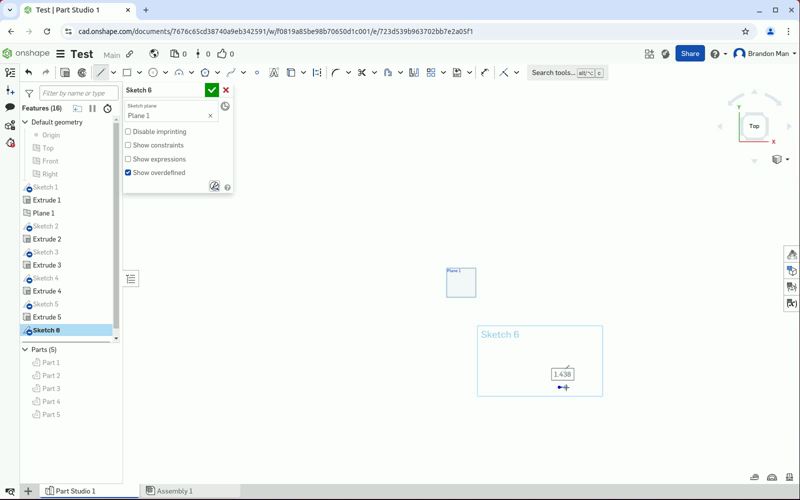
key_up(shift)
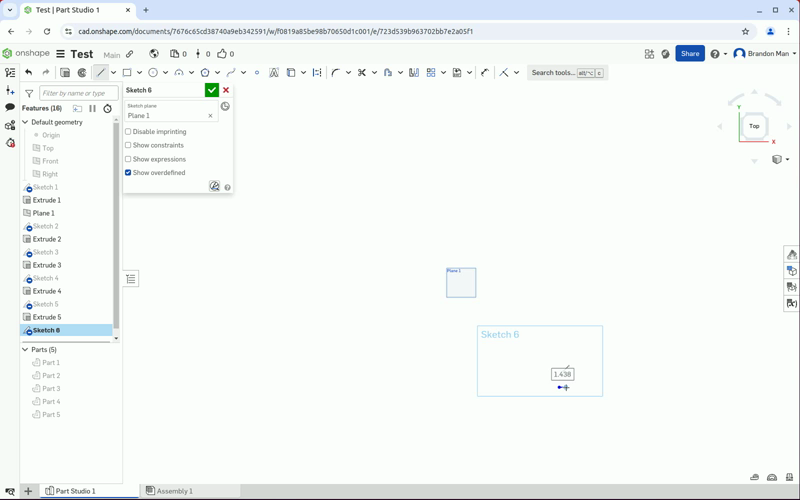
key_down(shift)
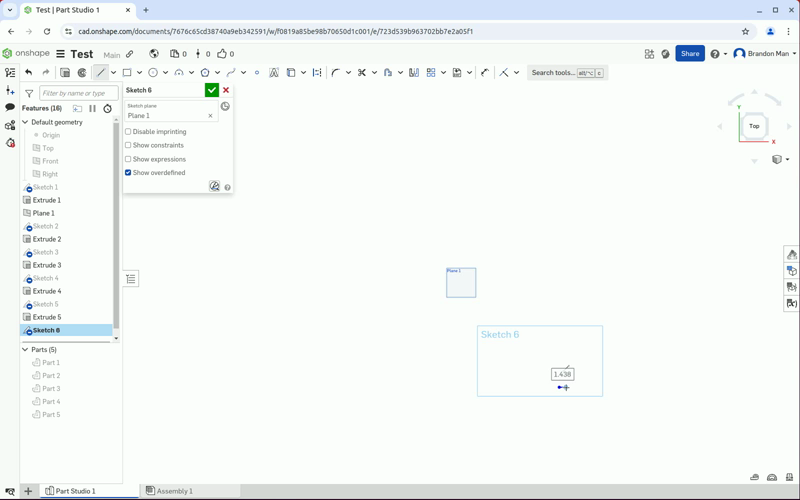
mouse_move(589, 387)
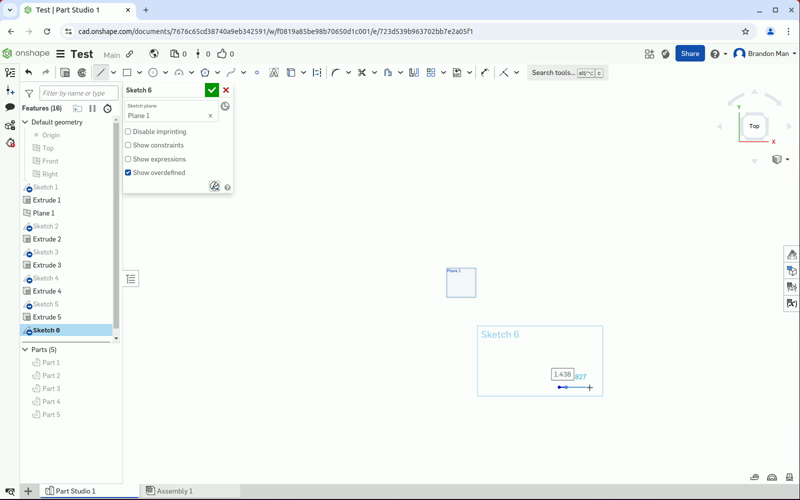
mouse_move(566, 380)
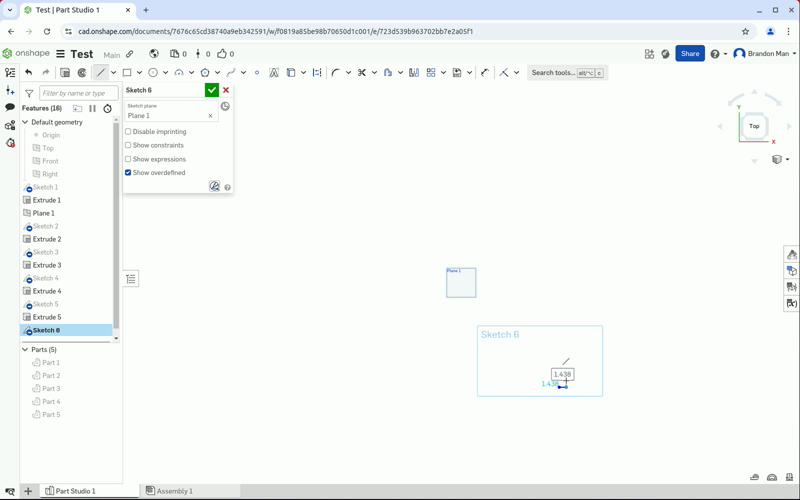
scroll(6)
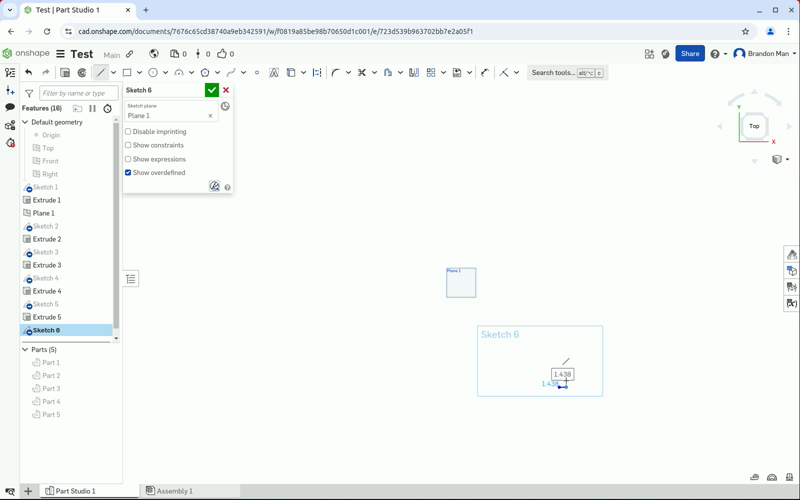
scroll(6)
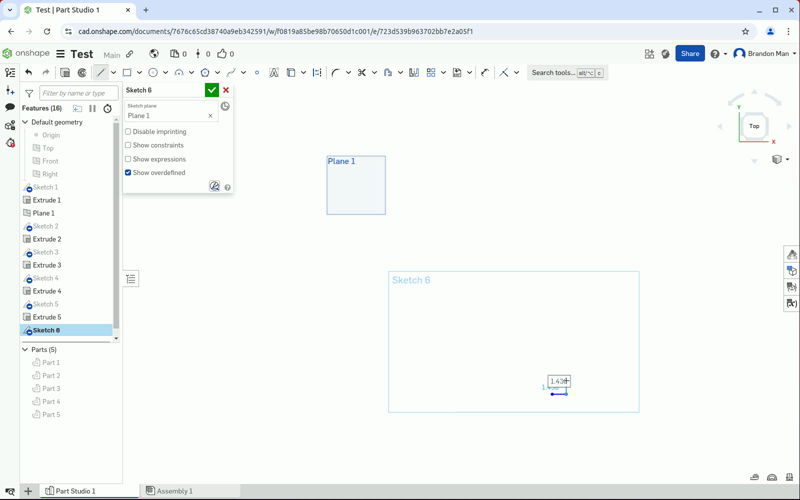
scroll(6)
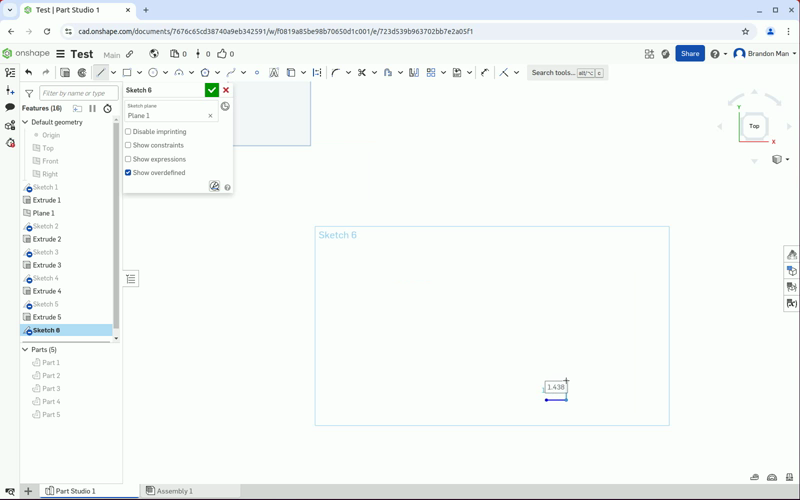
scroll(6)
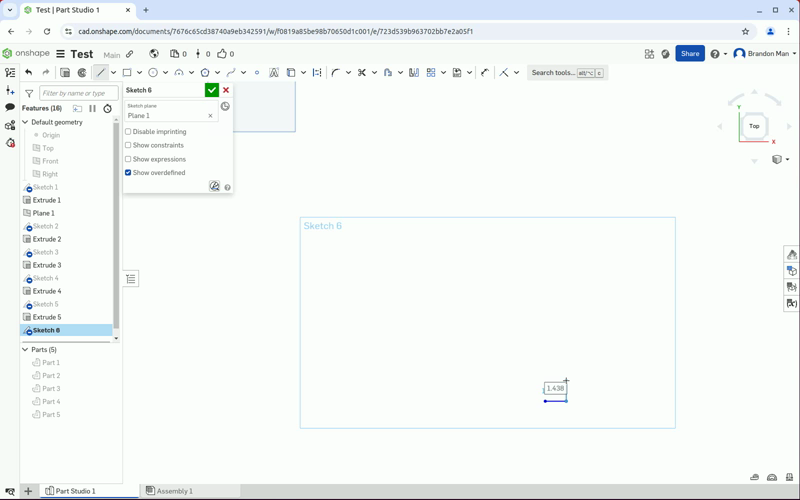
scroll(6)
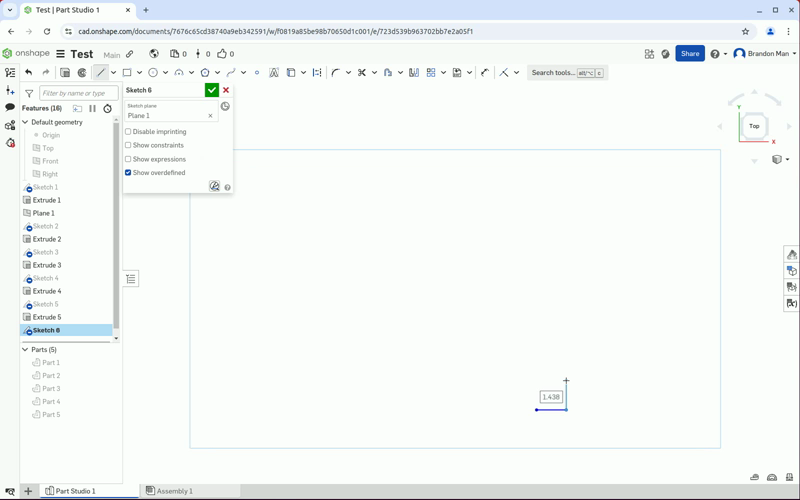
scroll(6)
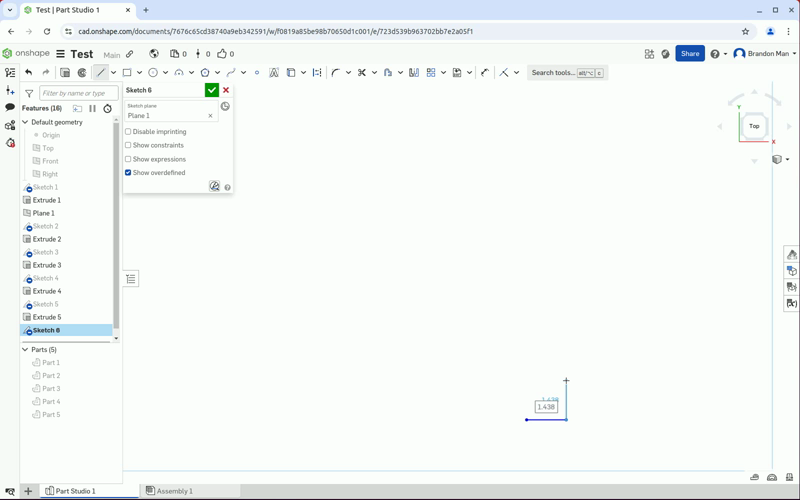
scroll(6)
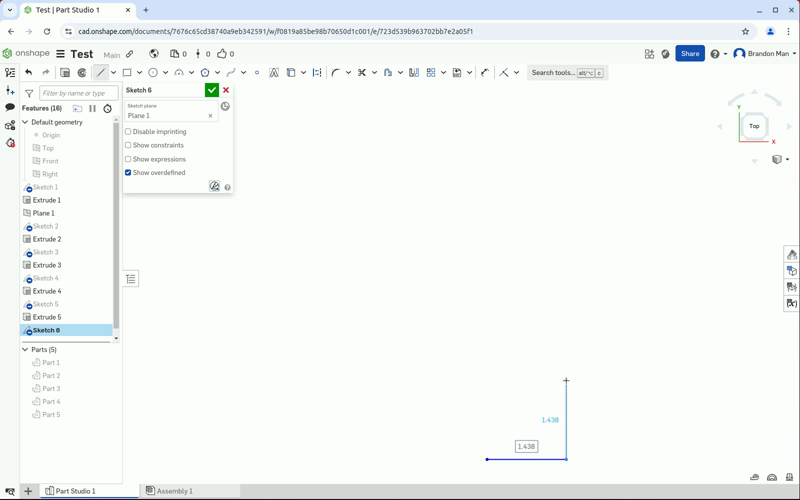
click(566, 380)
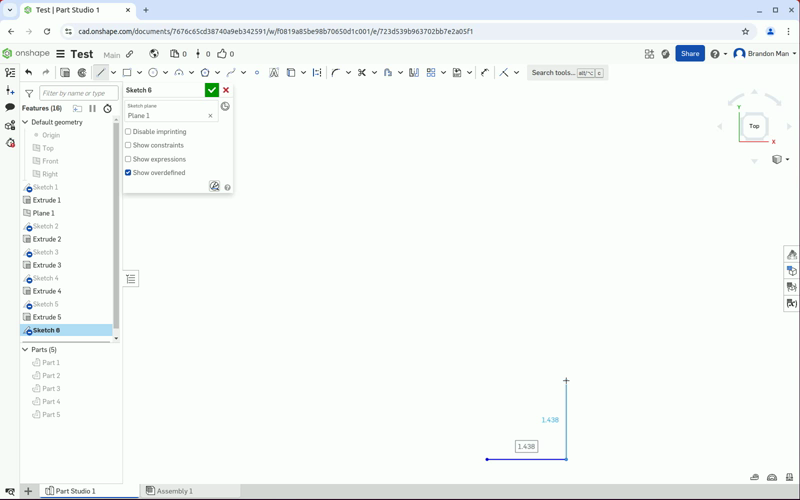
scroll(-6)
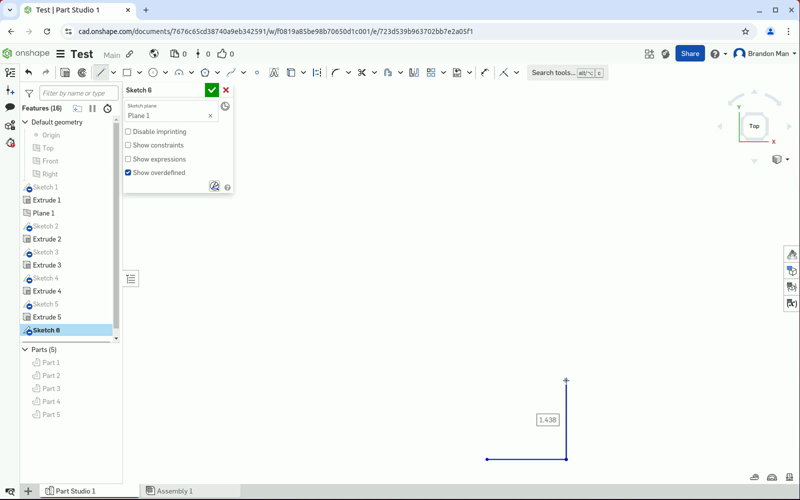
scroll(-6)
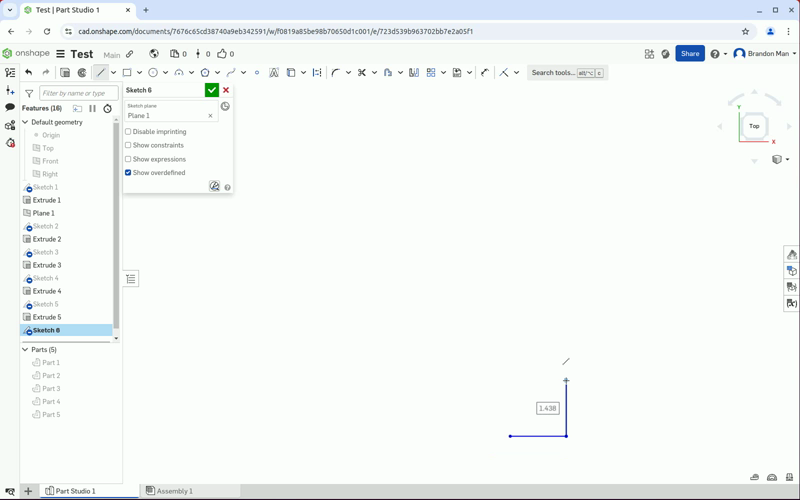
scroll(-6)
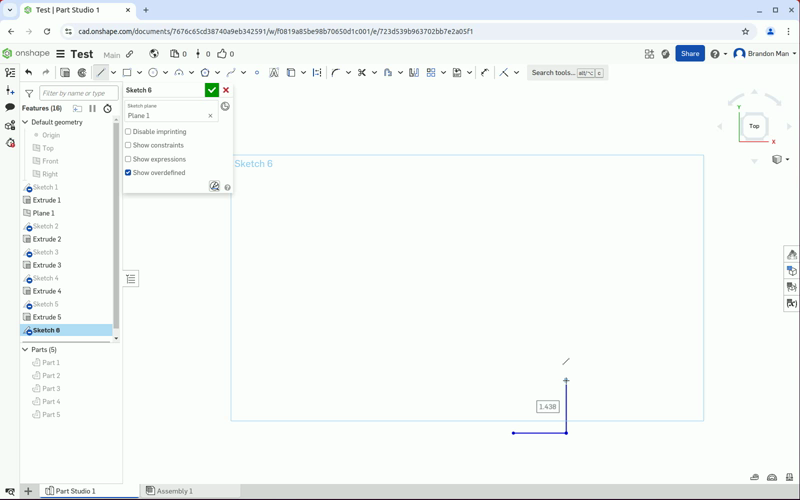
scroll(-6)
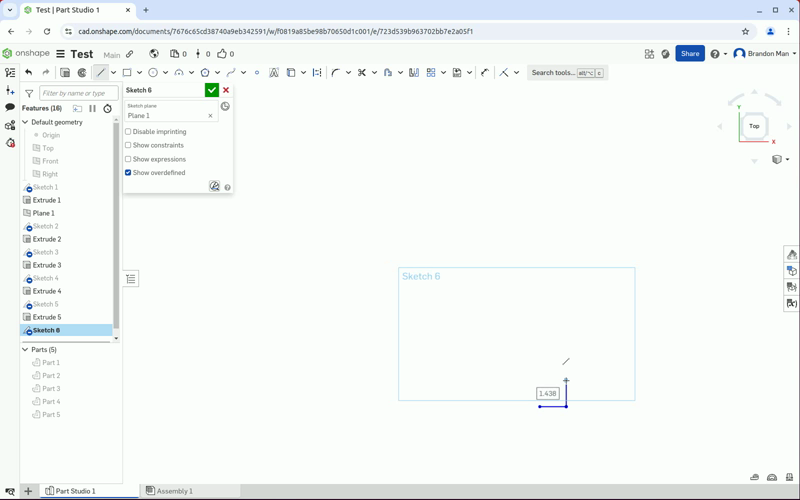
scroll(-6)
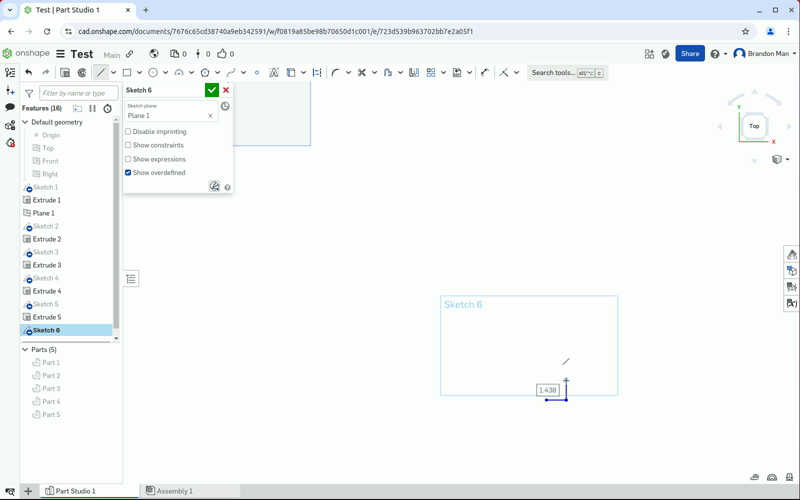
scroll(-6)
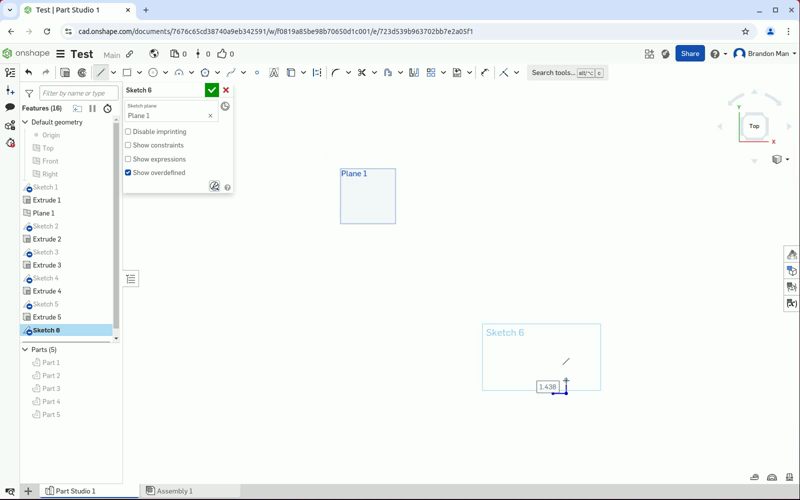
scroll(-6)
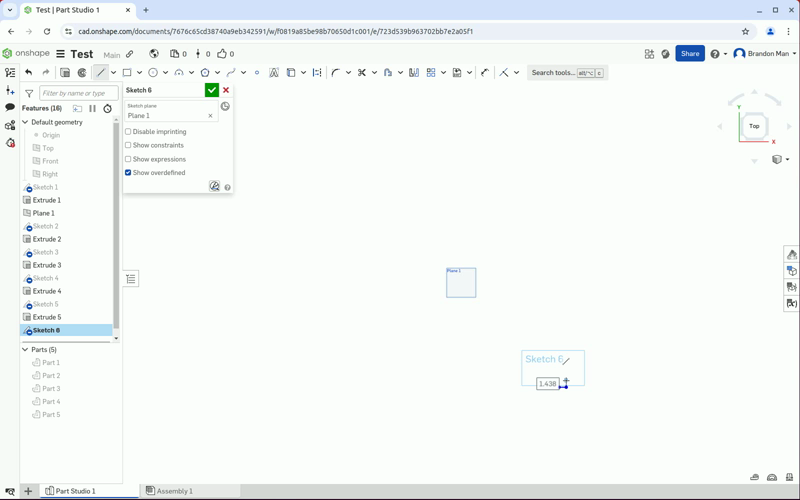
key_up(shift)
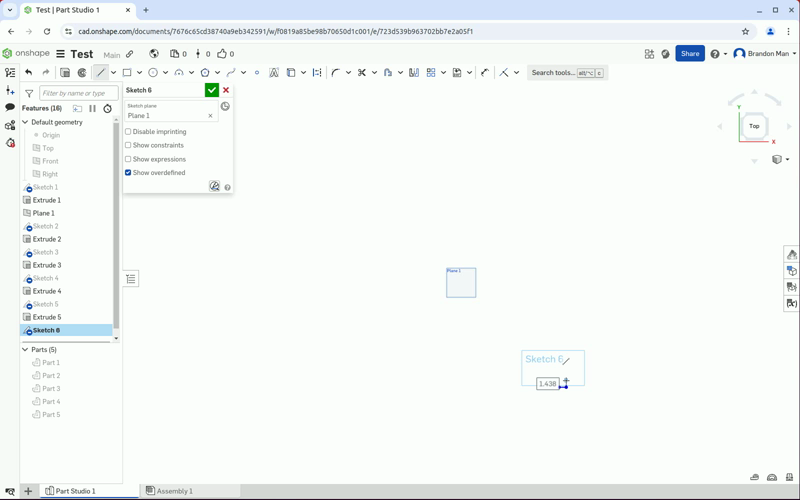
key_down(shift)
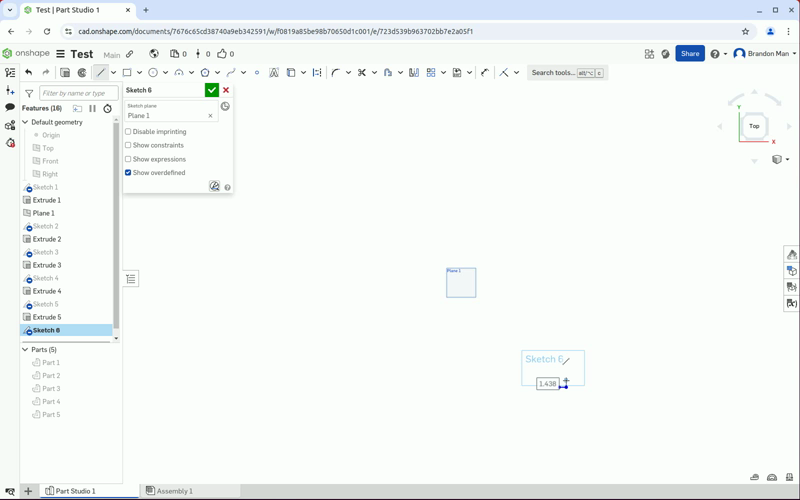
mouse_move(589, 380)
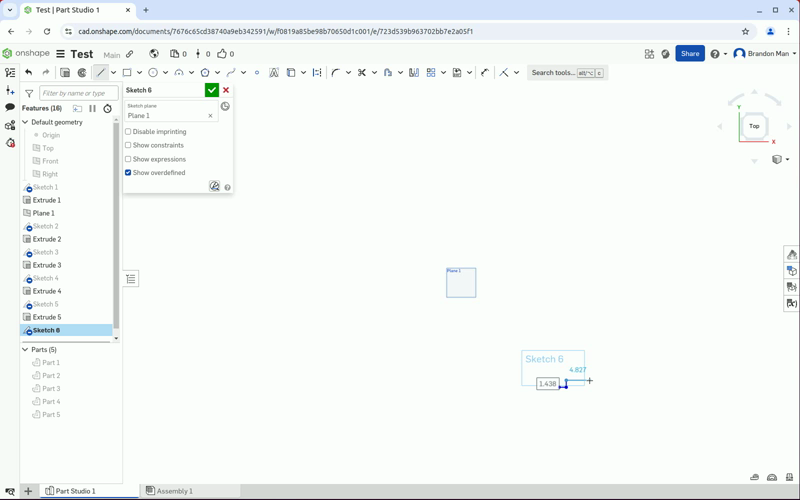
mouse_move(559, 380)
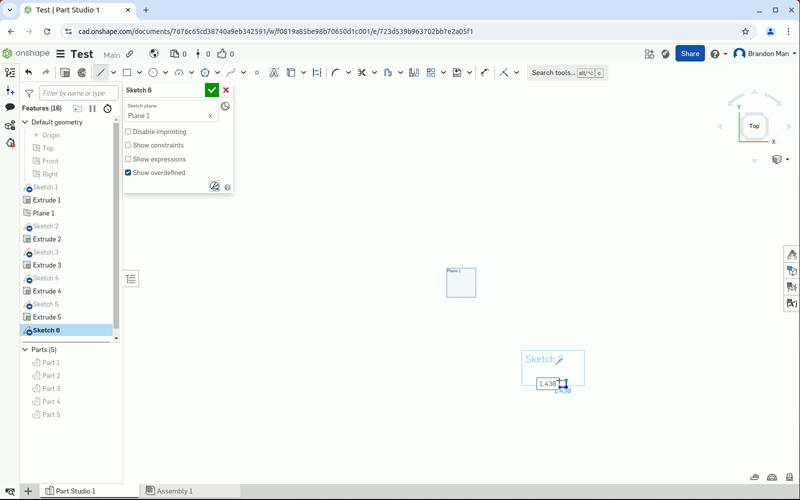
scroll(6)
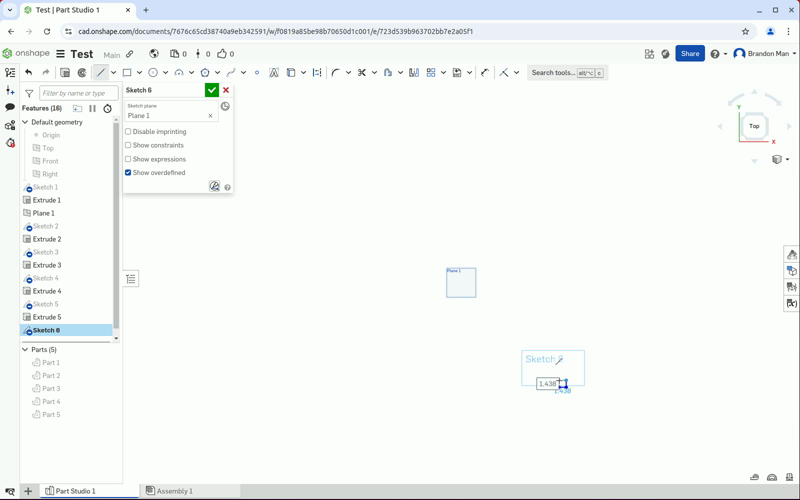
scroll(6)
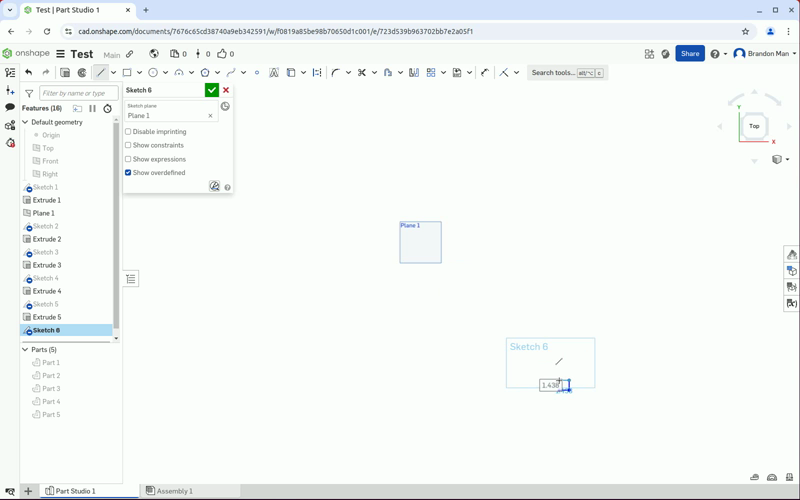
scroll(6)
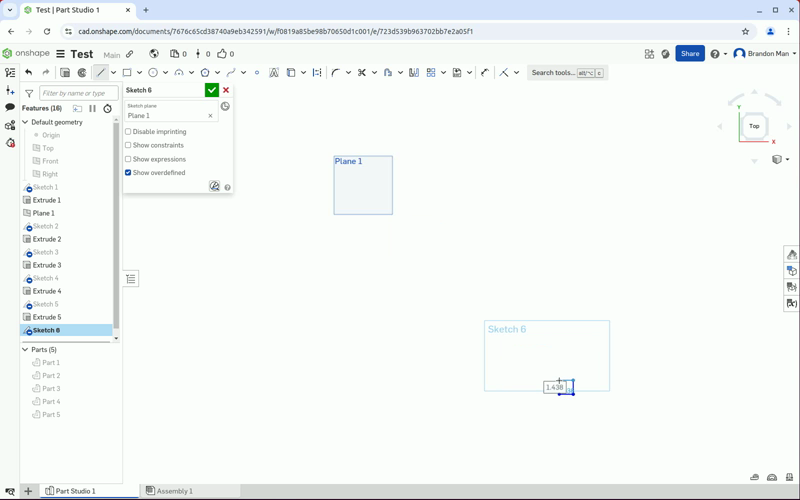
scroll(6)
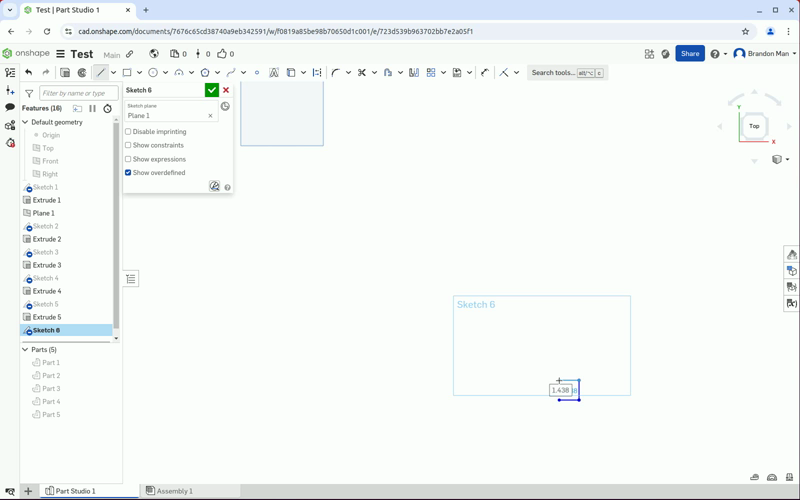
scroll(6)
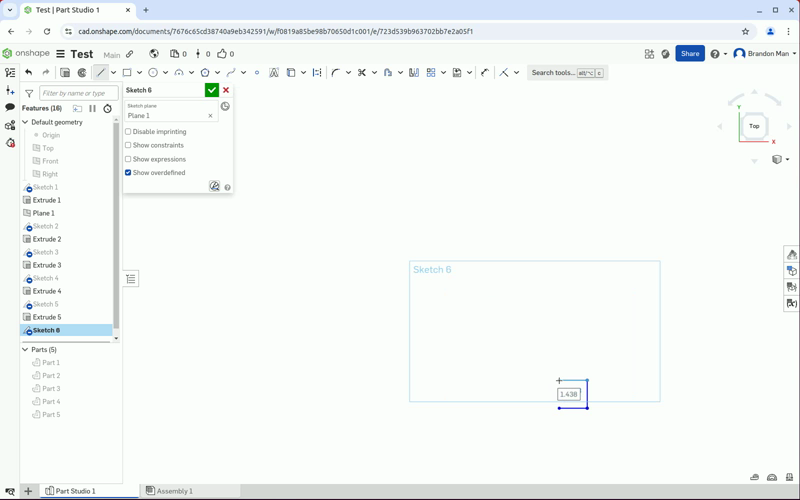
scroll(6)
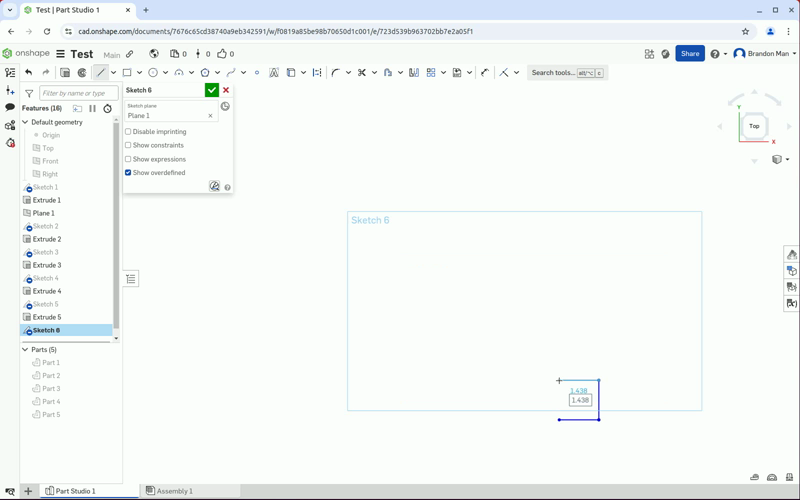
scroll(6)
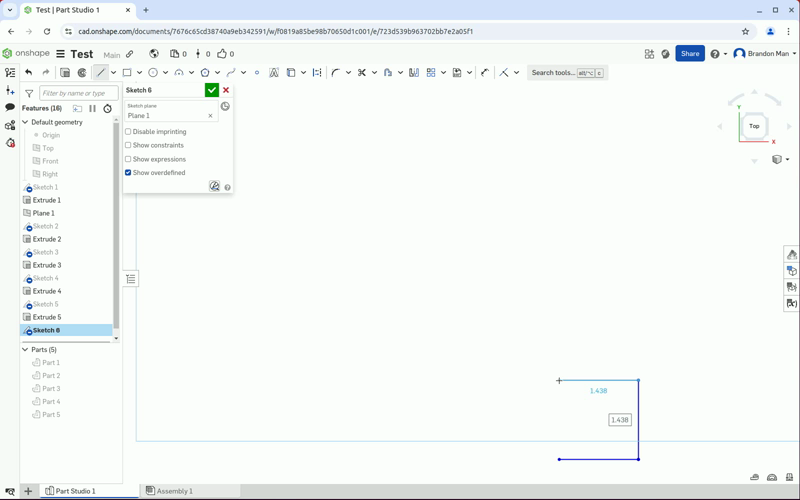
click(559, 380)
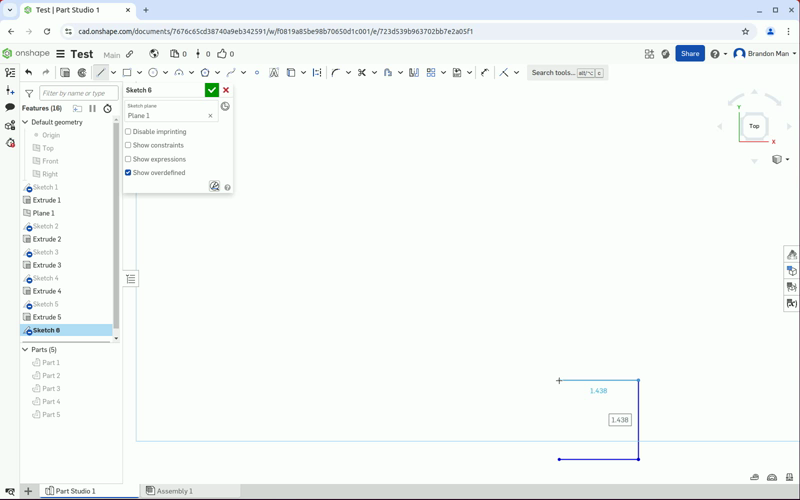
scroll(-6)
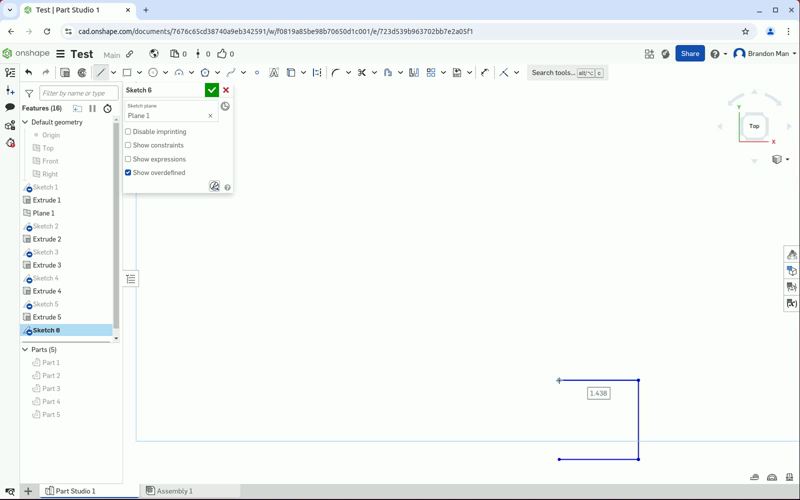
scroll(-6)
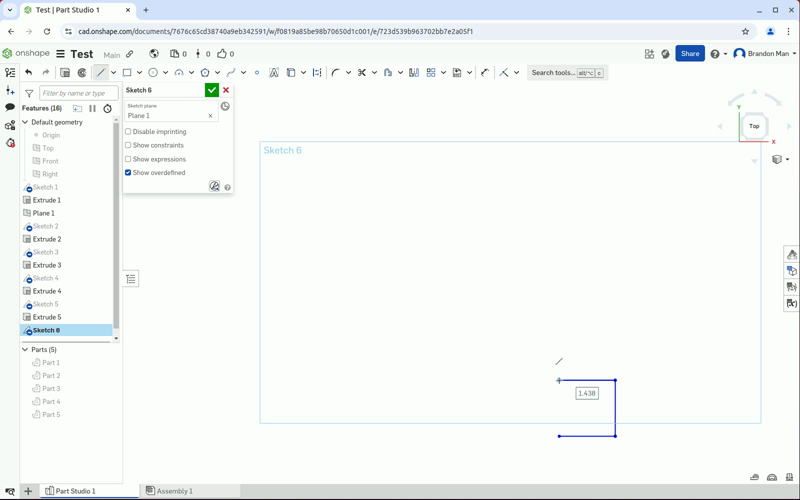
scroll(-6)
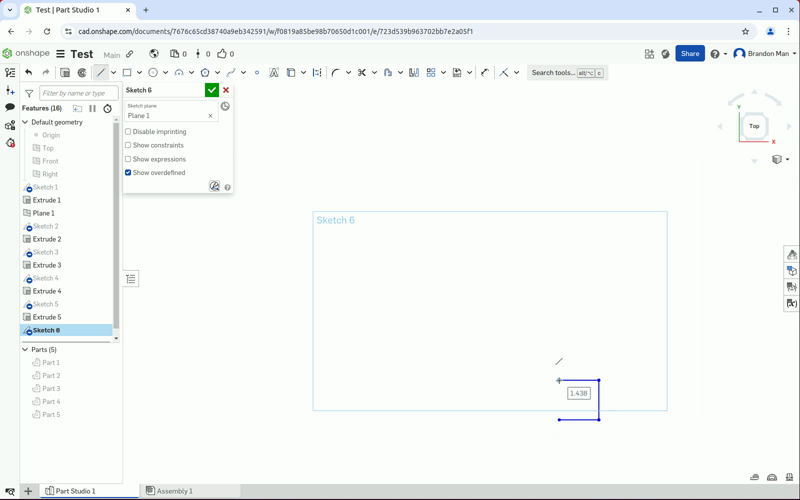
scroll(-6)
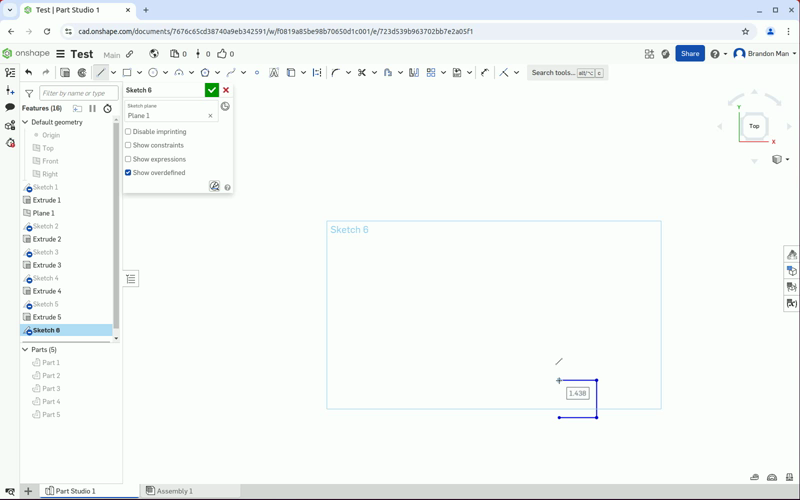
scroll(-6)
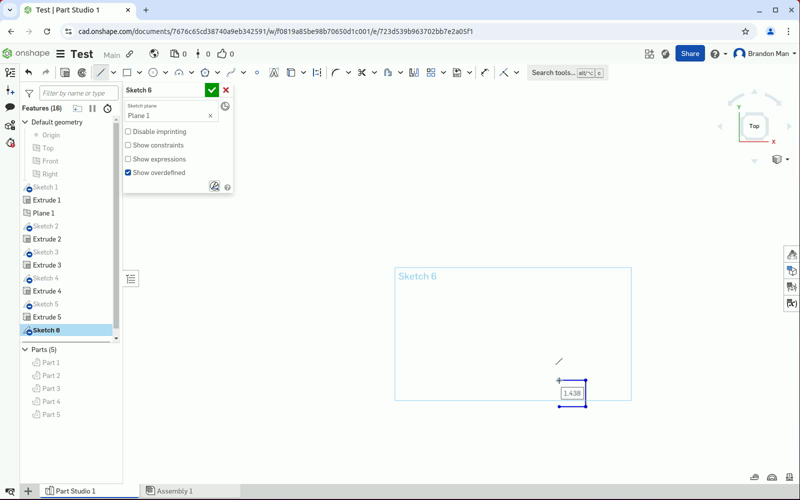
scroll(-6)
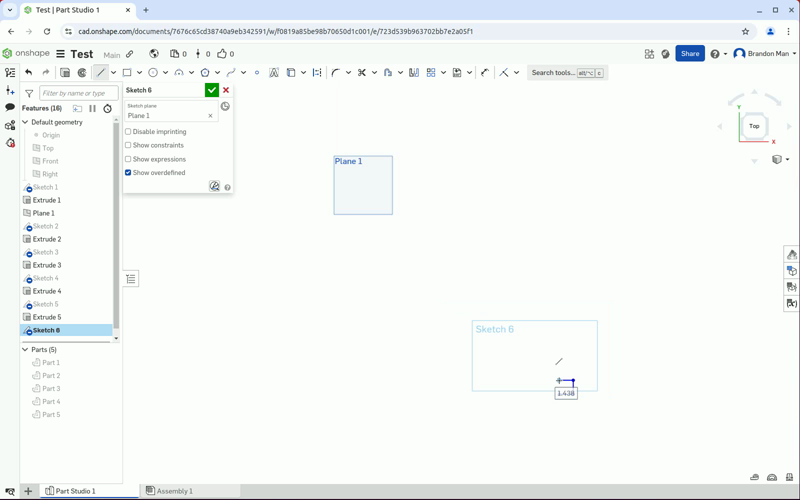
scroll(-6)
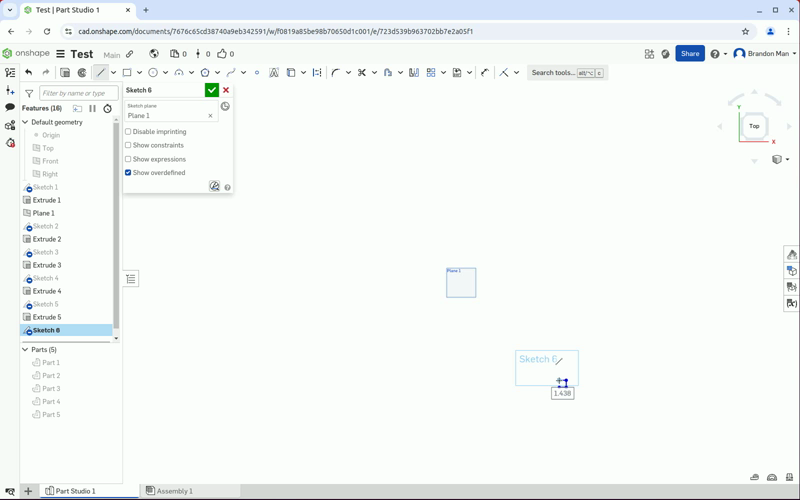
key_up(shift)
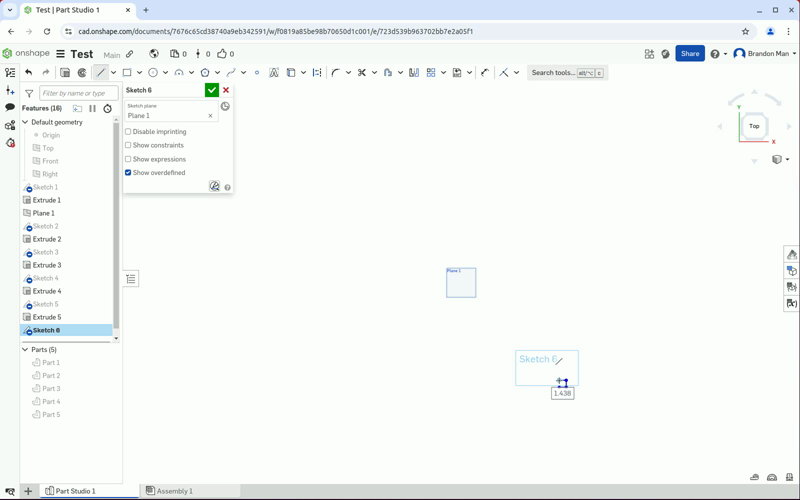
mouse_move(589, 380)
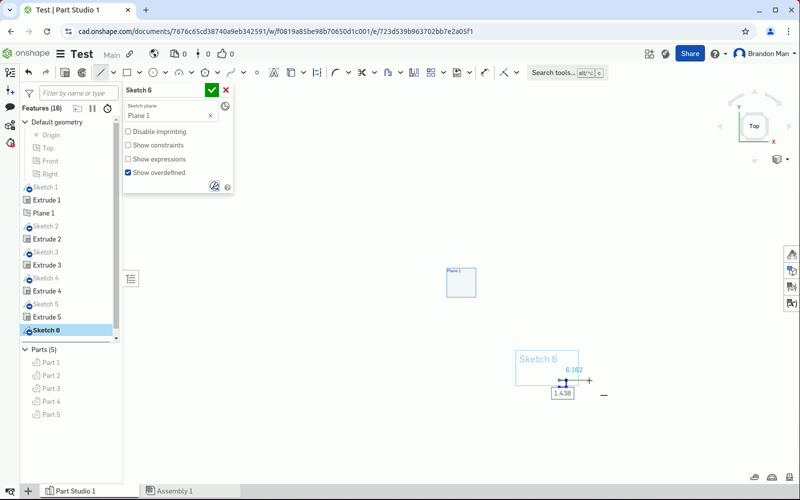
key_down(shift)
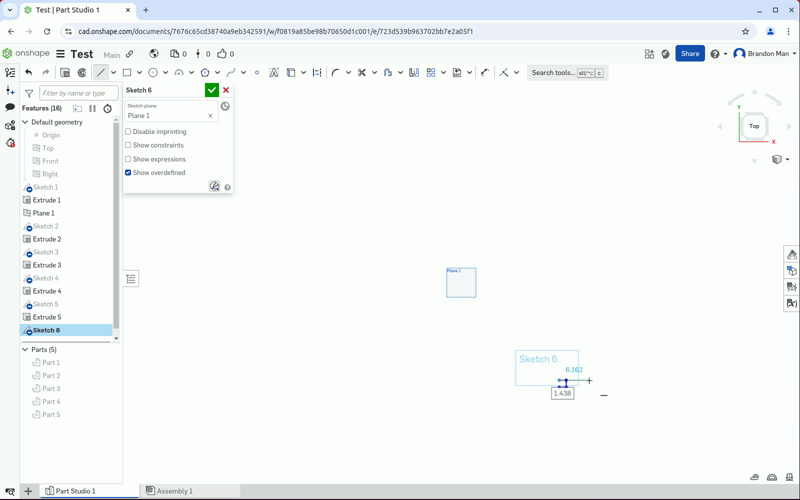
mouse_move(559, 387)
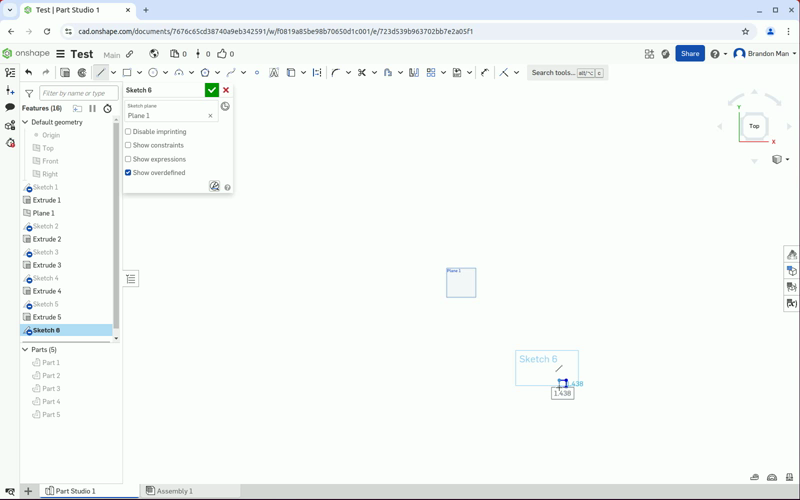
scroll(6)
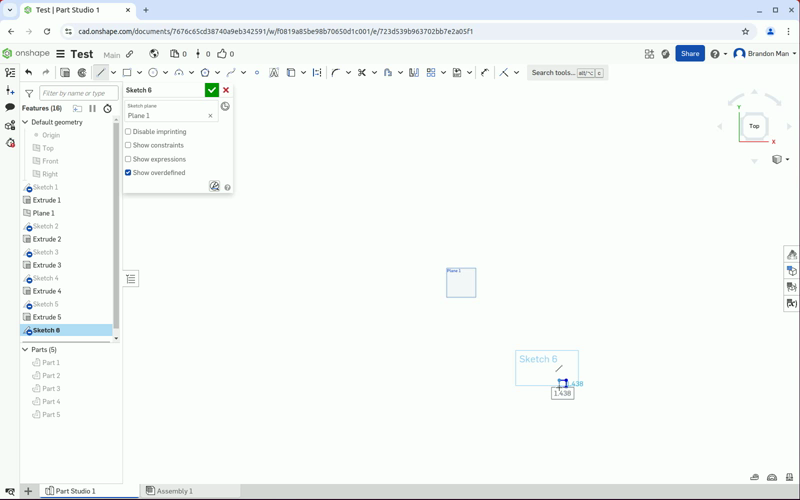
scroll(6)
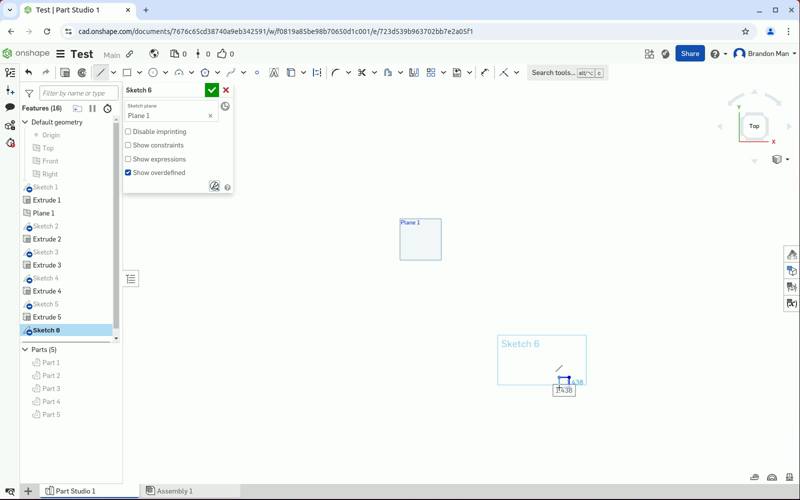
scroll(6)
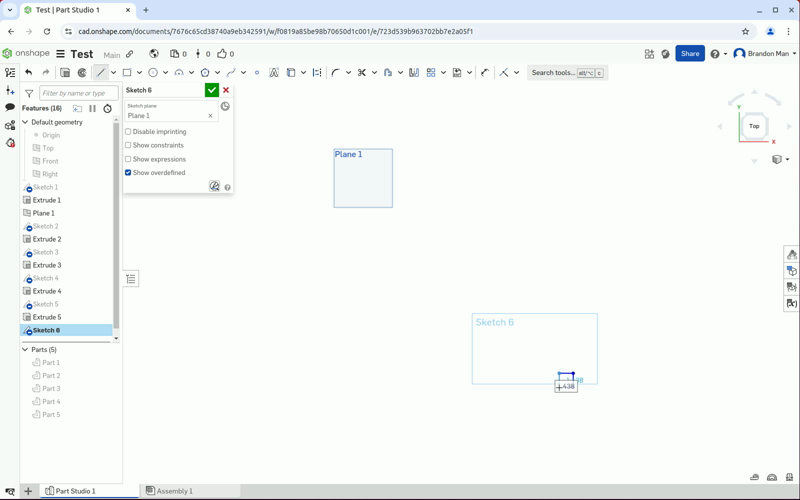
scroll(6)
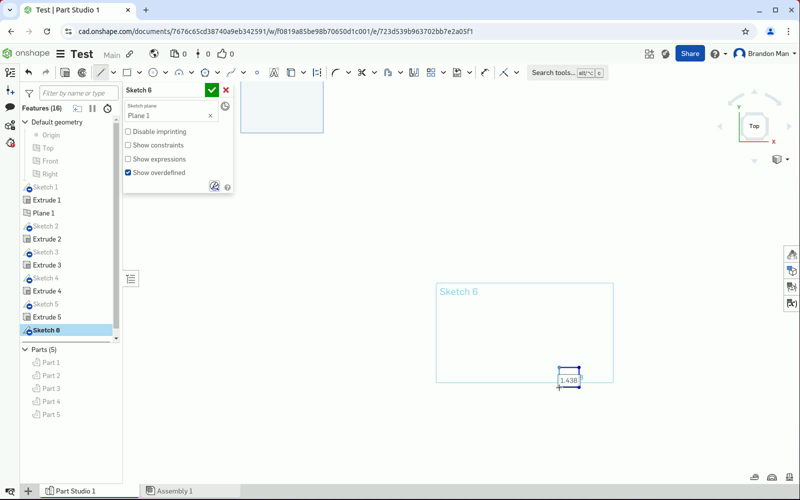
scroll(6)
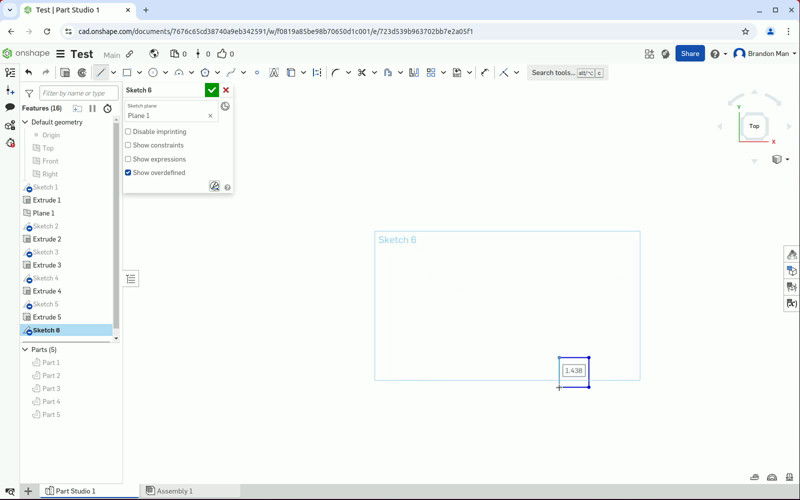
scroll(6)
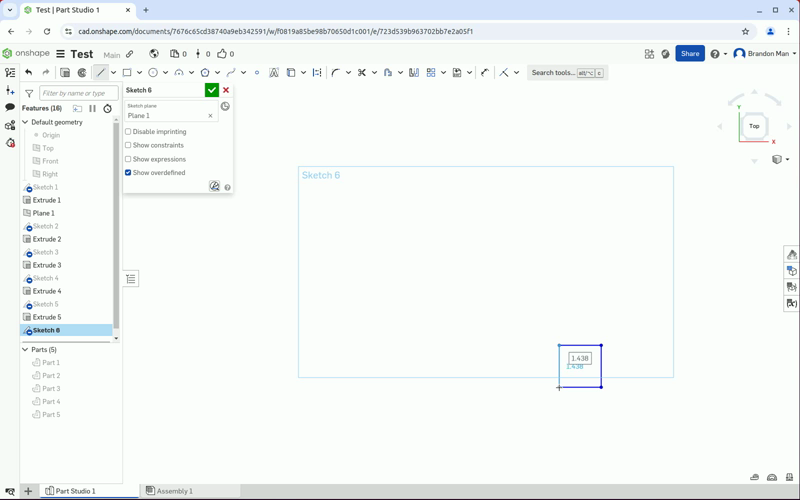
scroll(6)
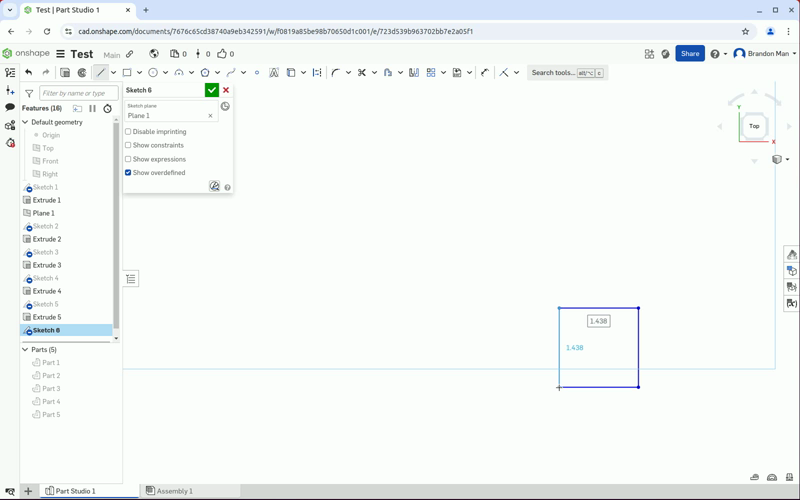
key_up(shift)
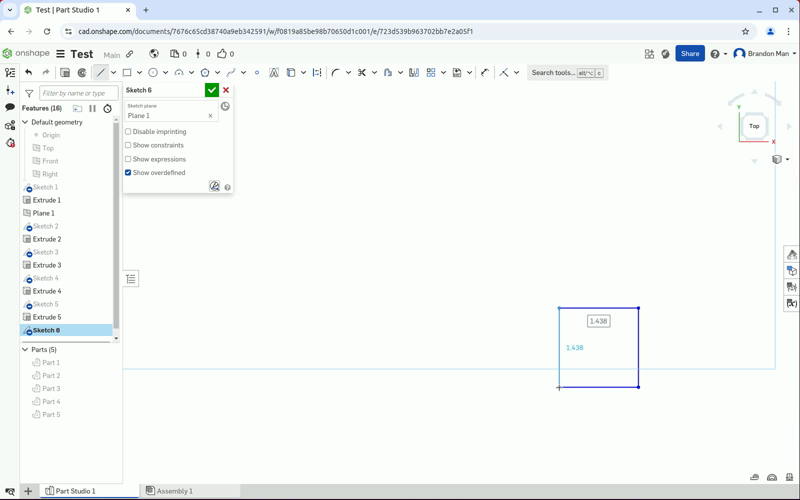
click(559, 387)
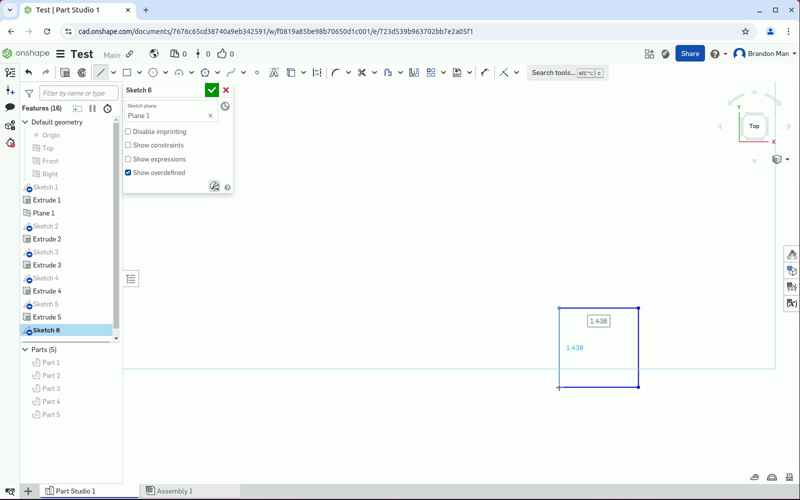
scroll(-6)
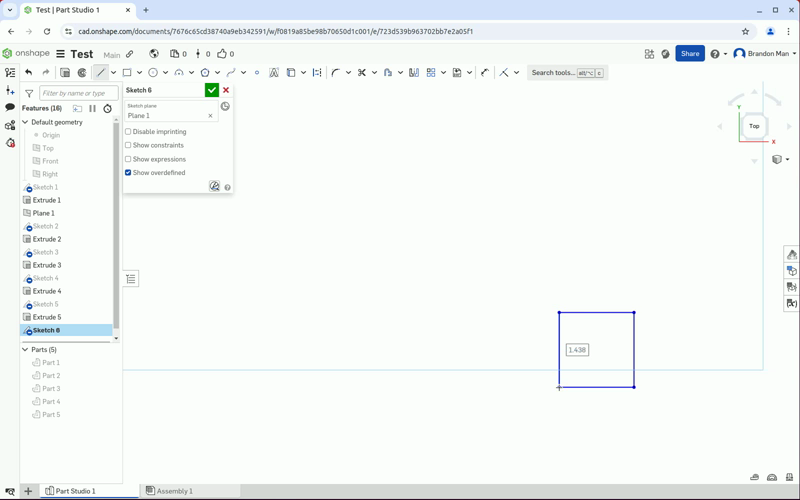
scroll(-6)
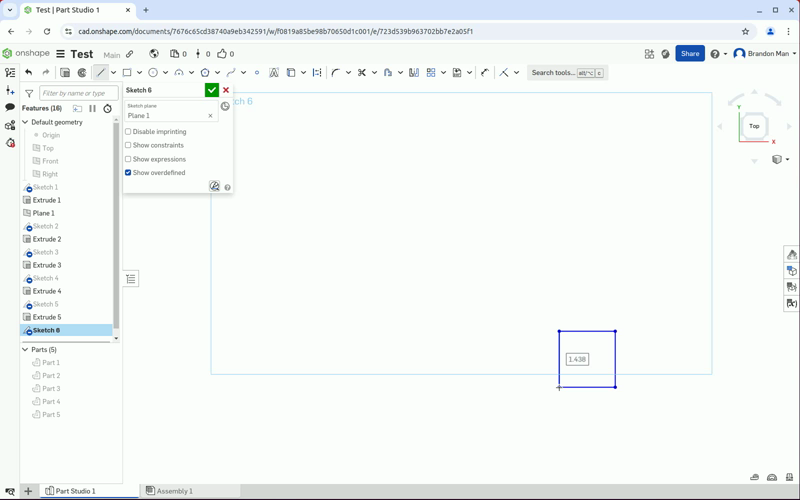
scroll(-6)
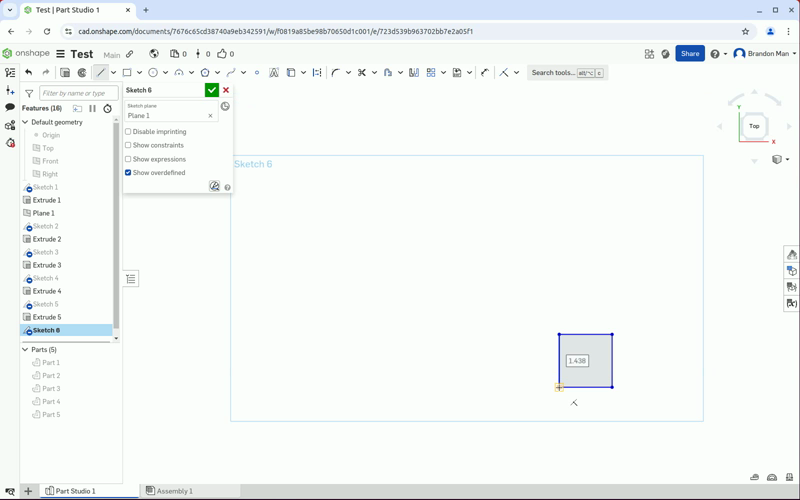
scroll(-6)
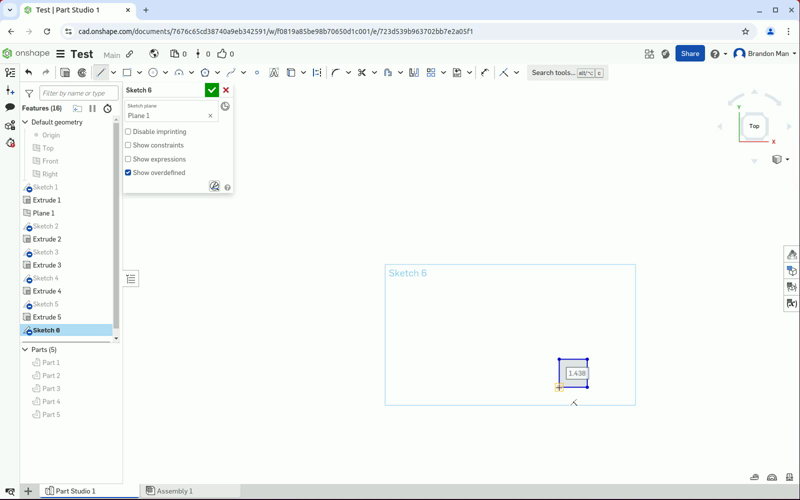
scroll(-6)
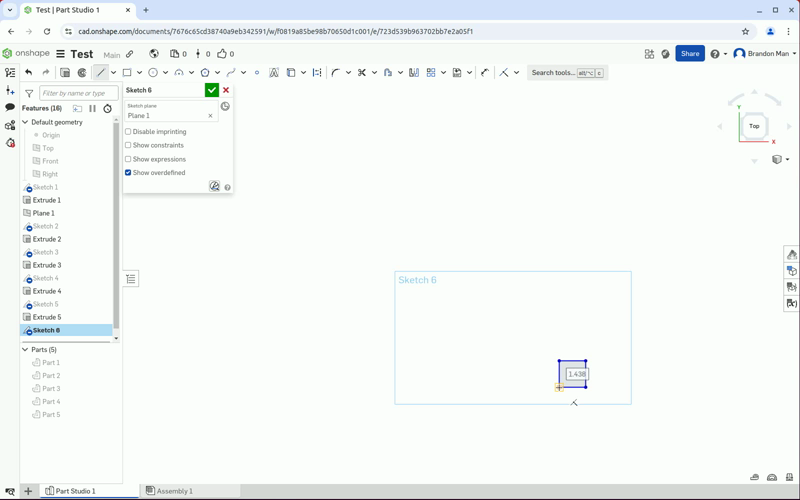
scroll(-6)
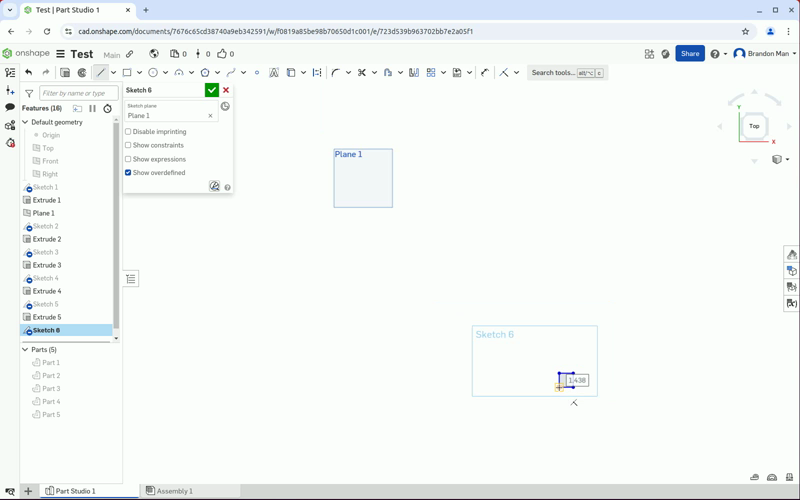
scroll(-6)
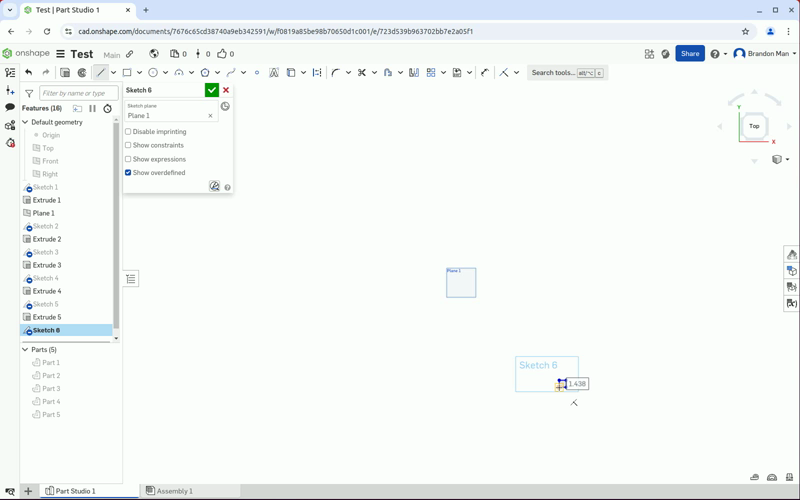
key(esc)
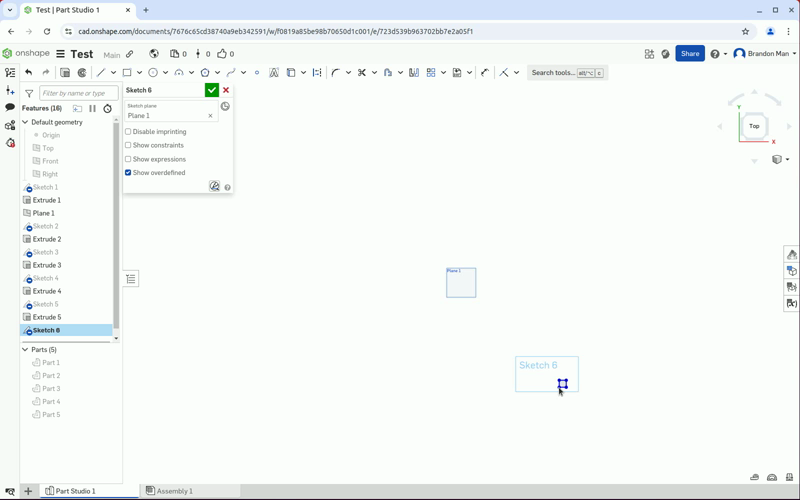
mouse_move(560, 386)
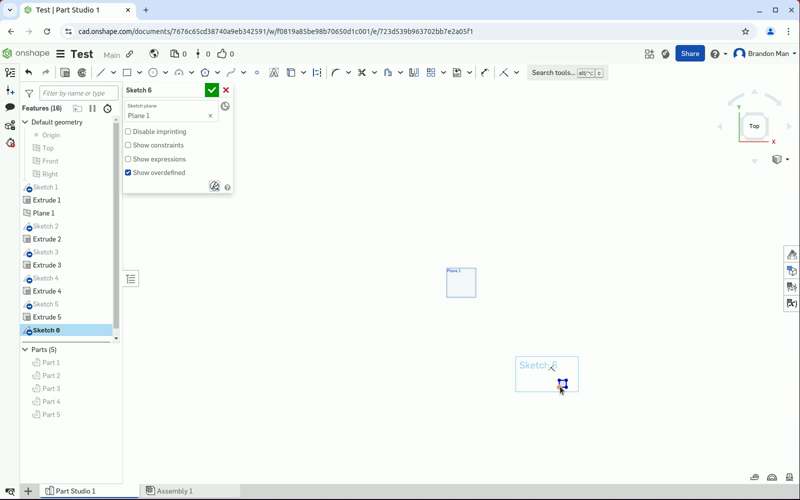
scroll(6)
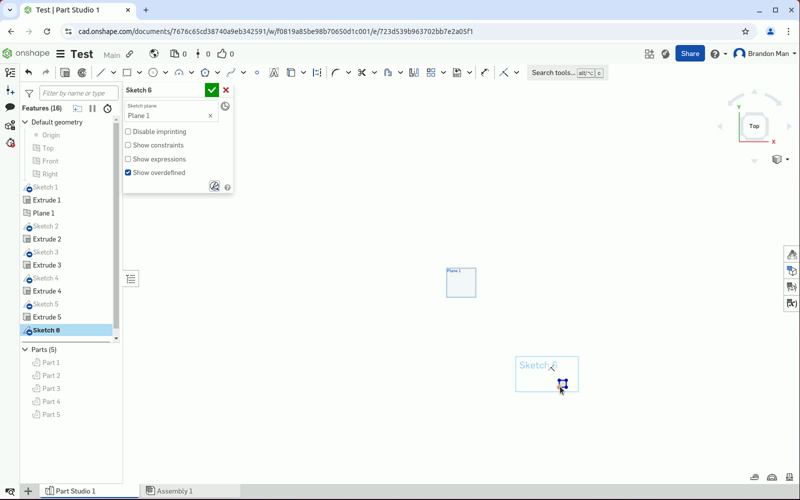
scroll(6)
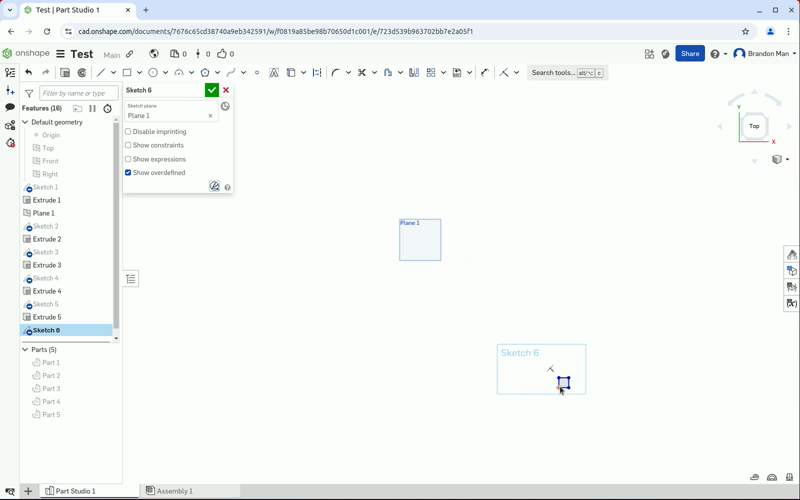
scroll(6)
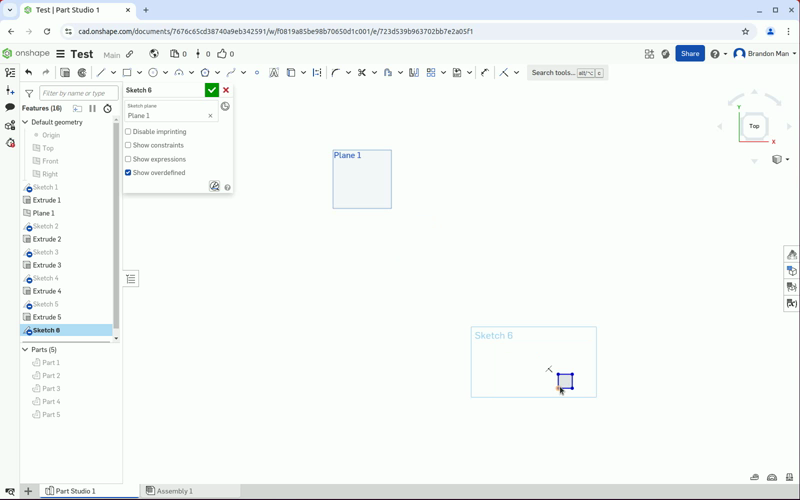
scroll(6)
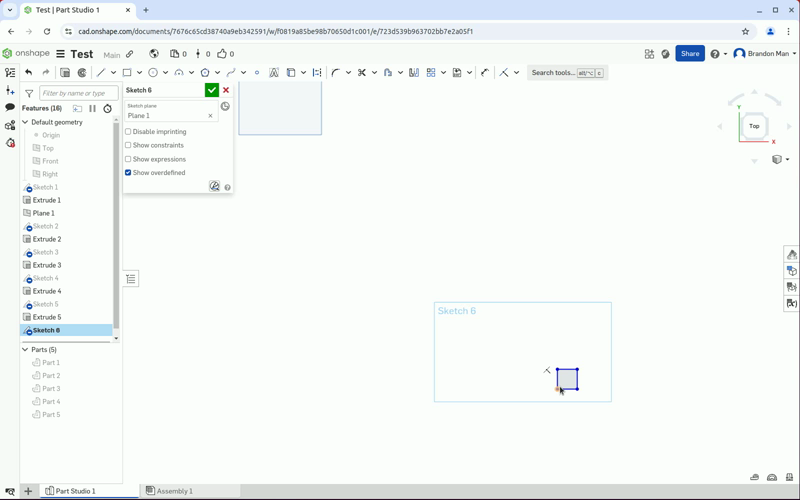
scroll(6)
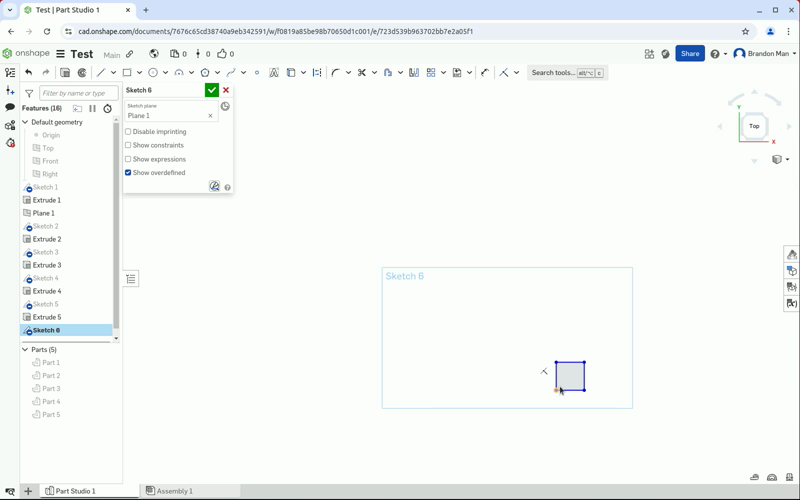
scroll(6)
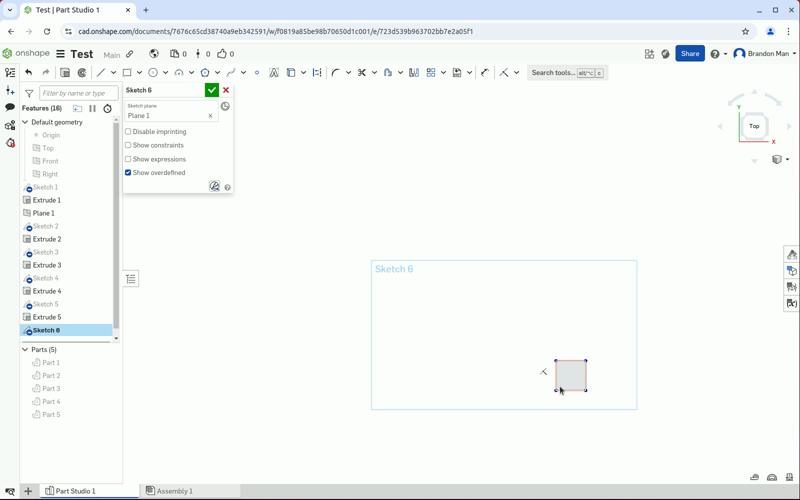
scroll(6)
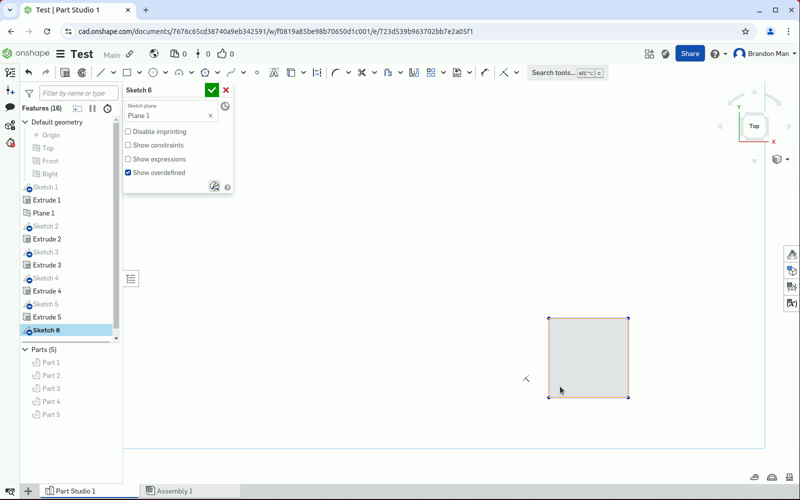
click(560, 386)
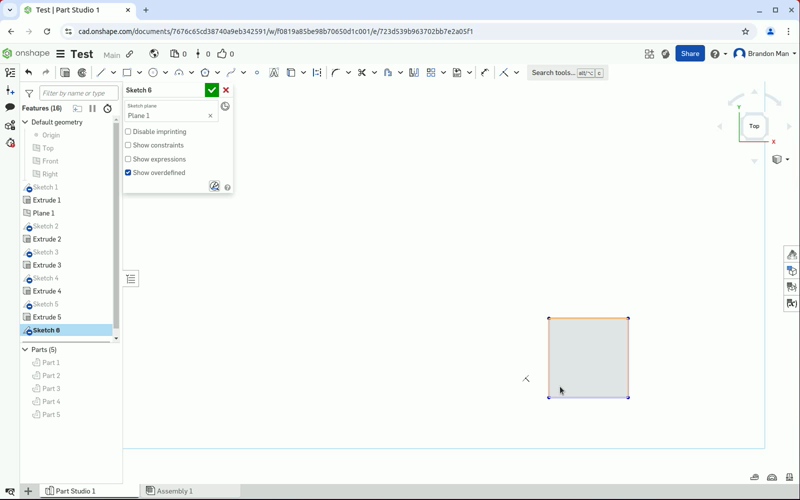
scroll(-6)
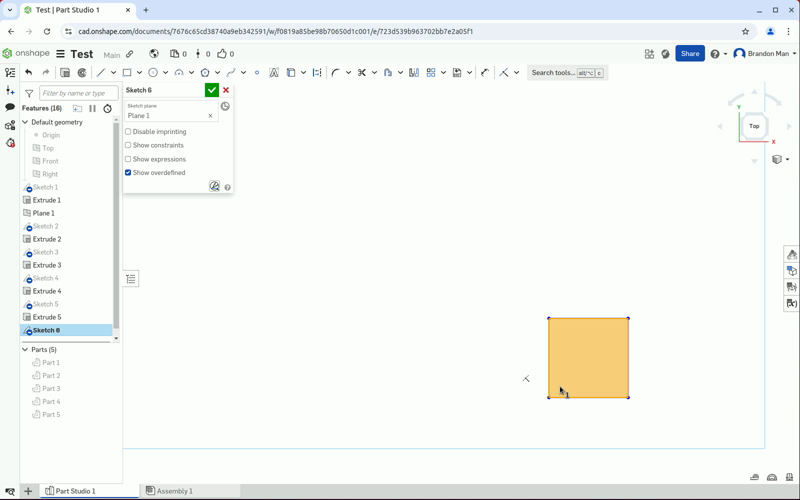
scroll(-6)
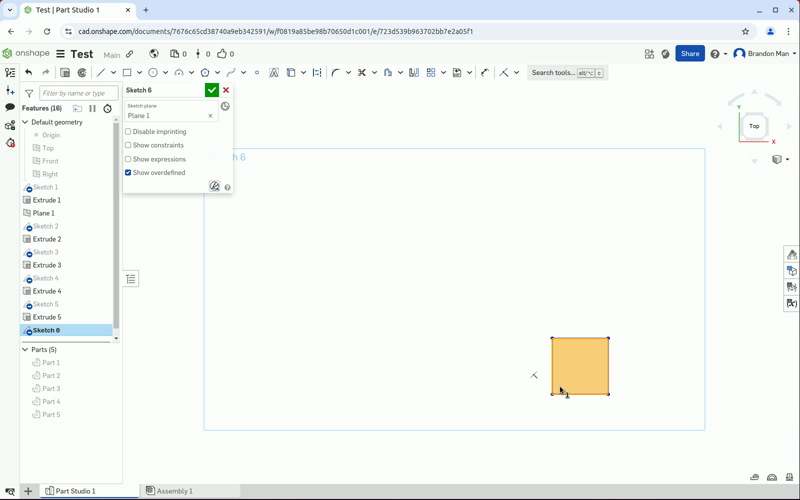
scroll(-6)
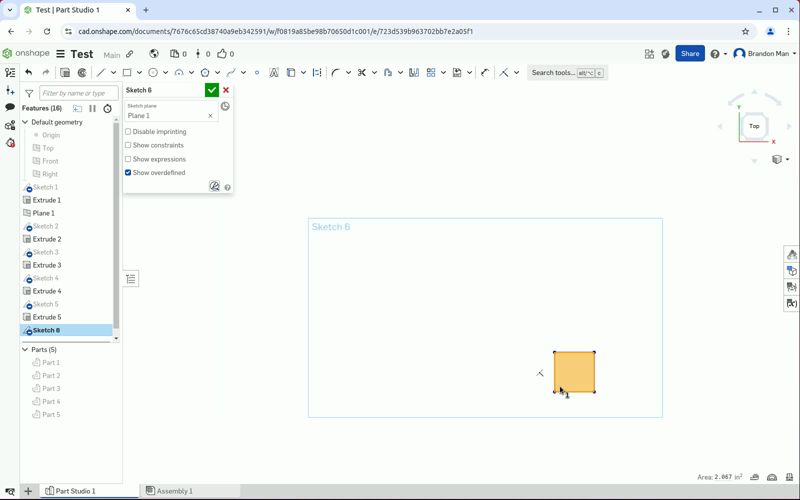
scroll(-6)
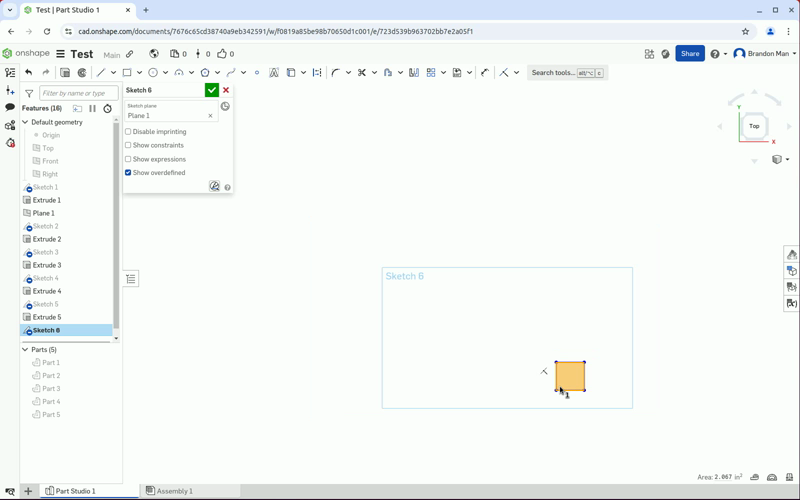
scroll(-6)
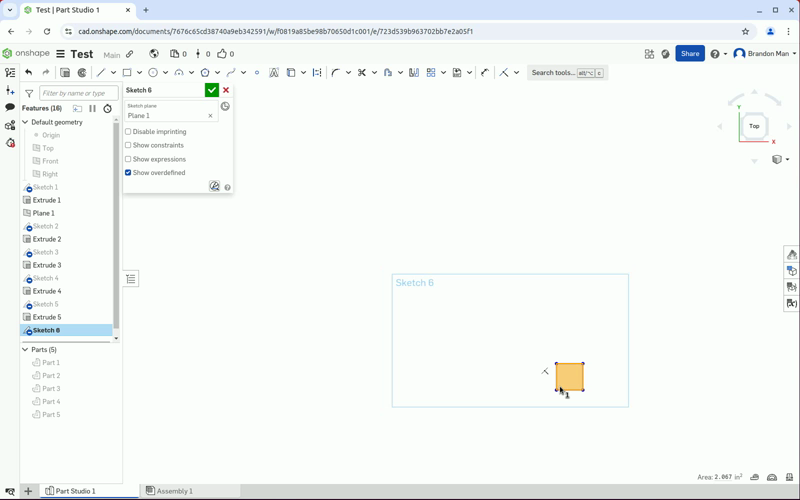
scroll(-6)
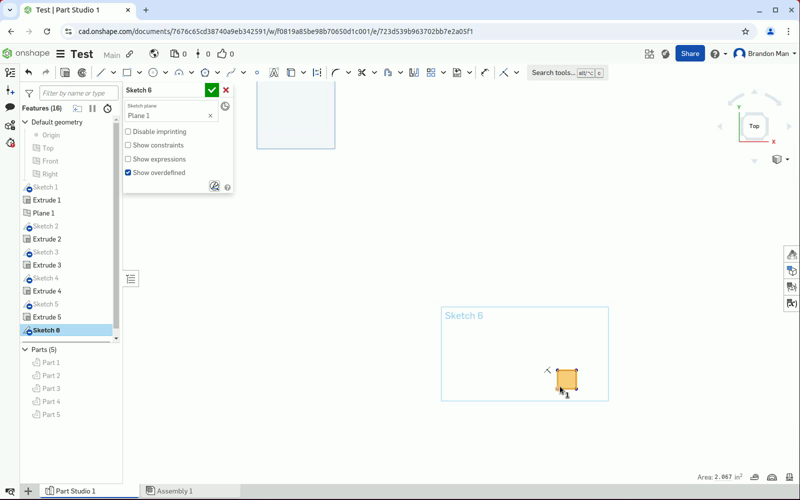
scroll(-6)
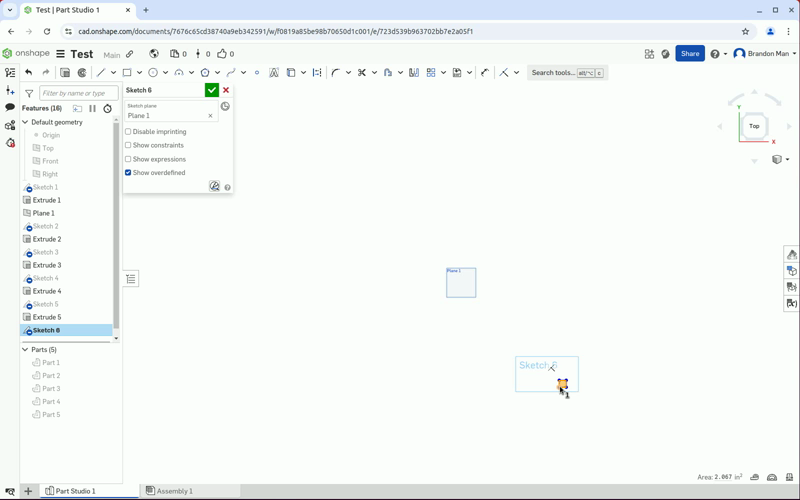
mouse_move(73, 352)
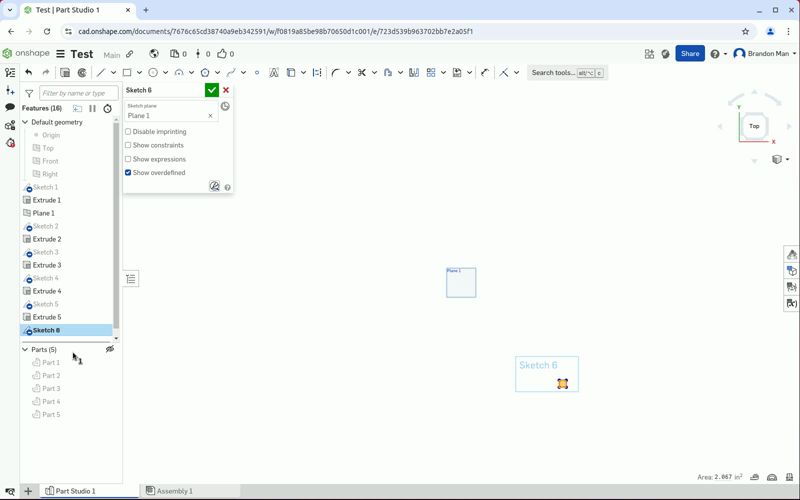
key(shift+y)
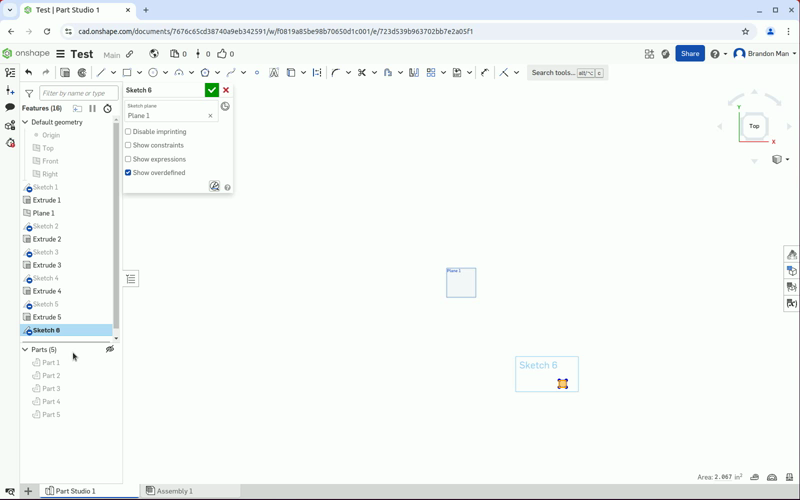
key(shift+e)
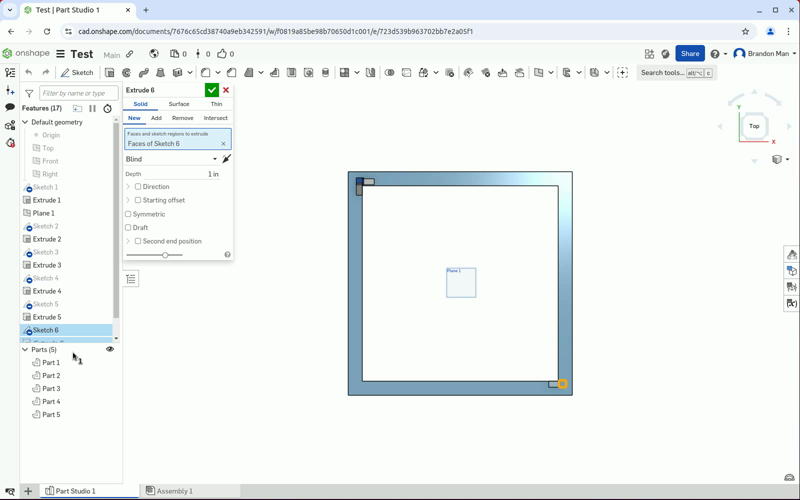
mouse_move(143, 106)
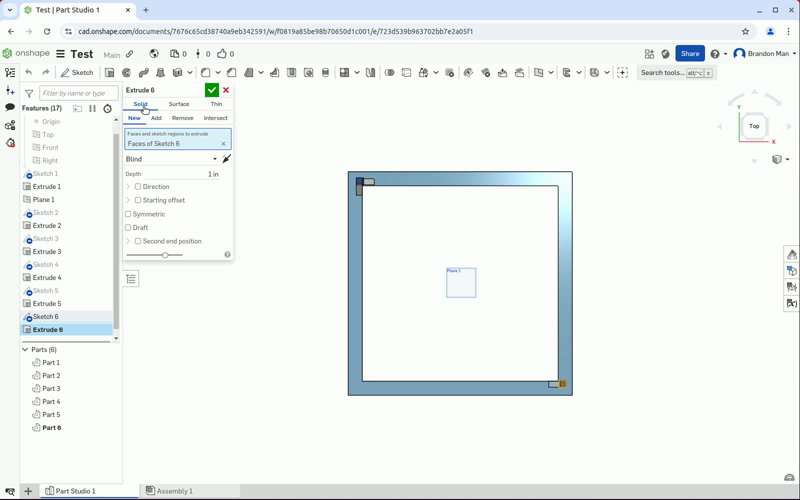
click(143, 106)
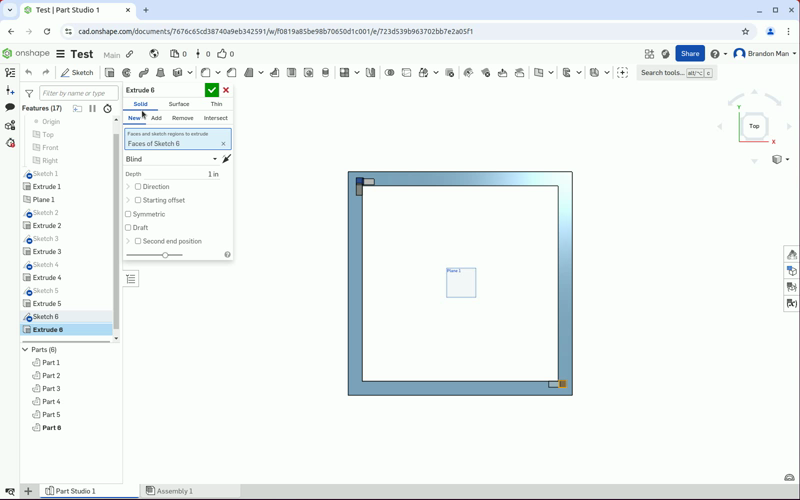
mouse_move(137, 120)
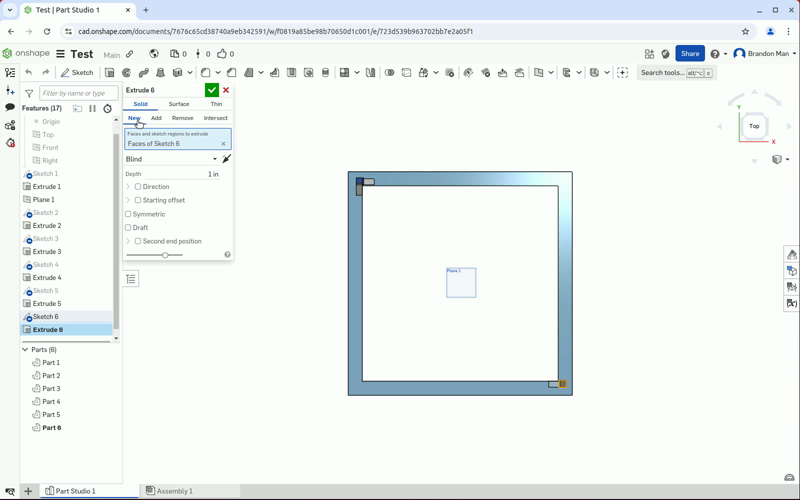
click(137, 120)
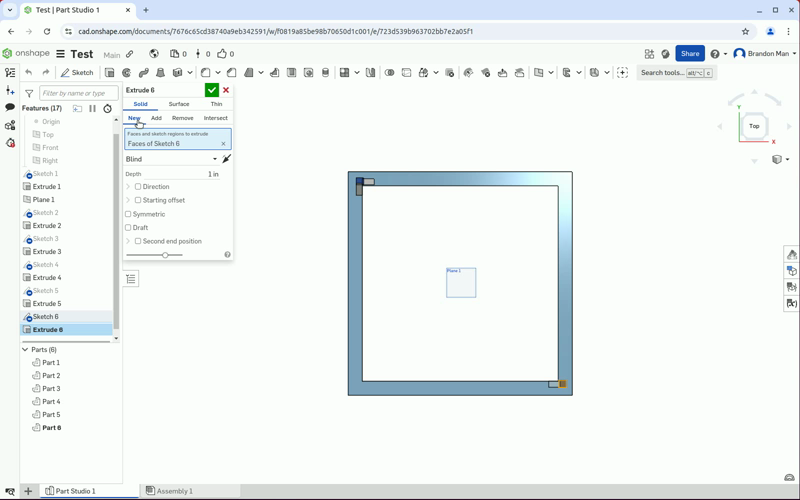
key(tab, 4)
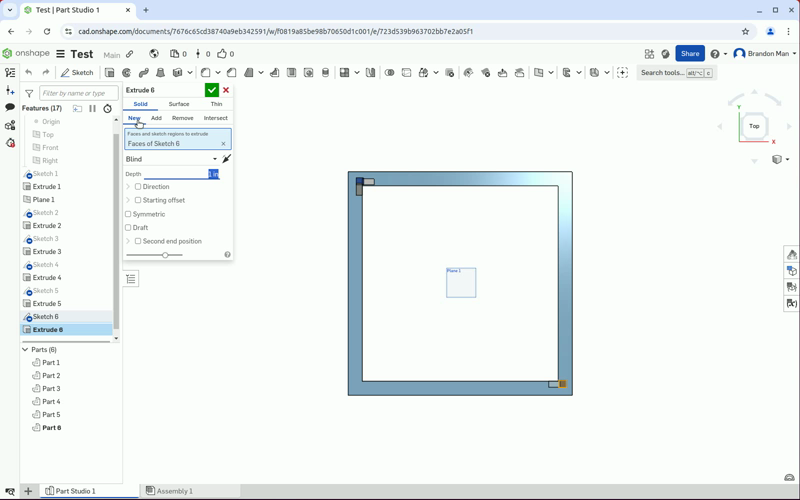
text(2.889)
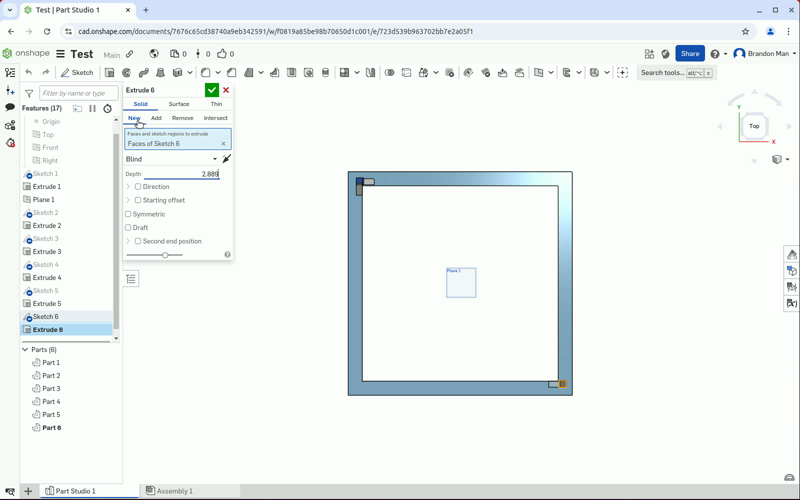
key(enter)
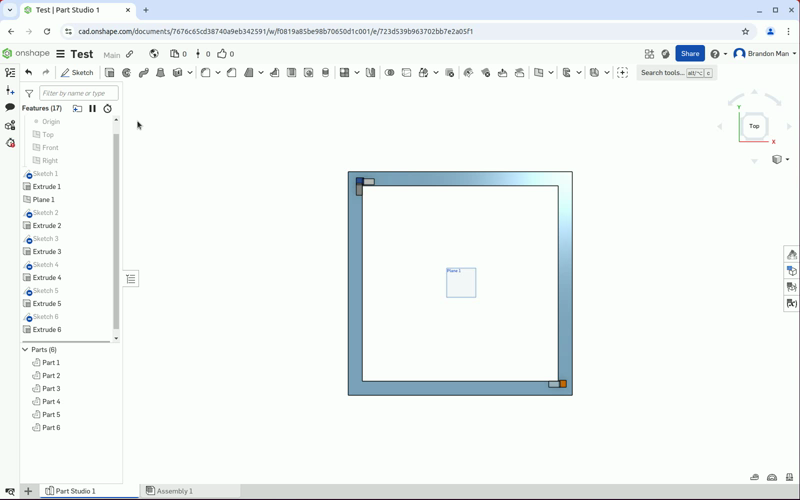
key(shift+h)
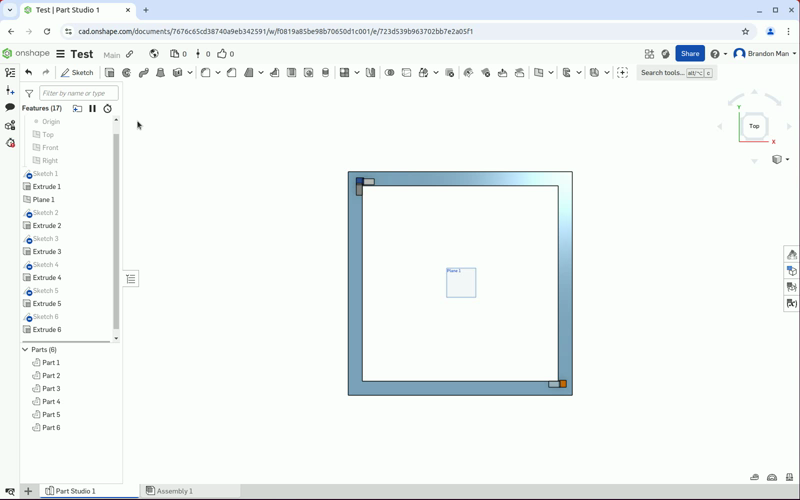
key(shift+h)
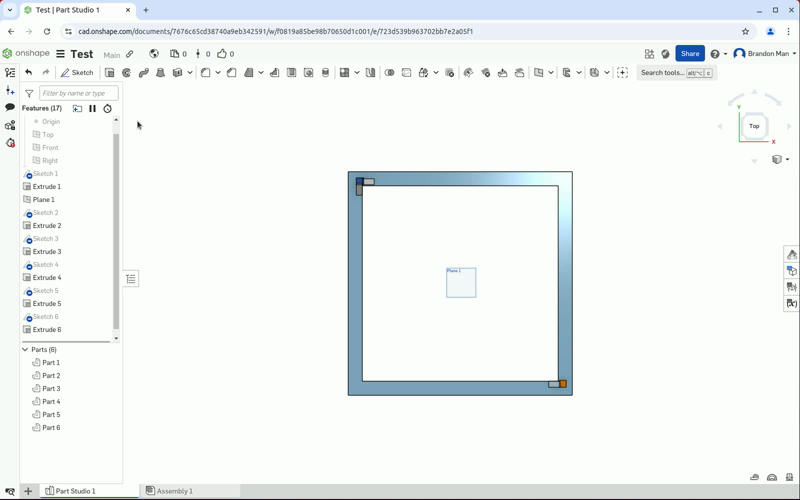
mouse_move(69, 176)
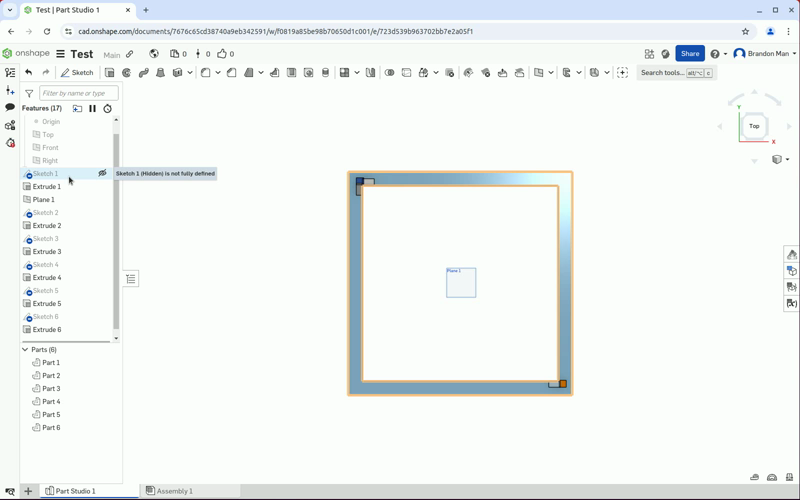
click(69, 176)
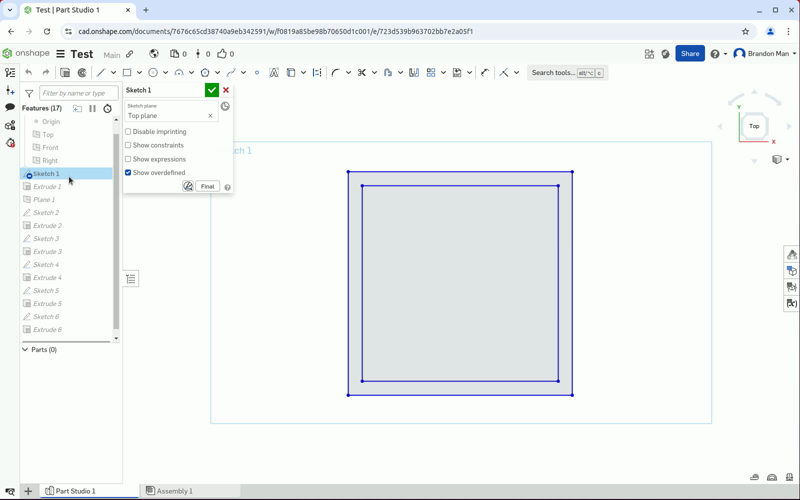
mouse_move(229, 92)
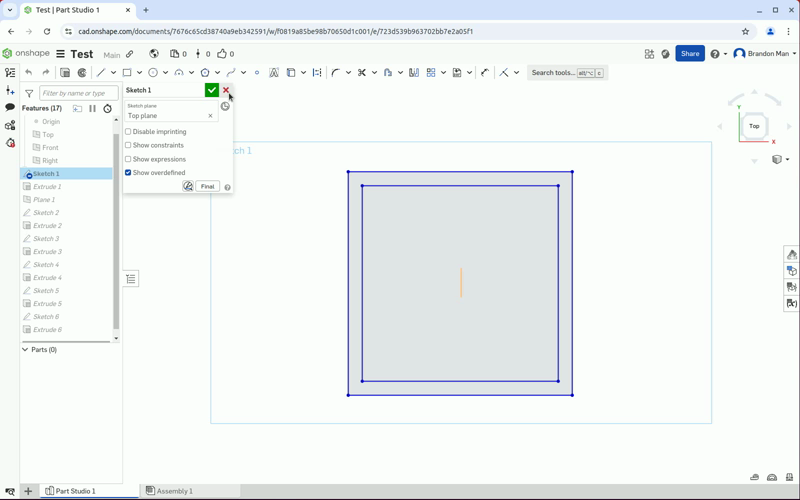
click(229, 92)
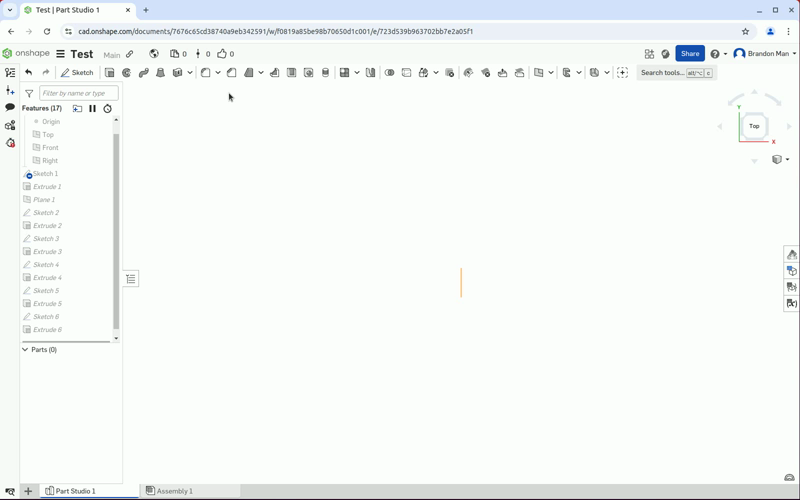
key(shift+s)
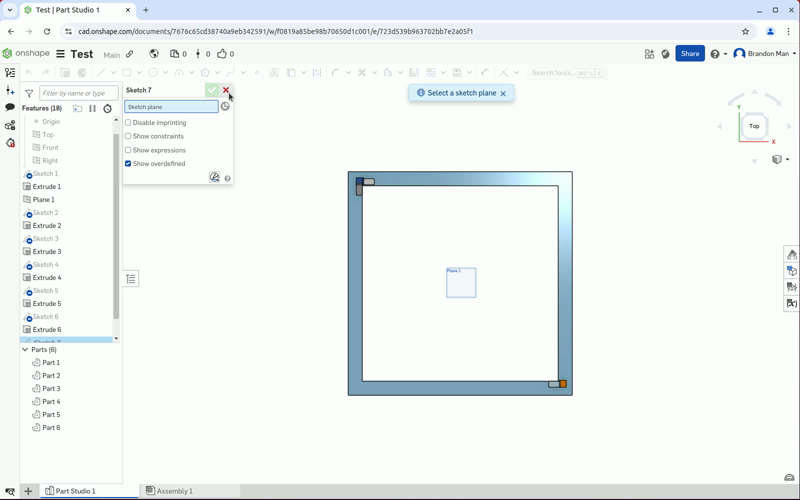
mouse_move(69, 189)
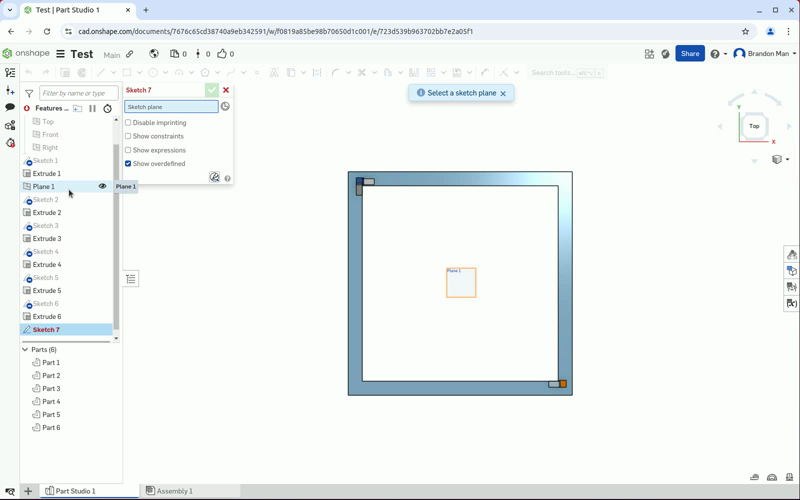
click(69, 189)
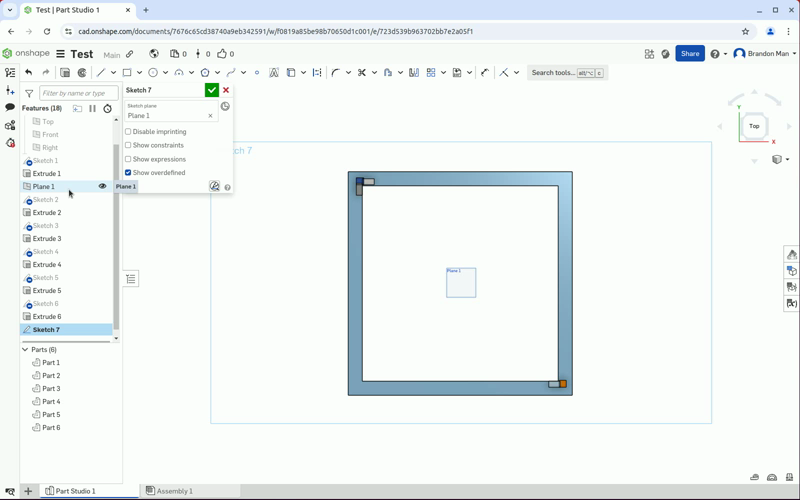
mouse_move(73, 352)
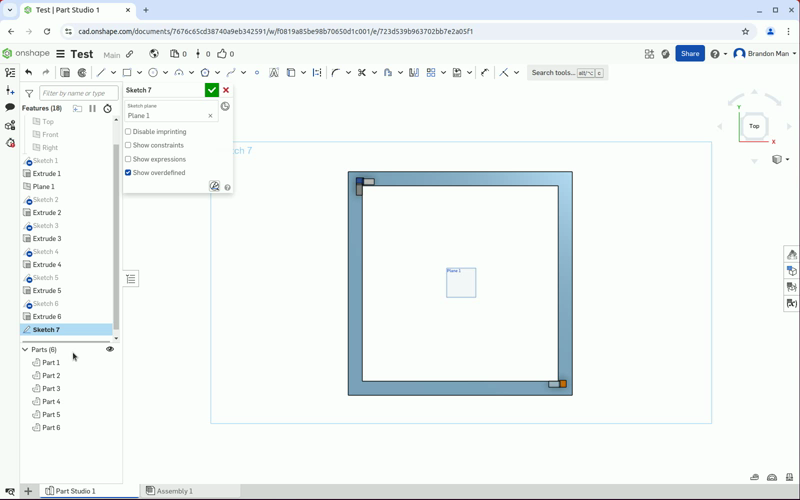
key(y)
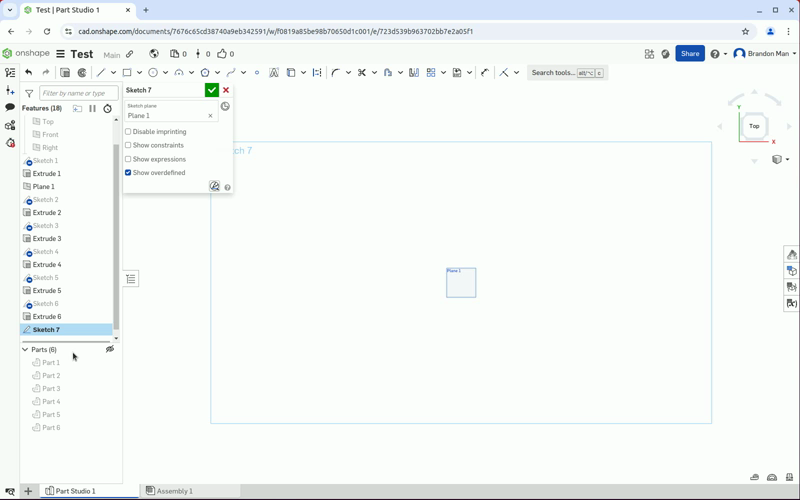
key(l)
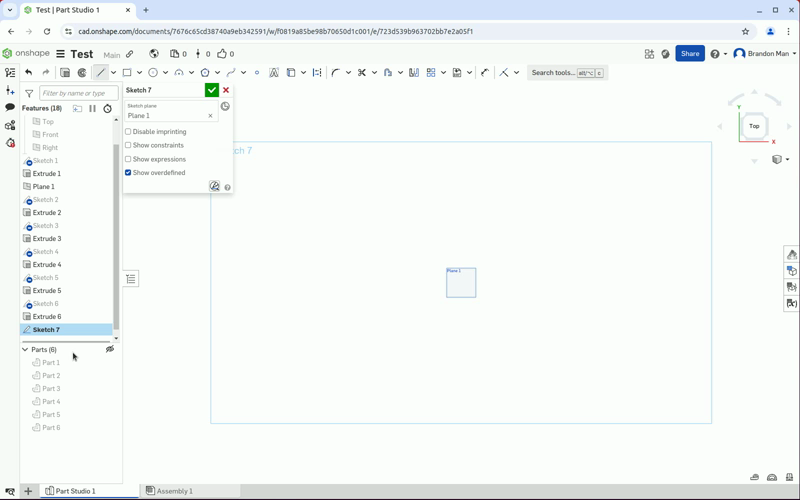
key_down(shift)
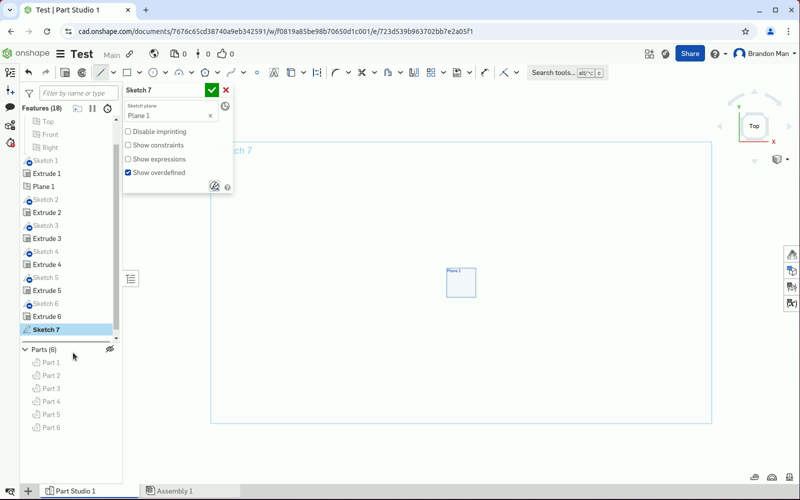
mouse_move(559, 381)
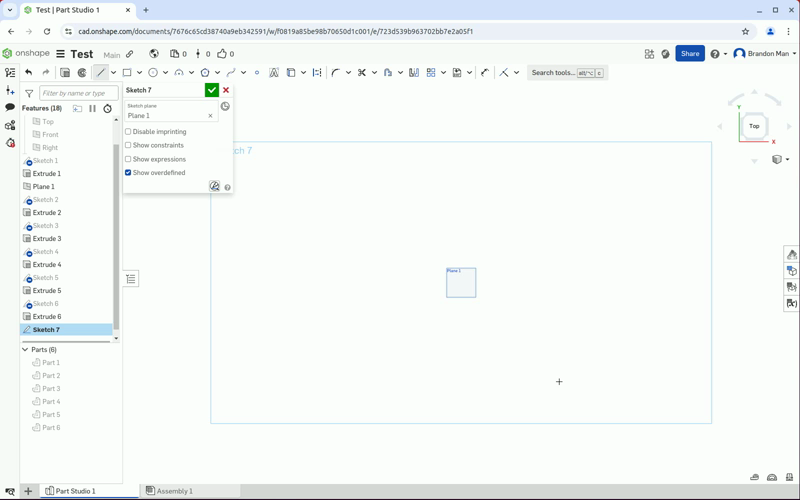
click(559, 381)
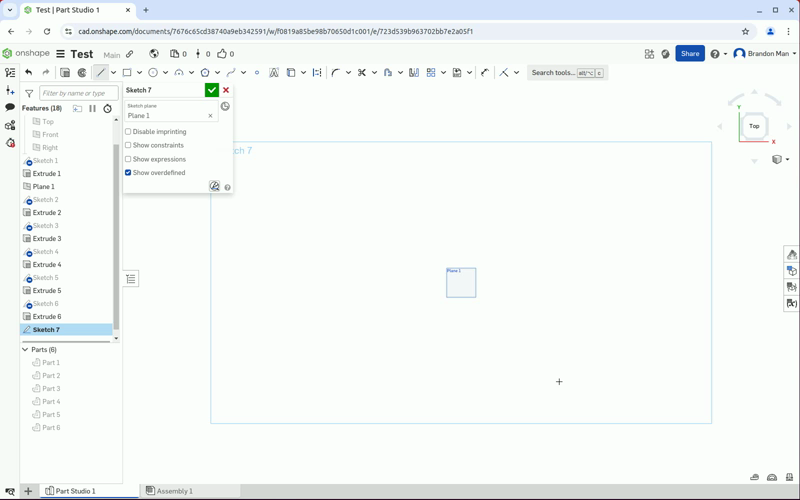
key_up(shift)
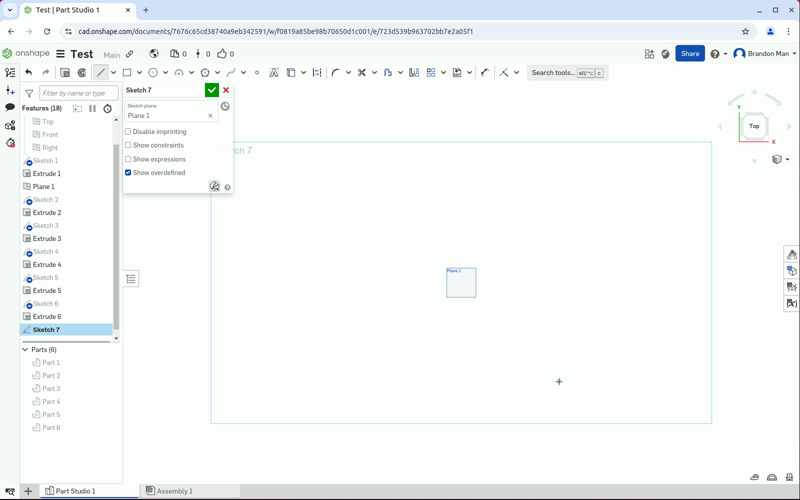
key_down(shift)
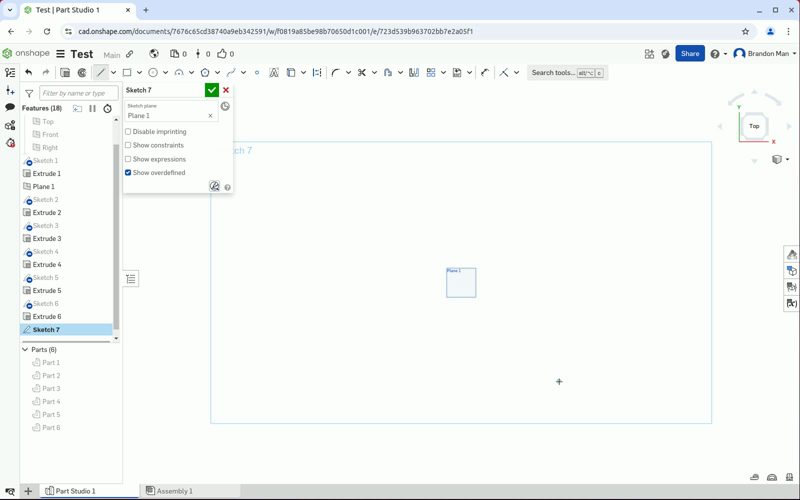
mouse_move(589, 381)
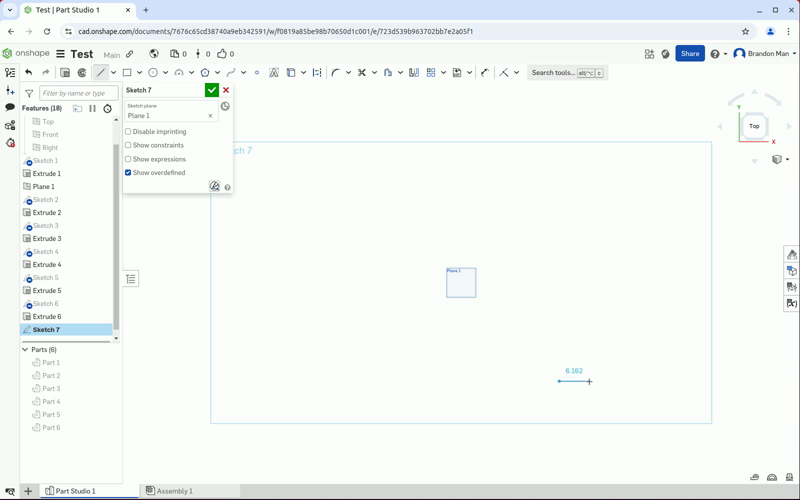
mouse_move(565, 381)
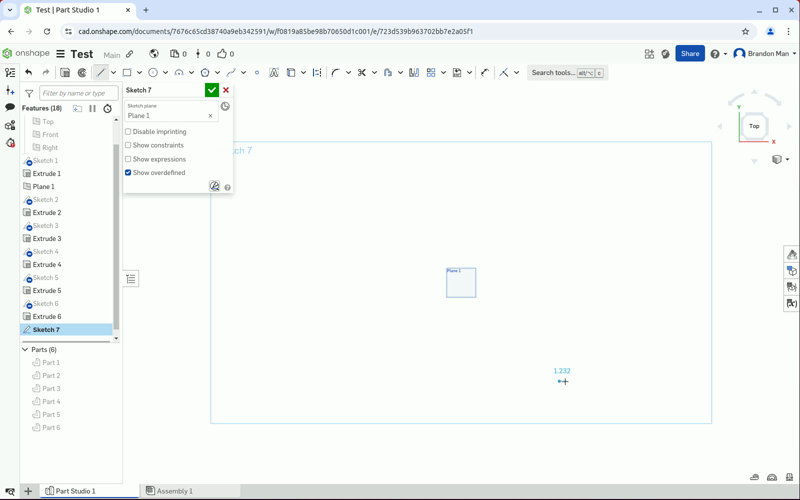
scroll(6)
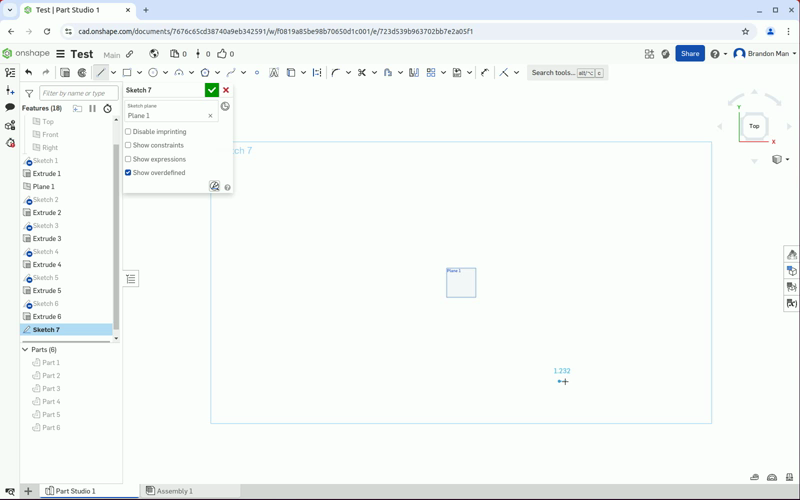
scroll(6)
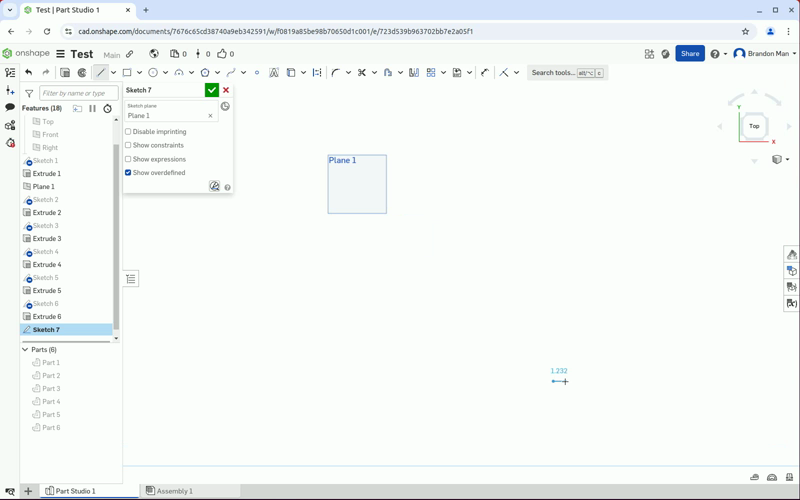
scroll(6)
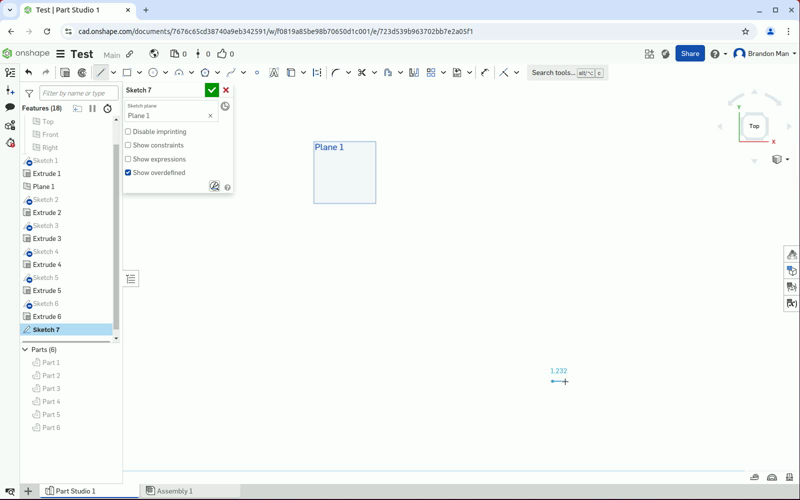
scroll(6)
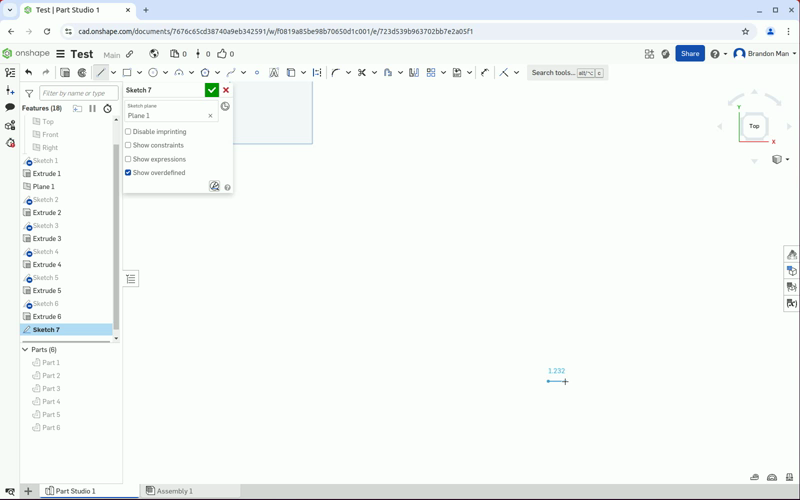
scroll(6)
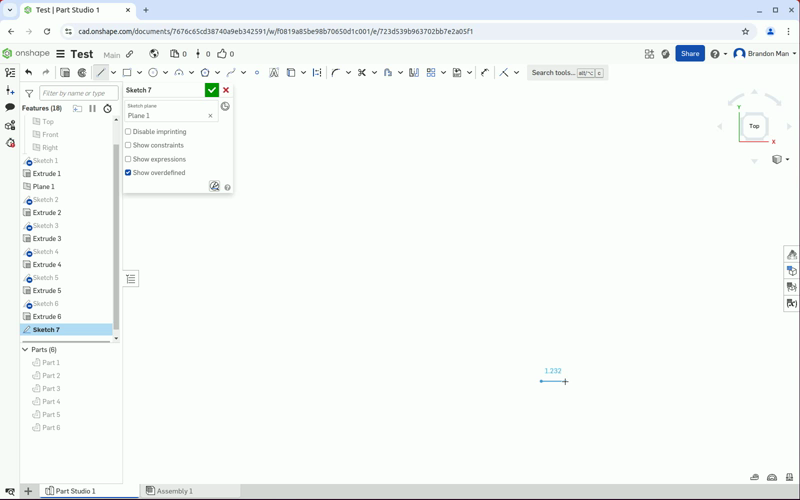
scroll(6)
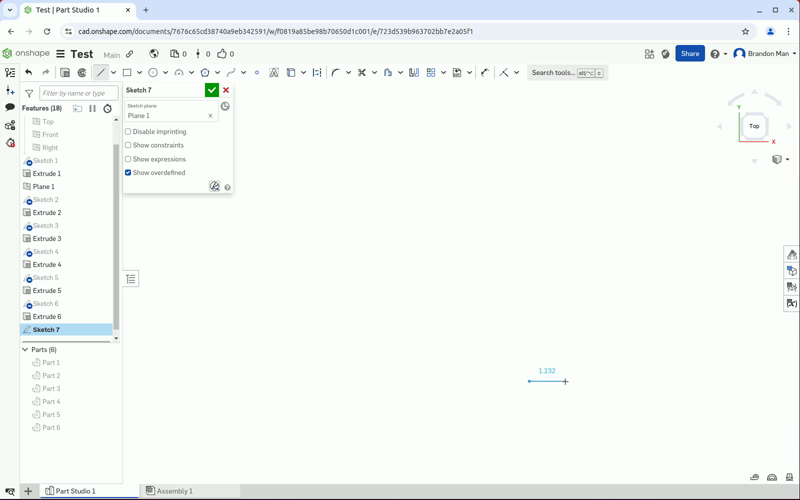
scroll(6)
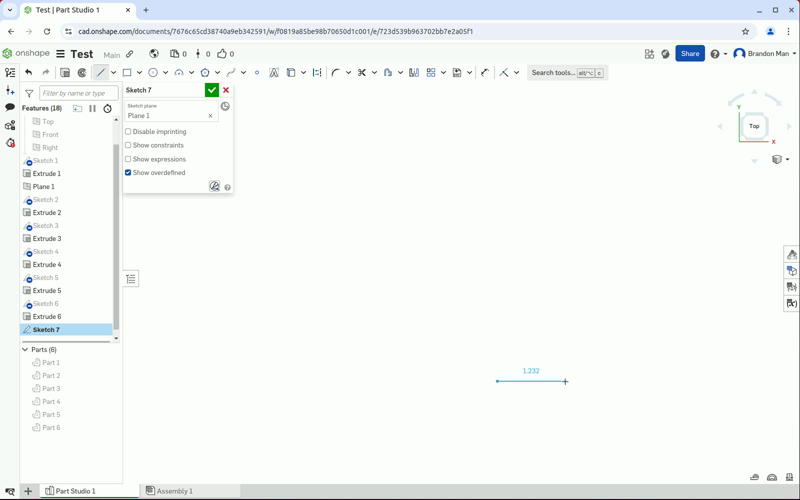
click(565, 381)
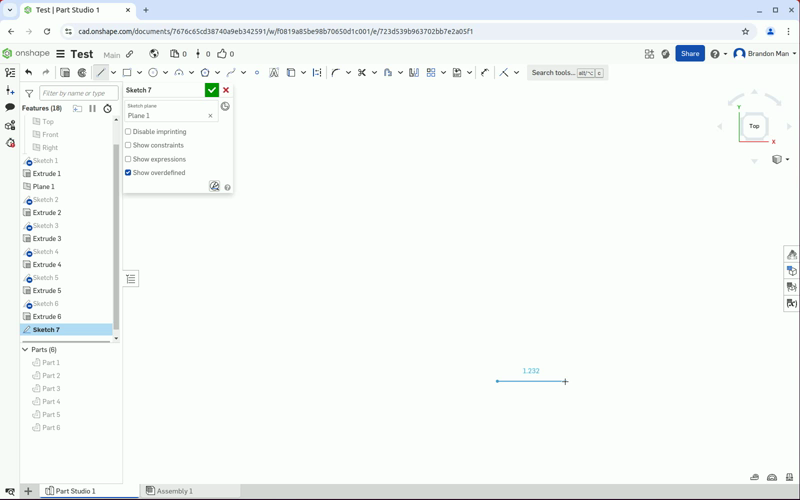
scroll(-6)
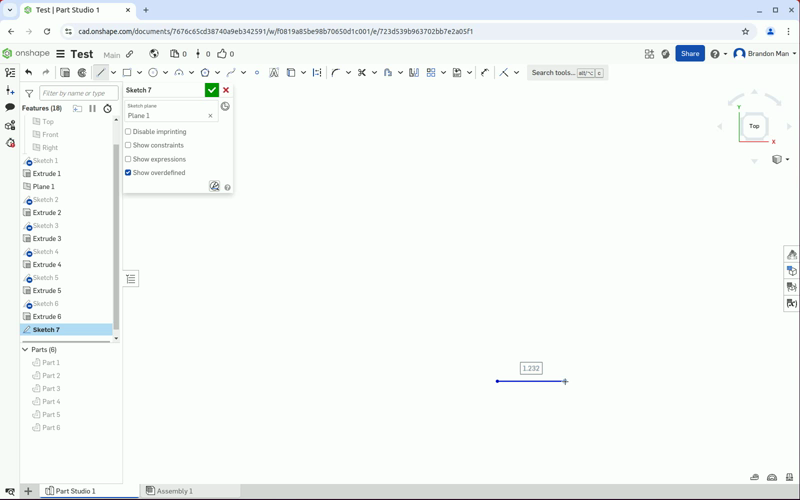
scroll(-6)
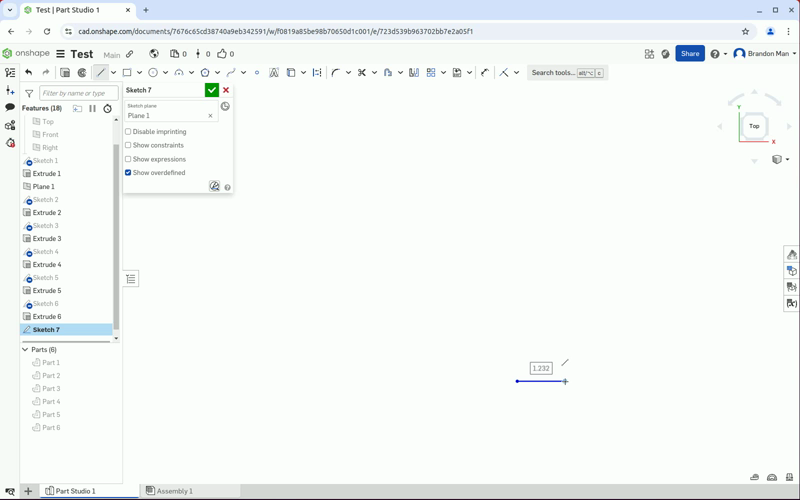
scroll(-6)
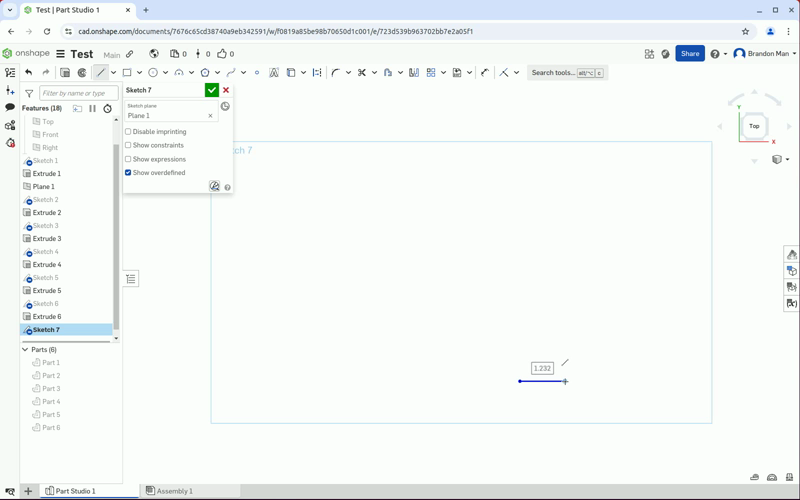
scroll(-6)
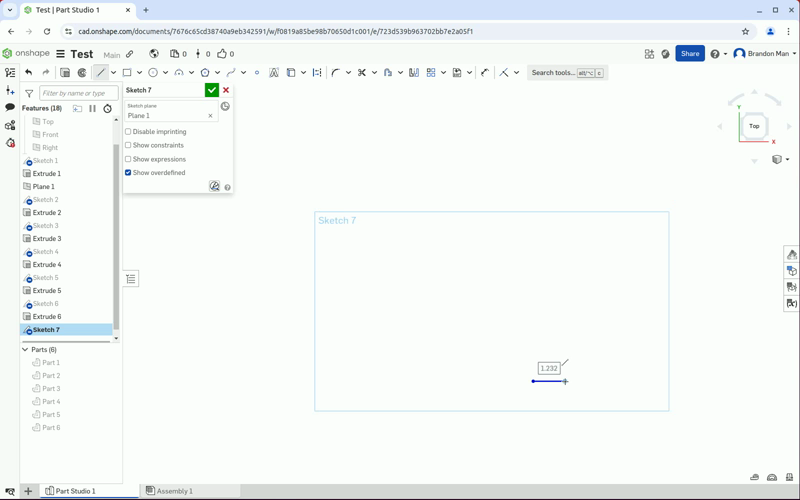
scroll(-6)
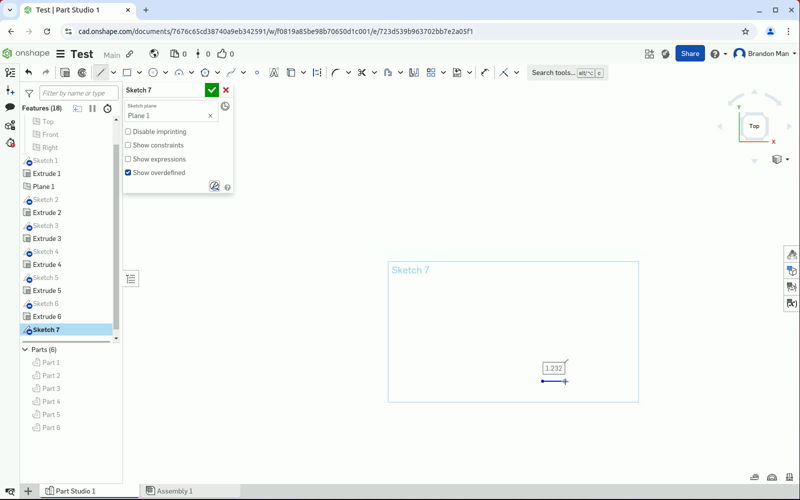
scroll(-6)
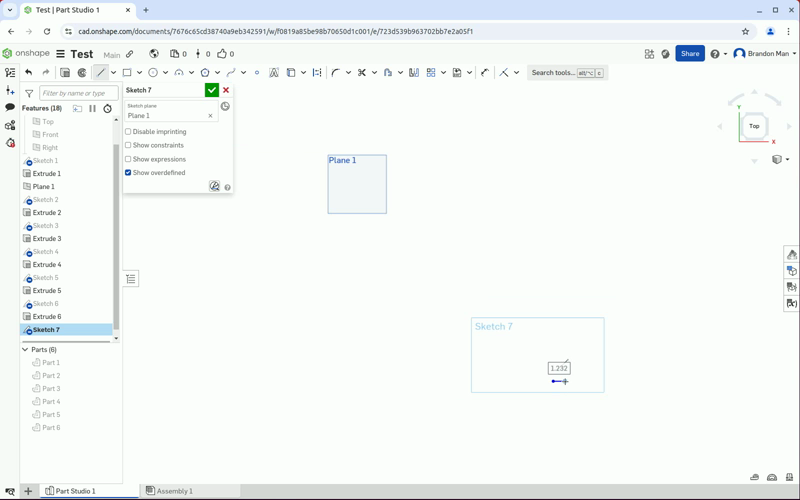
scroll(-6)
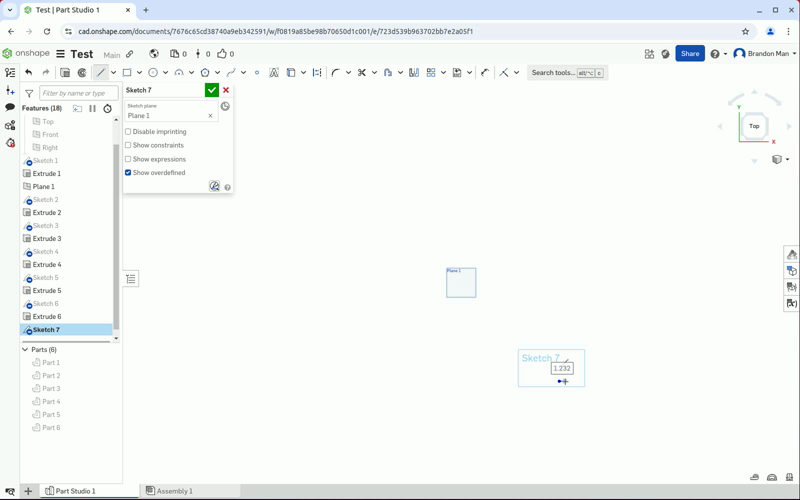
key_up(shift)
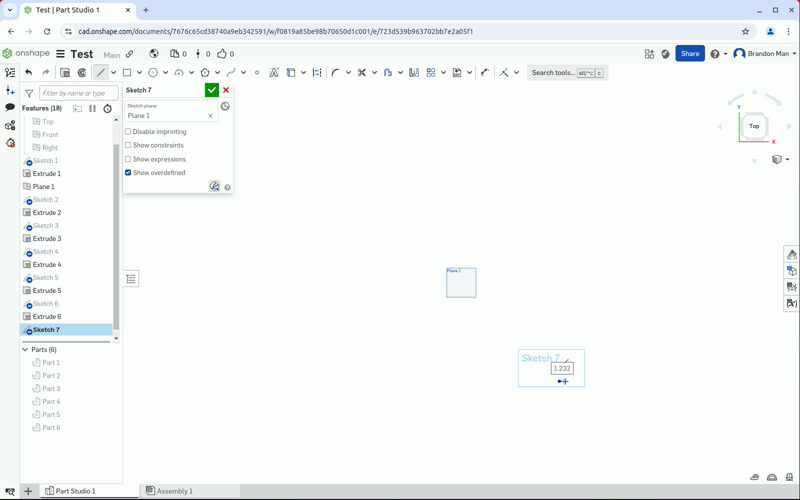
key_down(shift)
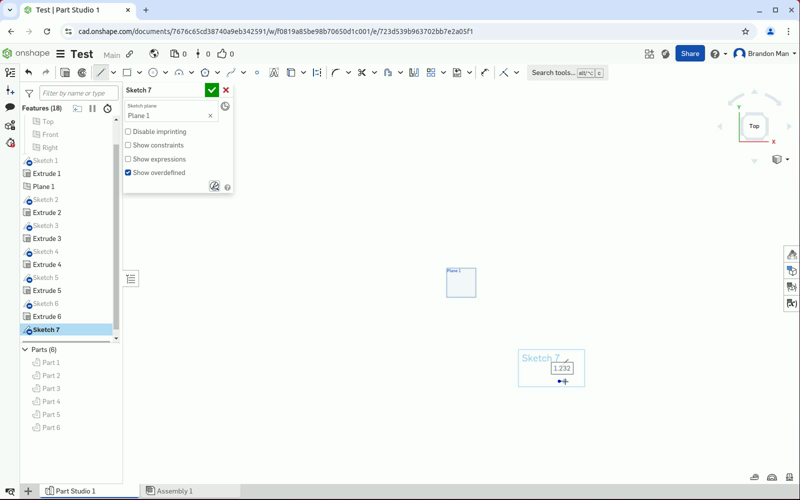
mouse_move(589, 381)
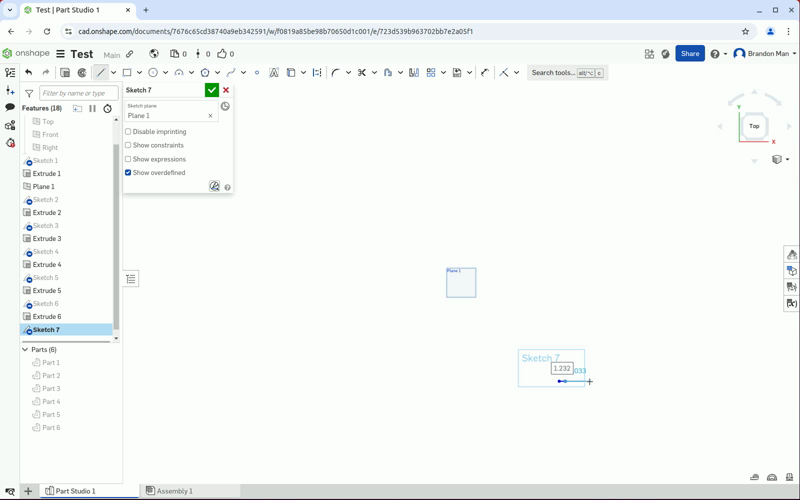
mouse_move(565, 369)
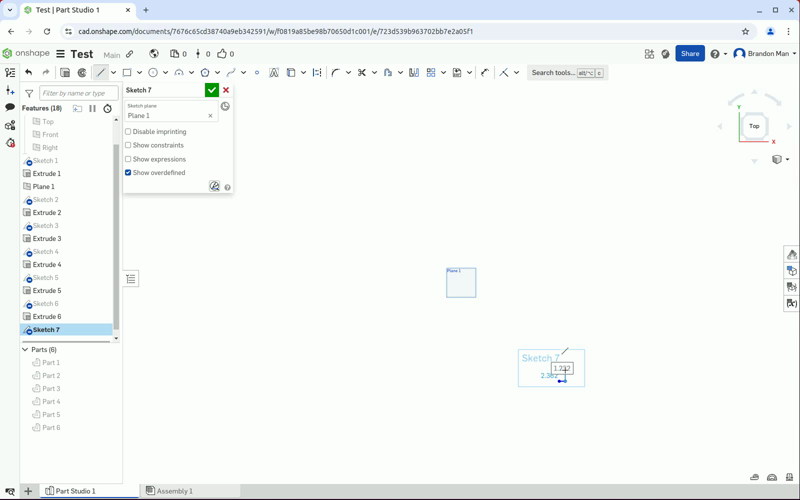
click(565, 369)
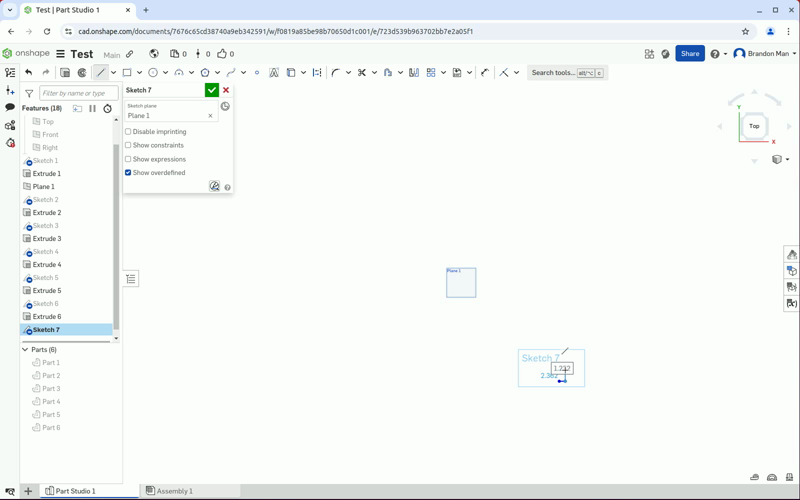
key_up(shift)
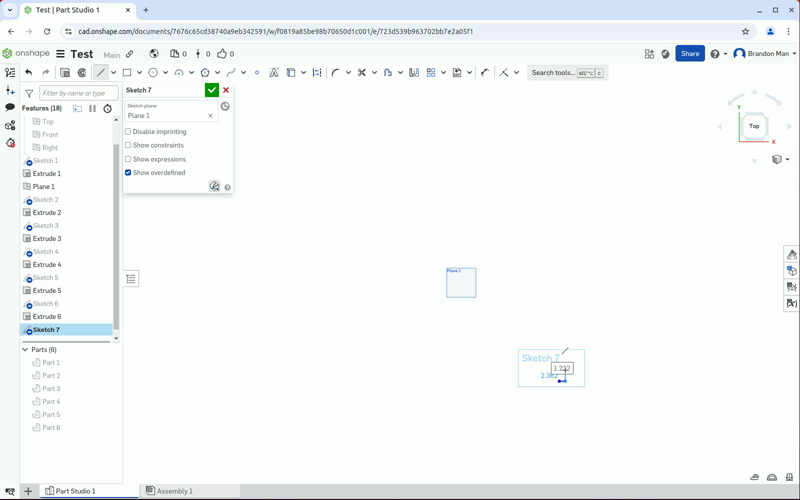
key_down(shift)
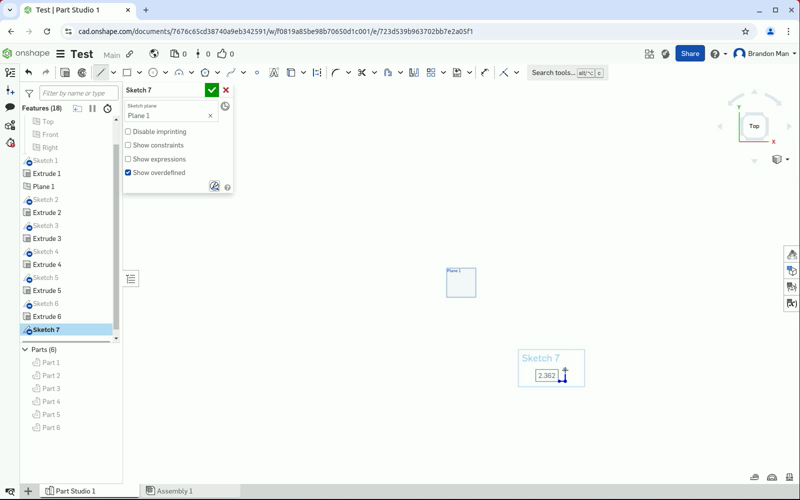
mouse_move(589, 369)
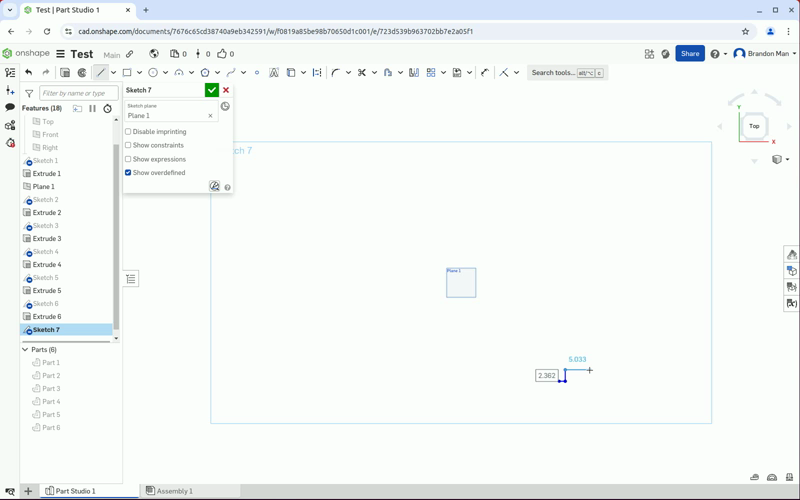
mouse_move(559, 369)
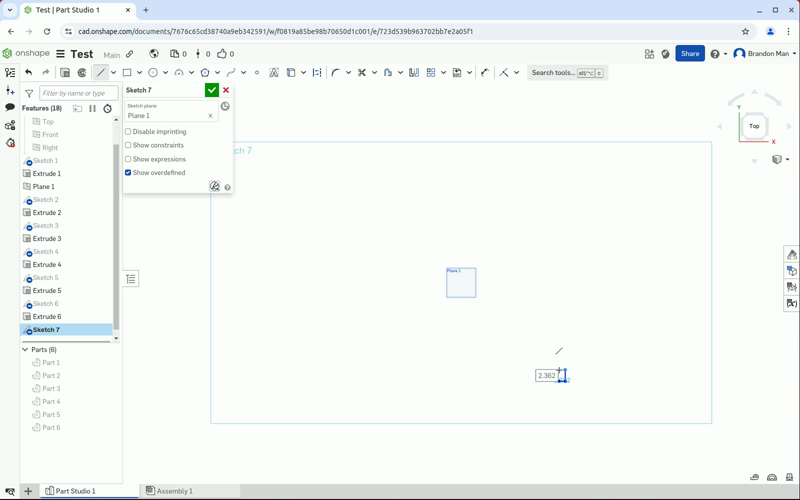
scroll(6)
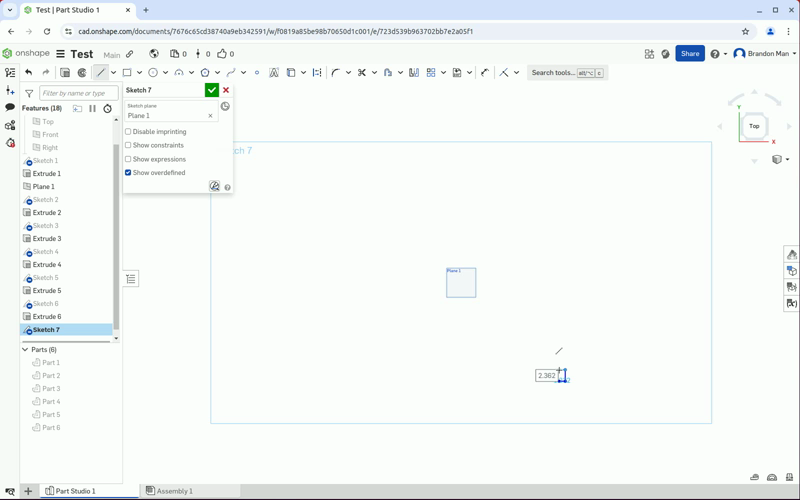
scroll(6)
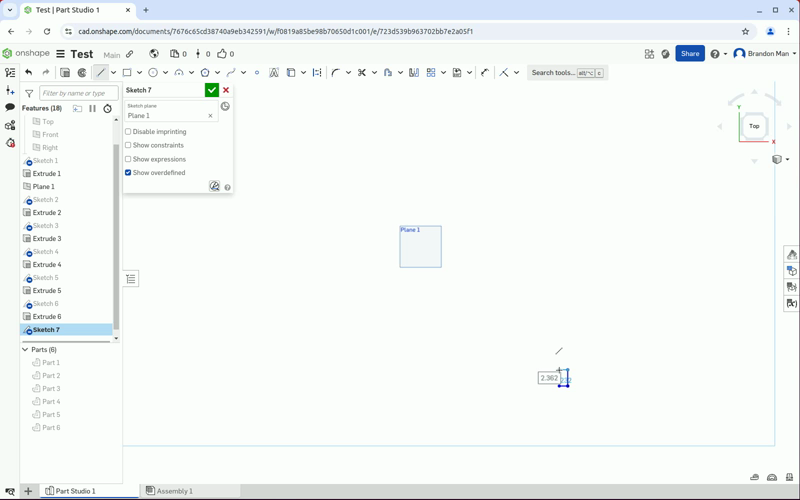
scroll(6)
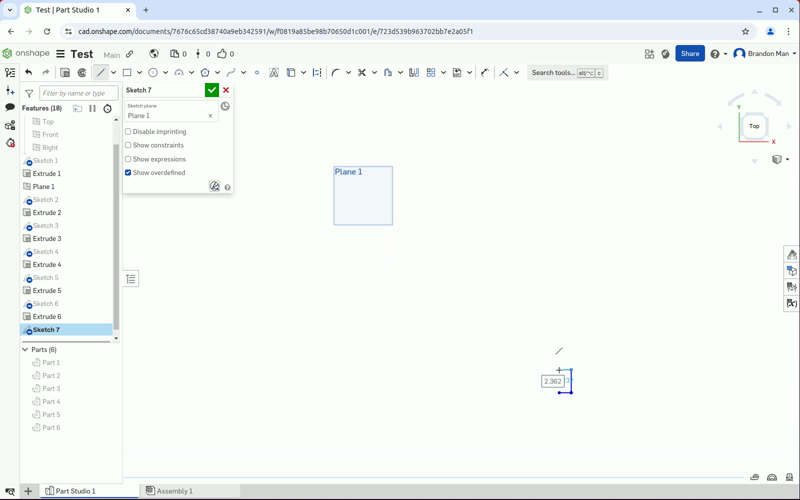
scroll(6)
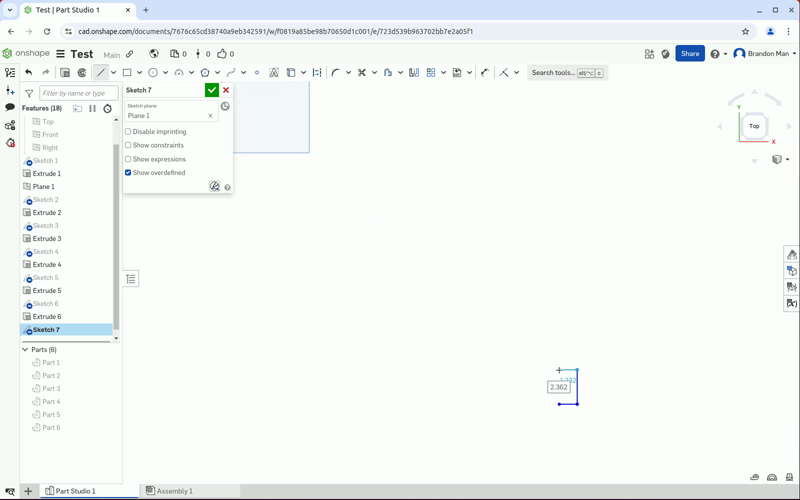
scroll(6)
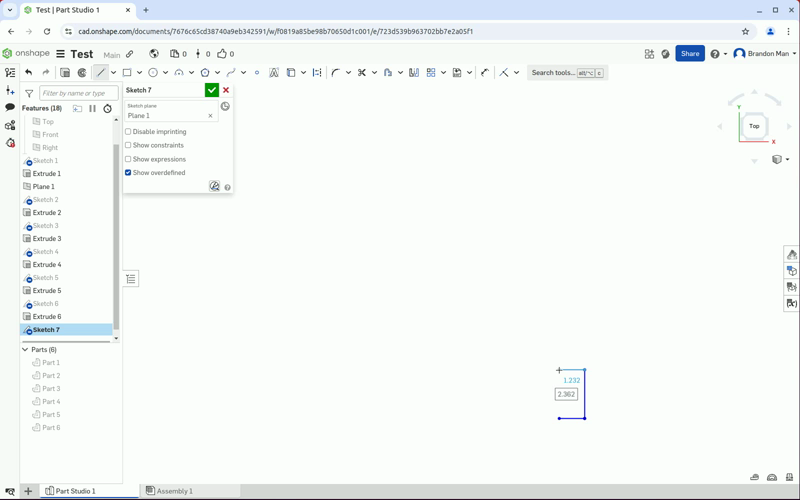
scroll(6)
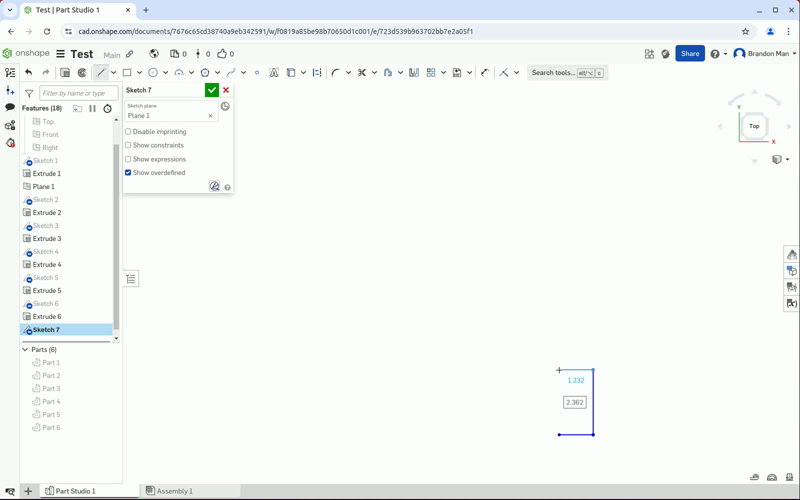
scroll(6)
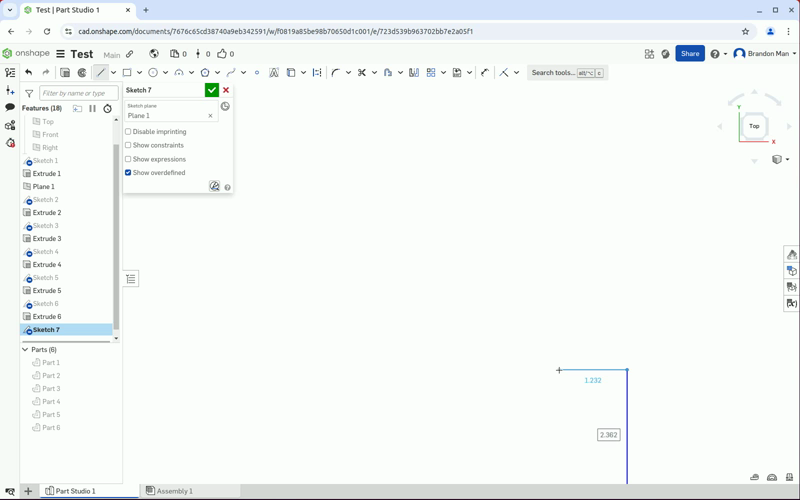
click(559, 369)
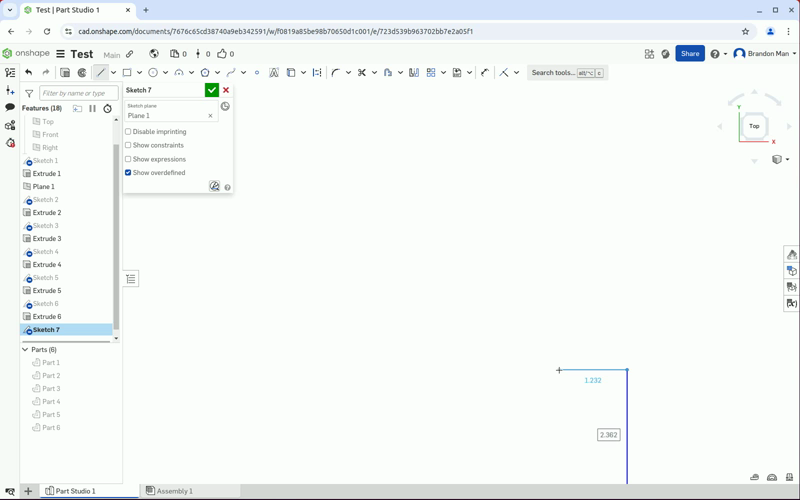
scroll(-6)
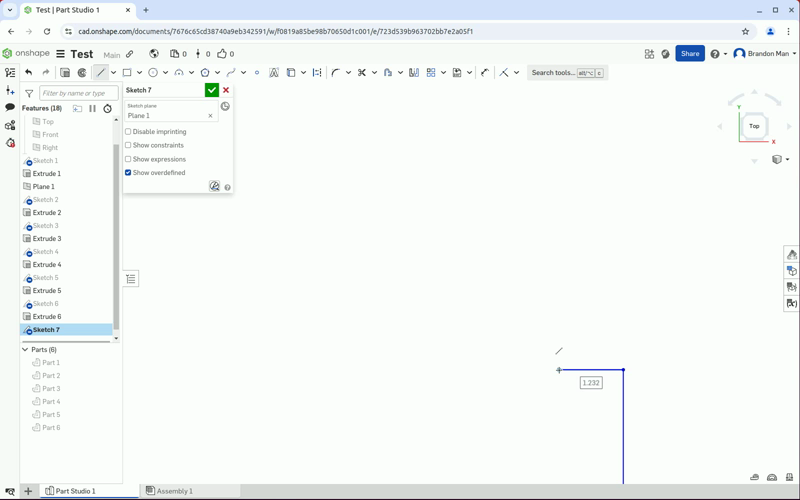
scroll(-6)
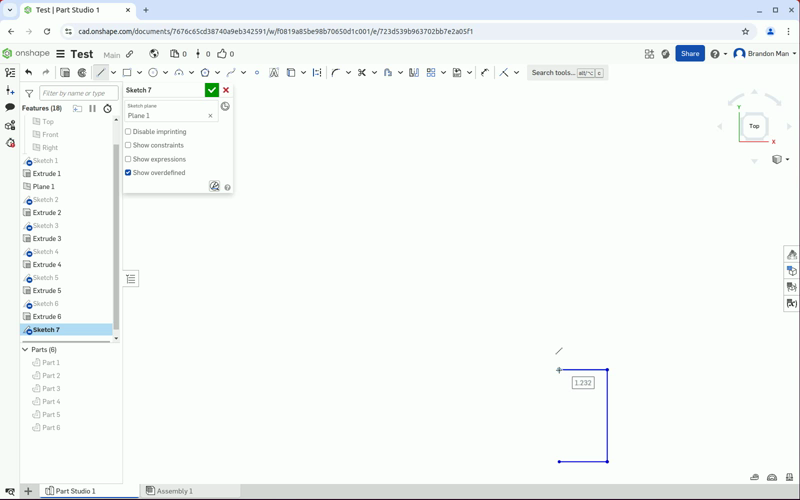
scroll(-6)
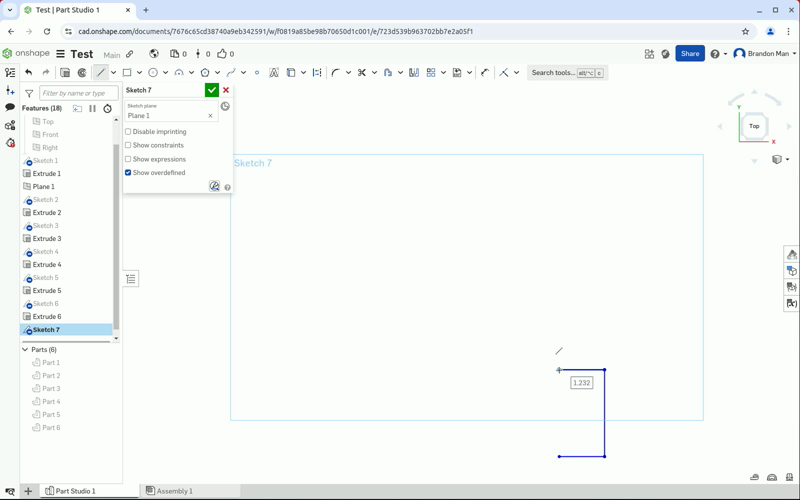
scroll(-6)
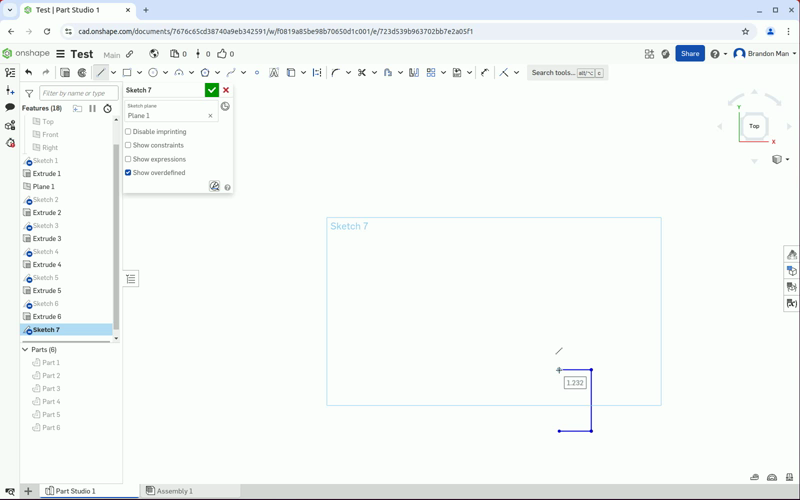
scroll(-6)
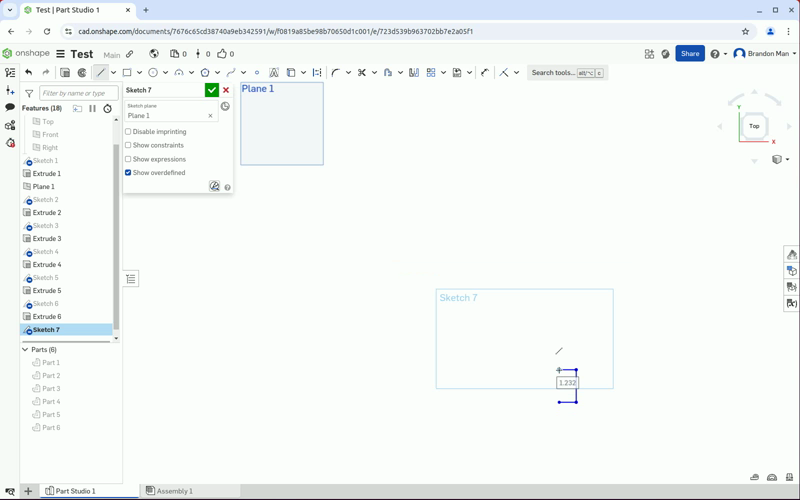
scroll(-6)
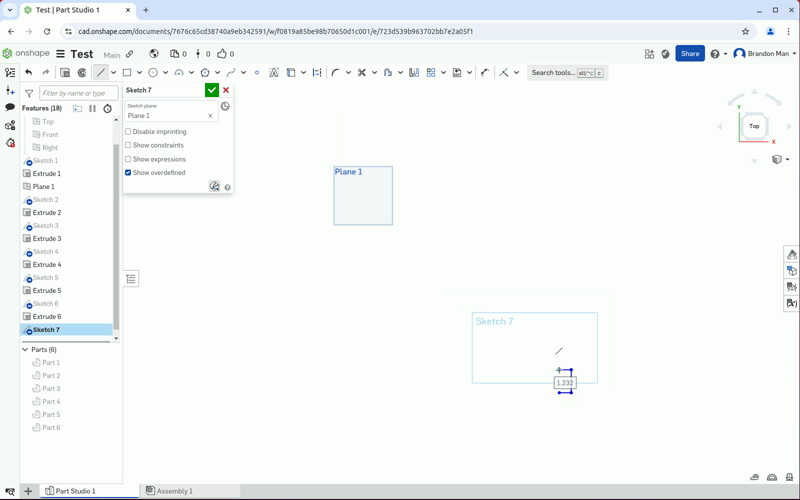
scroll(-6)
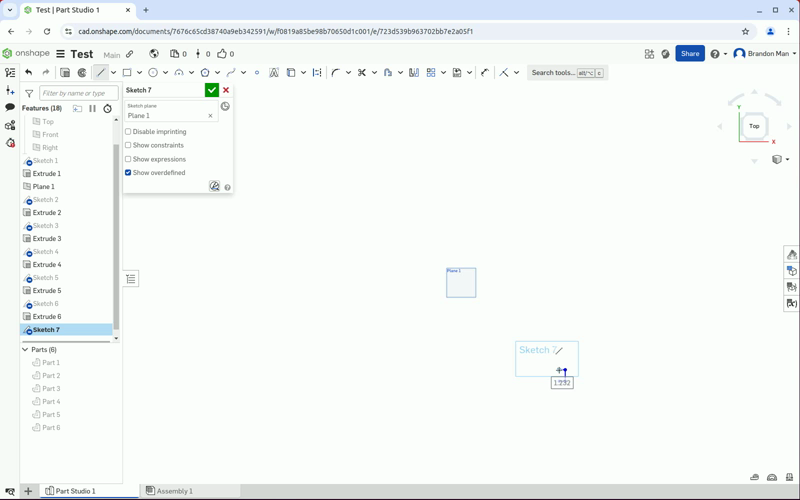
key_up(shift)
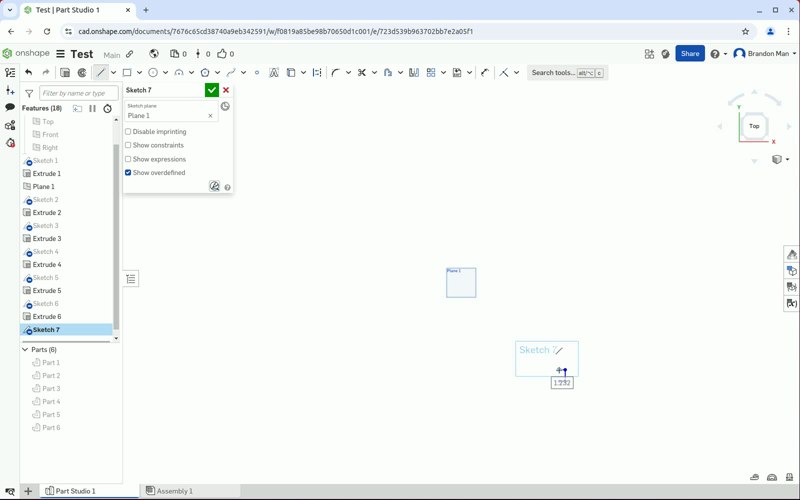
mouse_move(589, 369)
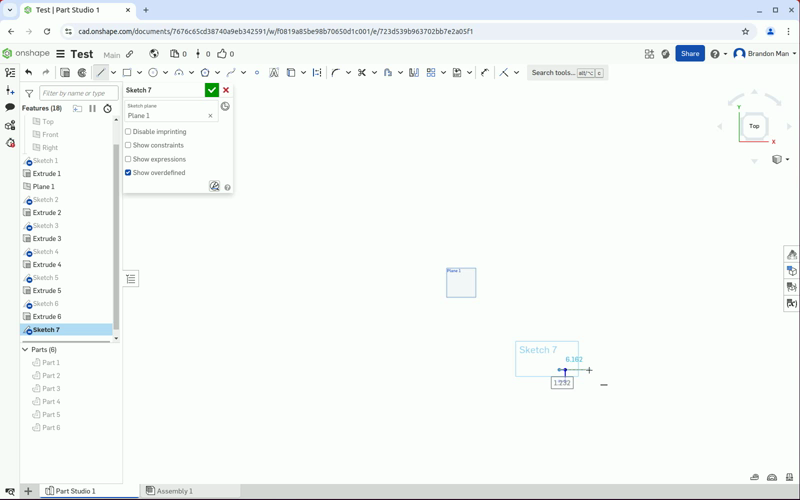
key_down(shift)
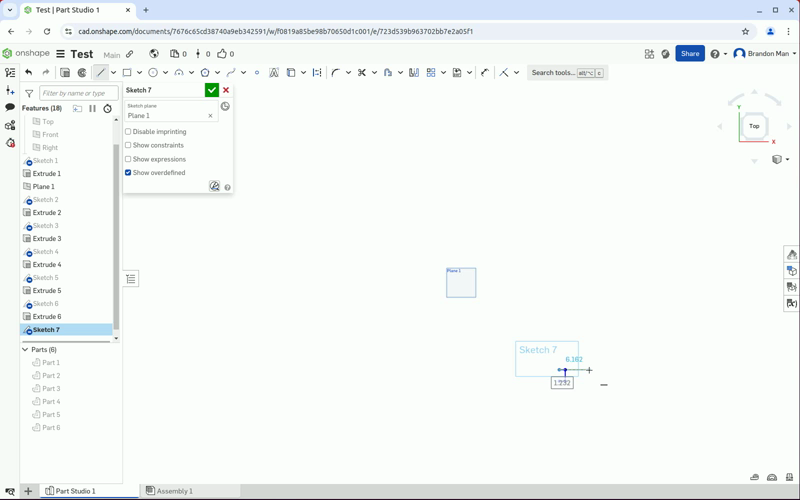
mouse_move(559, 381)
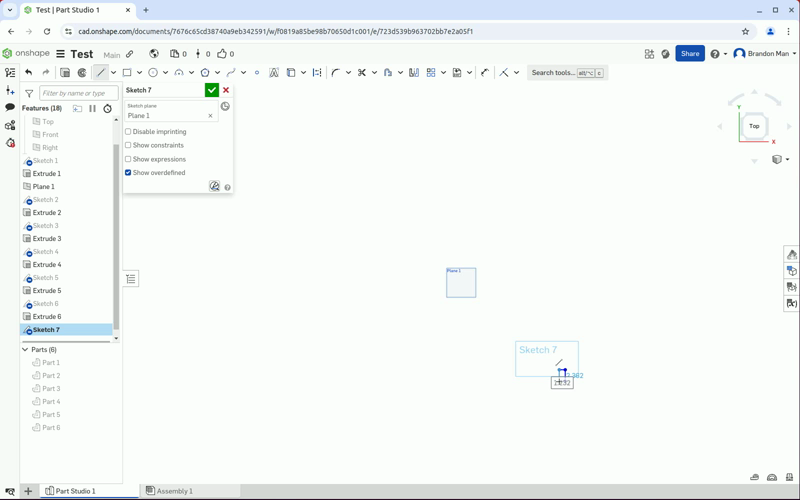
key_up(shift)
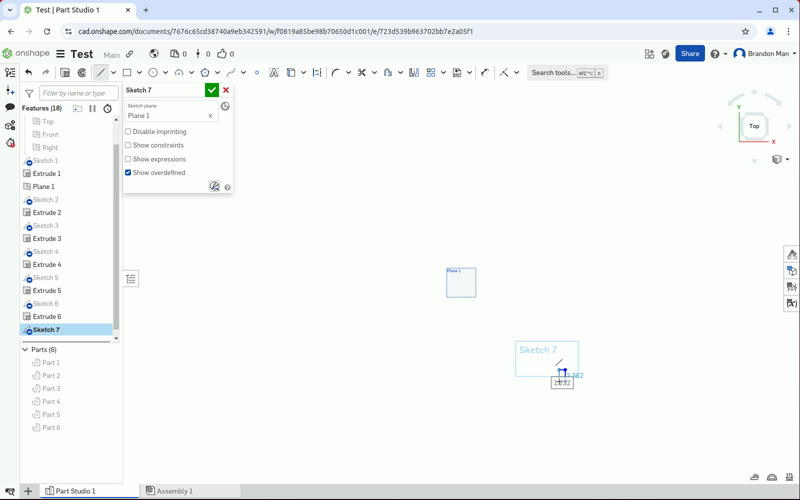
click(559, 381)
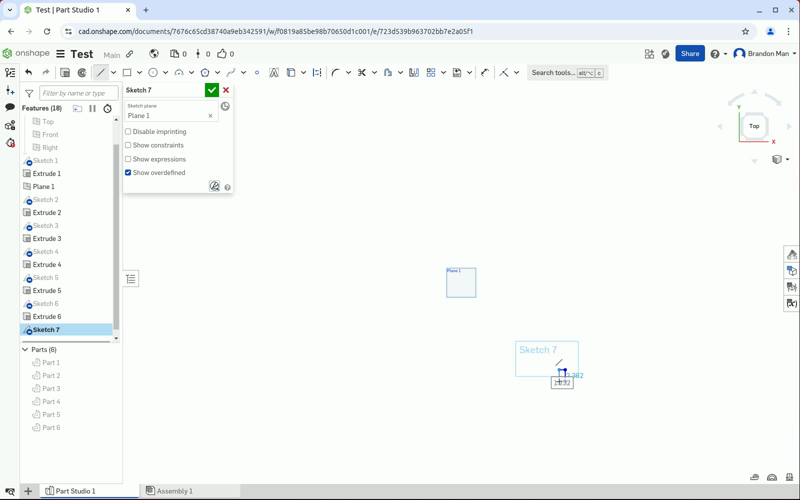
key(esc)
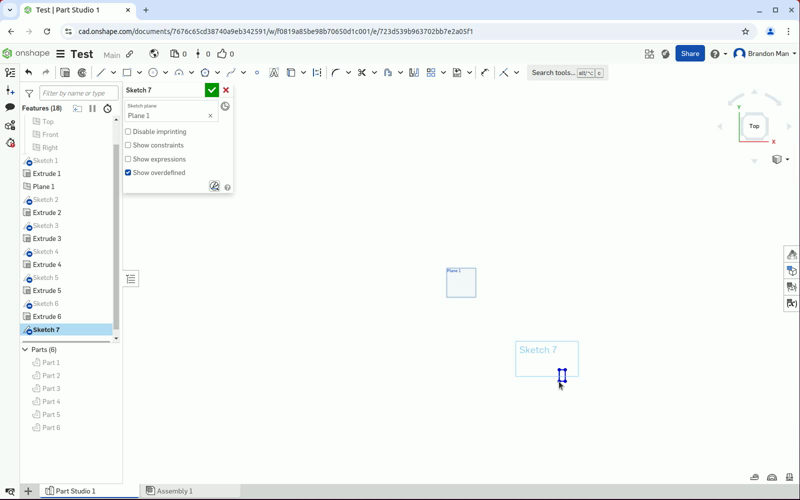
mouse_move(562, 379)
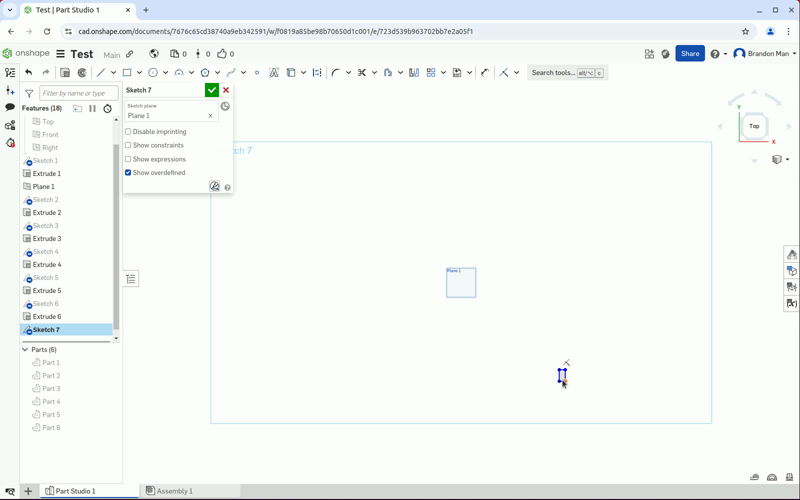
scroll(6)
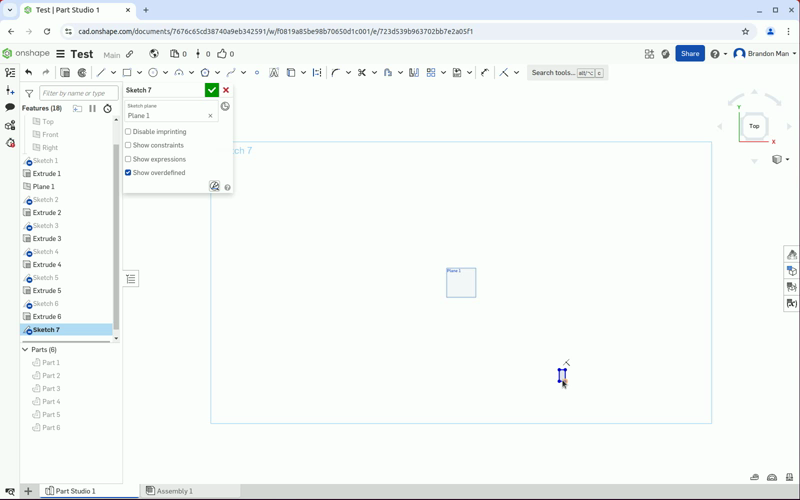
scroll(6)
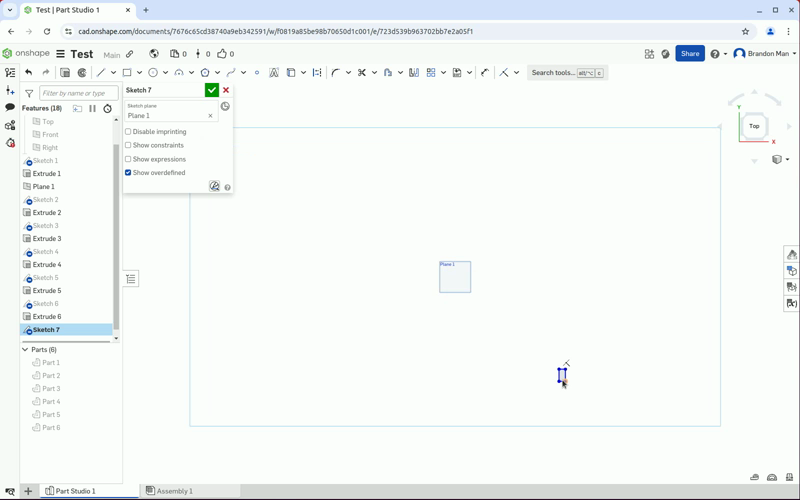
scroll(6)
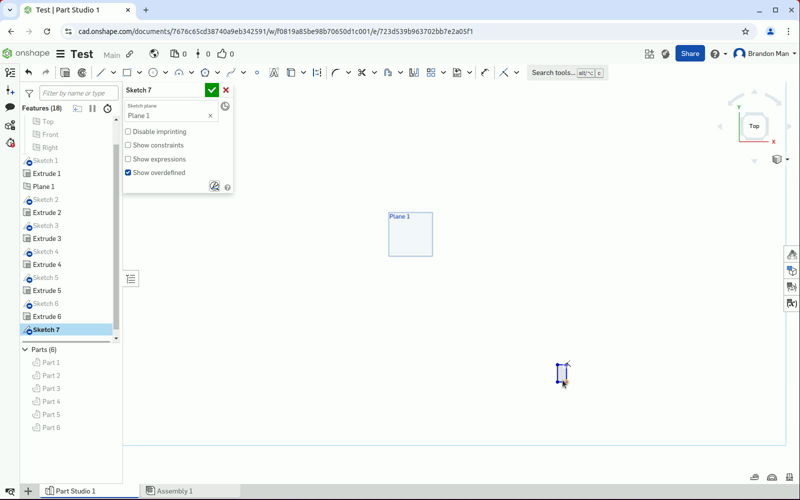
scroll(6)
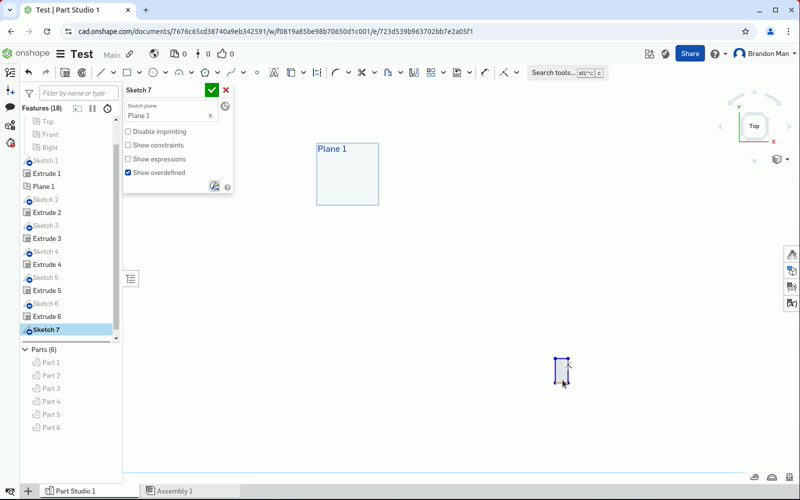
scroll(6)
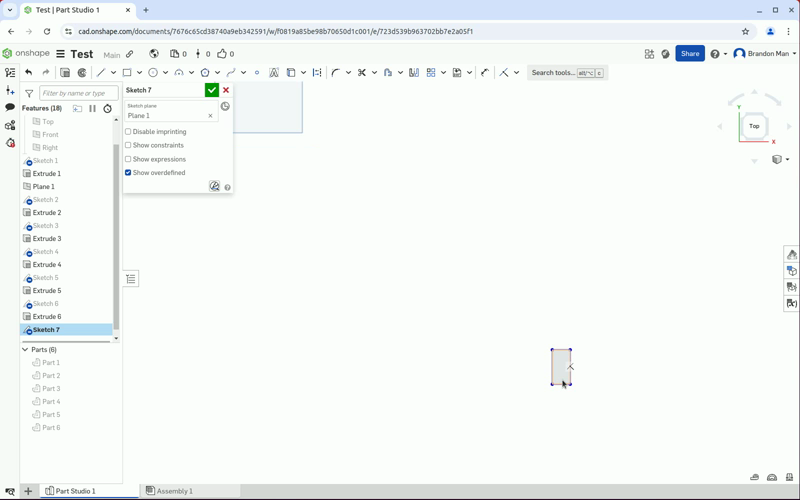
scroll(6)
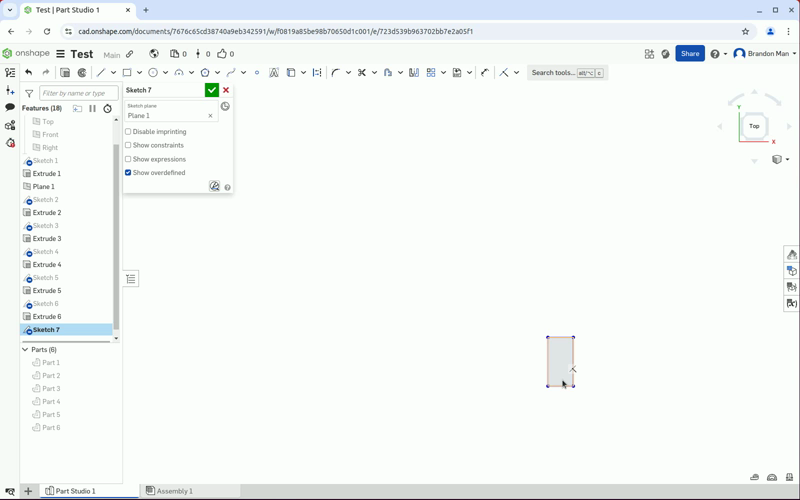
scroll(6)
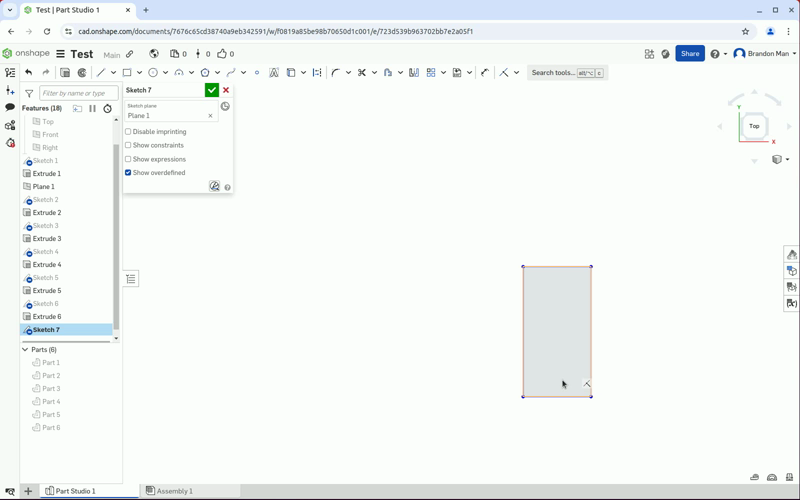
click(562, 379)
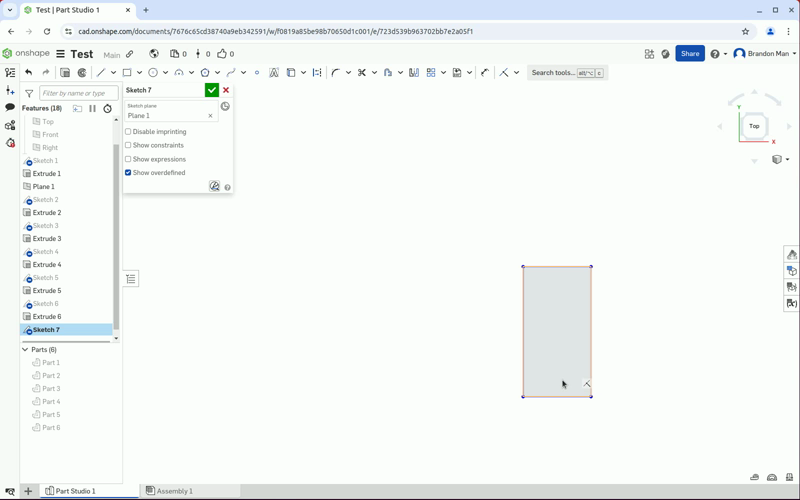
scroll(-6)
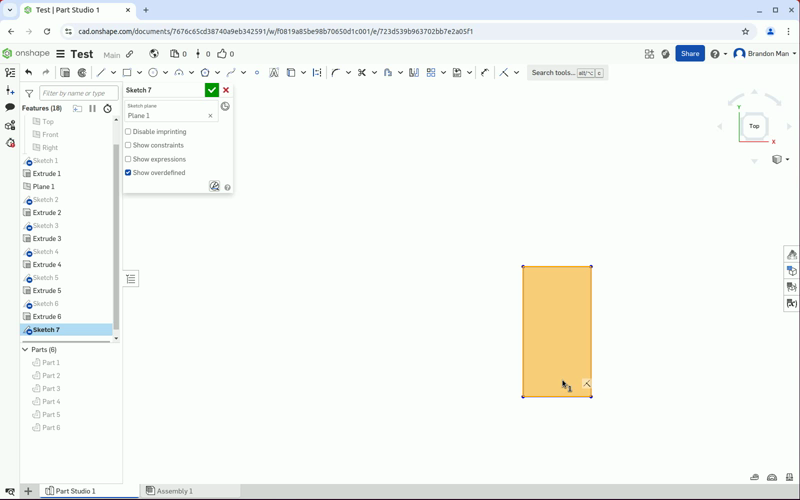
scroll(-6)
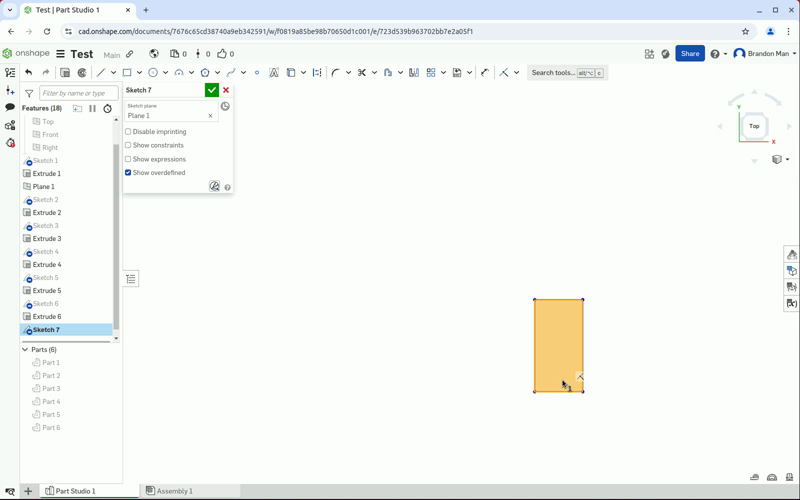
scroll(-6)
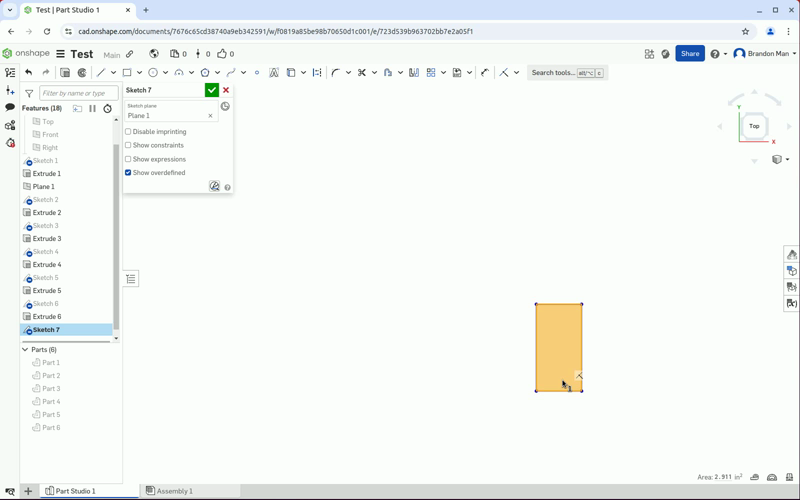
scroll(-6)
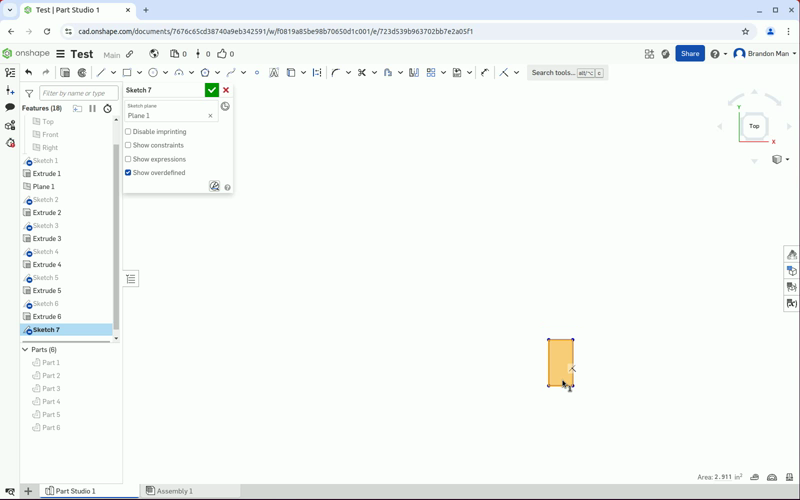
scroll(-6)
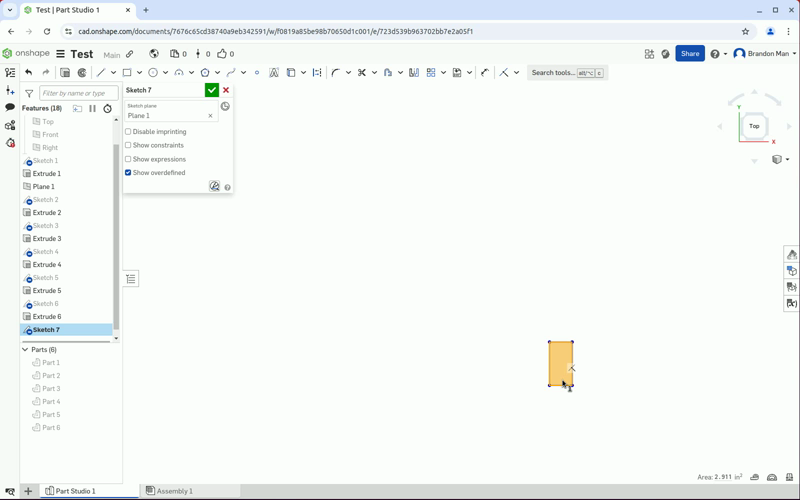
scroll(-6)
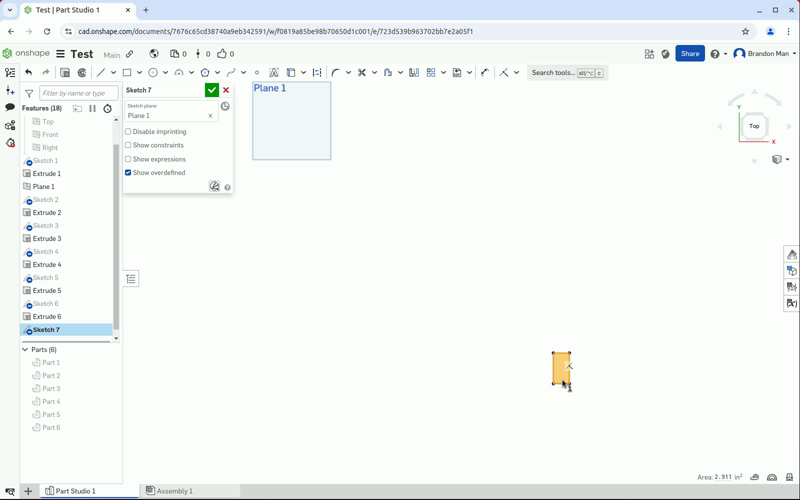
scroll(-6)
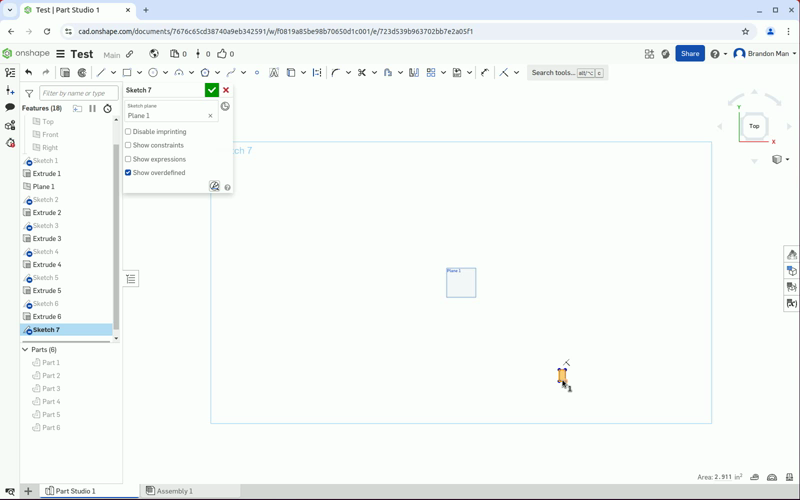
mouse_move(73, 352)
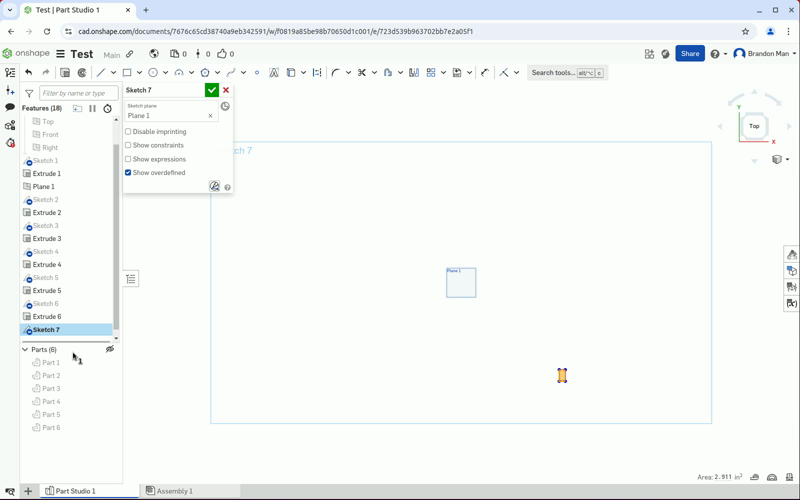
key(shift+y)
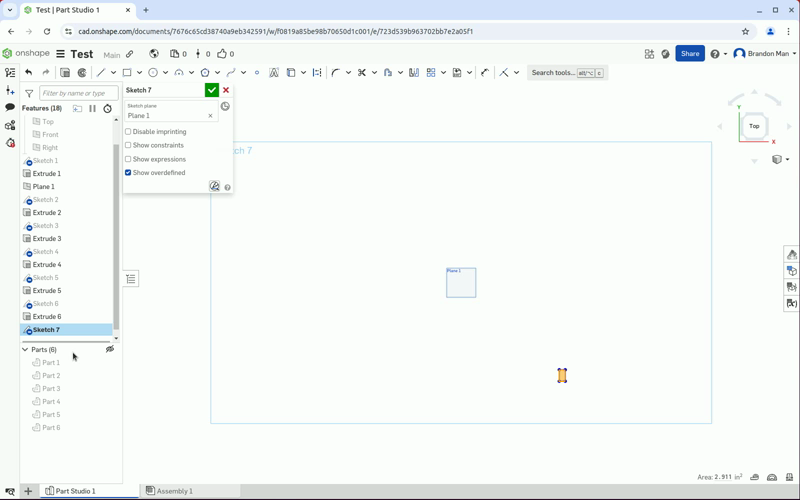
key(shift+e)
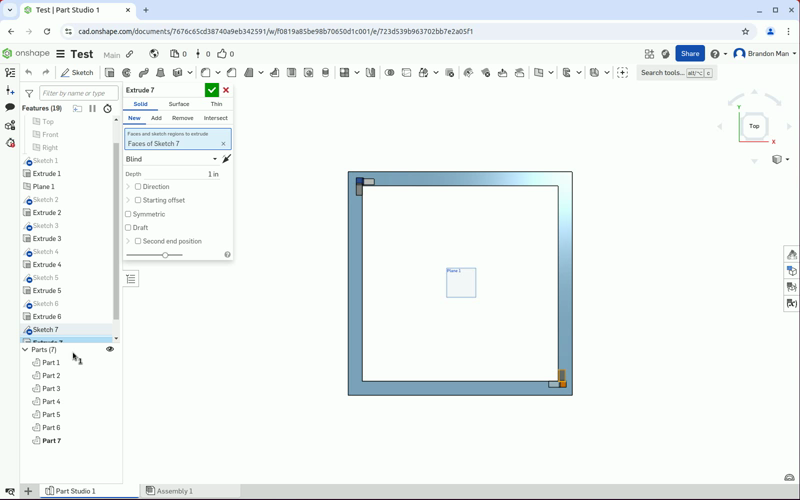
mouse_move(143, 106)
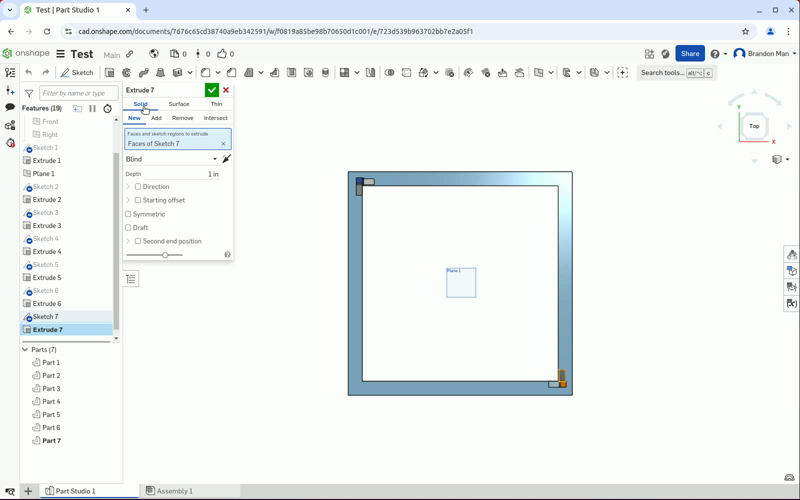
click(143, 106)
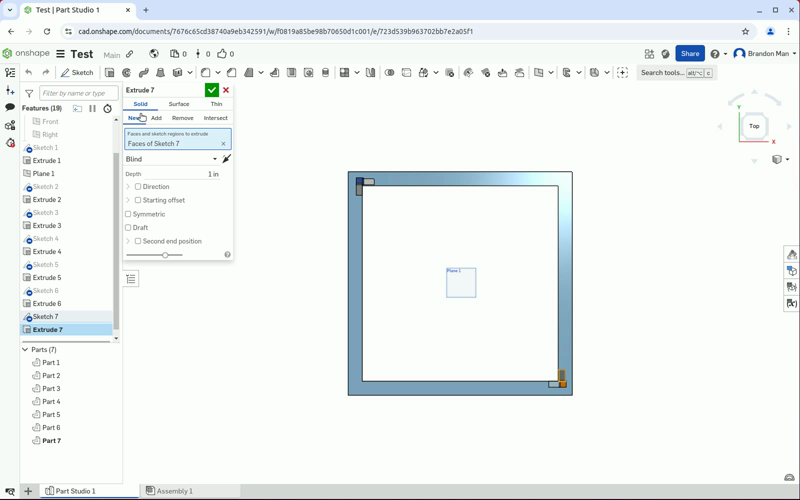
mouse_move(137, 120)
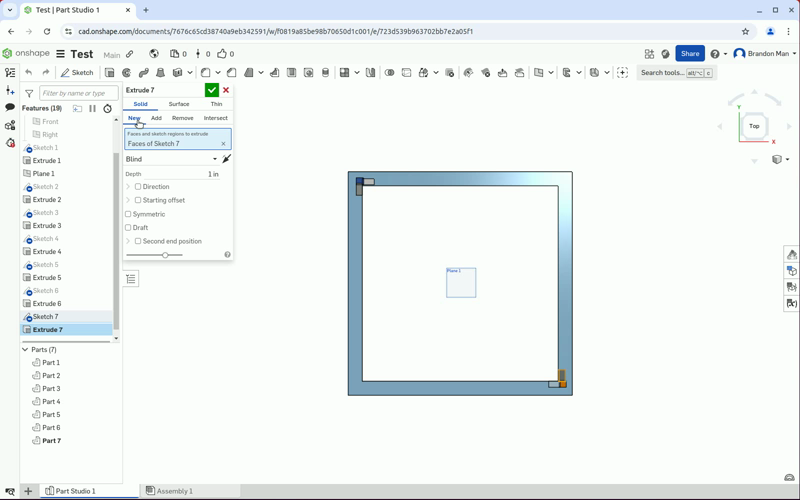
click(137, 120)
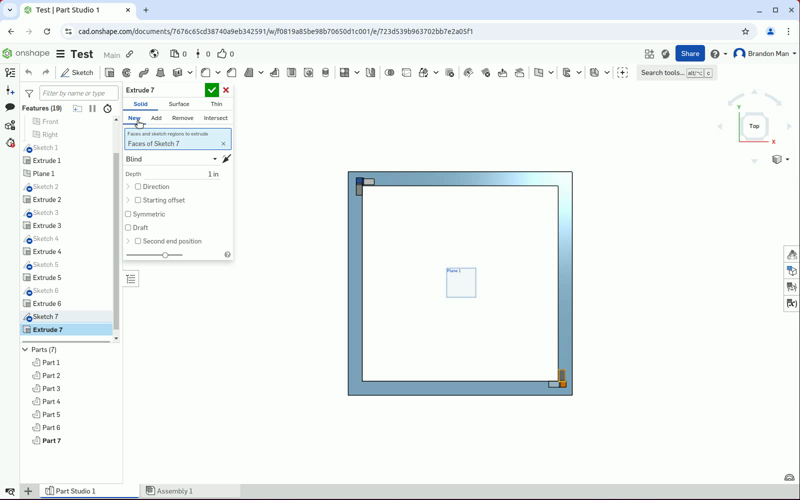
key(tab, 4)
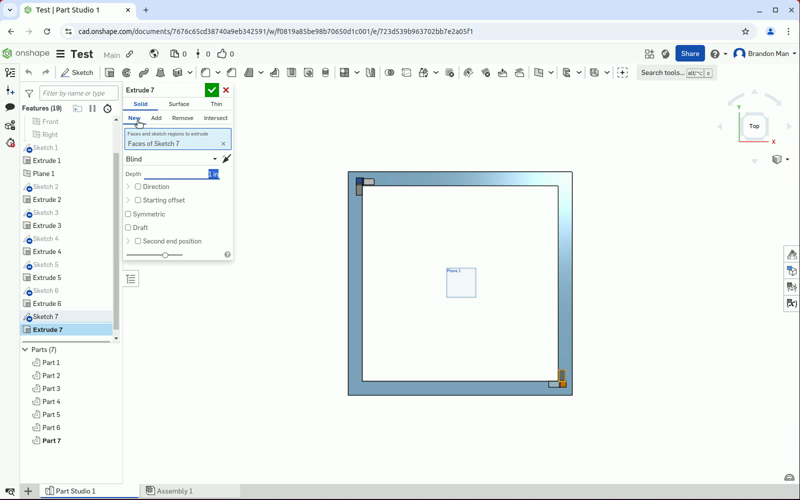
text(2.889)
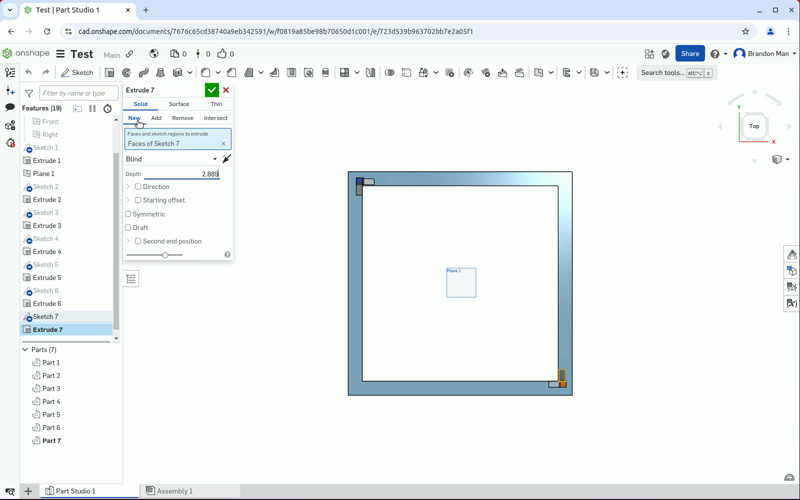
key(enter)
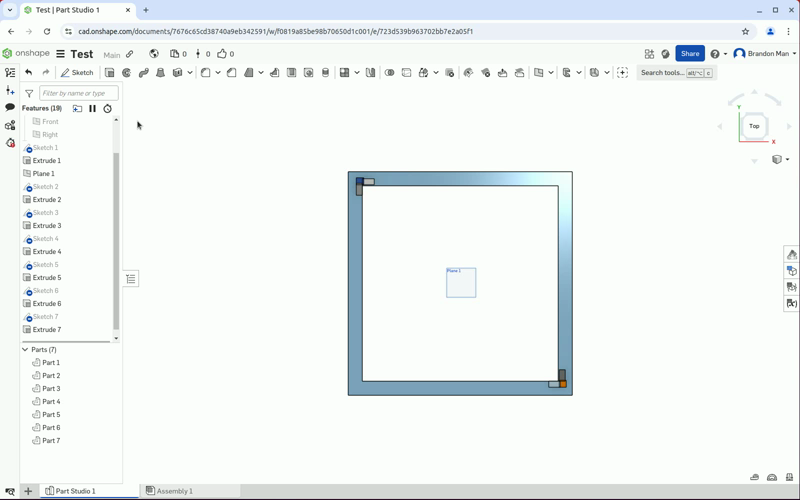
key(shift+h)
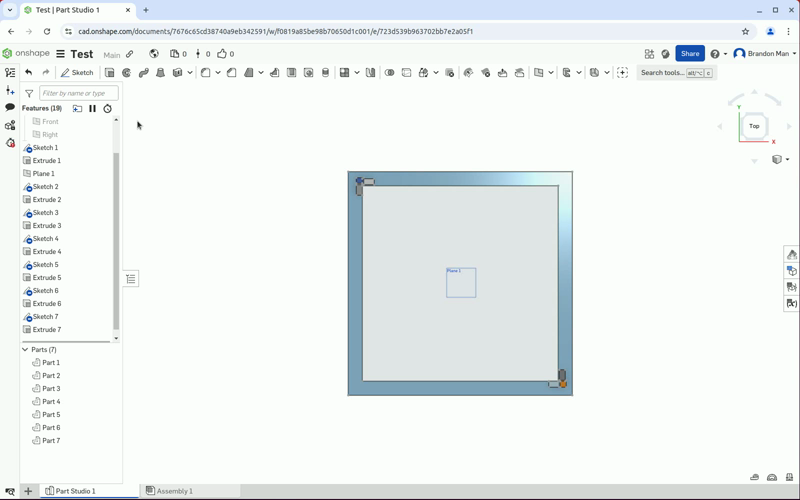
key(shift+h)
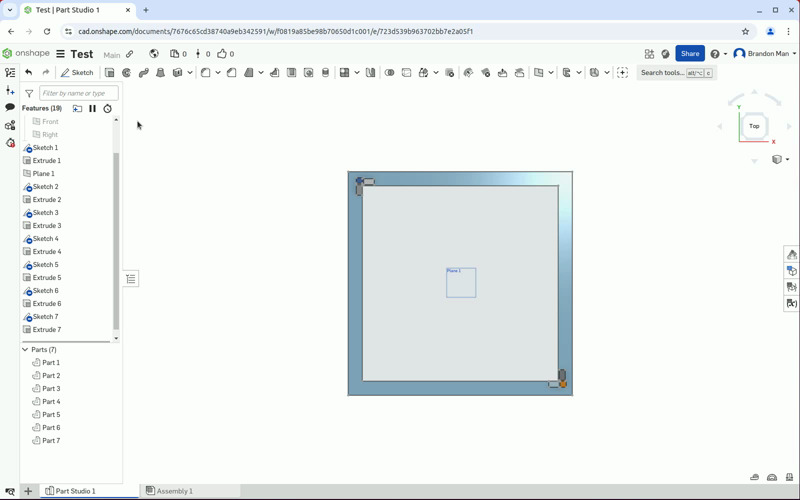
key(shift+7)
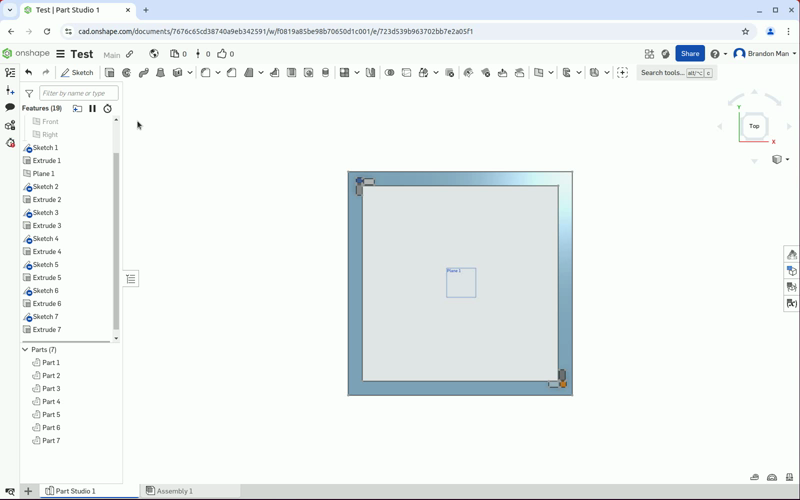
key(up, 3)
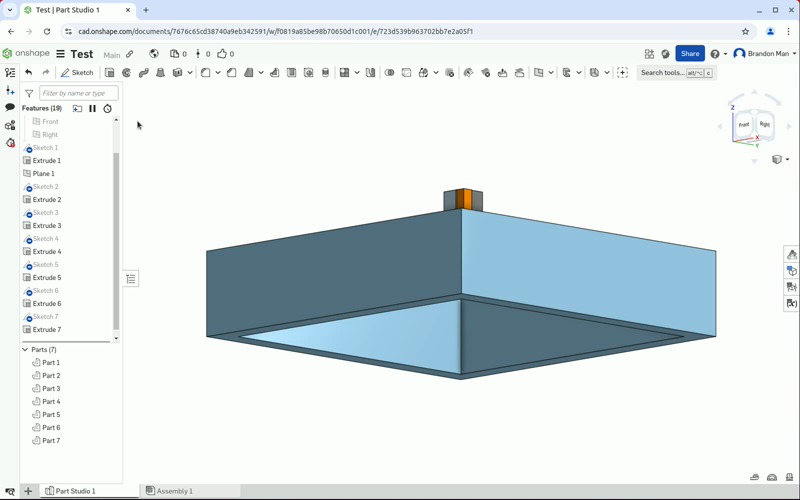
key(left, 3)
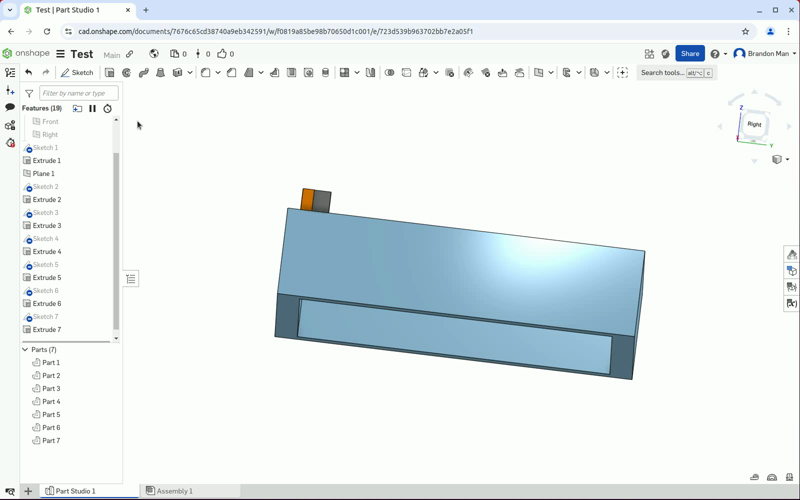
key(right, 3)
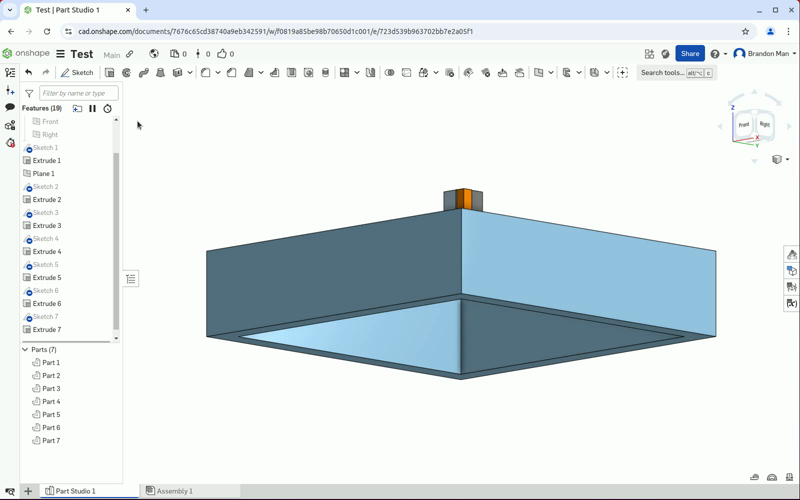
key(down, 3)
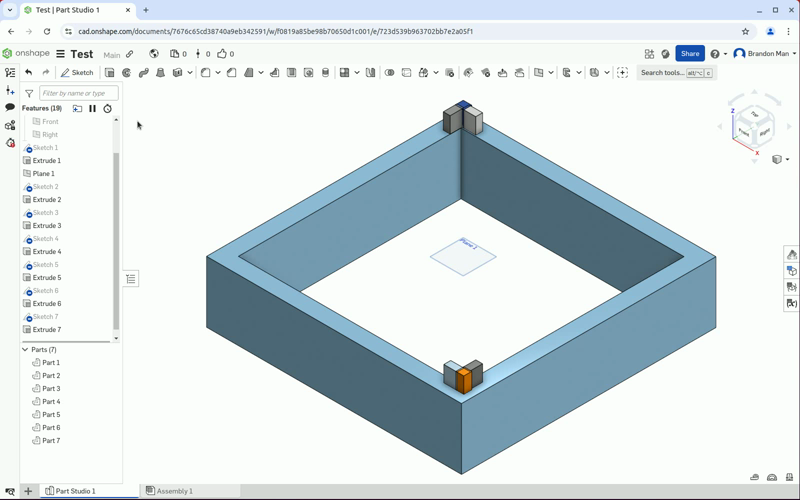
mouse_move(69, 150)
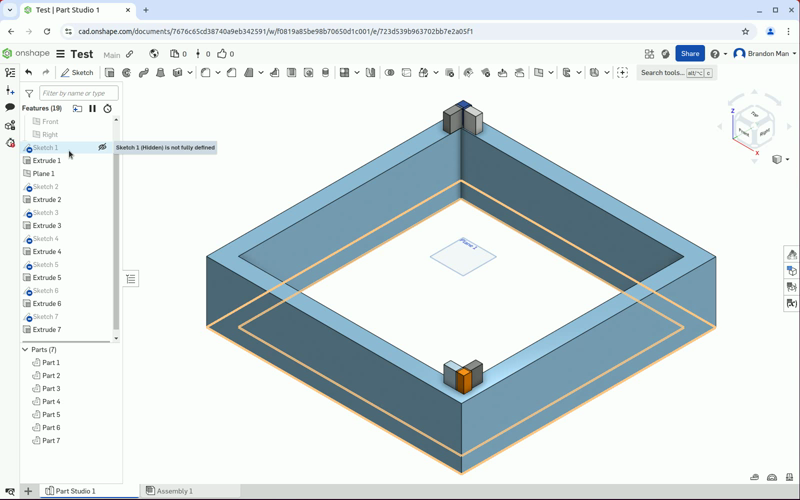
click(69, 150)